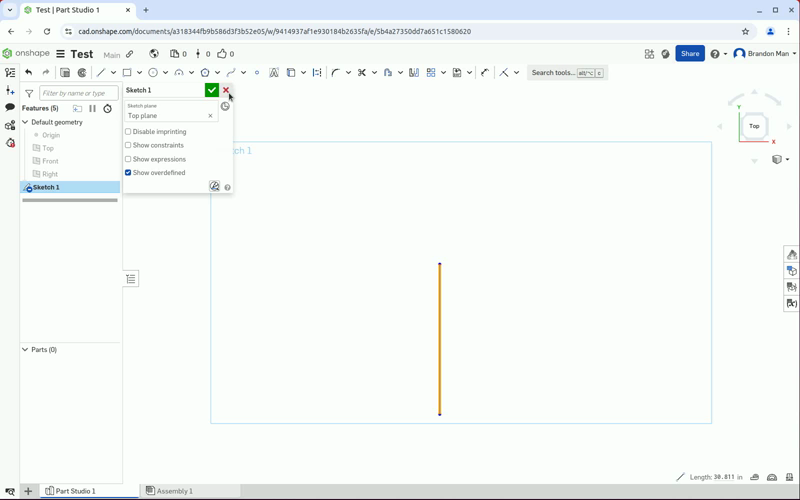
key(shift+h)
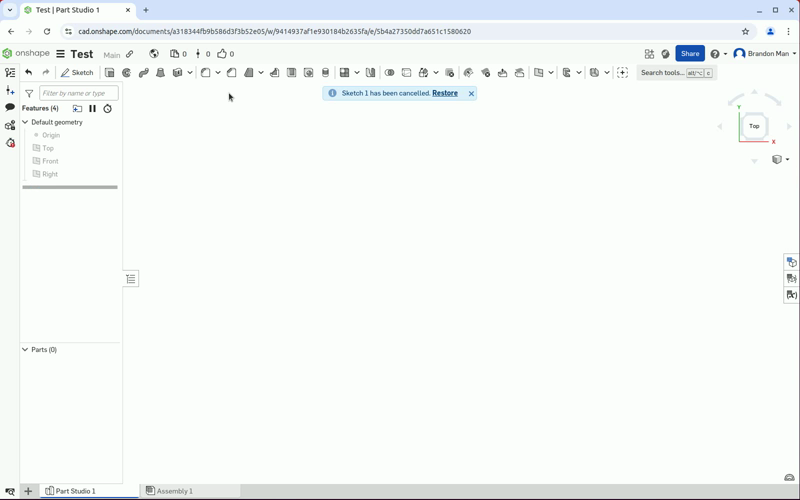
mouse_move(73, 352)
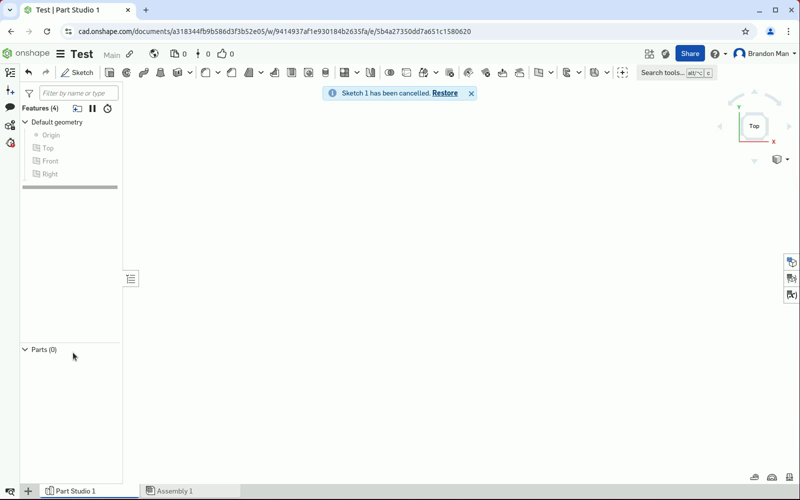
key(y)
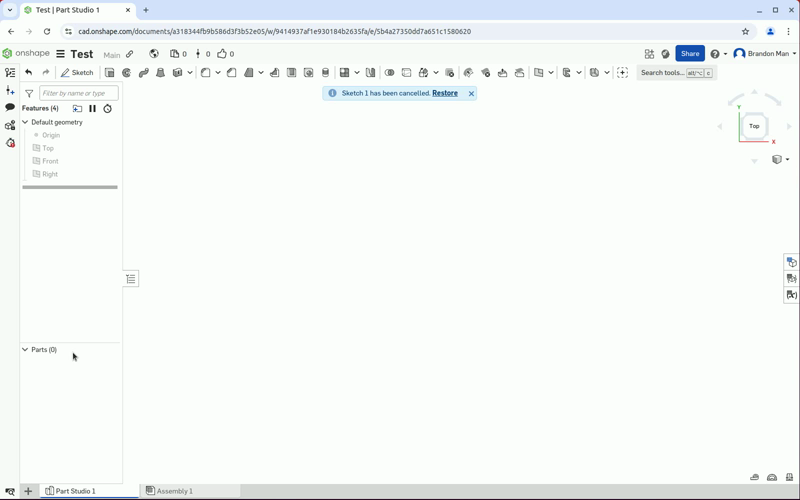
key(shift+p)
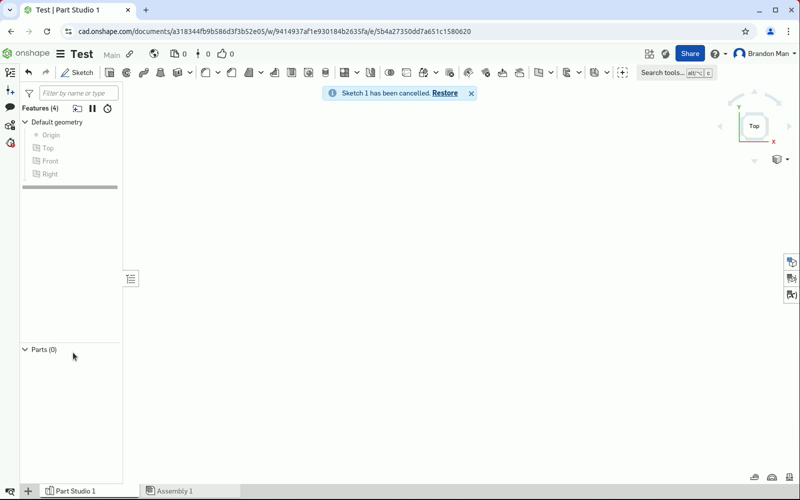
key(space)
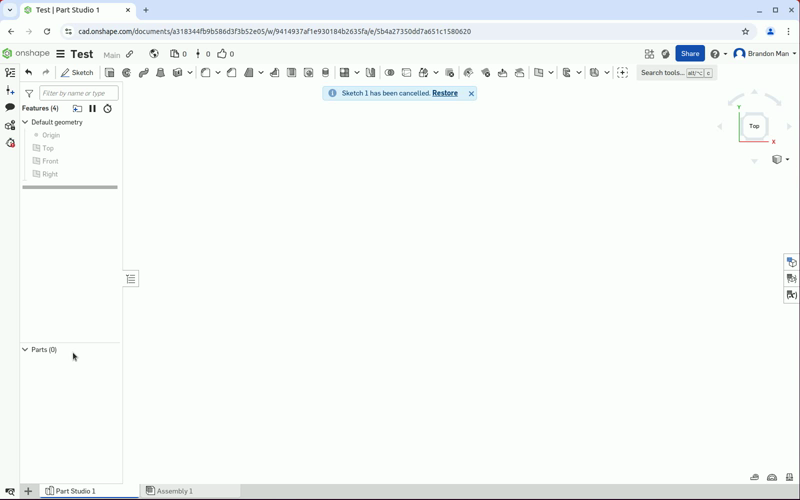
key_down(shift)
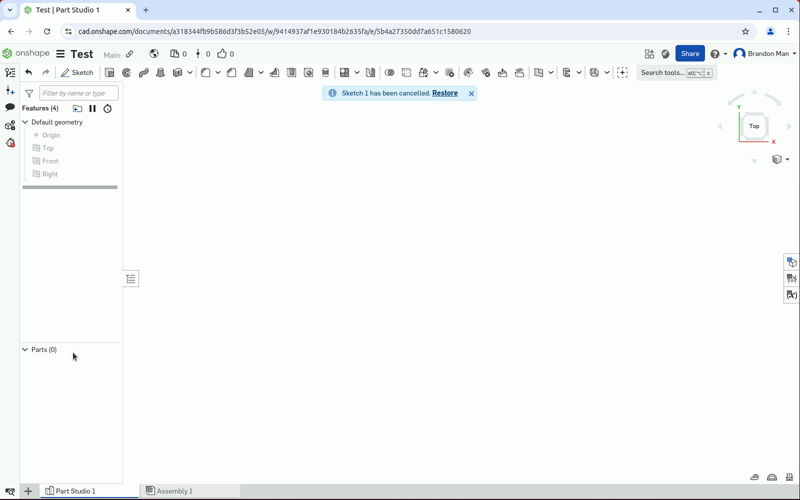
key(up)
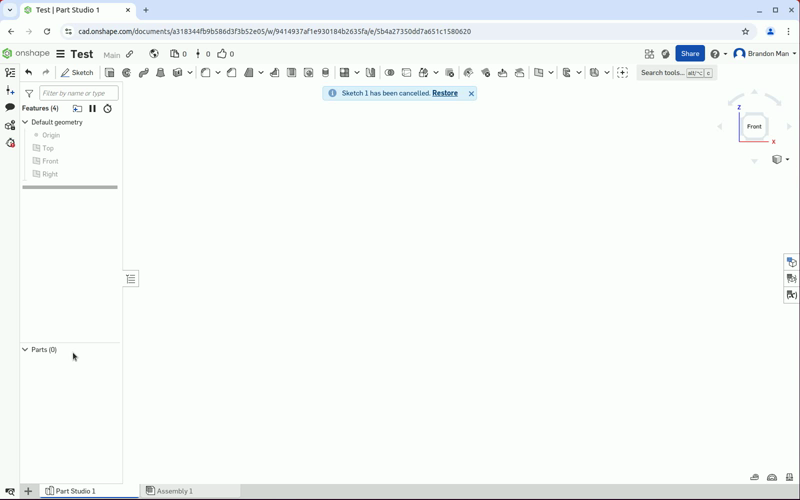
key_up(shift)
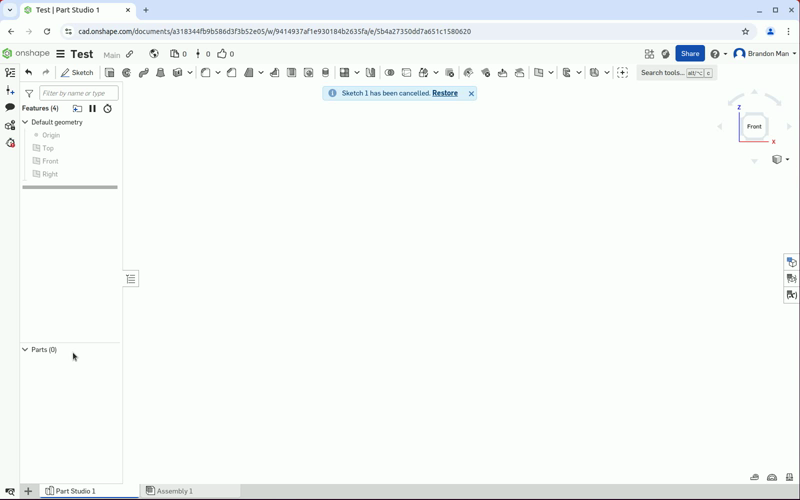
mouse_move(73, 352)
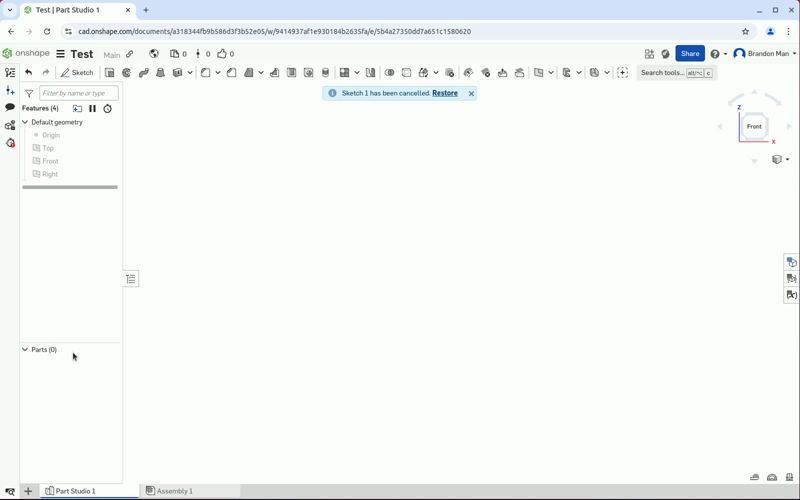
key(shift+y)
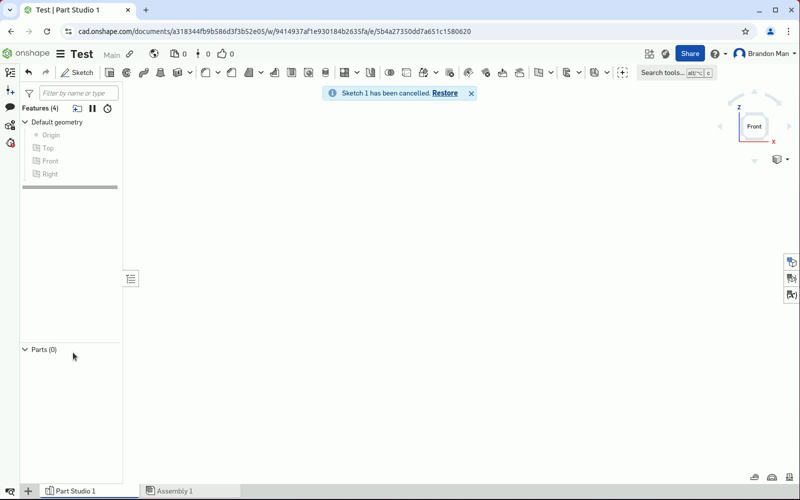
key(shift+s)
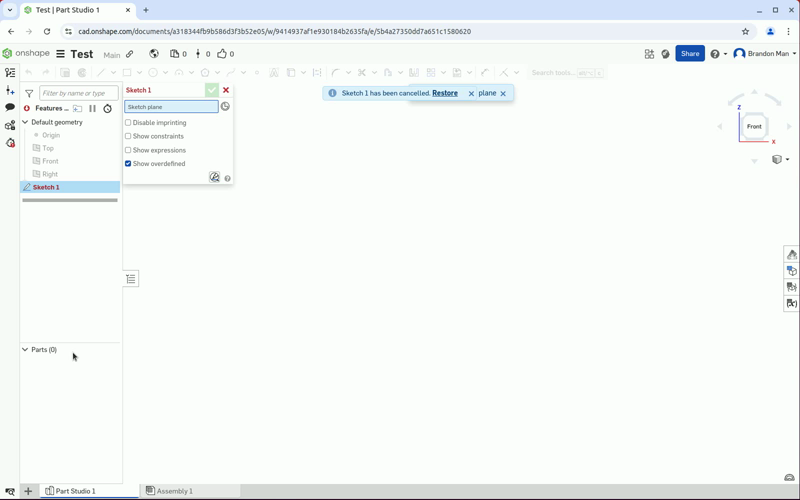
mouse_move(73, 163)
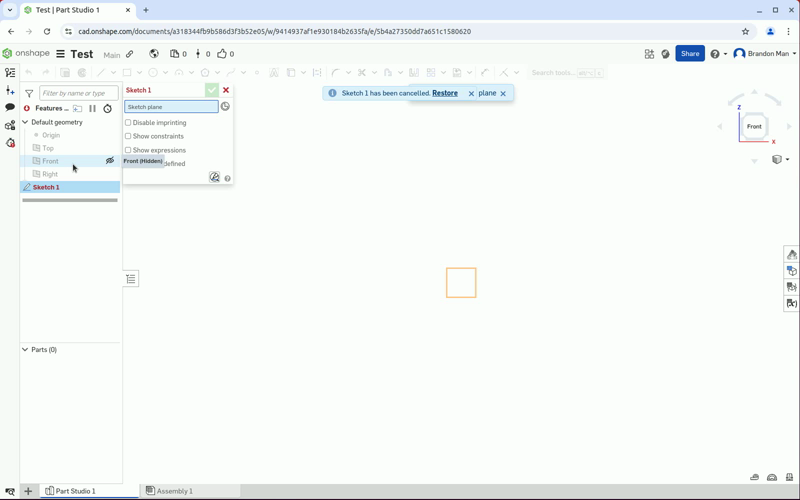
click(73, 163)
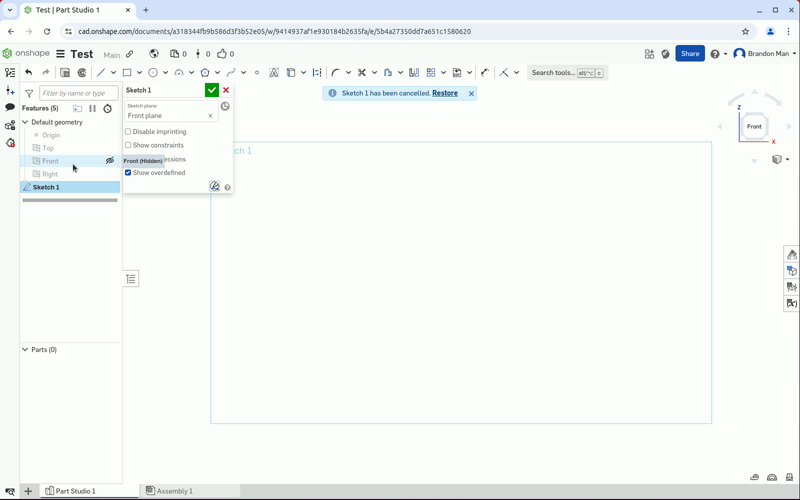
mouse_move(73, 352)
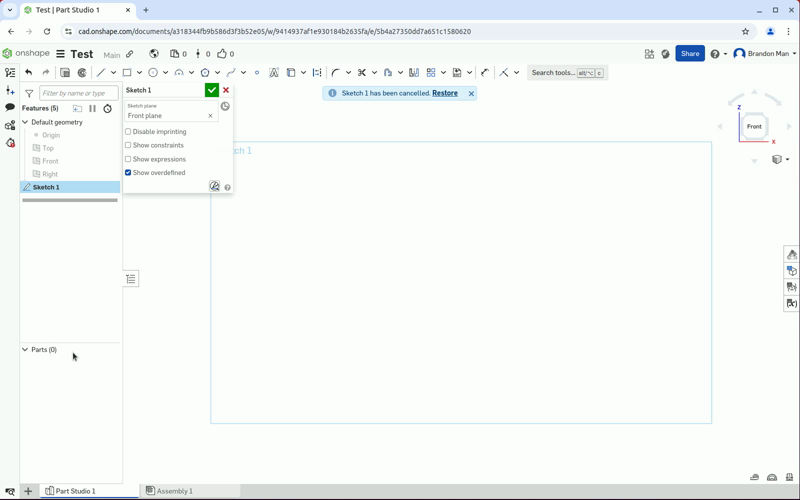
key(y)
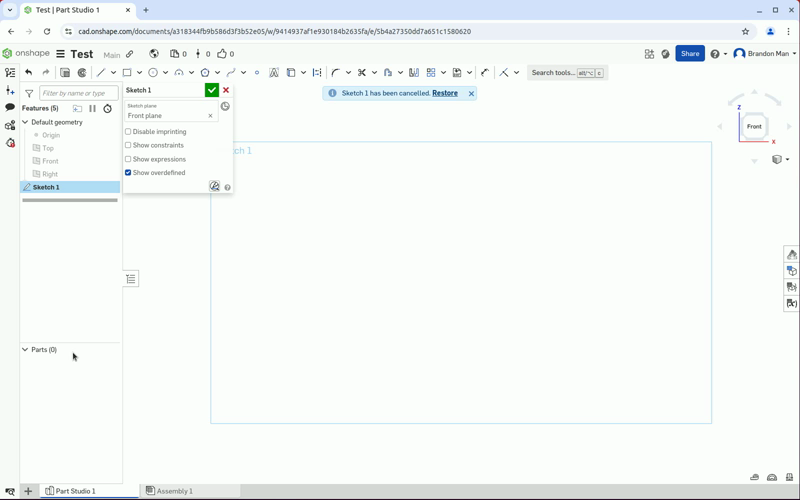
key(l)
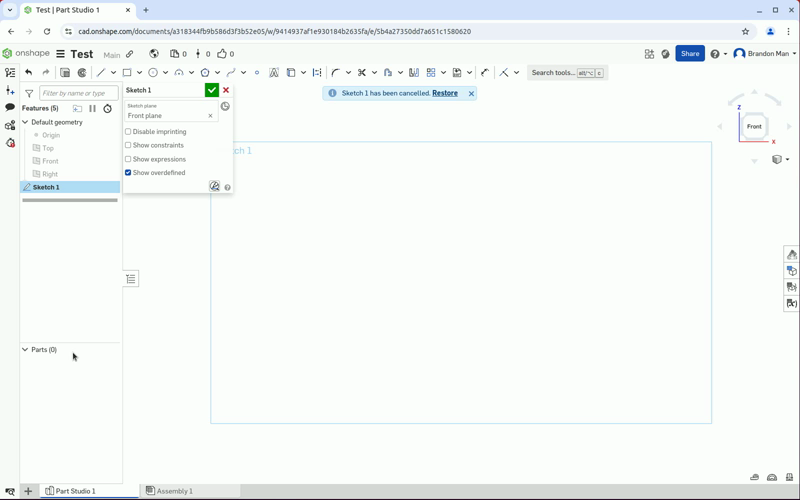
key_down(shift)
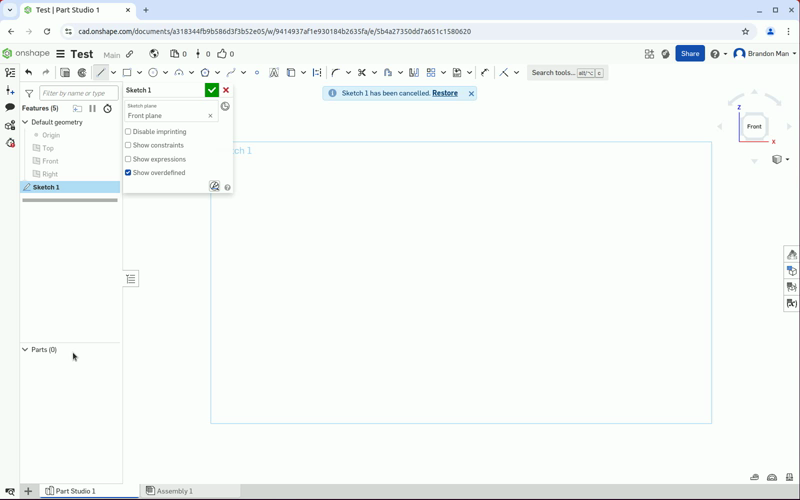
mouse_move(348, 284)
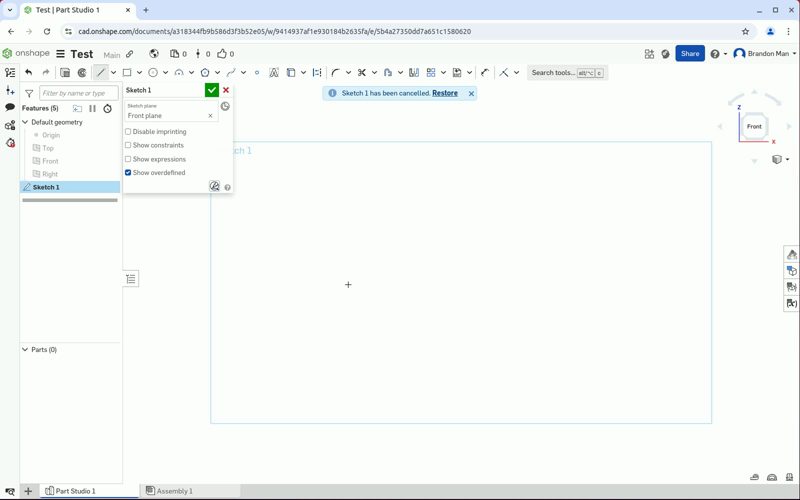
click(348, 284)
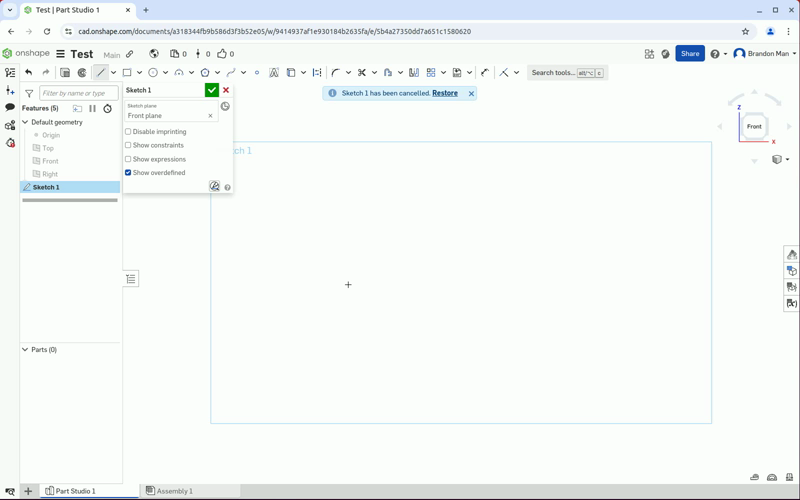
key_up(shift)
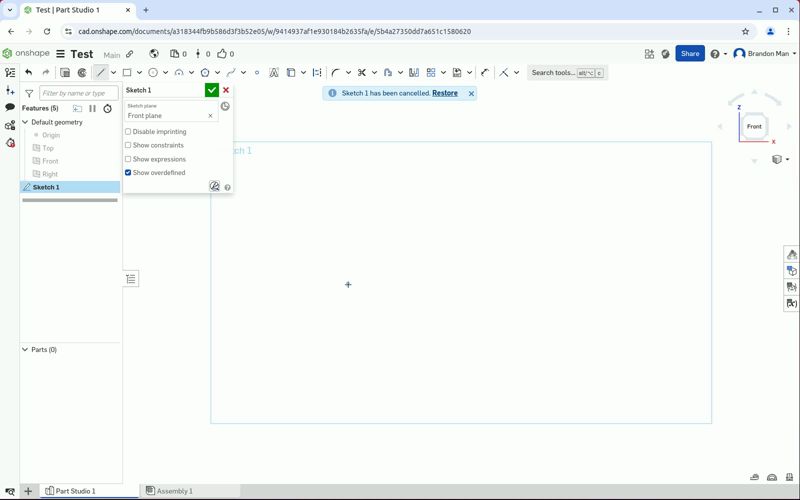
key_down(shift)
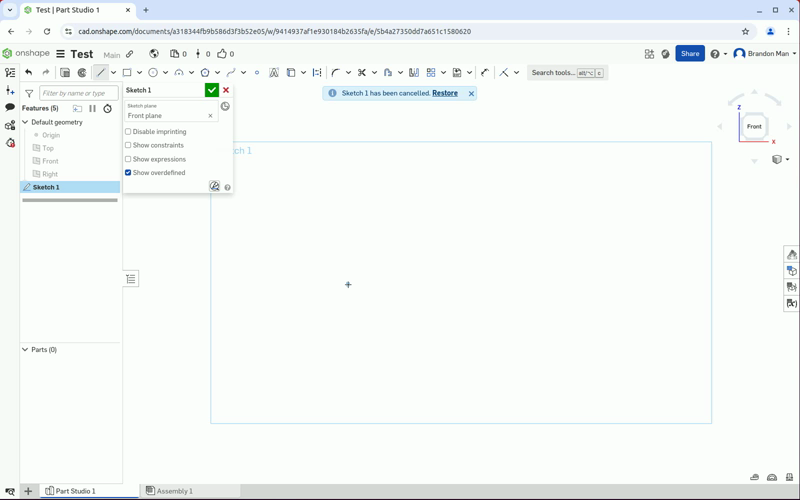
mouse_move(378, 284)
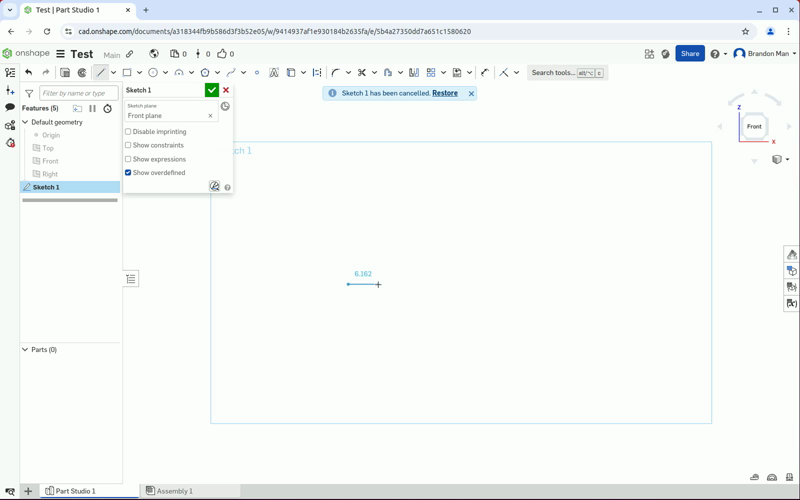
mouse_move(376, 284)
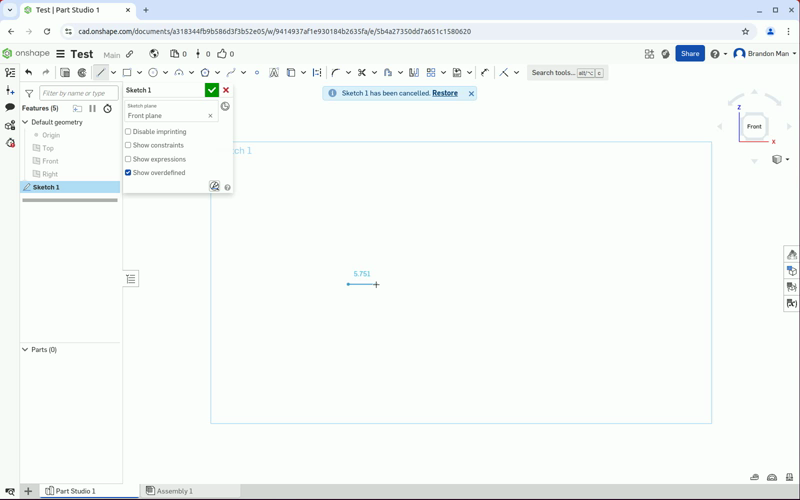
click(376, 284)
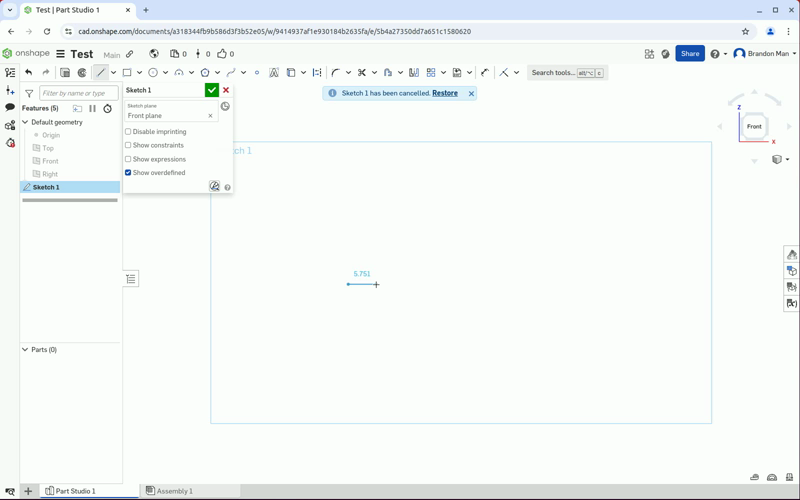
key_up(shift)
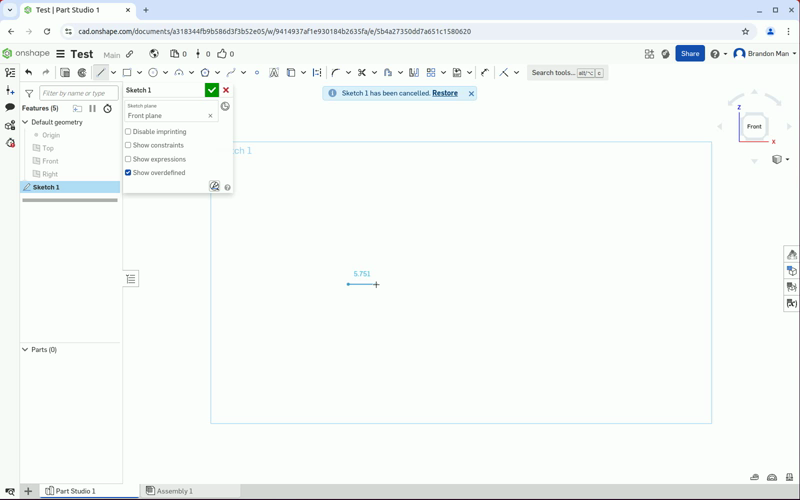
key_down(shift)
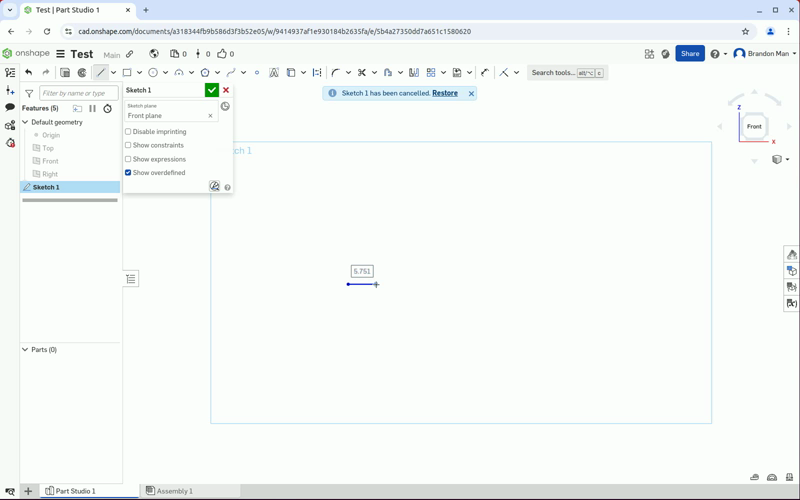
mouse_move(406, 284)
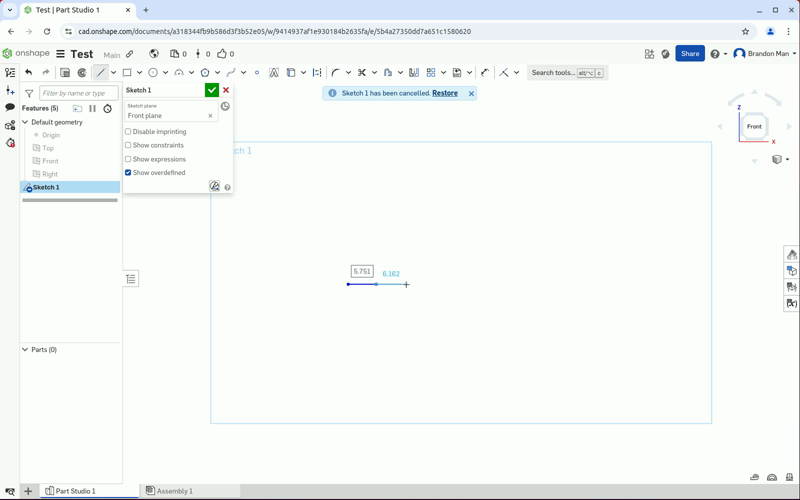
mouse_move(376, 243)
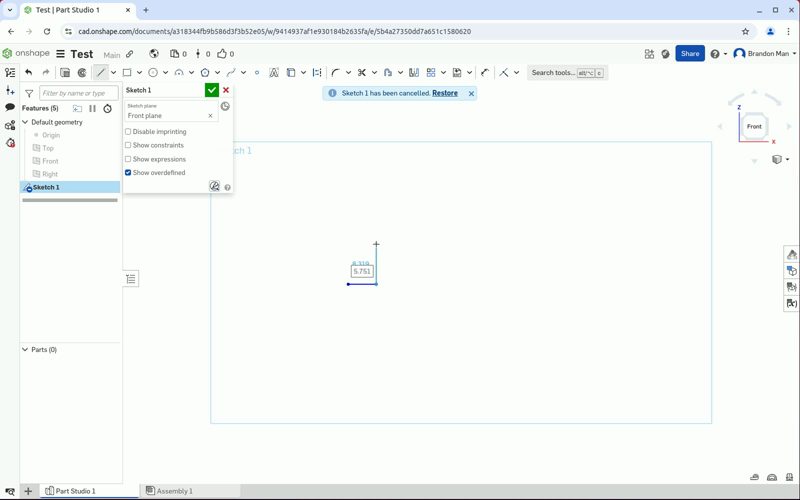
click(376, 243)
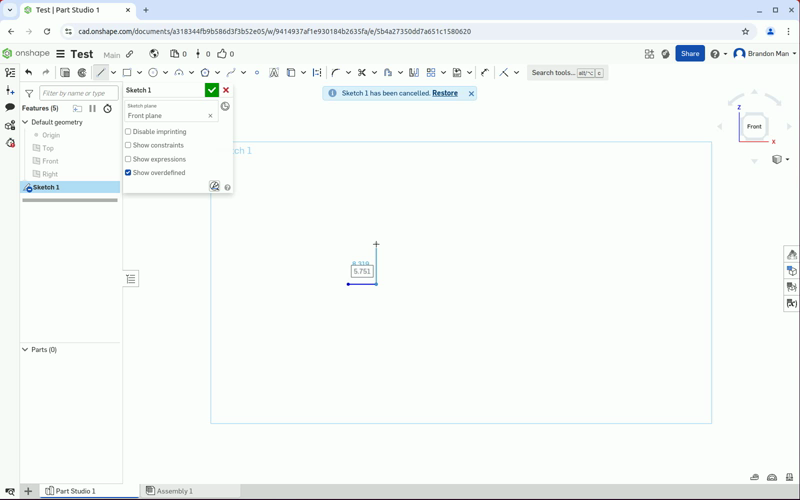
key_up(shift)
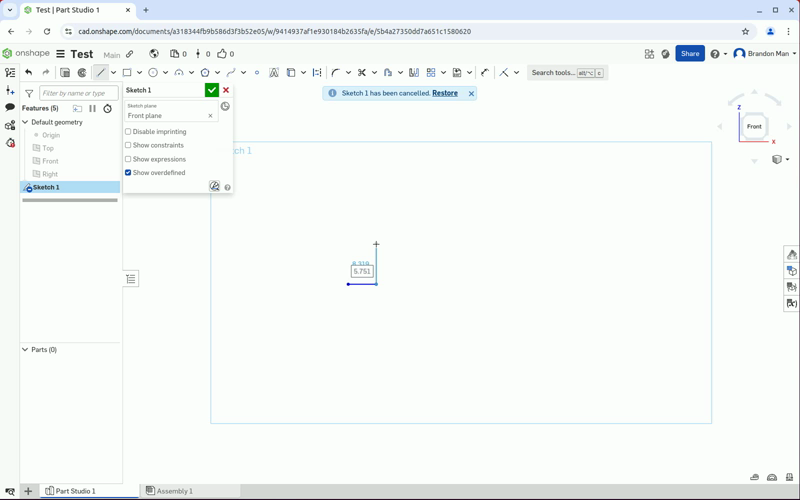
key_down(shift)
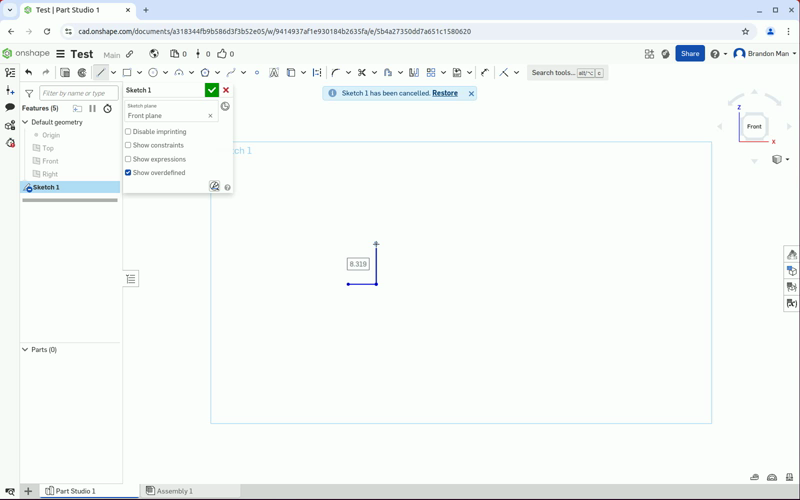
mouse_move(543, 243)
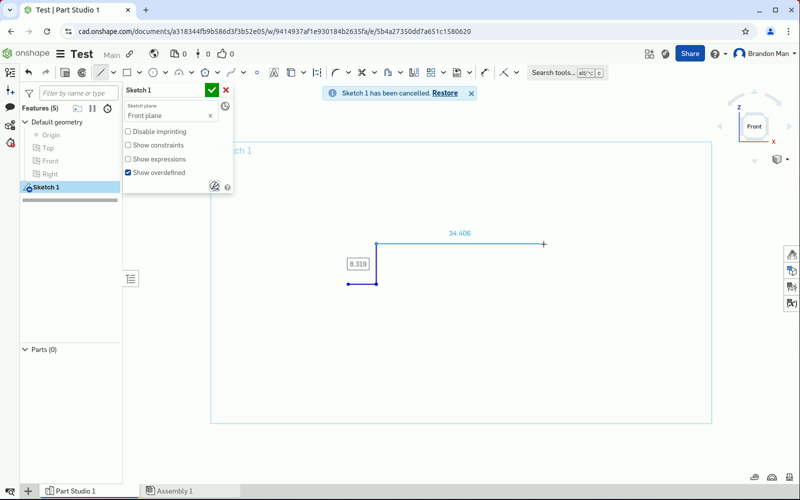
click(543, 243)
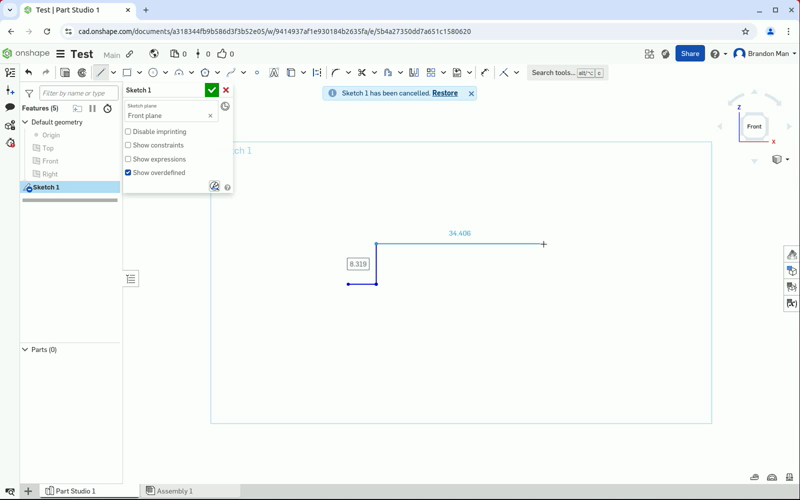
key_up(shift)
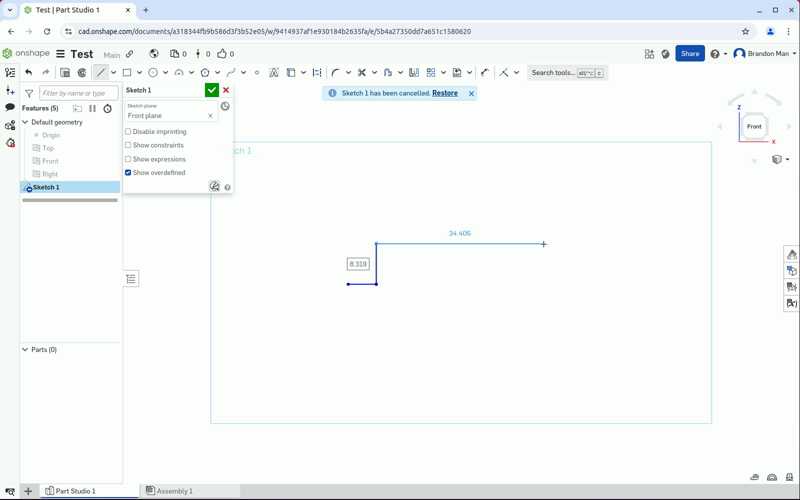
key_down(shift)
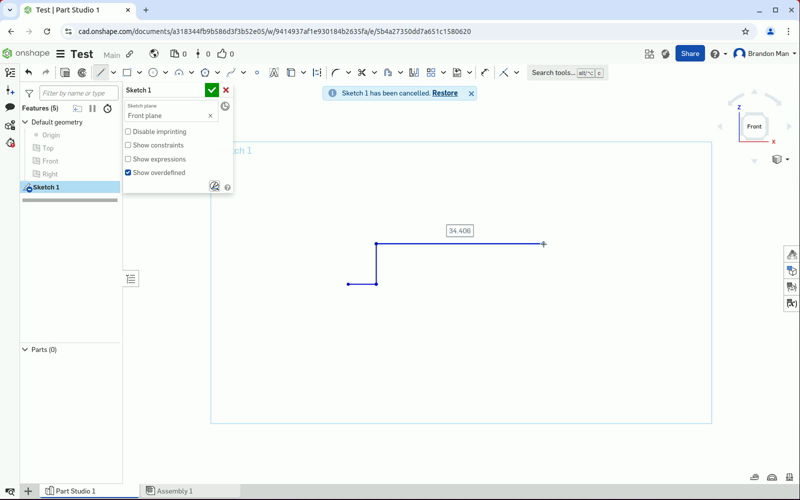
mouse_move(573, 243)
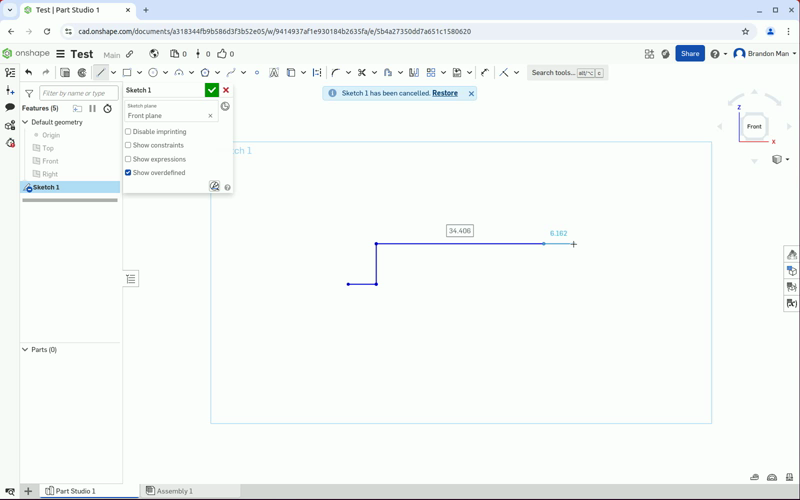
mouse_move(543, 284)
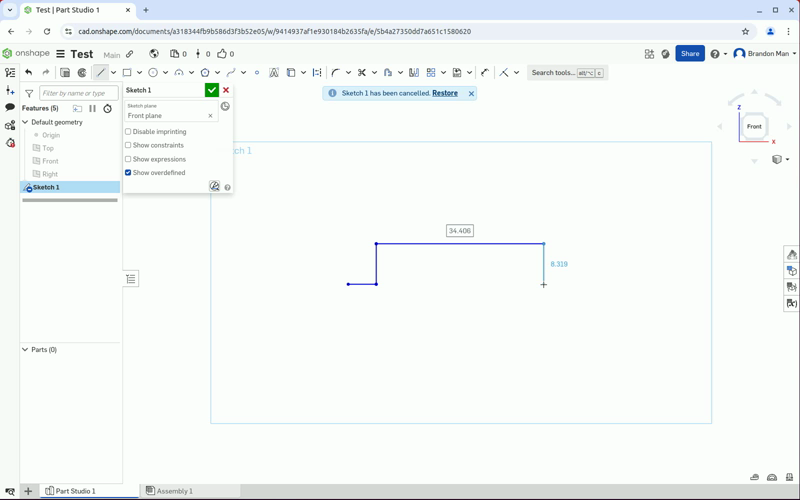
click(543, 284)
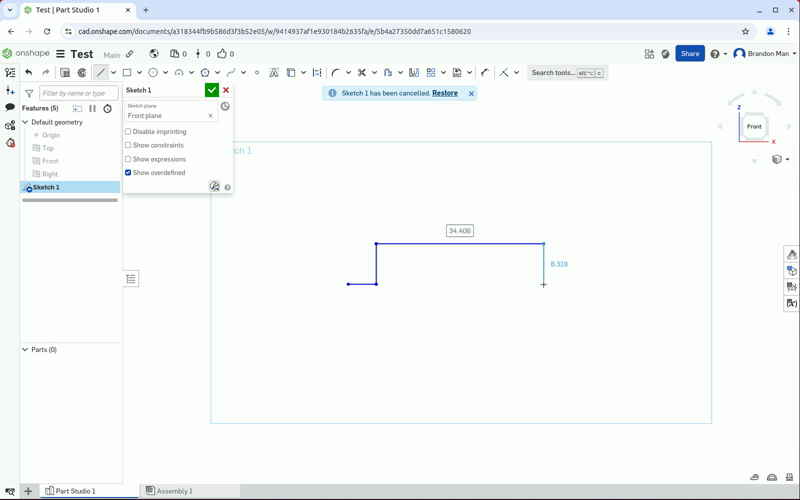
key_up(shift)
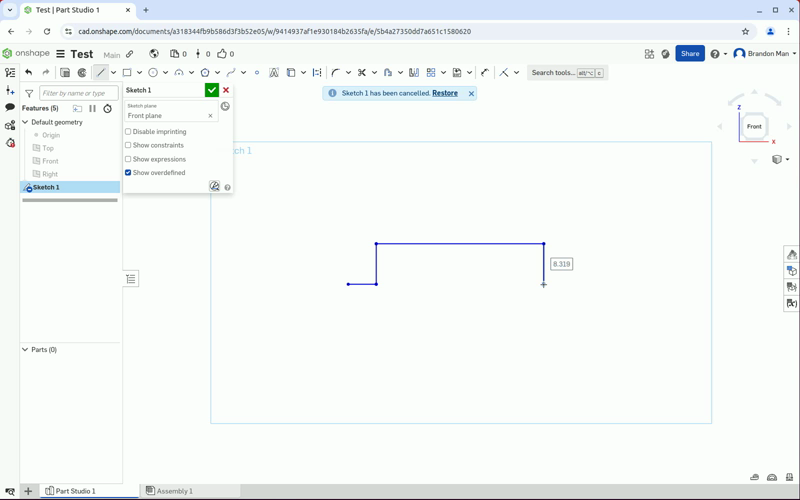
key_down(shift)
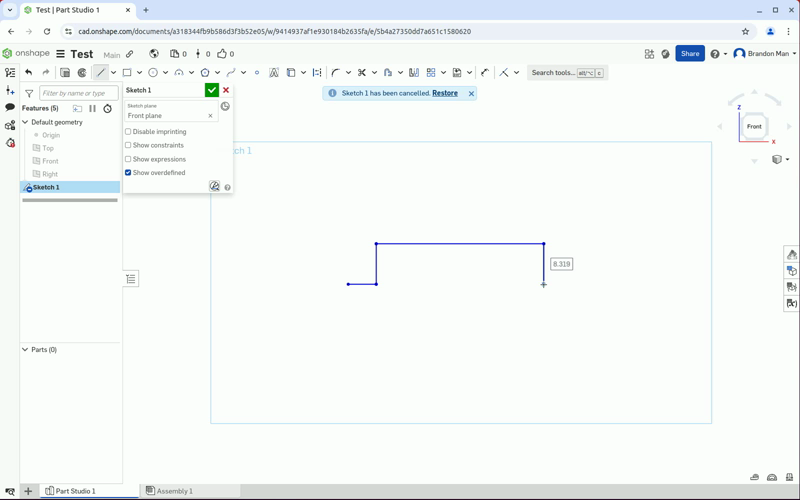
mouse_move(573, 284)
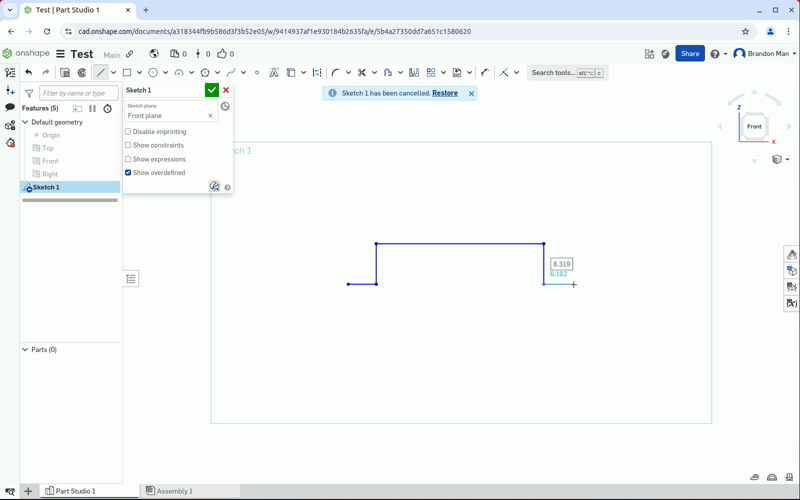
mouse_move(572, 284)
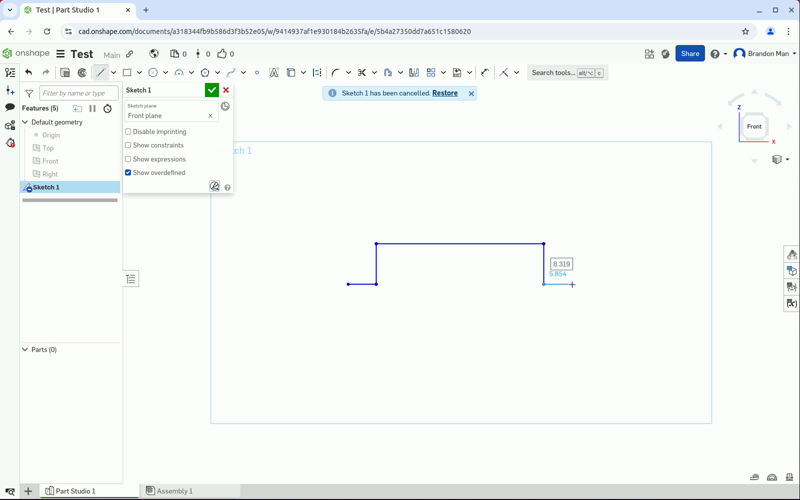
click(572, 284)
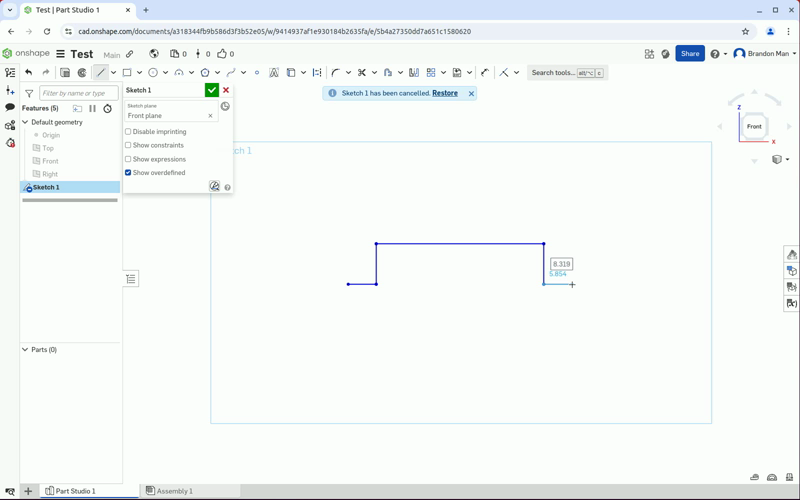
key_up(shift)
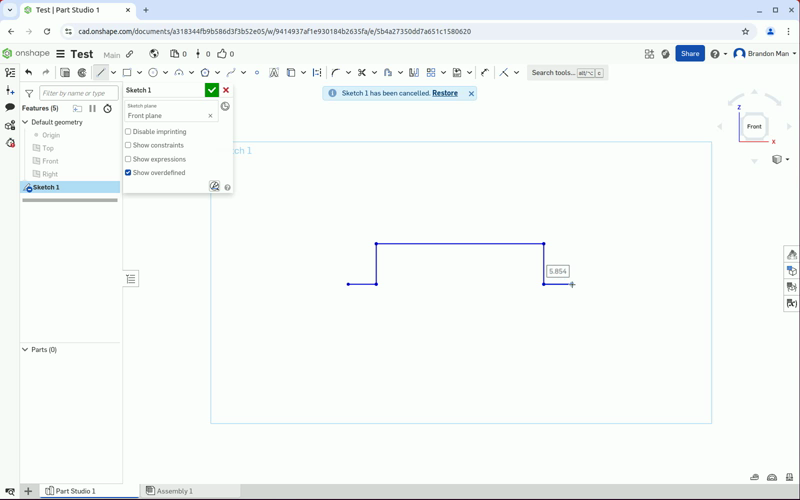
key_down(shift)
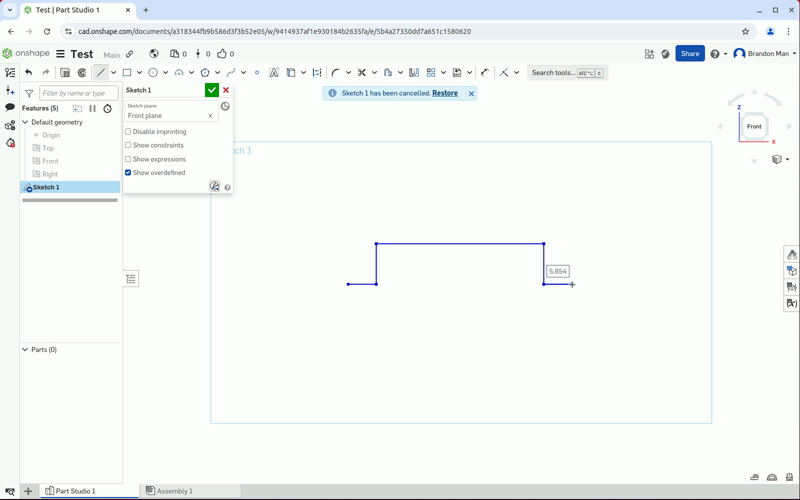
mouse_move(589, 284)
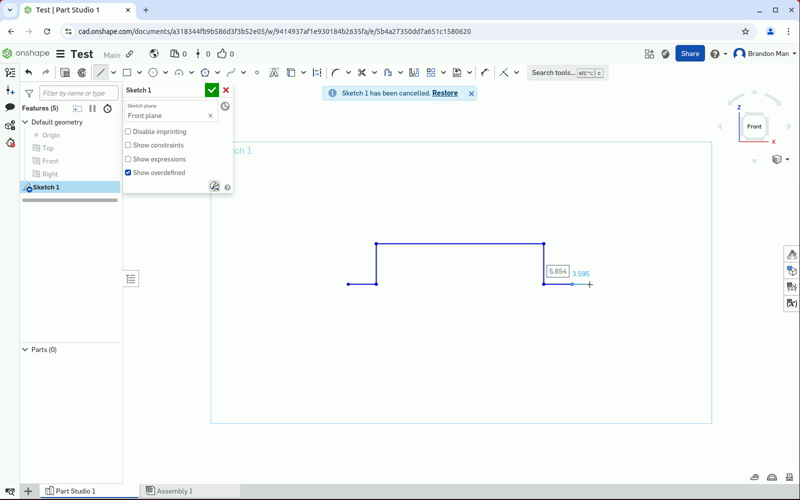
mouse_move(572, 281)
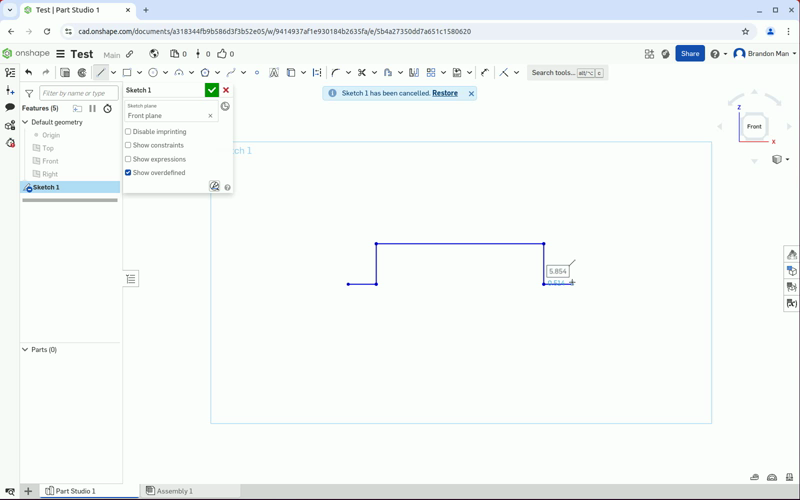
scroll(6)
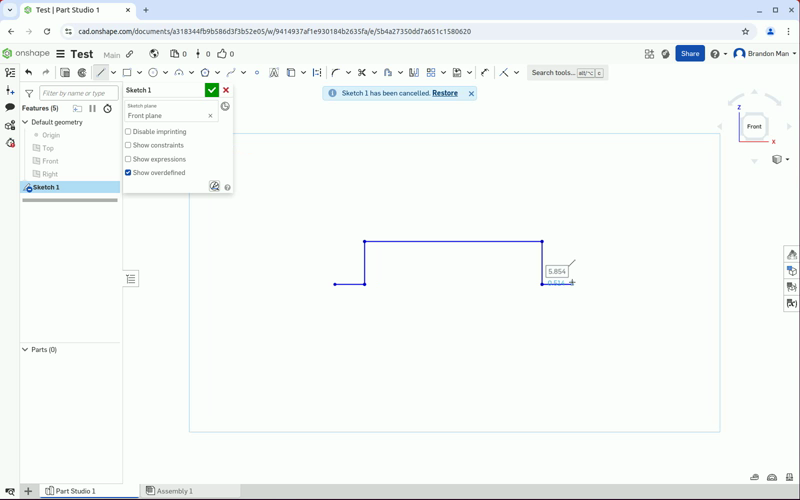
scroll(6)
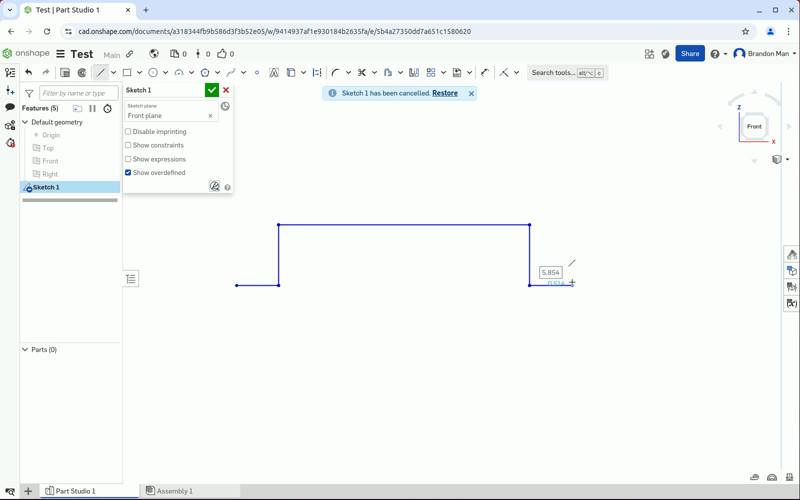
scroll(6)
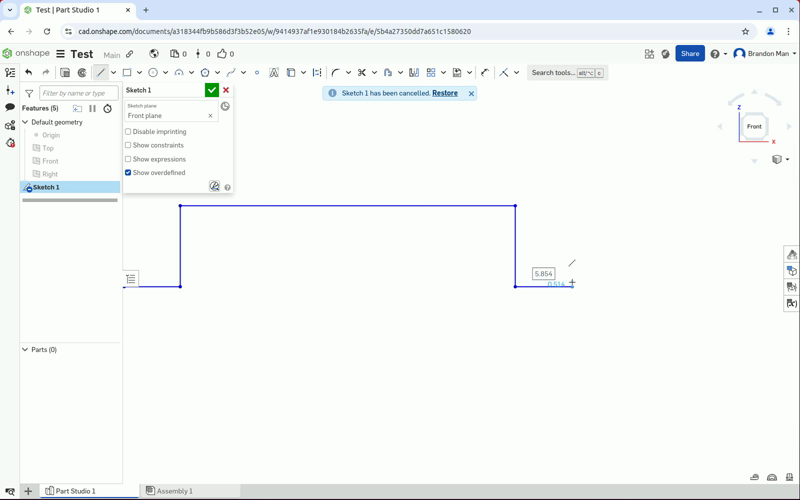
scroll(6)
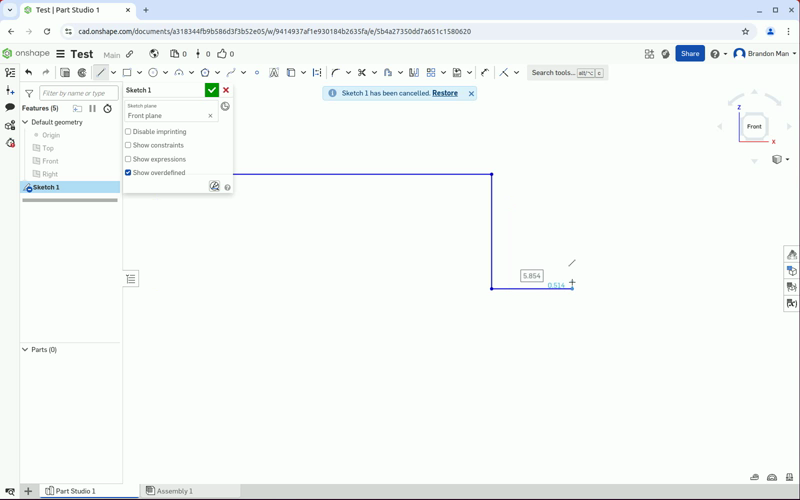
scroll(6)
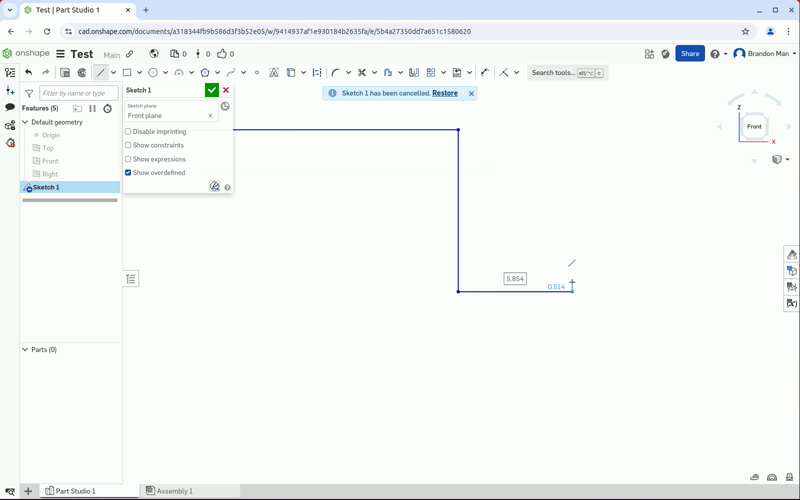
scroll(6)
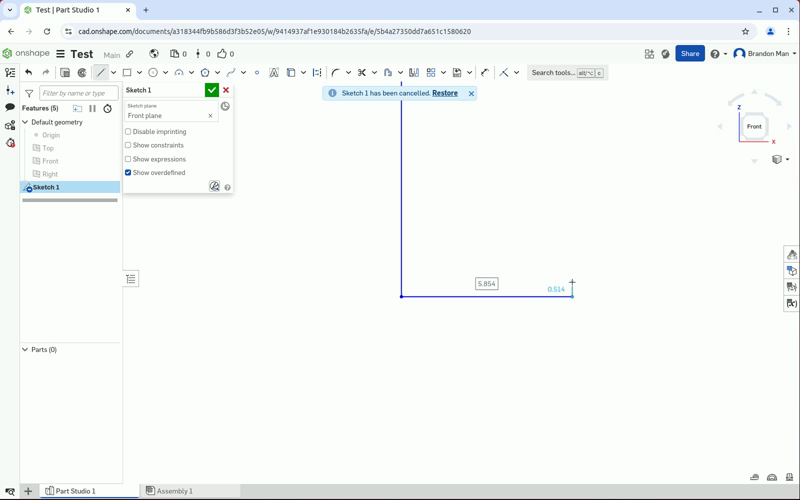
scroll(6)
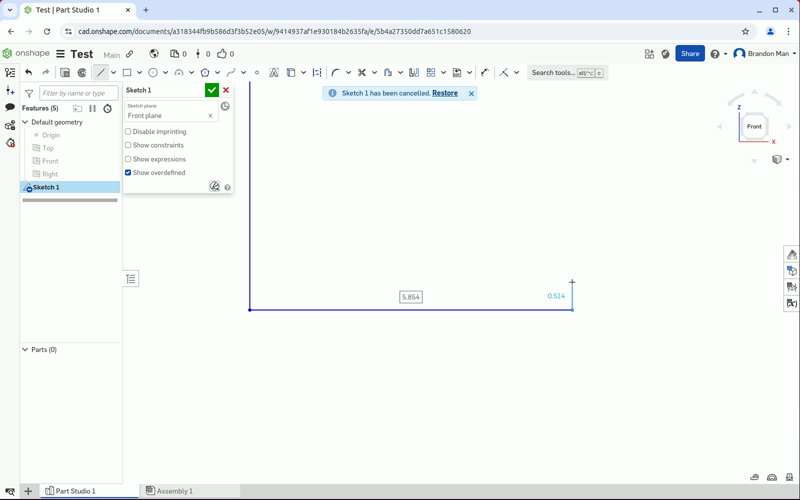
click(572, 281)
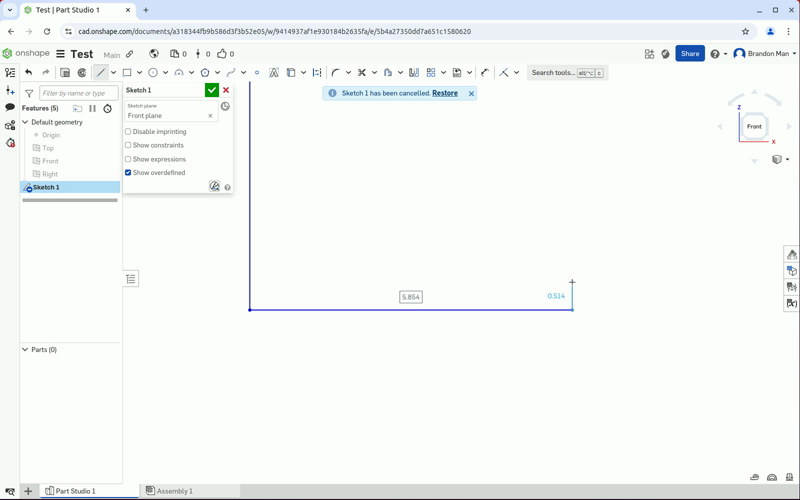
scroll(-6)
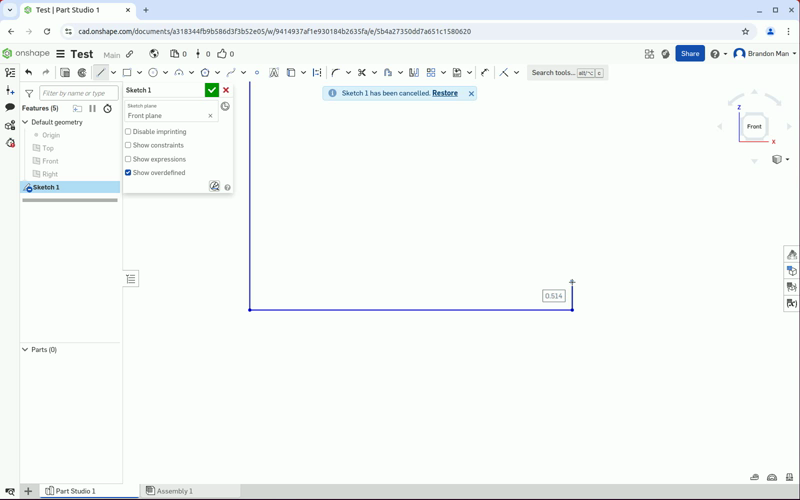
scroll(-6)
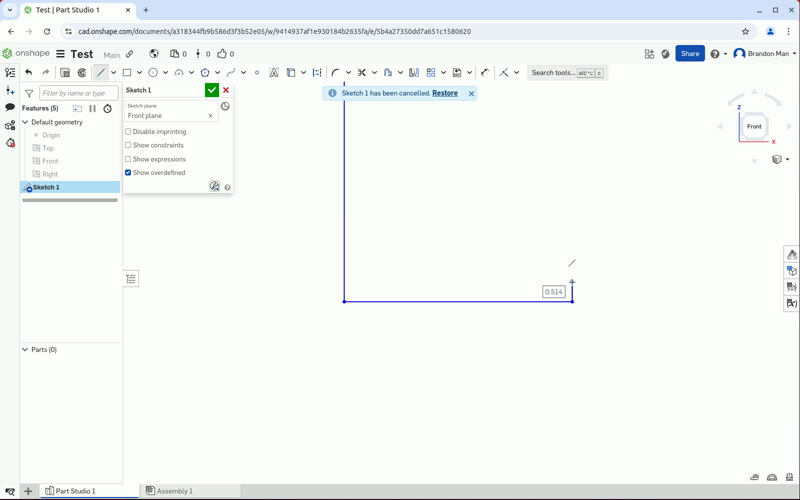
scroll(-6)
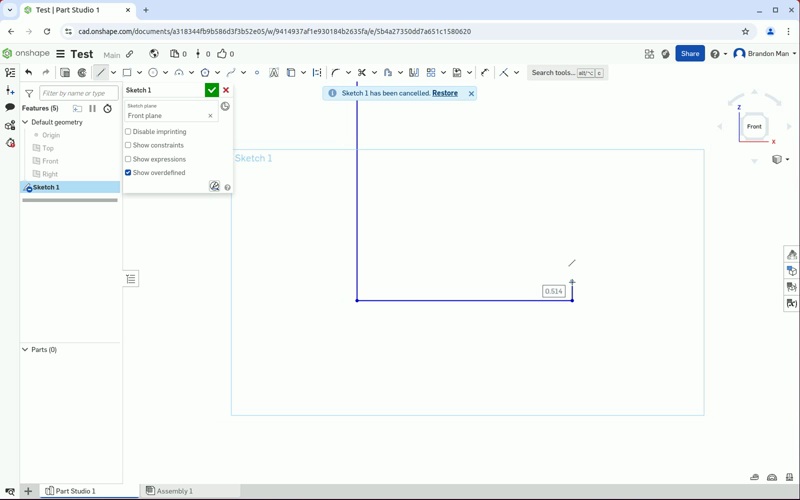
scroll(-6)
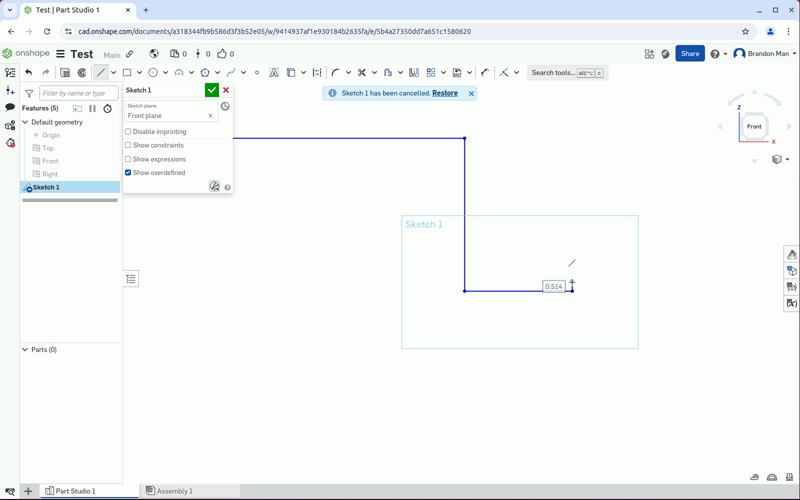
scroll(-6)
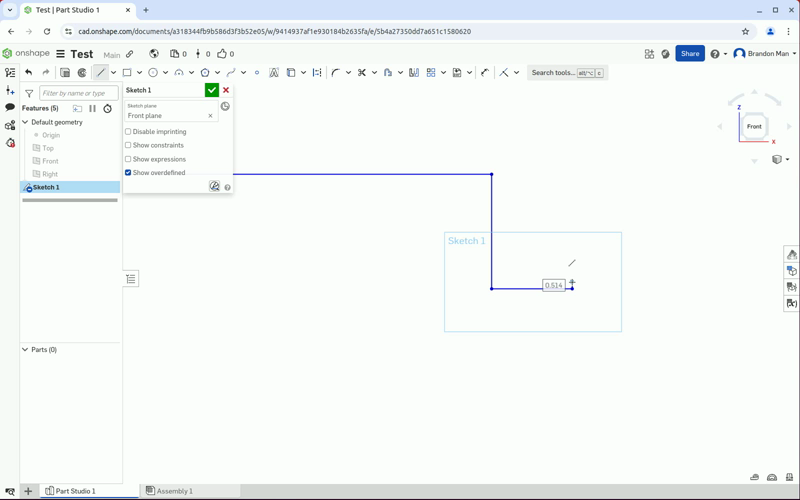
scroll(-6)
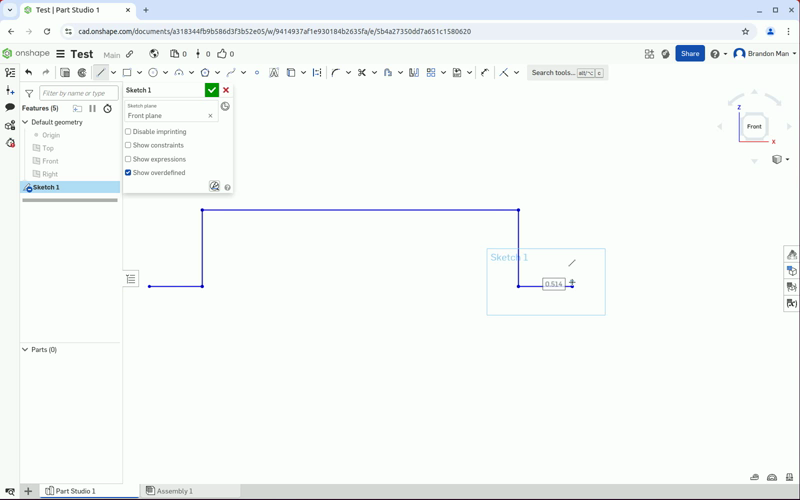
scroll(-6)
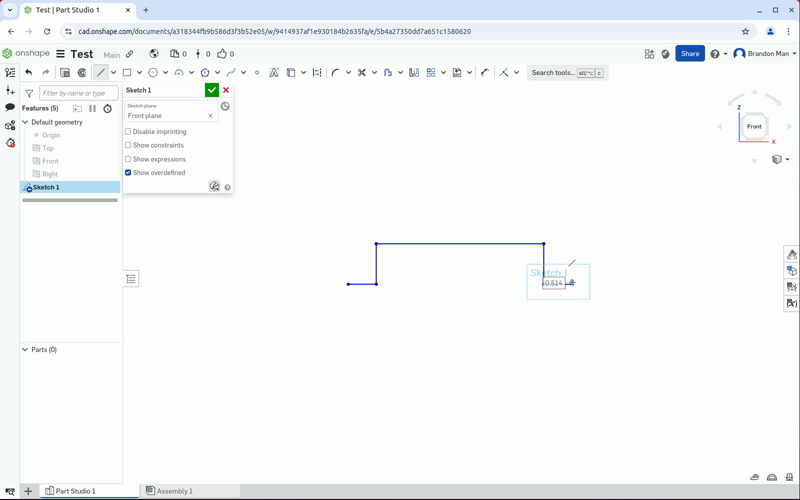
key_up(shift)
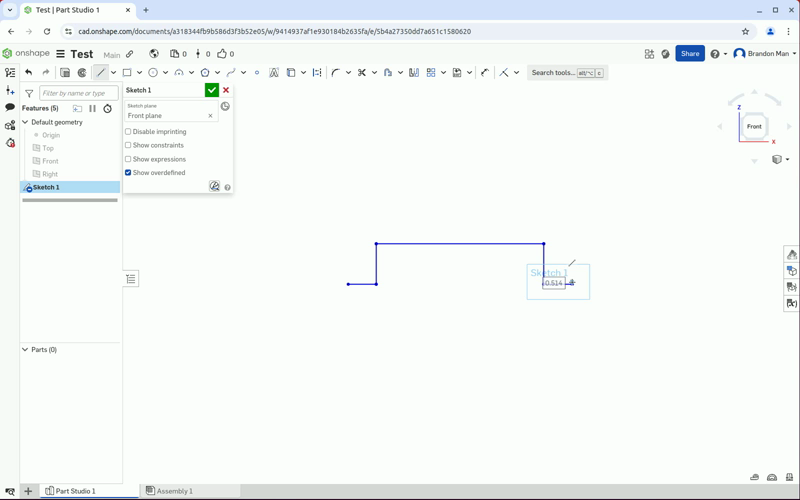
key_down(shift)
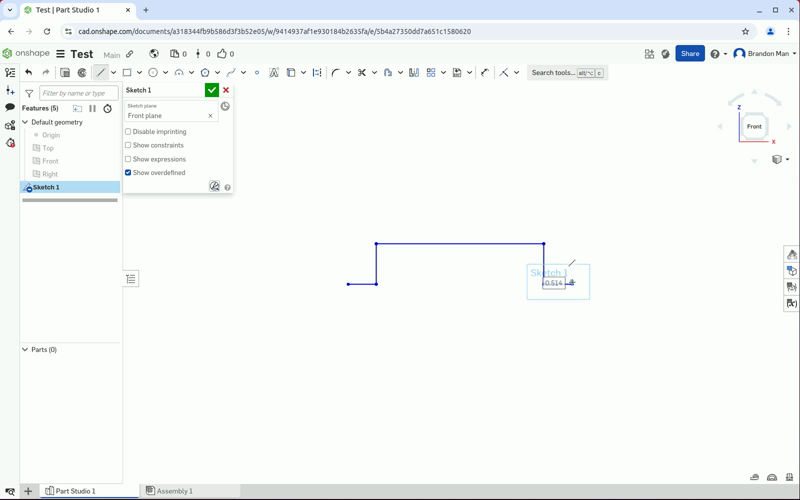
mouse_move(589, 281)
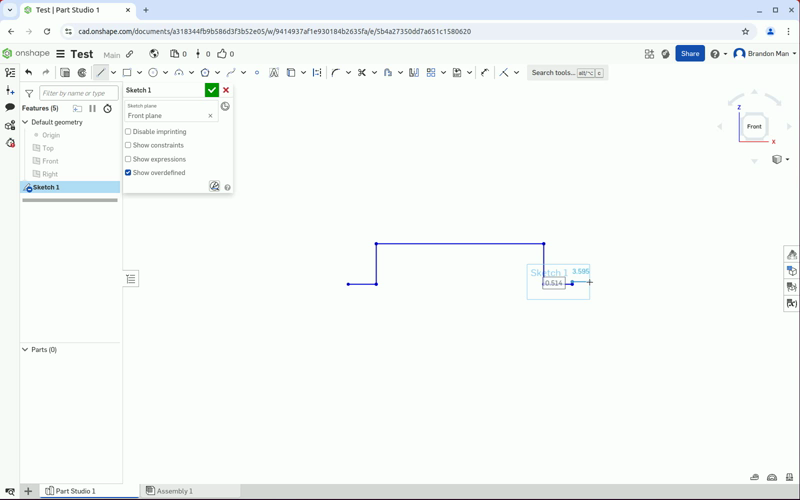
mouse_move(546, 281)
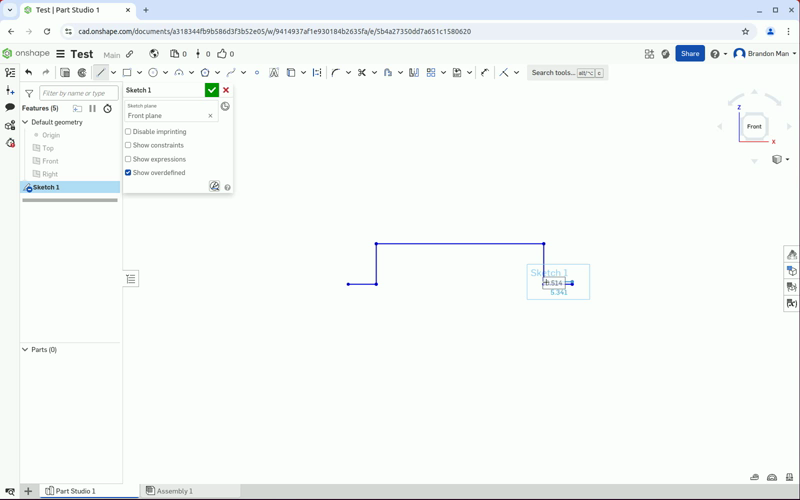
scroll(6)
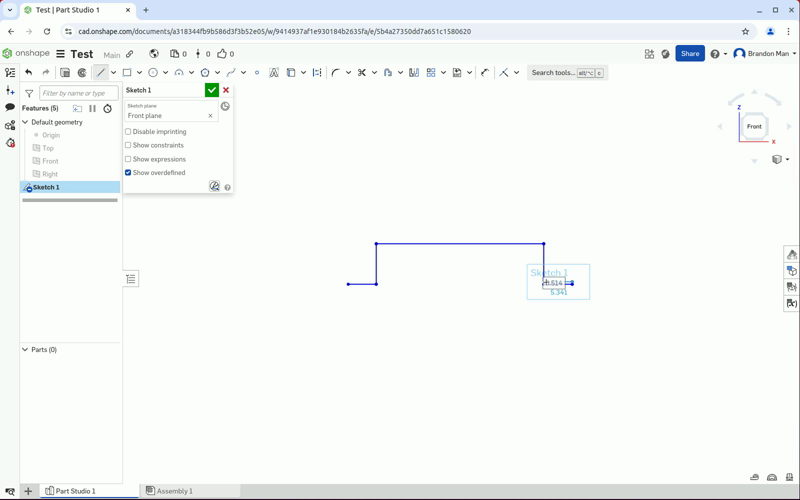
scroll(6)
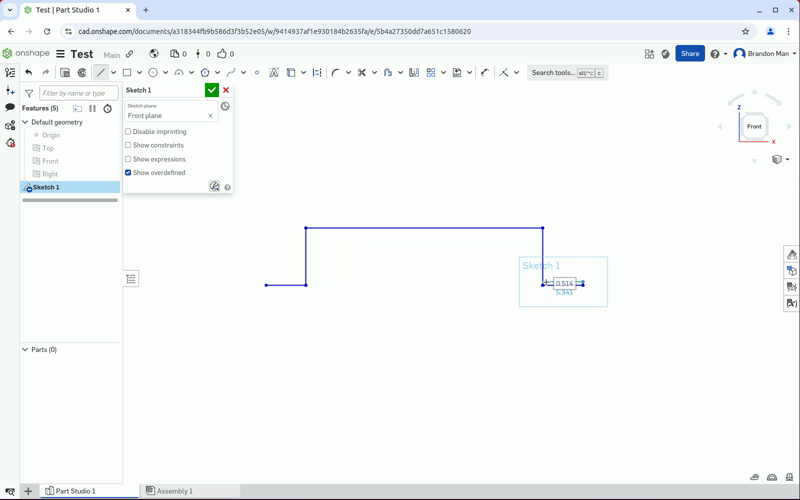
scroll(6)
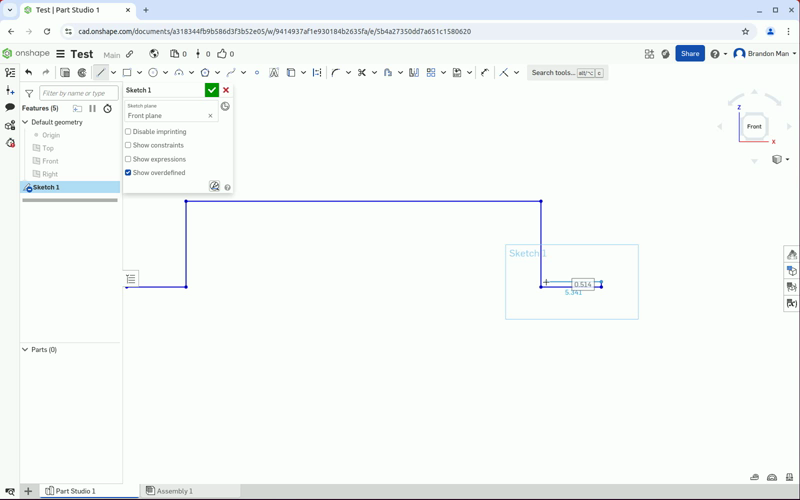
scroll(6)
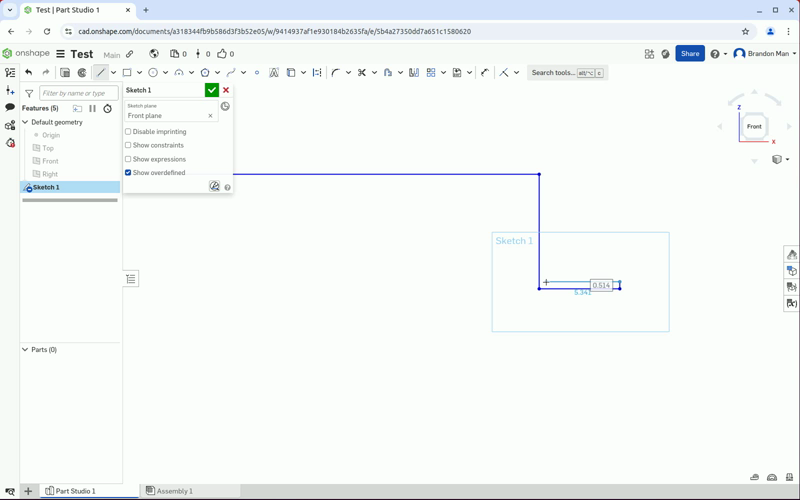
scroll(6)
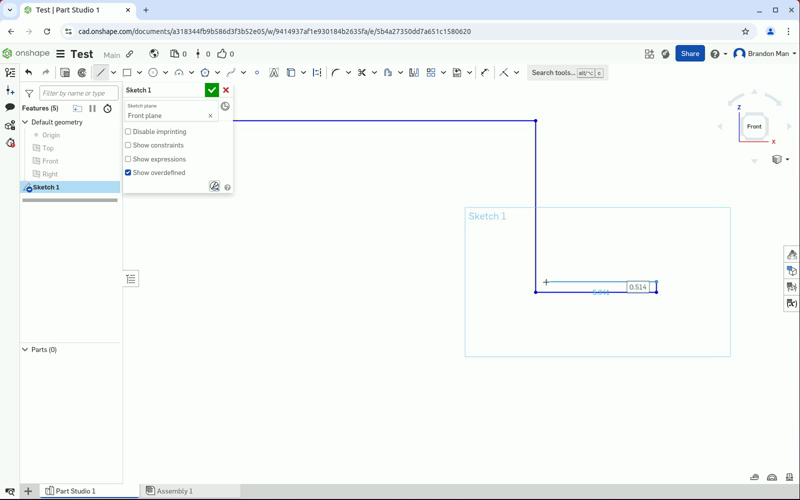
scroll(6)
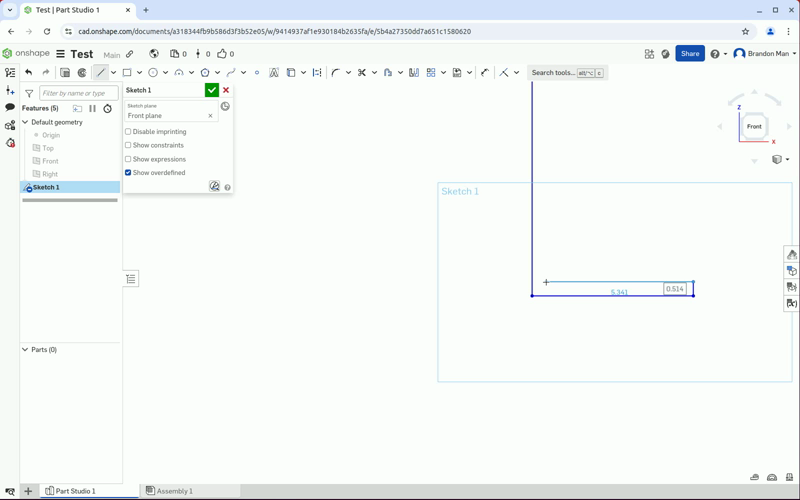
scroll(6)
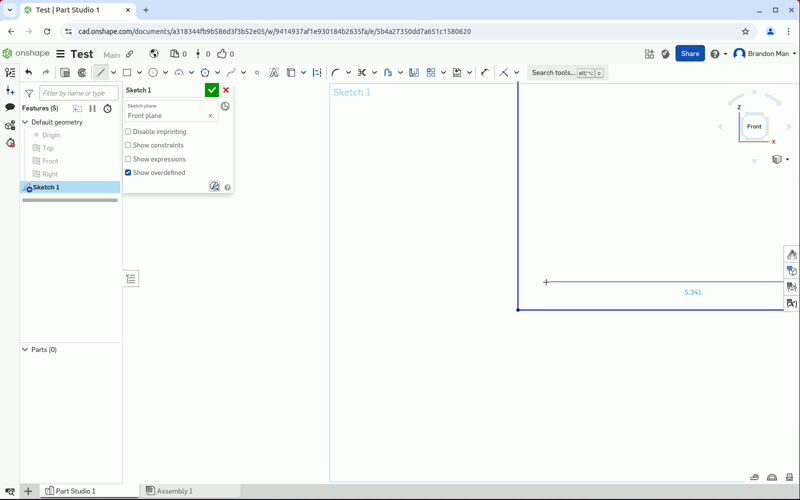
click(546, 281)
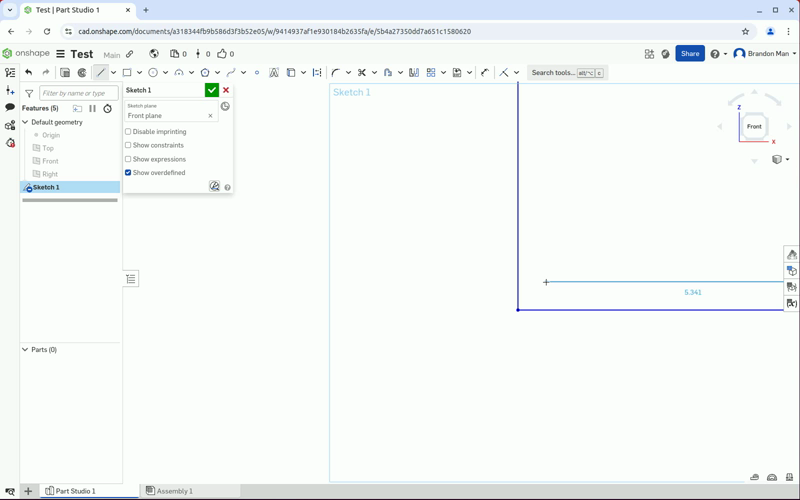
scroll(-6)
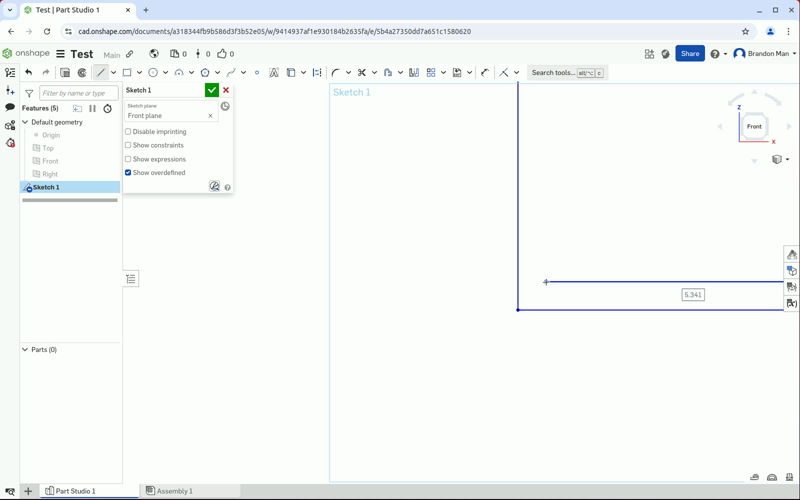
scroll(-6)
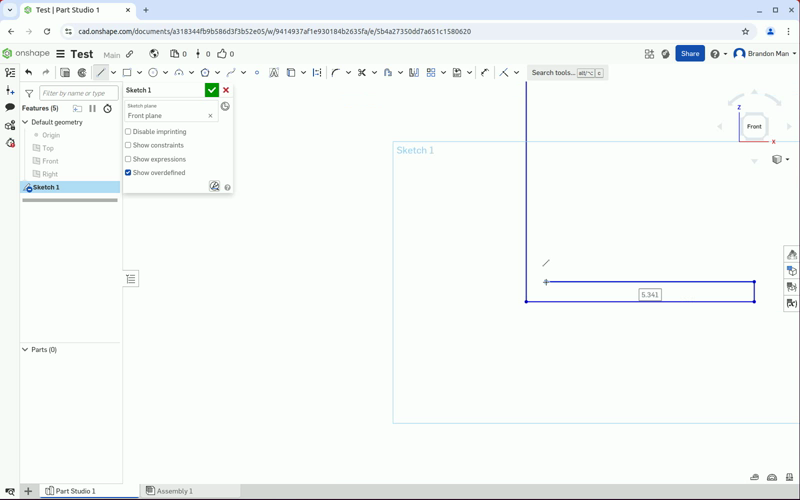
scroll(-6)
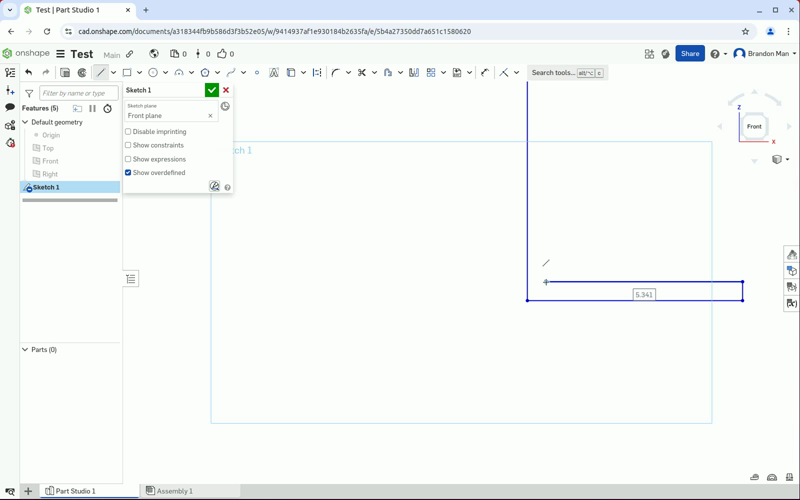
scroll(-6)
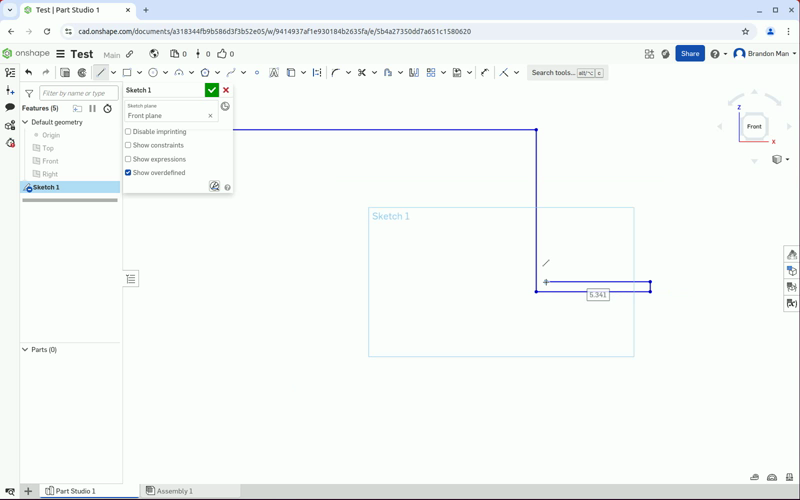
scroll(-6)
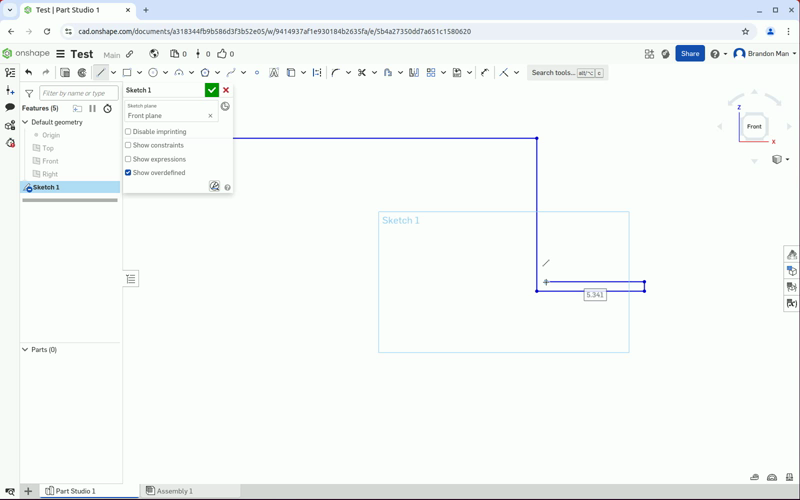
scroll(-6)
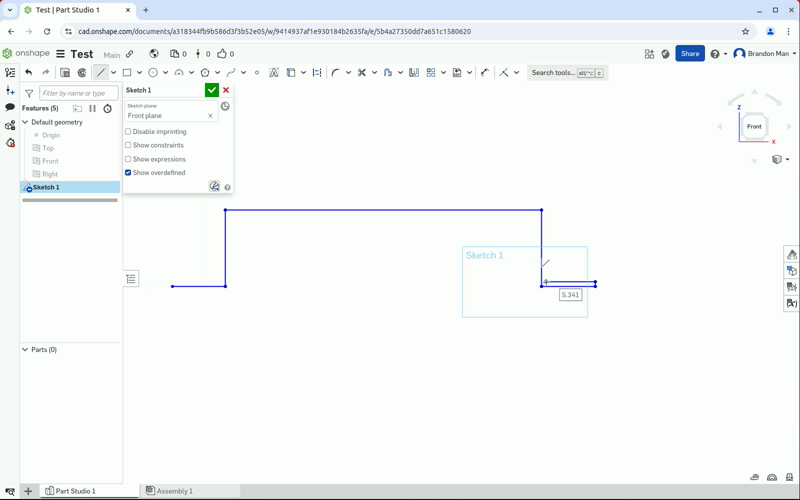
scroll(-6)
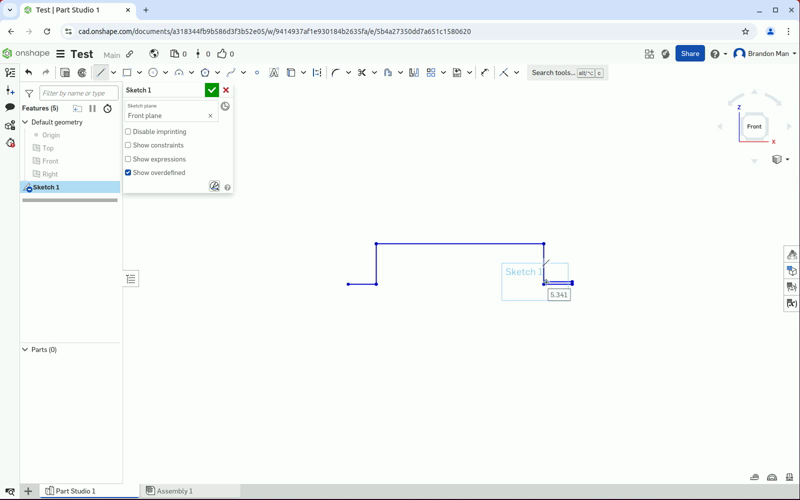
key_up(shift)
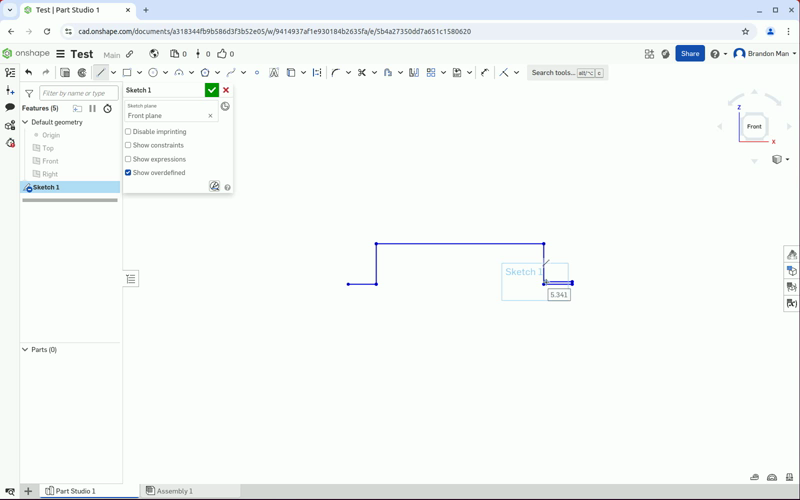
key_down(shift)
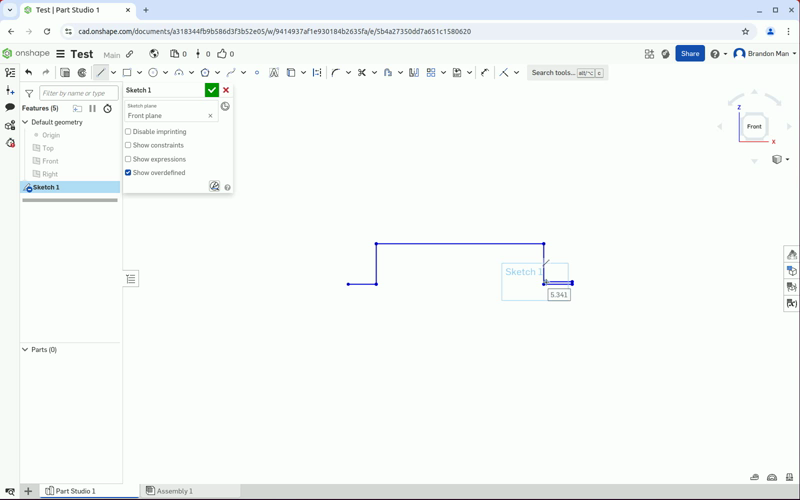
mouse_move(576, 281)
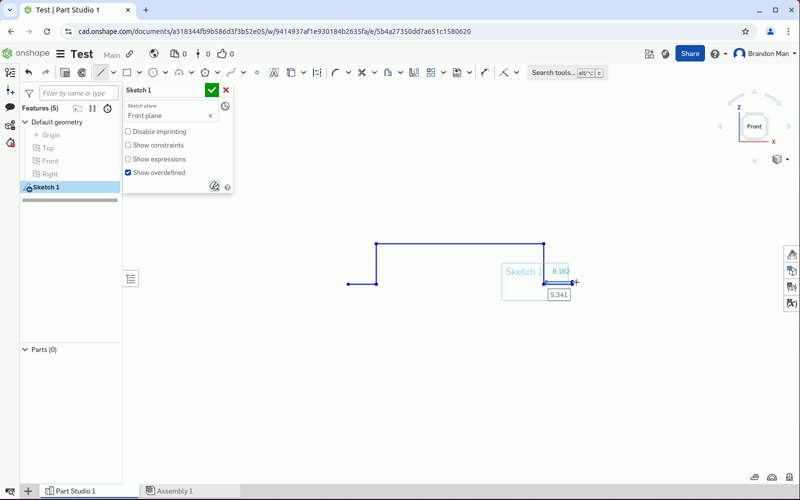
mouse_move(546, 241)
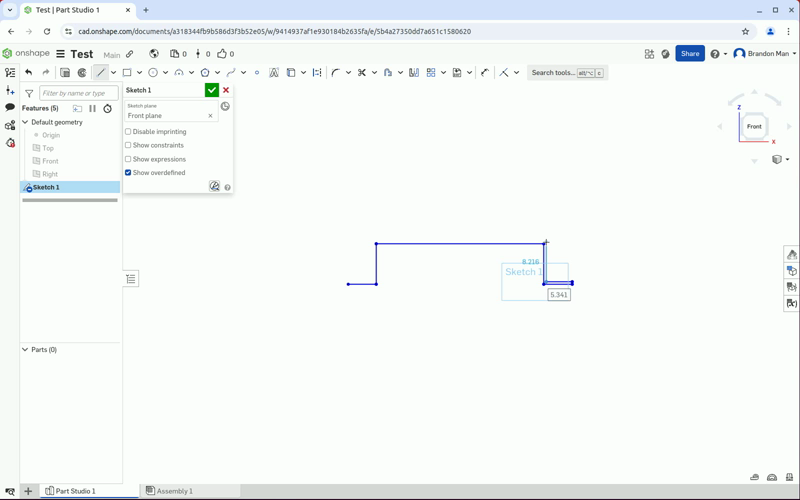
scroll(6)
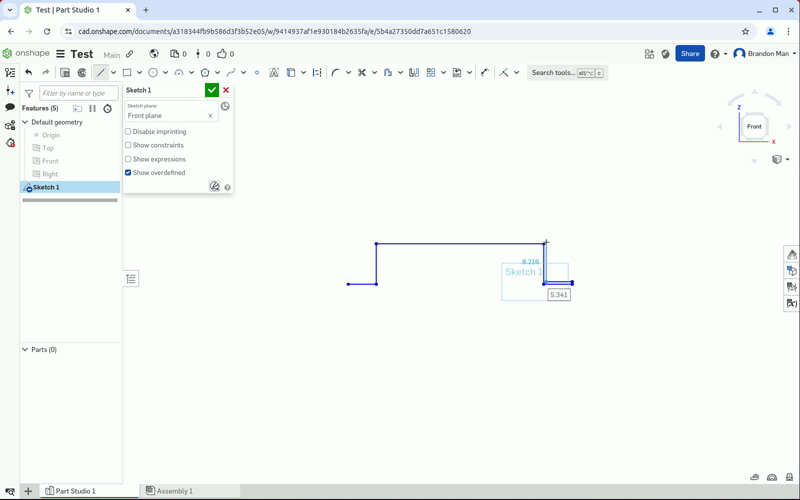
scroll(6)
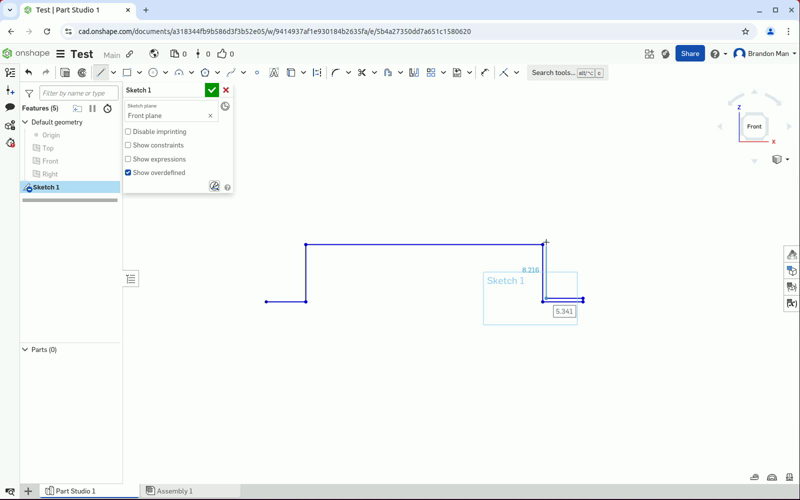
scroll(6)
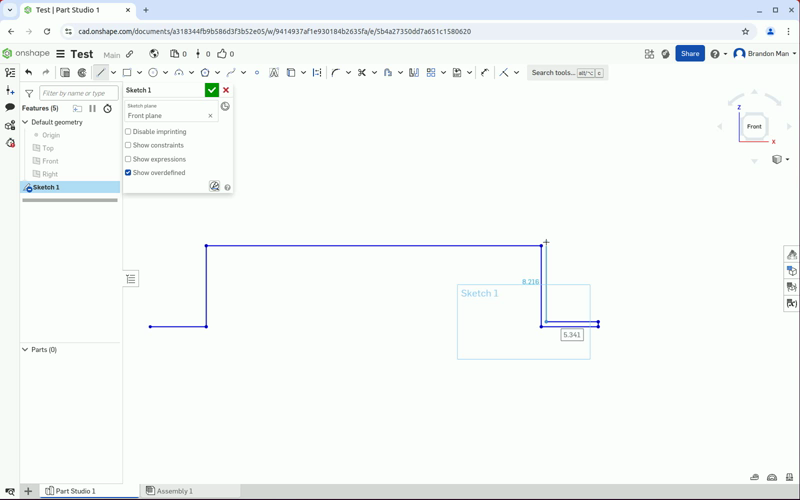
scroll(6)
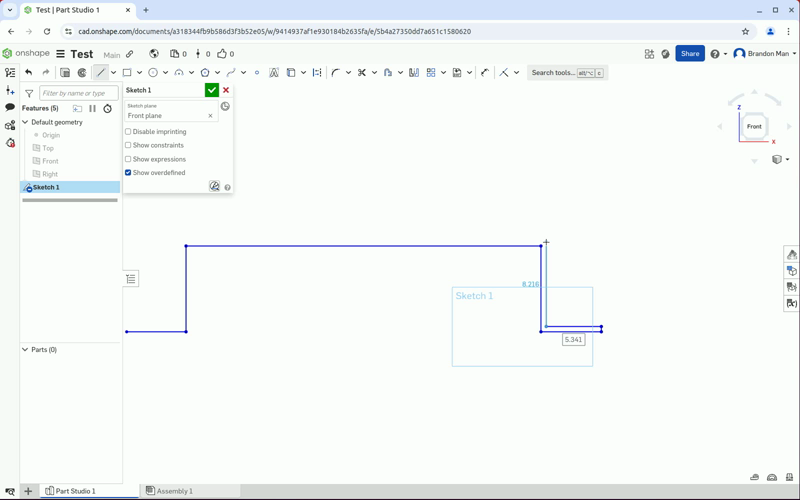
scroll(6)
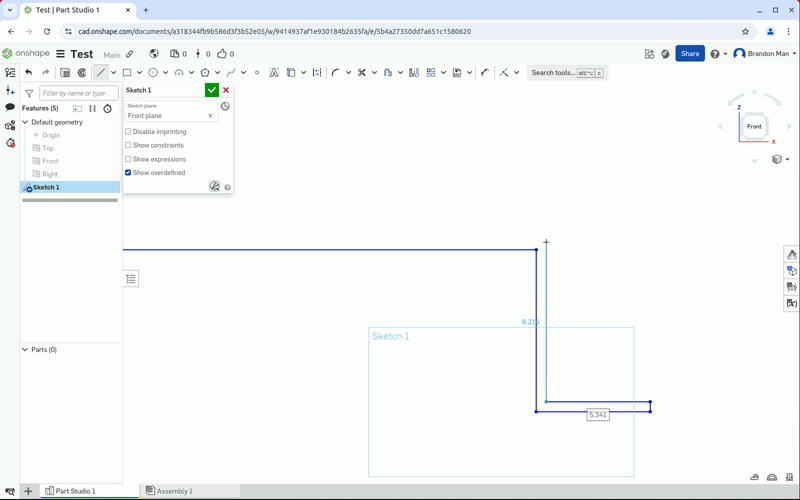
scroll(6)
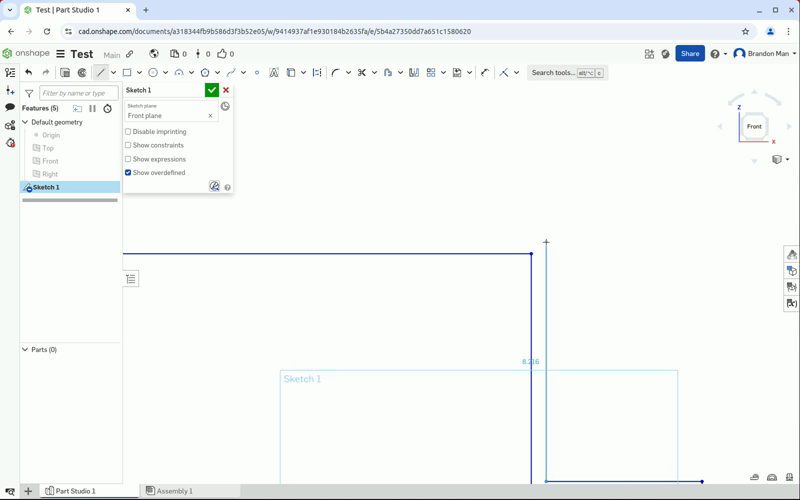
scroll(6)
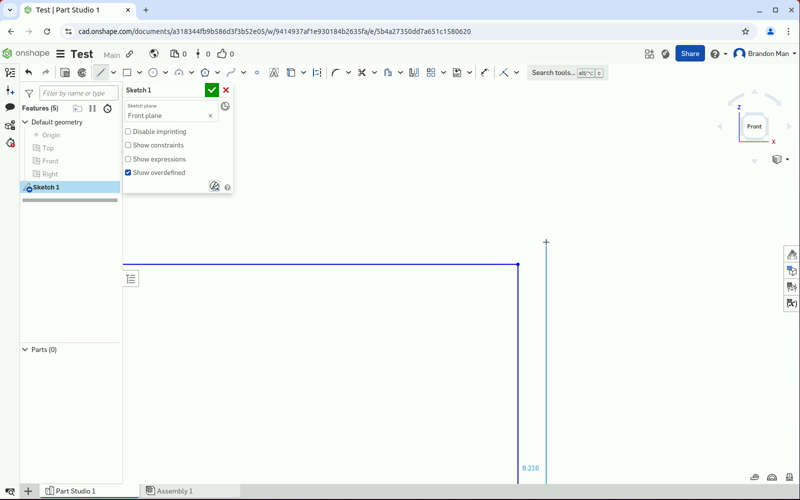
click(546, 241)
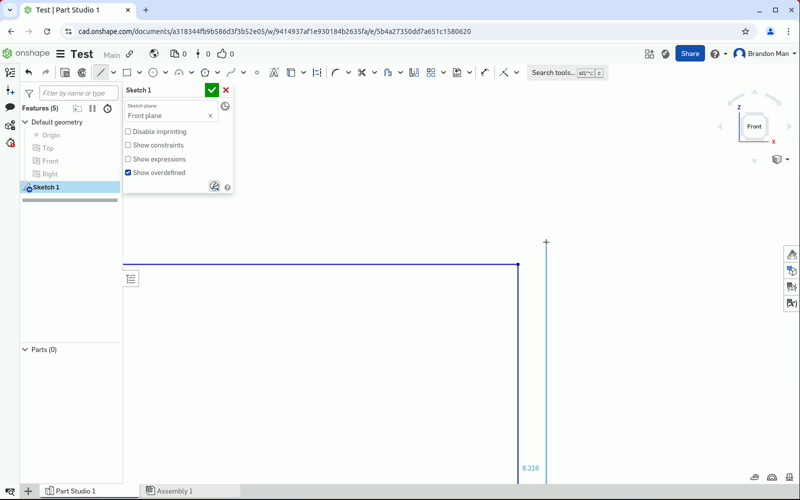
scroll(-6)
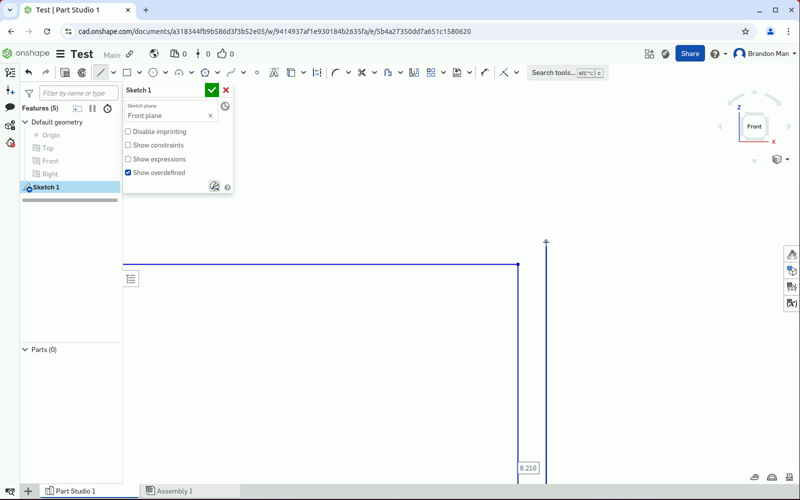
scroll(-6)
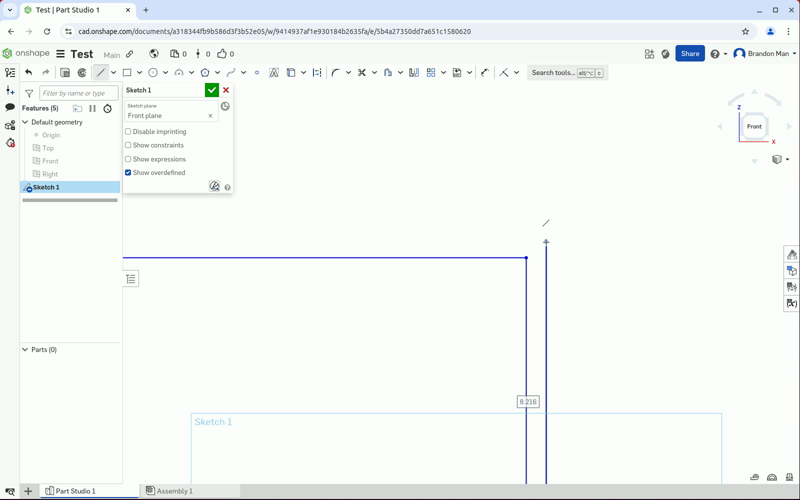
scroll(-6)
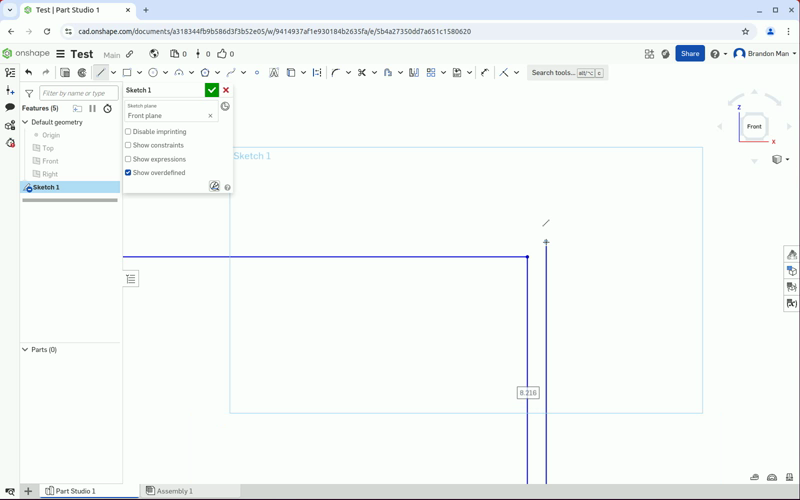
scroll(-6)
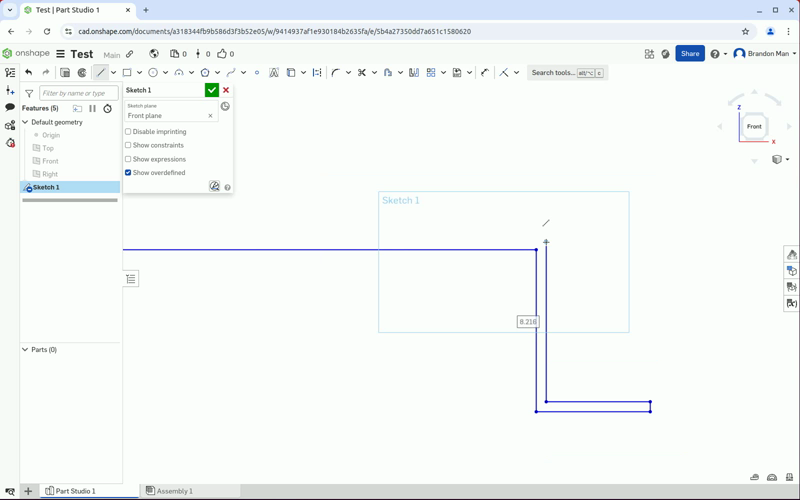
scroll(-6)
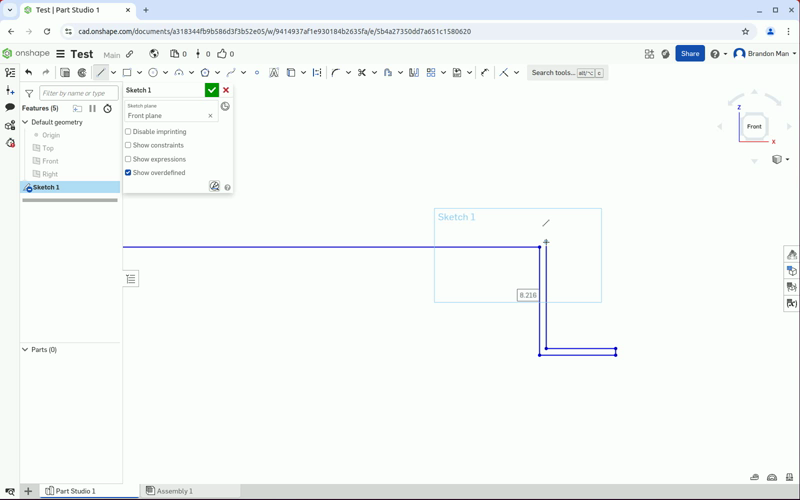
scroll(-6)
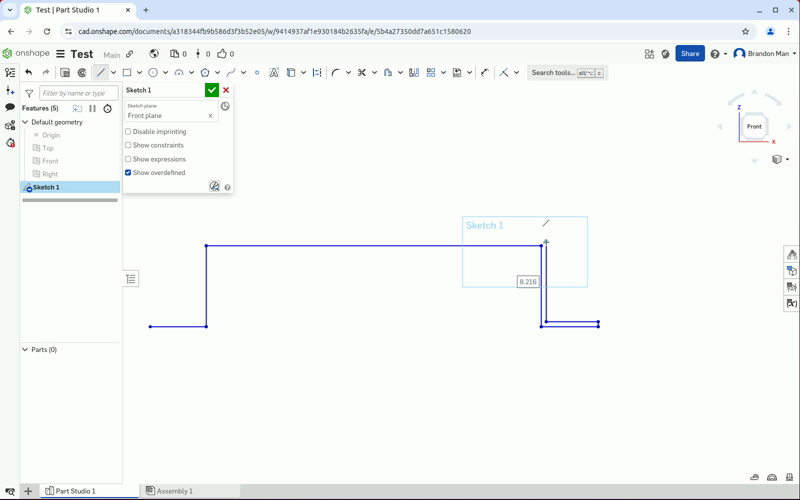
scroll(-6)
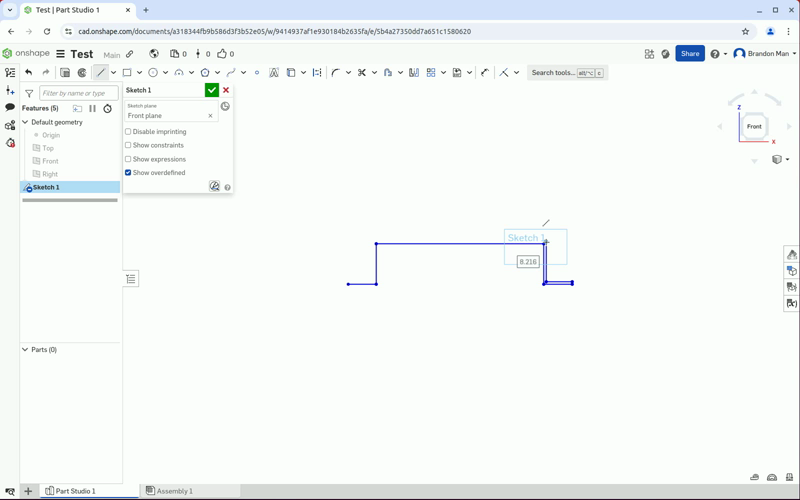
key_up(shift)
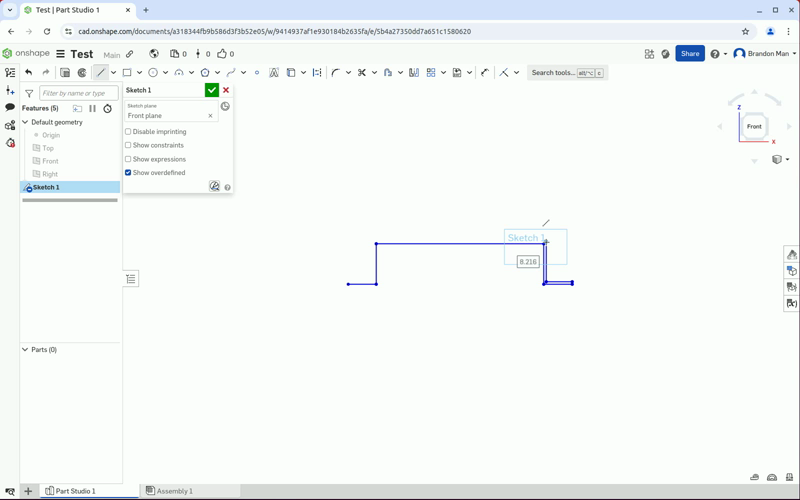
key_down(shift)
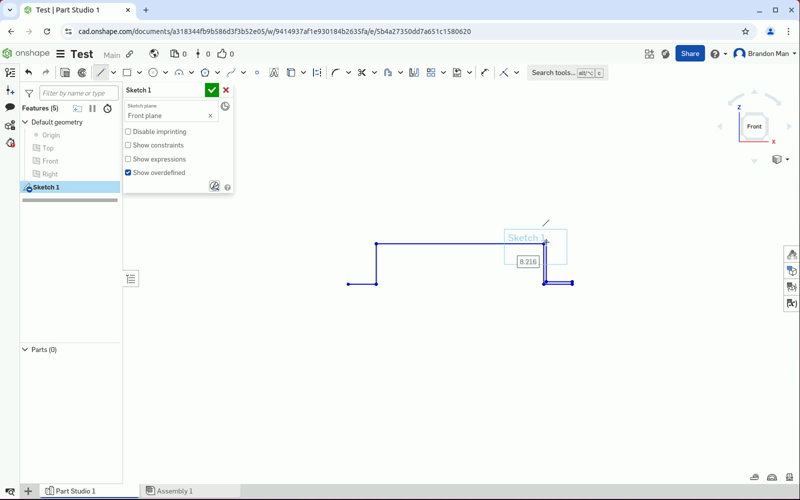
mouse_move(374, 241)
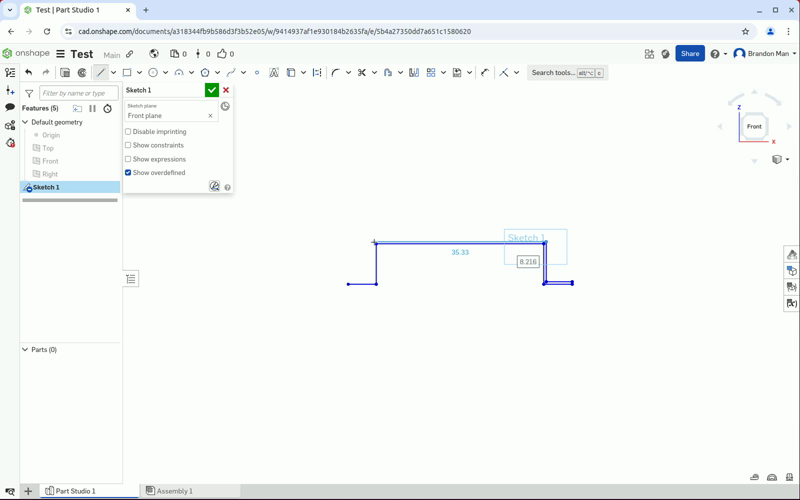
scroll(6)
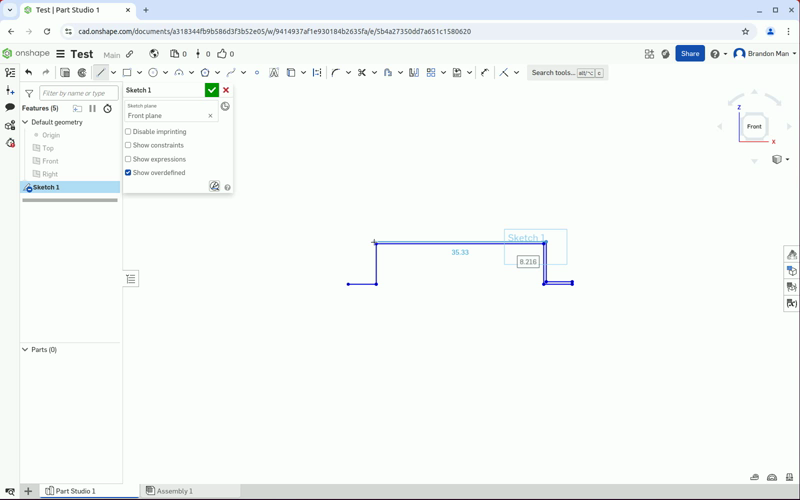
scroll(6)
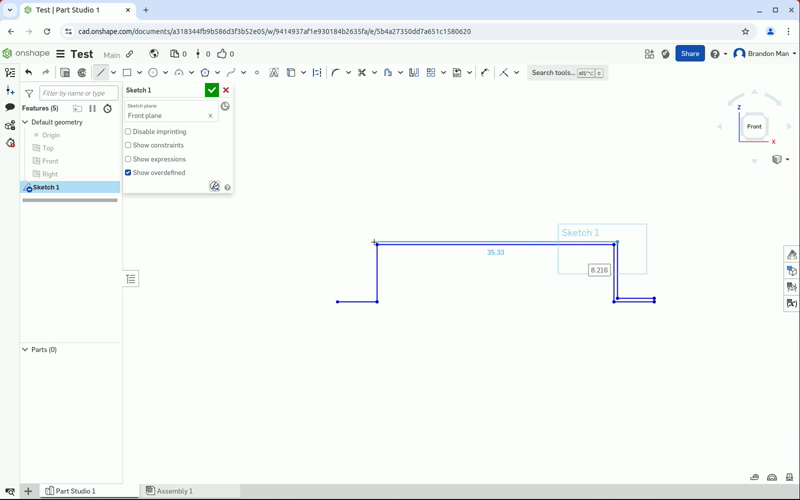
scroll(6)
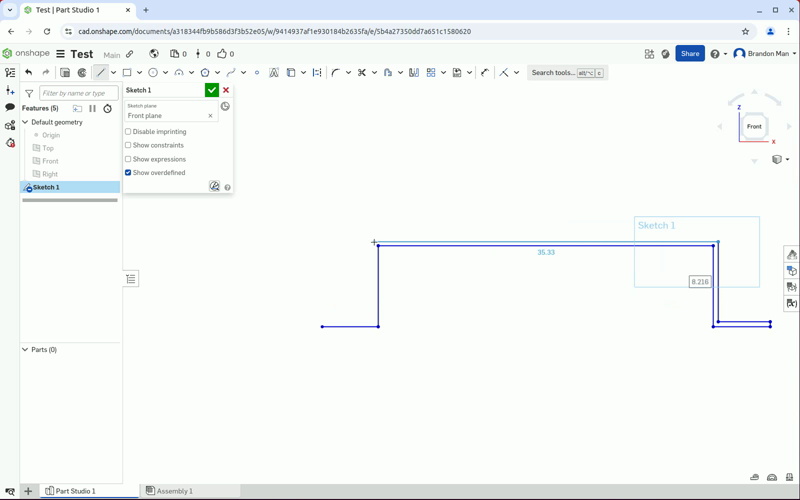
scroll(6)
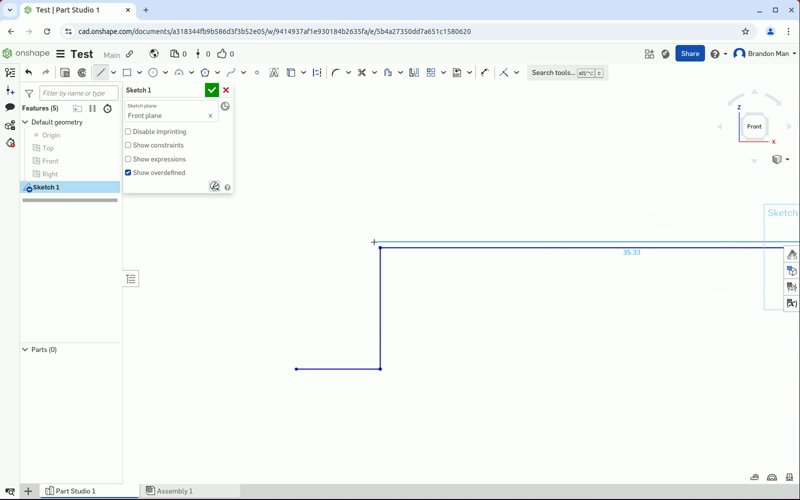
scroll(6)
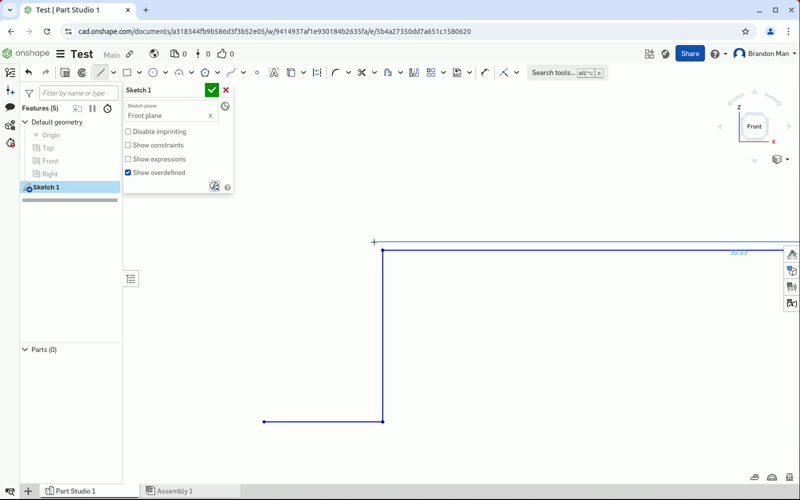
scroll(6)
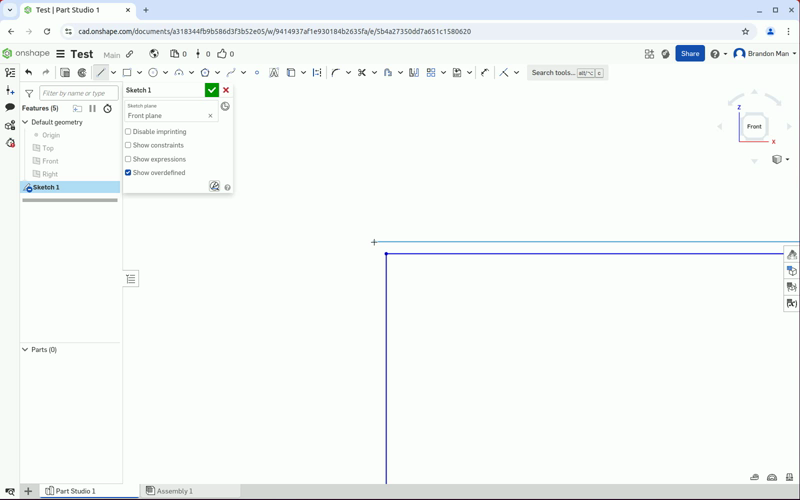
scroll(6)
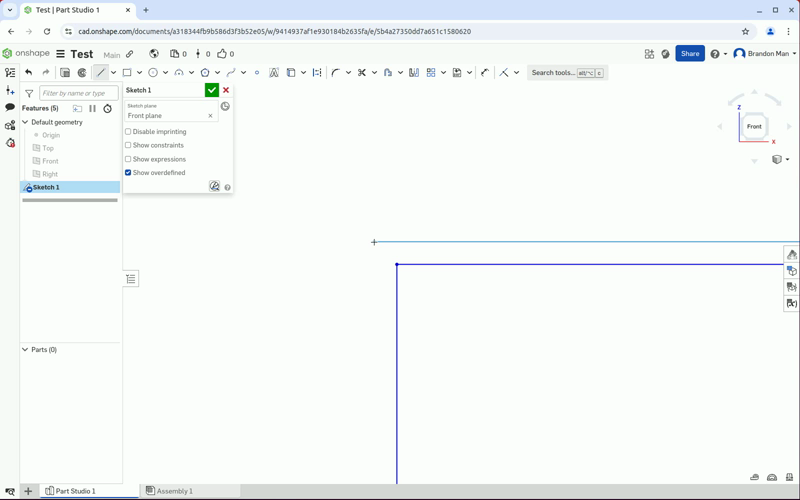
click(374, 241)
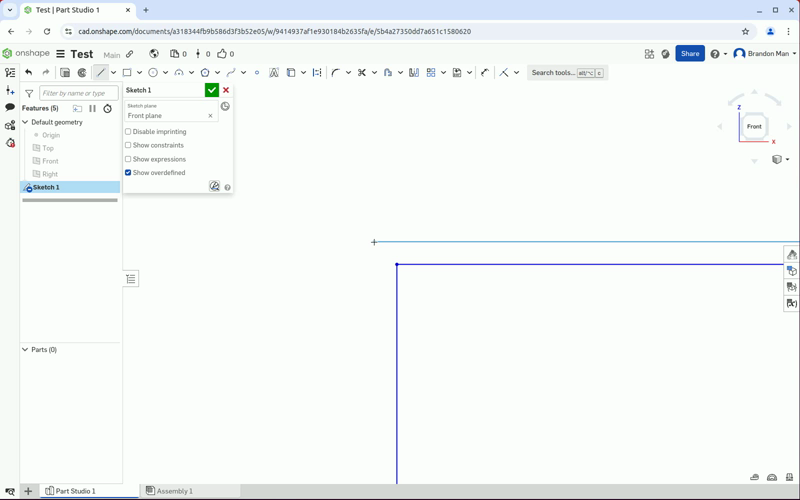
scroll(-6)
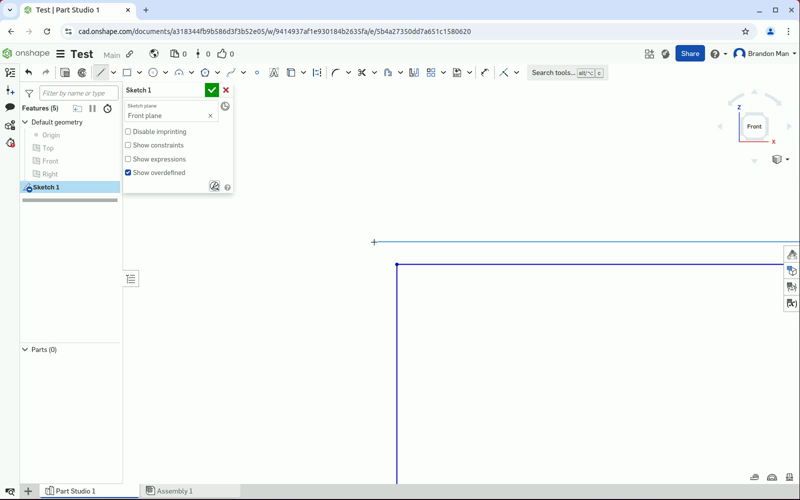
scroll(-6)
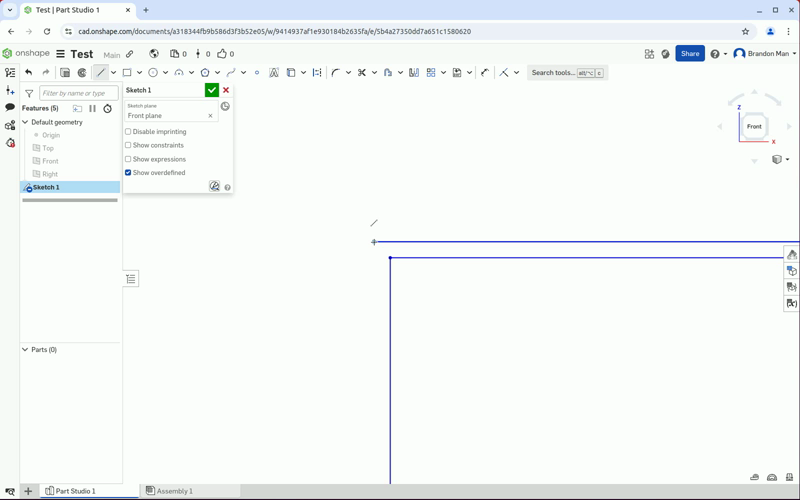
scroll(-6)
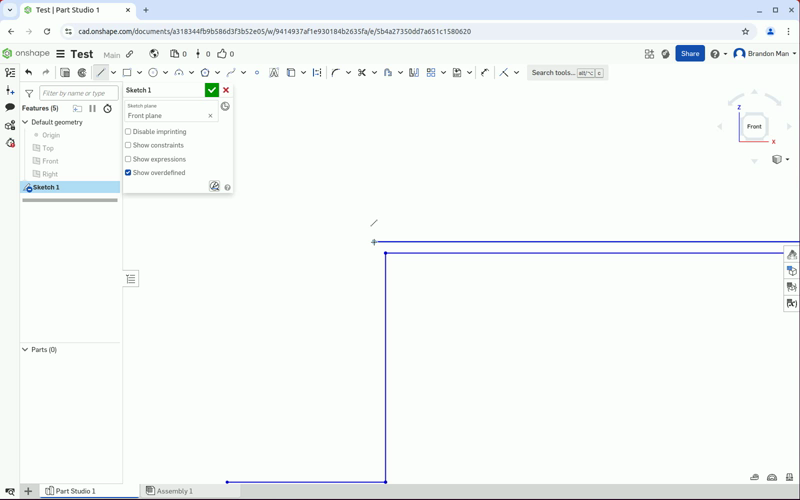
scroll(-6)
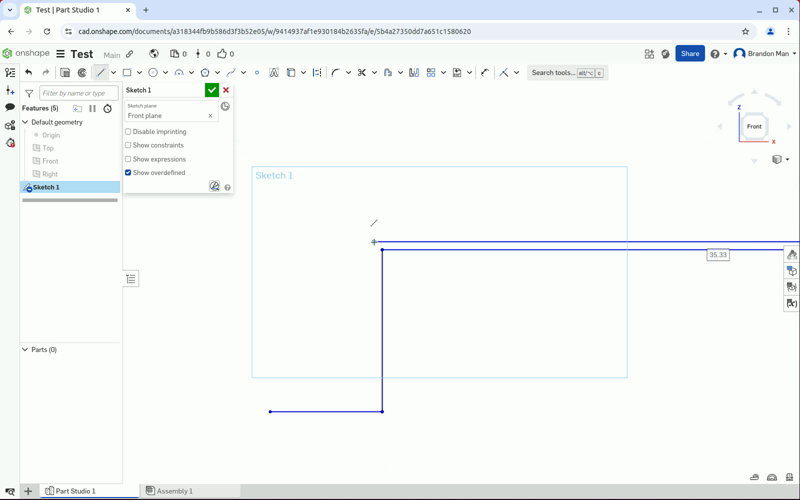
scroll(-6)
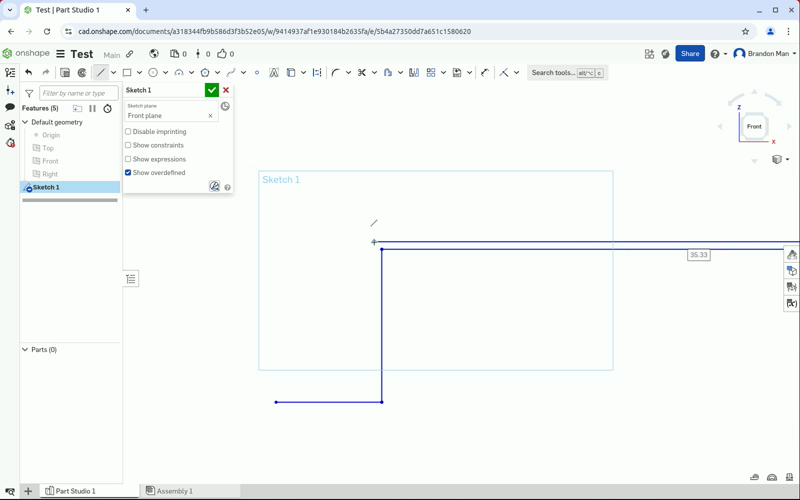
scroll(-6)
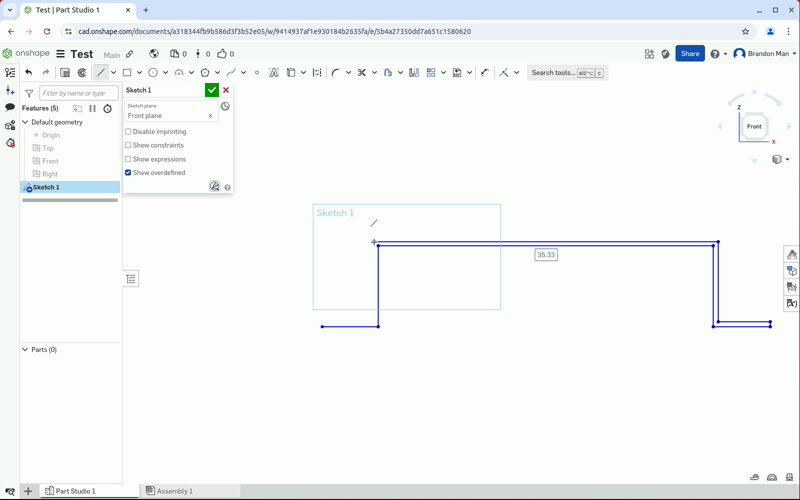
scroll(-6)
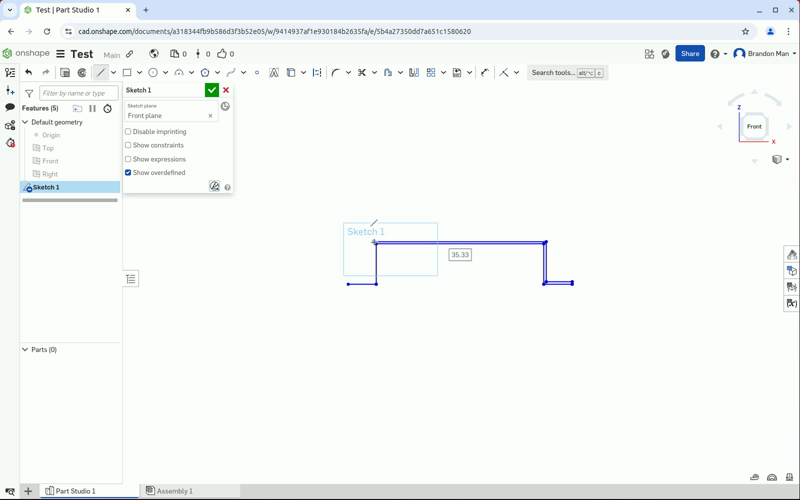
key_up(shift)
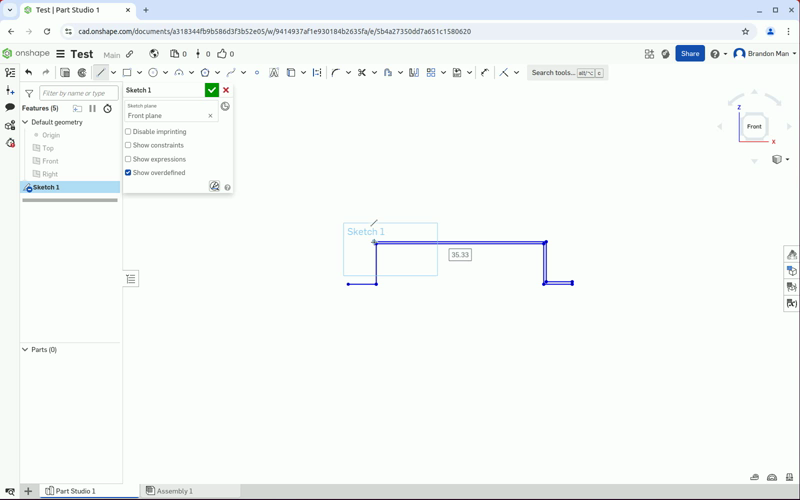
key_down(shift)
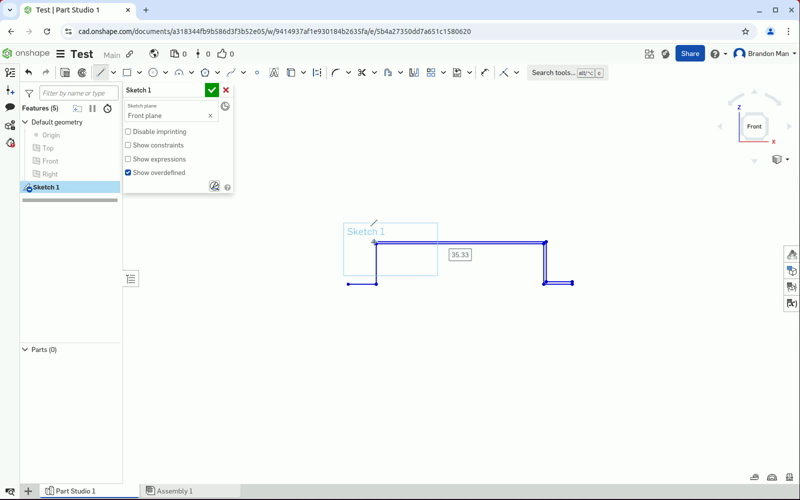
mouse_move(404, 241)
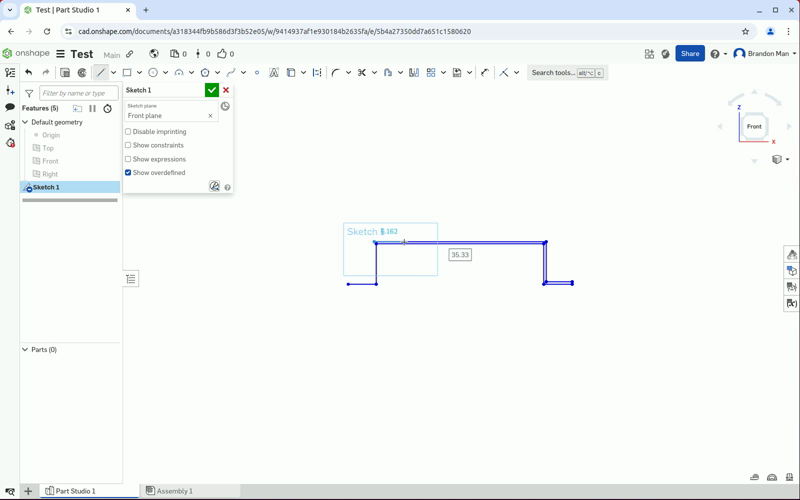
mouse_move(374, 281)
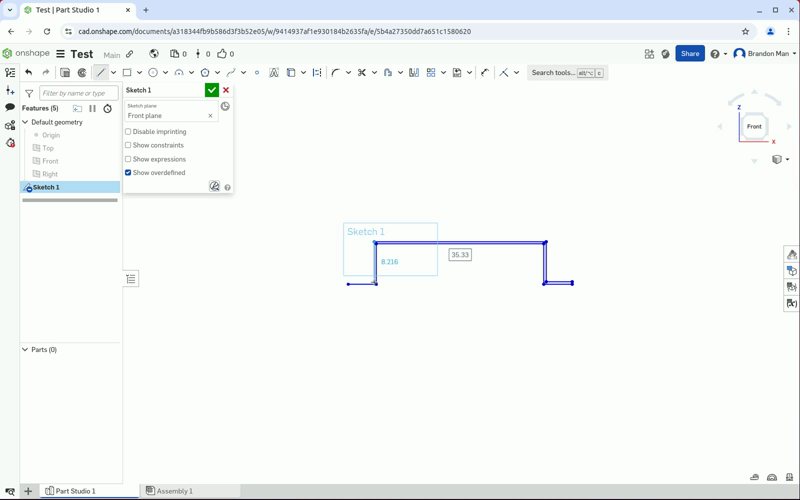
scroll(6)
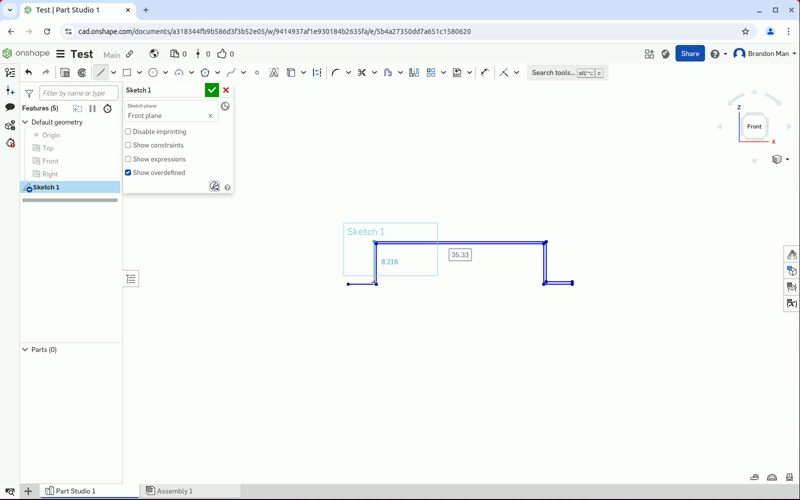
scroll(6)
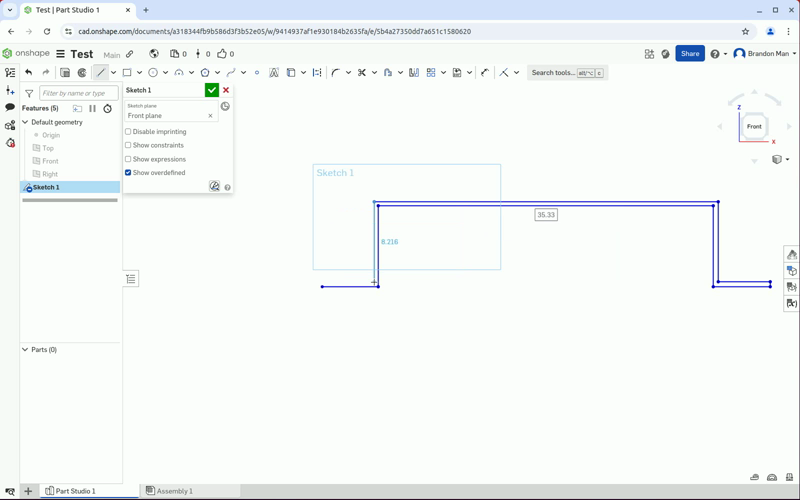
scroll(6)
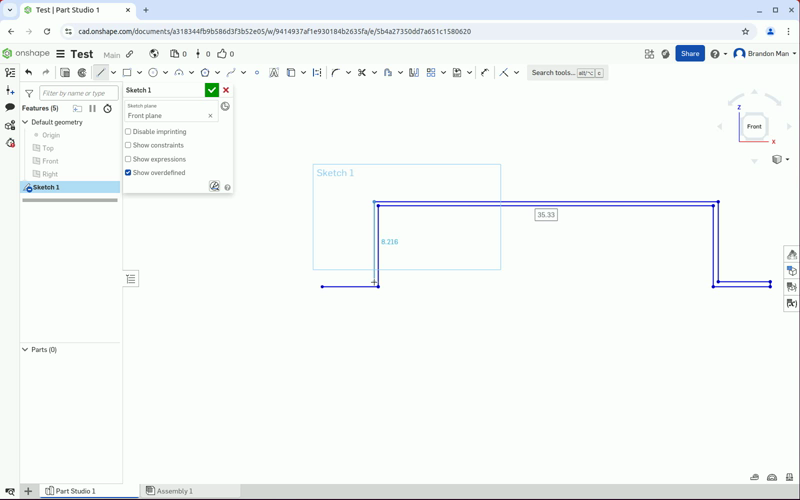
scroll(6)
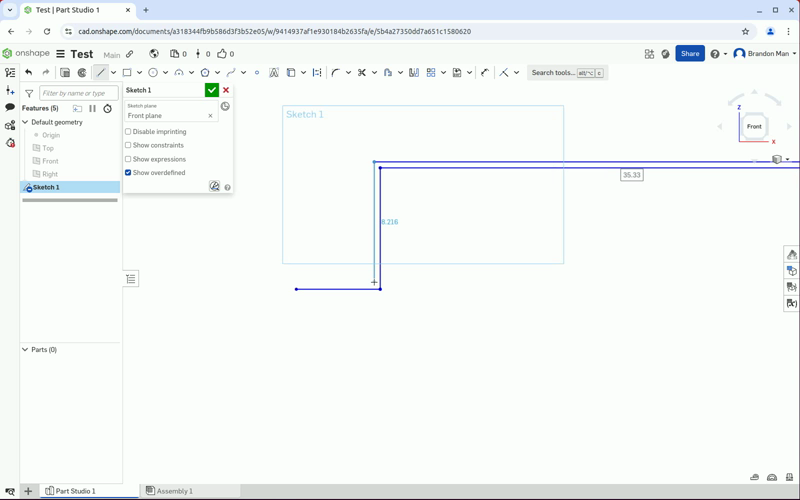
scroll(6)
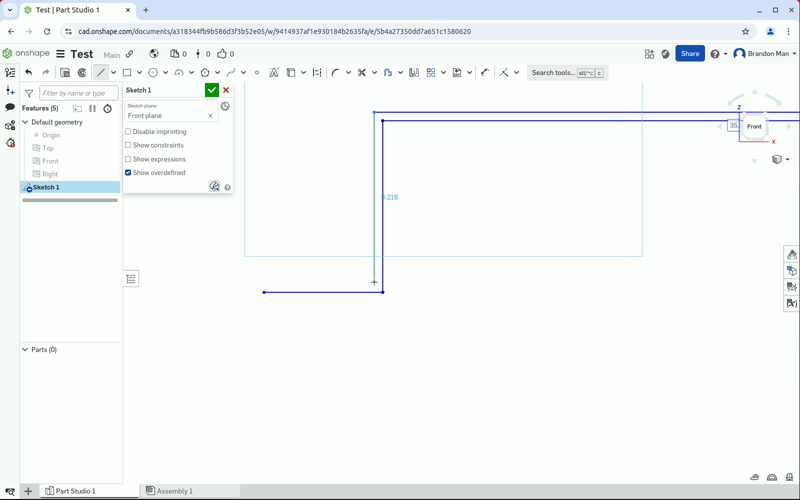
scroll(6)
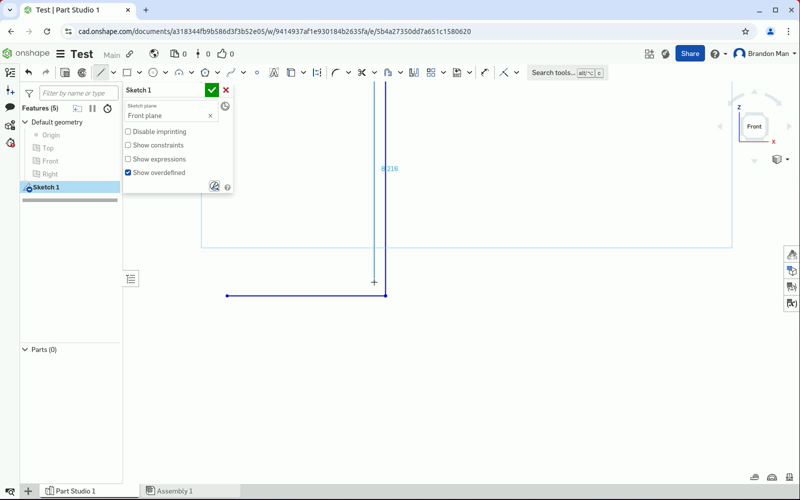
scroll(6)
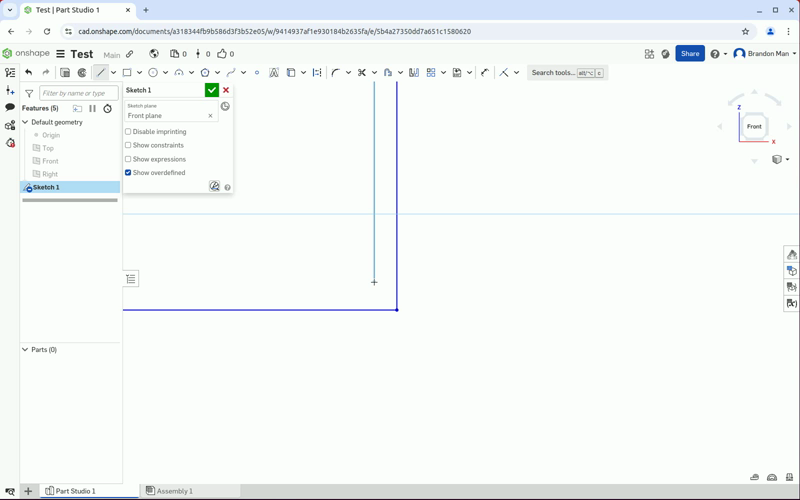
click(374, 281)
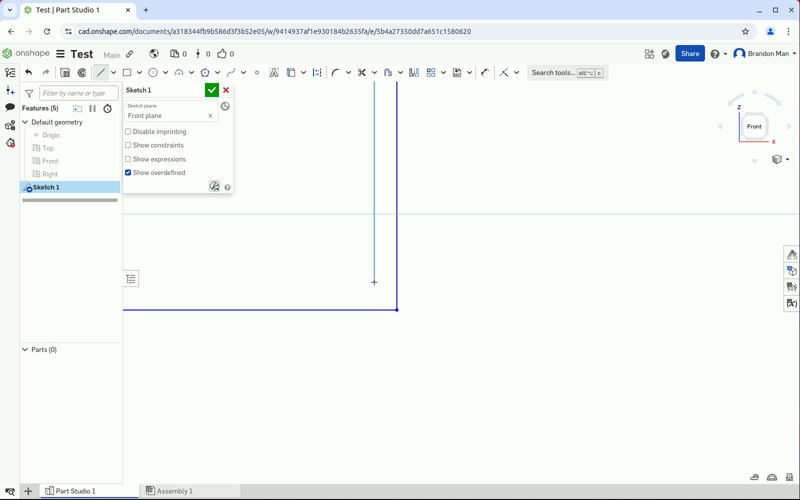
scroll(-6)
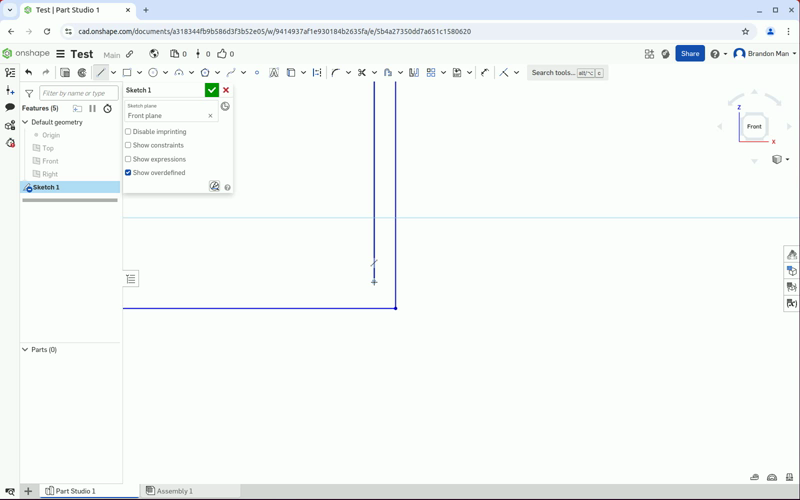
scroll(-6)
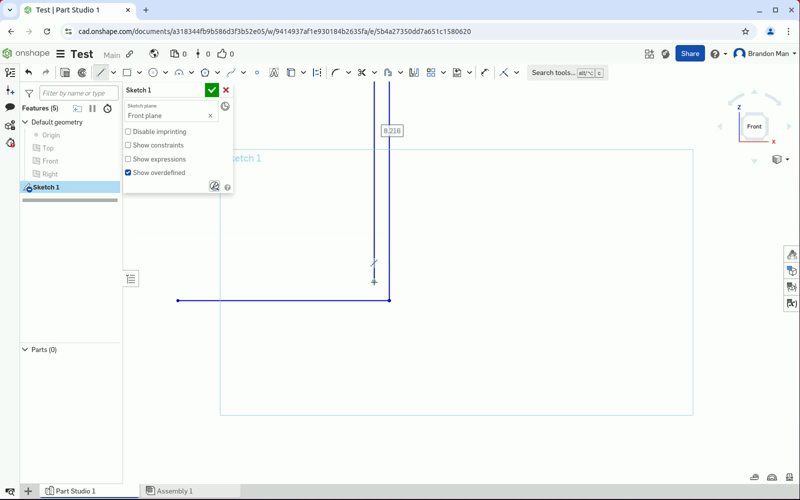
scroll(-6)
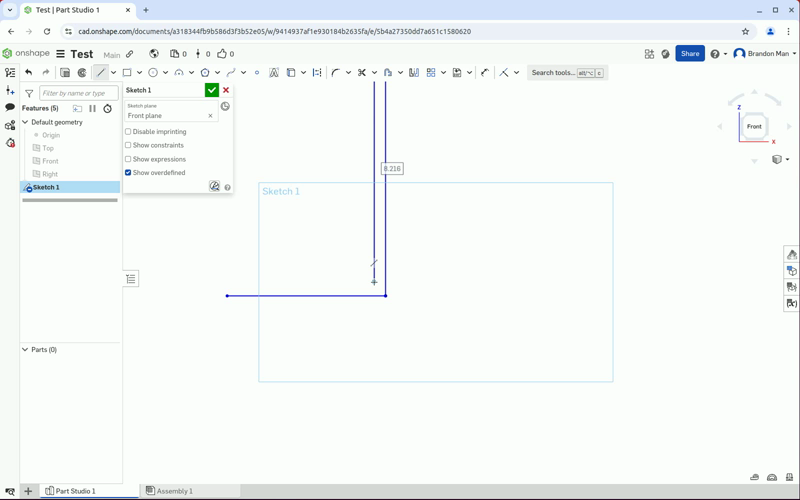
scroll(-6)
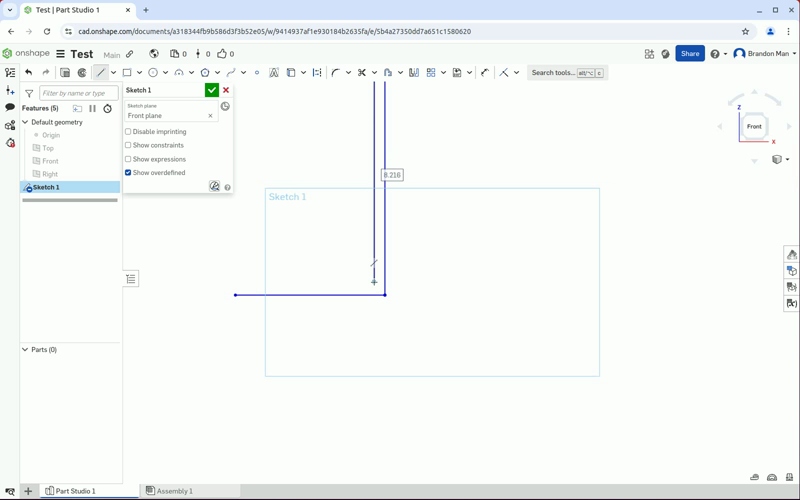
scroll(-6)
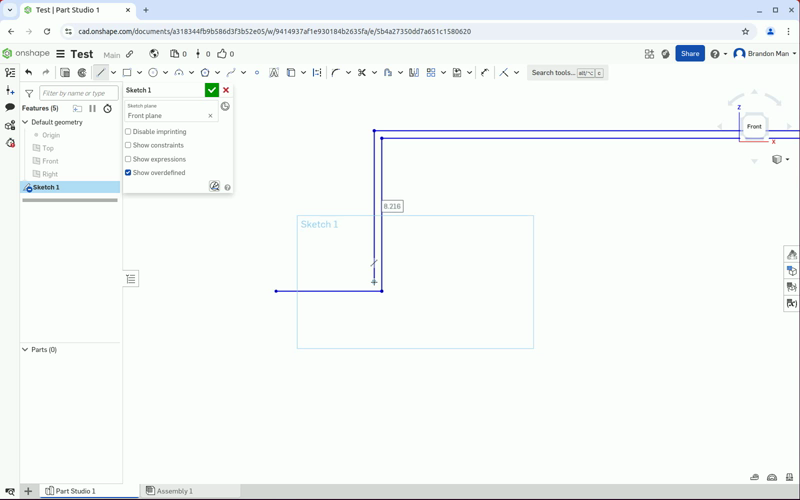
scroll(-6)
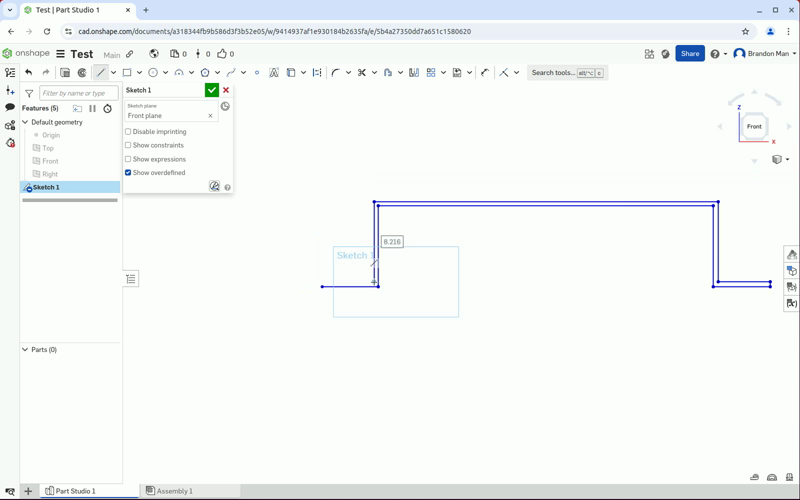
scroll(-6)
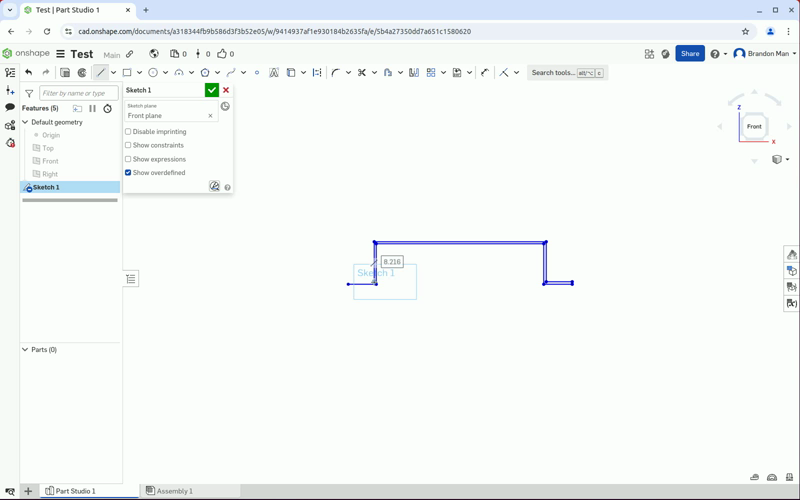
key_up(shift)
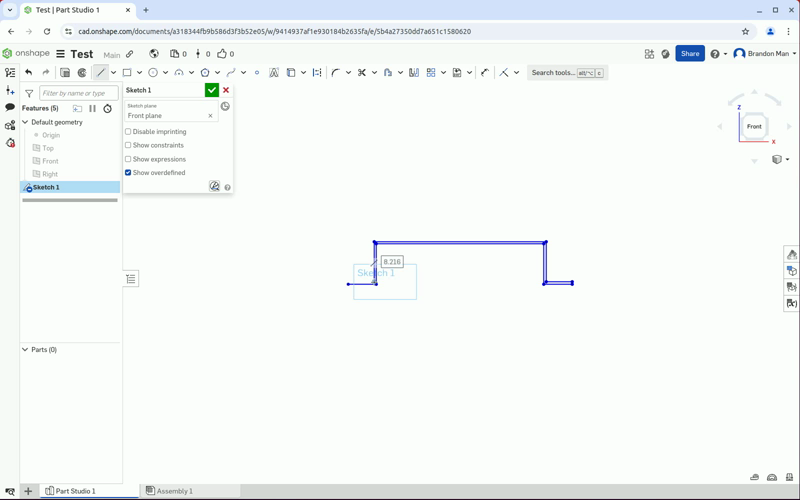
key_down(shift)
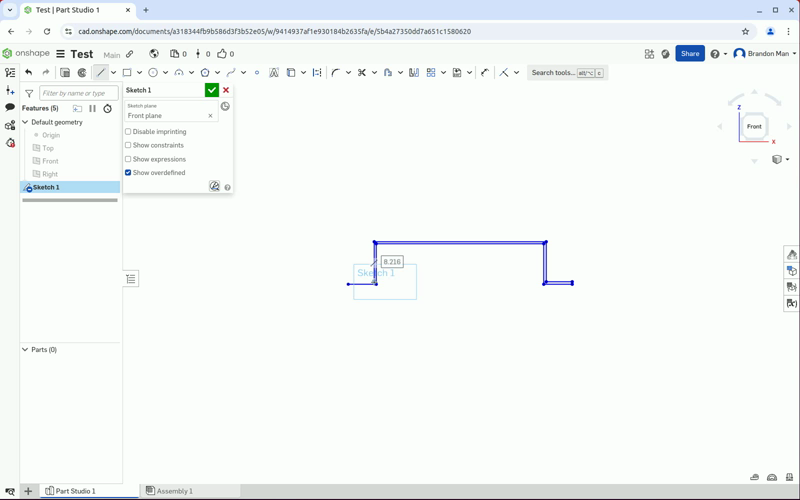
mouse_move(404, 281)
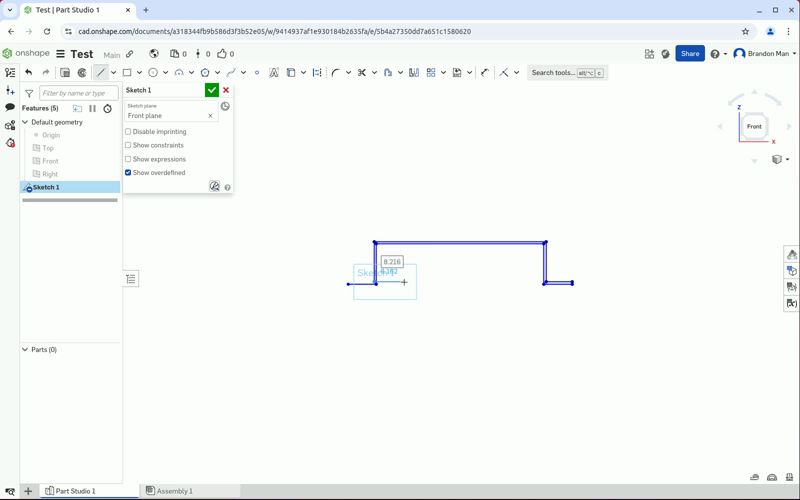
mouse_move(348, 281)
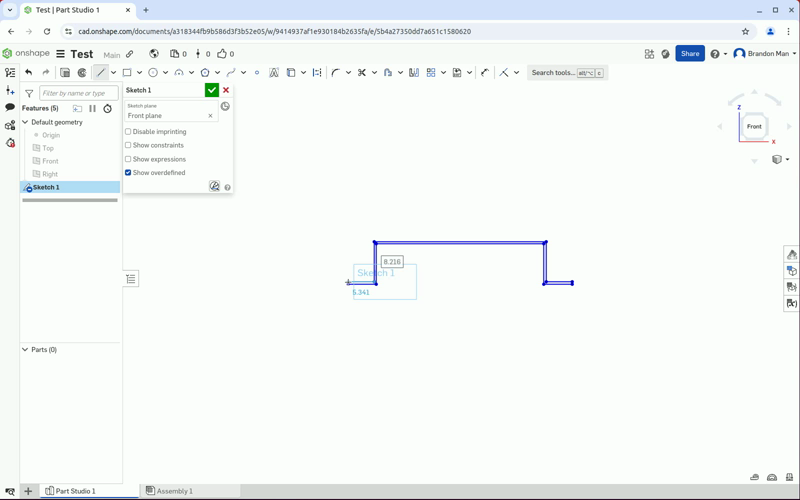
scroll(6)
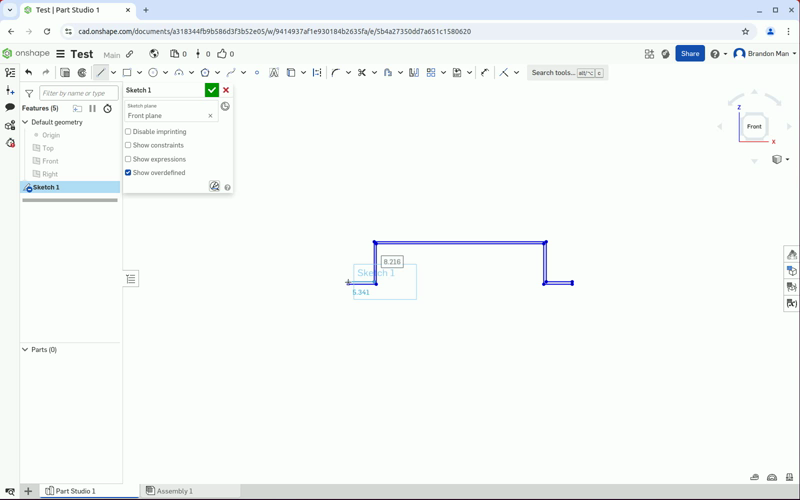
scroll(6)
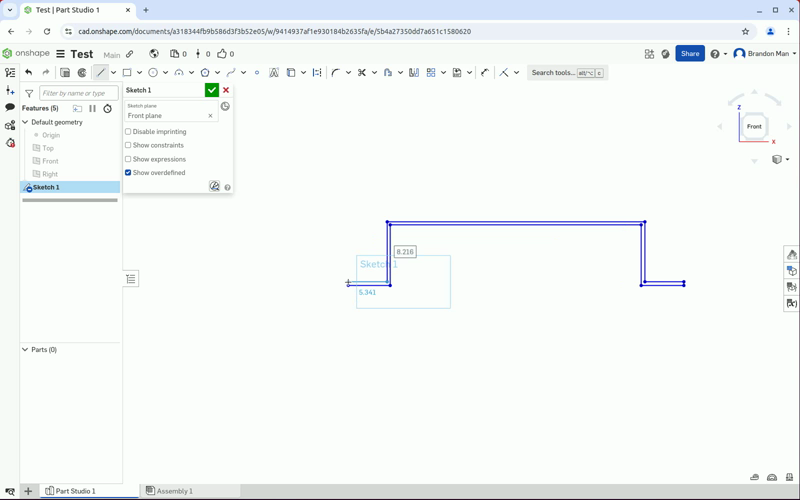
scroll(6)
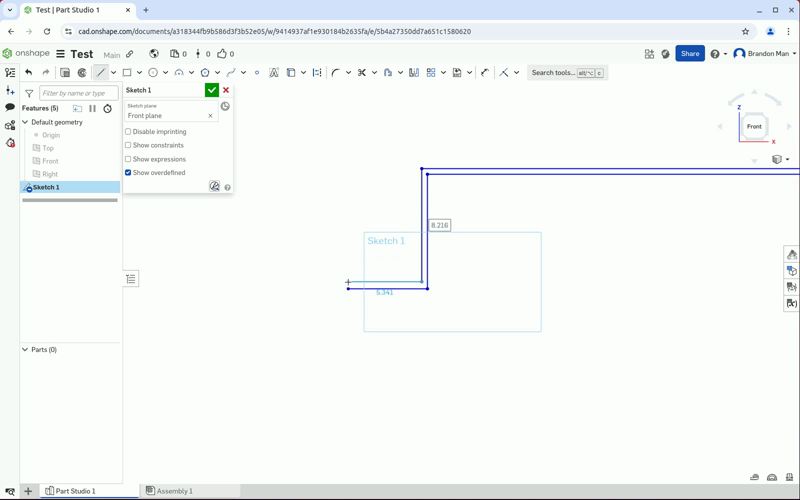
scroll(6)
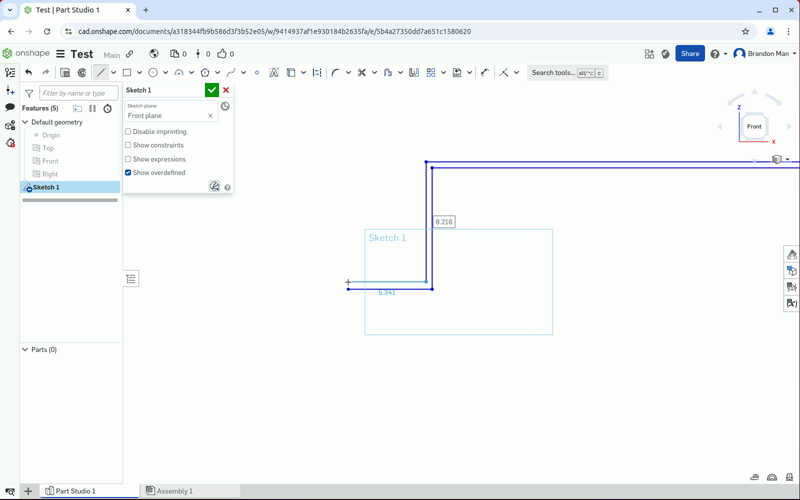
scroll(6)
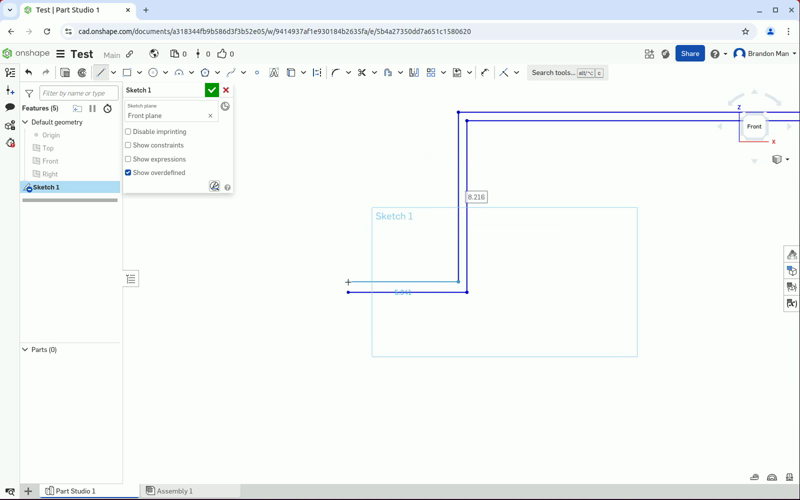
scroll(6)
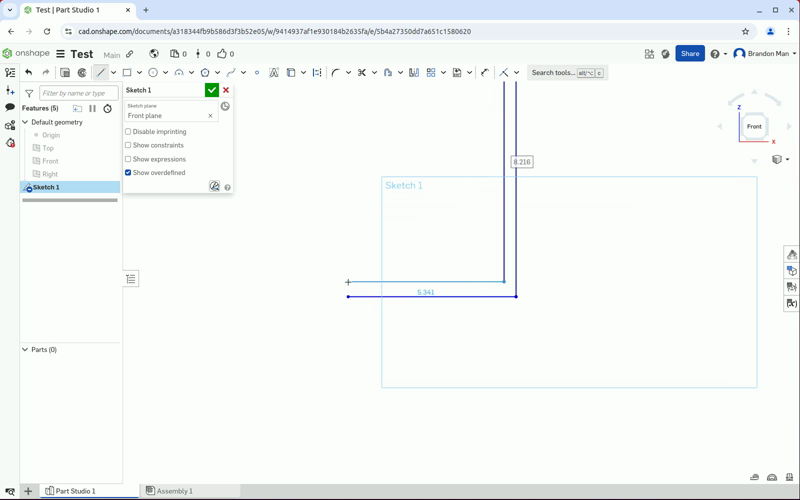
scroll(6)
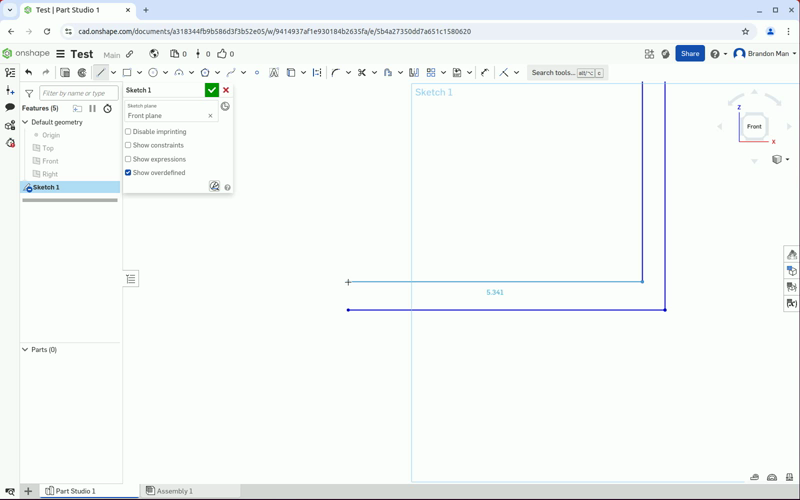
click(348, 281)
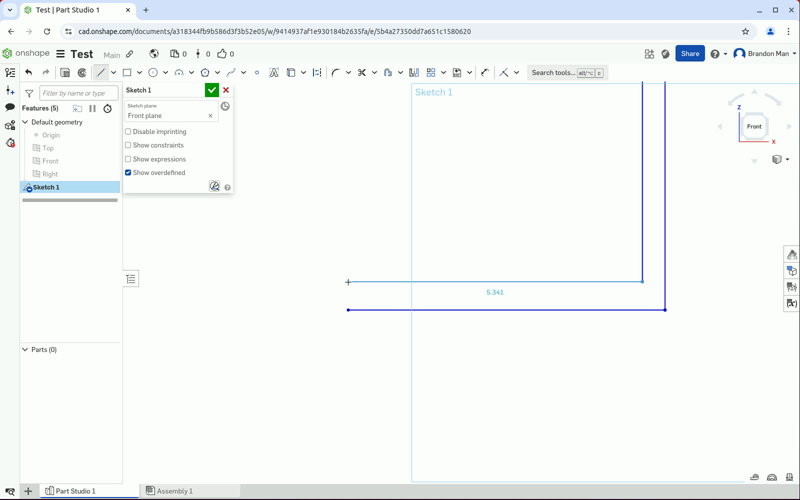
scroll(-6)
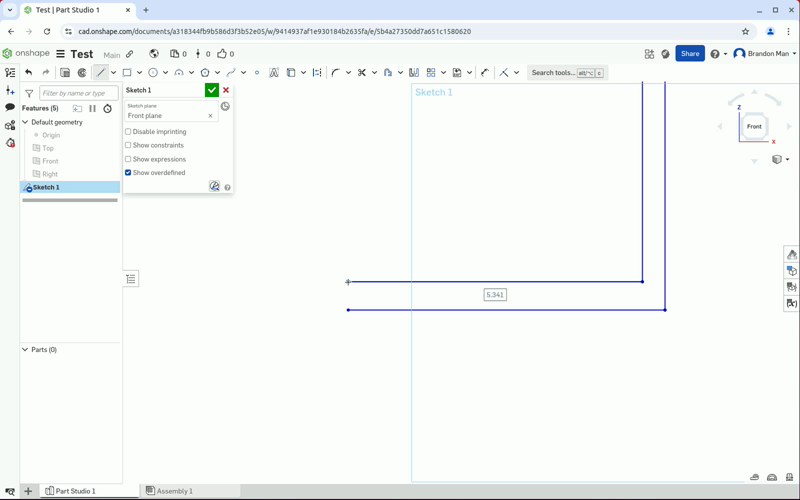
scroll(-6)
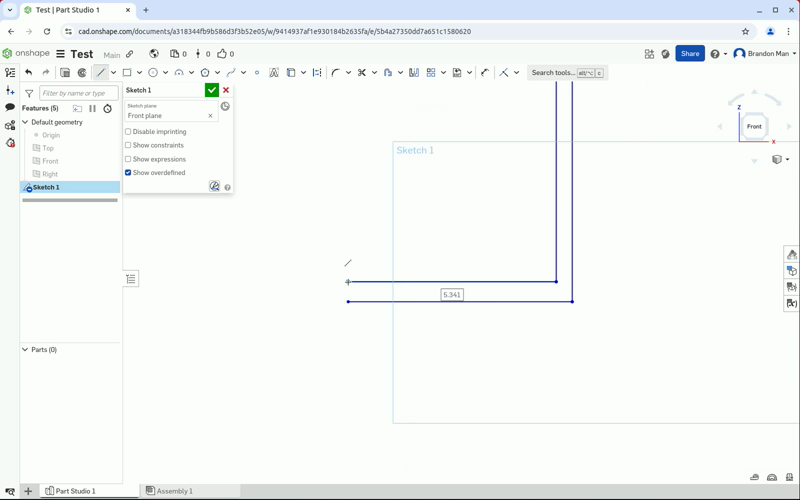
scroll(-6)
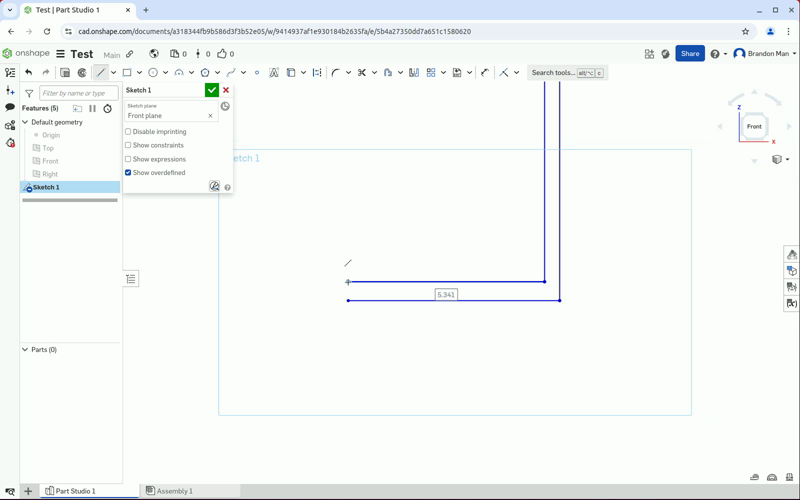
scroll(-6)
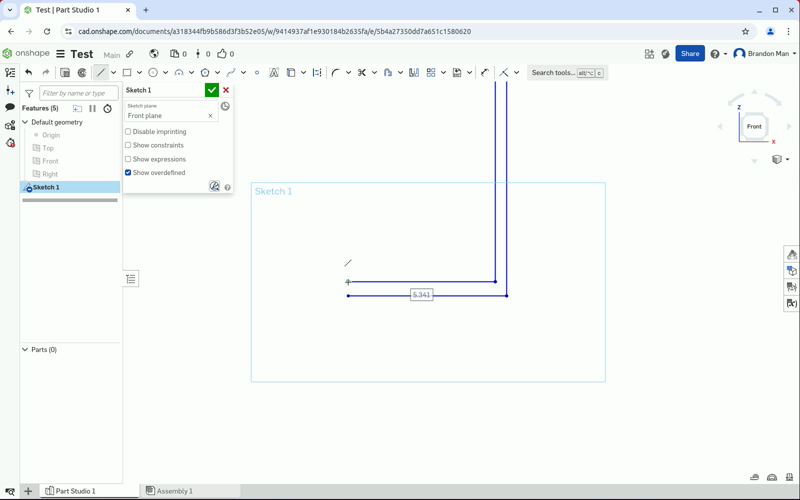
scroll(-6)
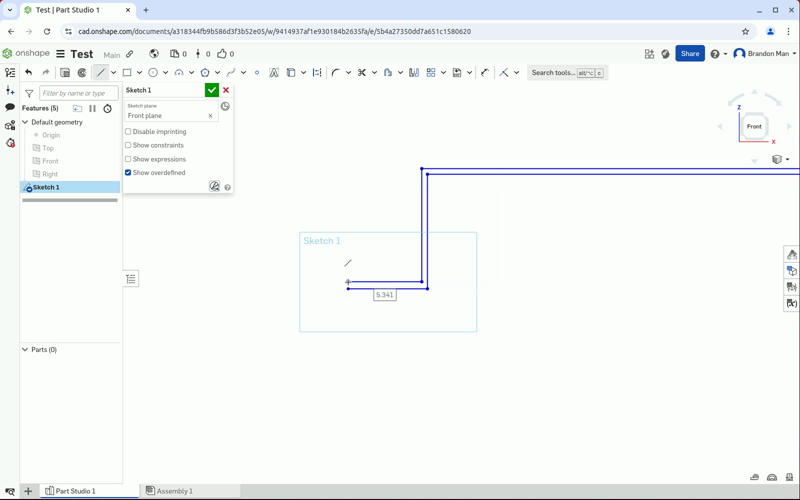
scroll(-6)
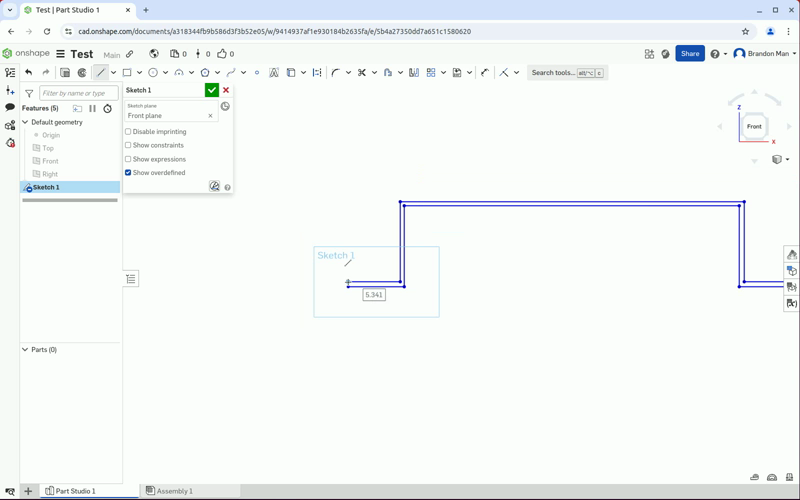
scroll(-6)
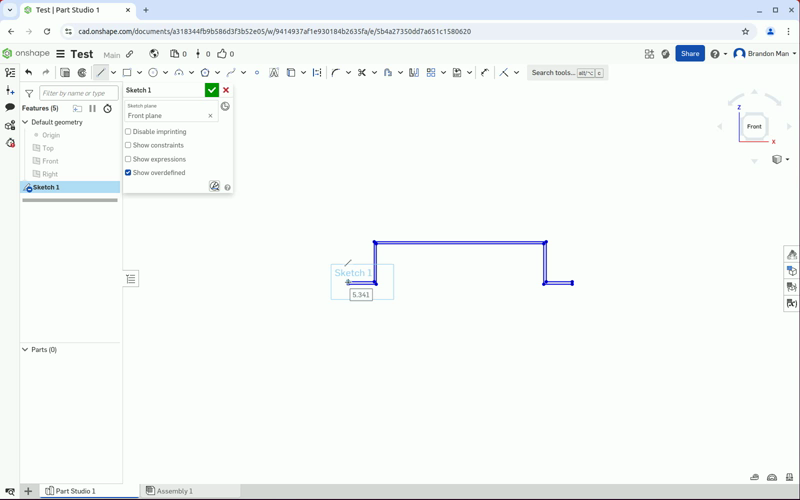
key_up(shift)
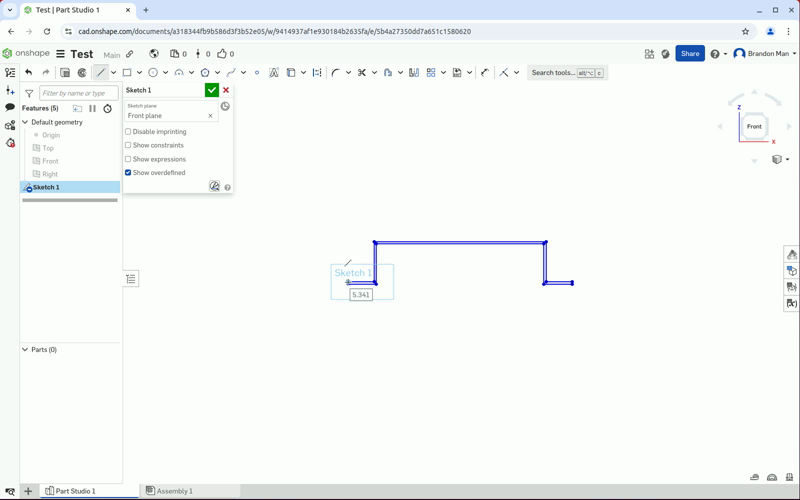
mouse_move(378, 281)
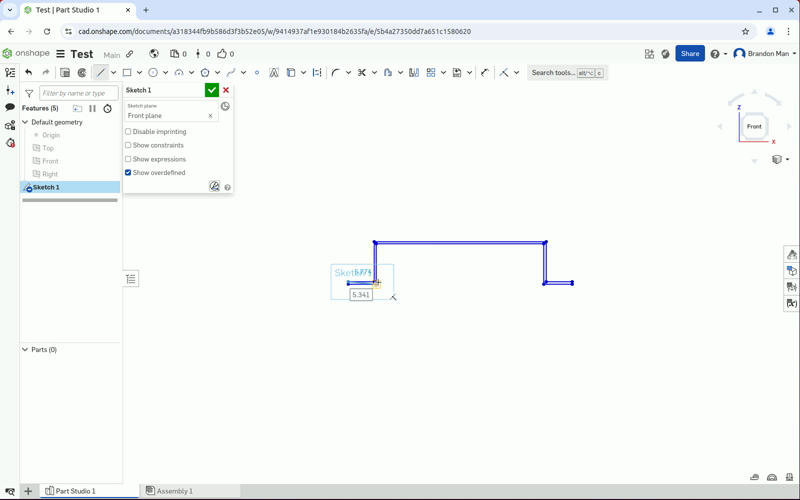
key_down(shift)
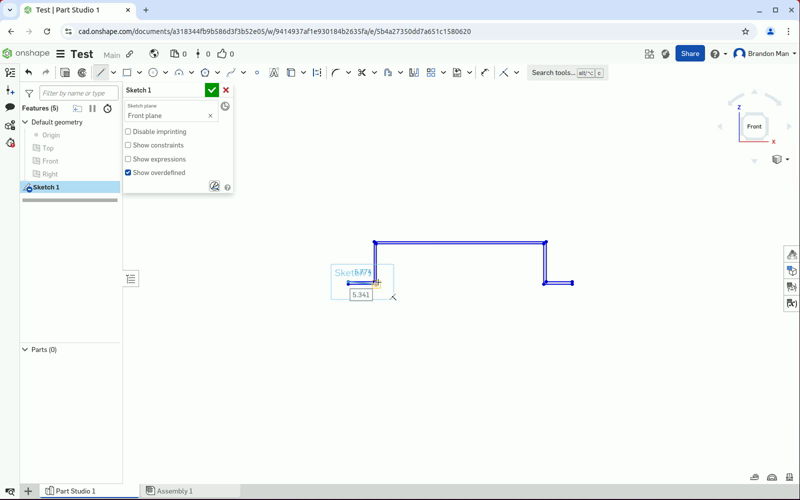
mouse_move(348, 284)
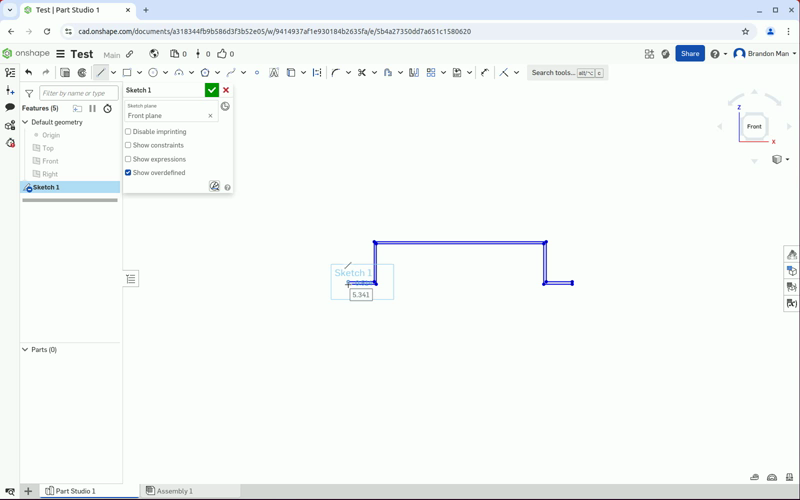
scroll(6)
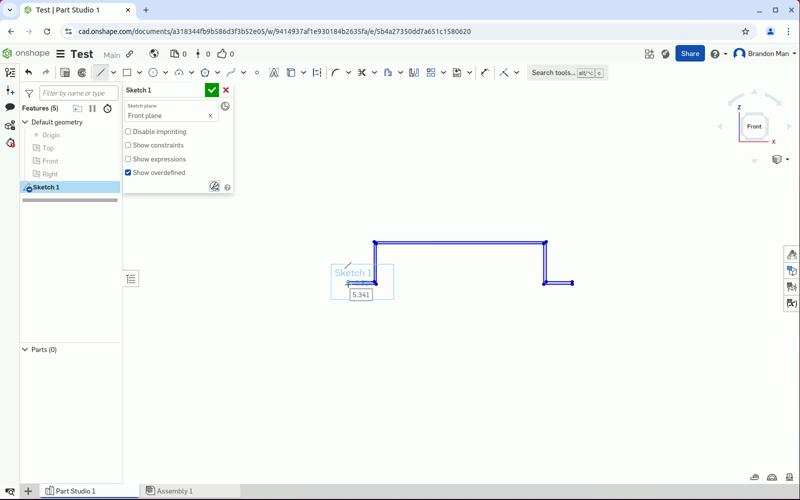
scroll(6)
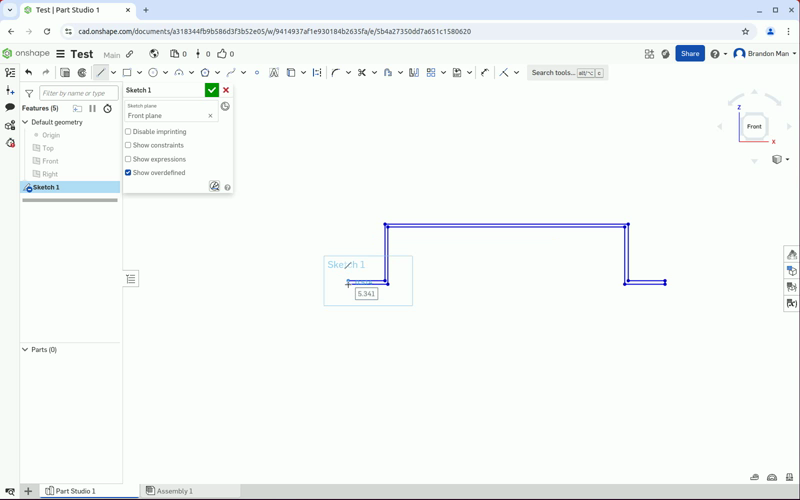
scroll(6)
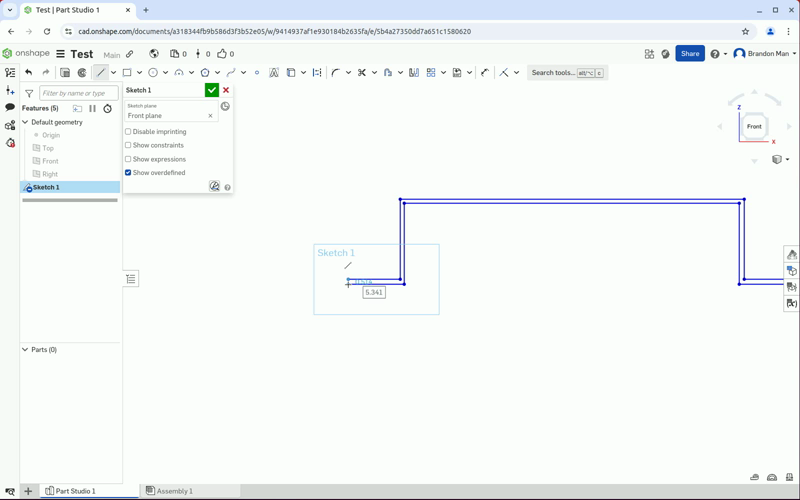
scroll(6)
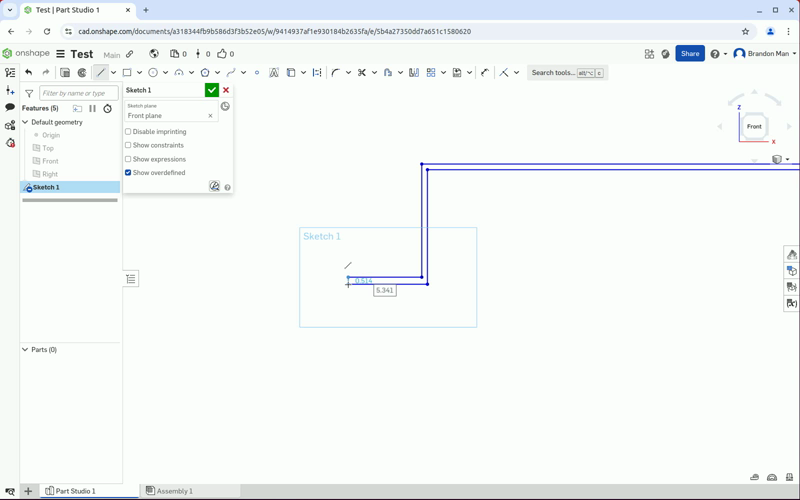
scroll(6)
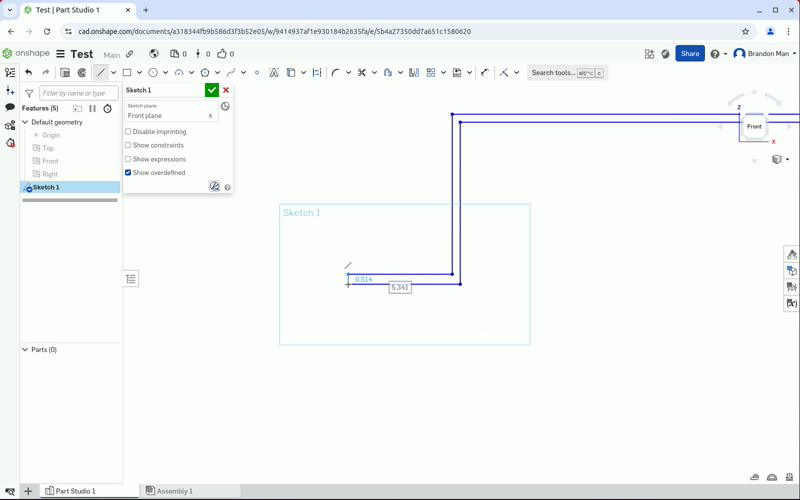
scroll(6)
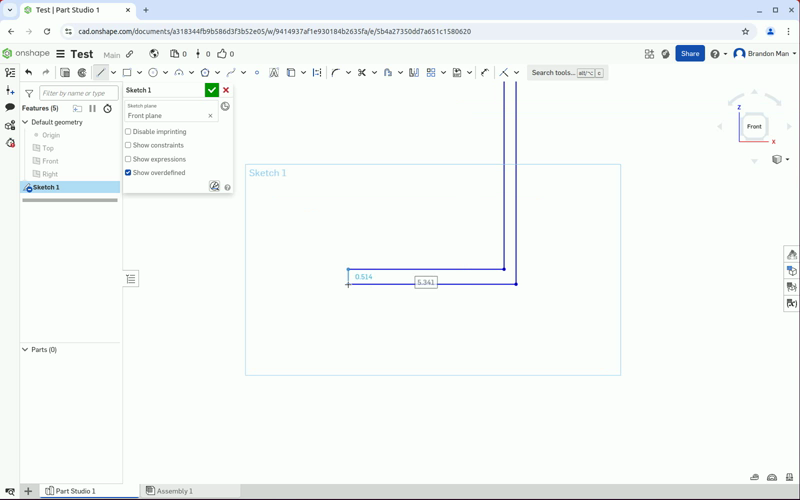
scroll(6)
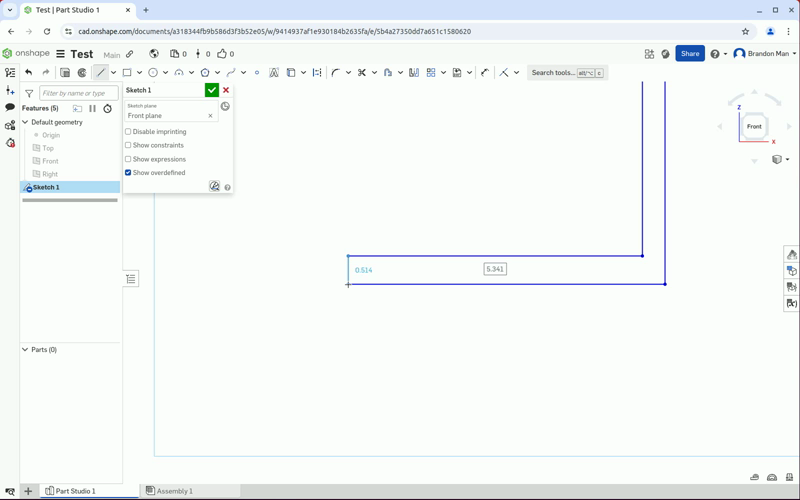
key_up(shift)
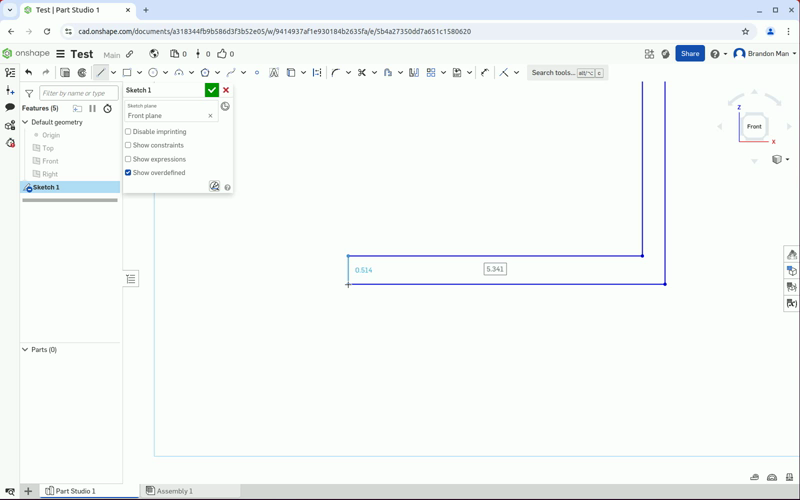
click(348, 284)
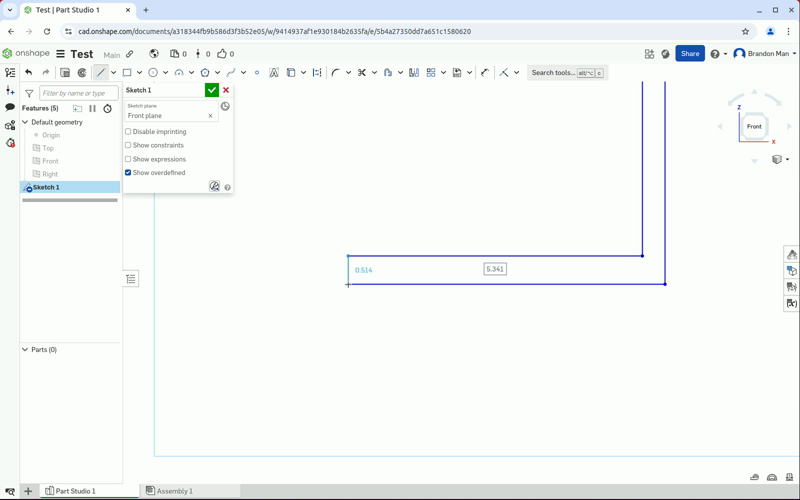
scroll(-6)
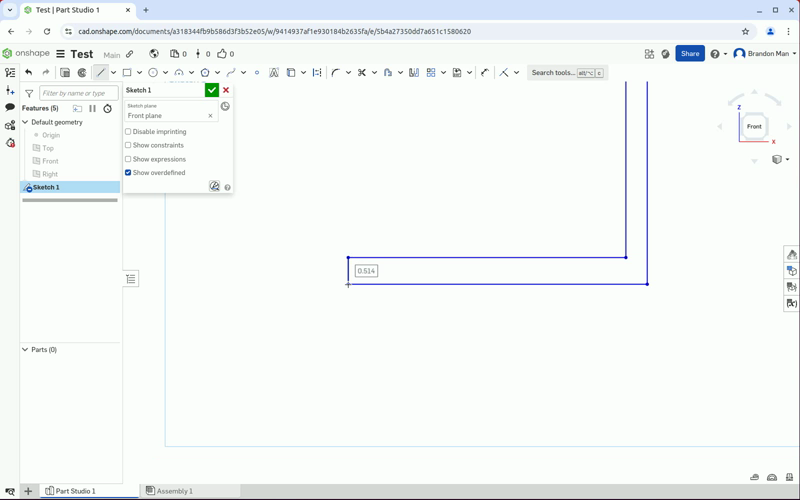
scroll(-6)
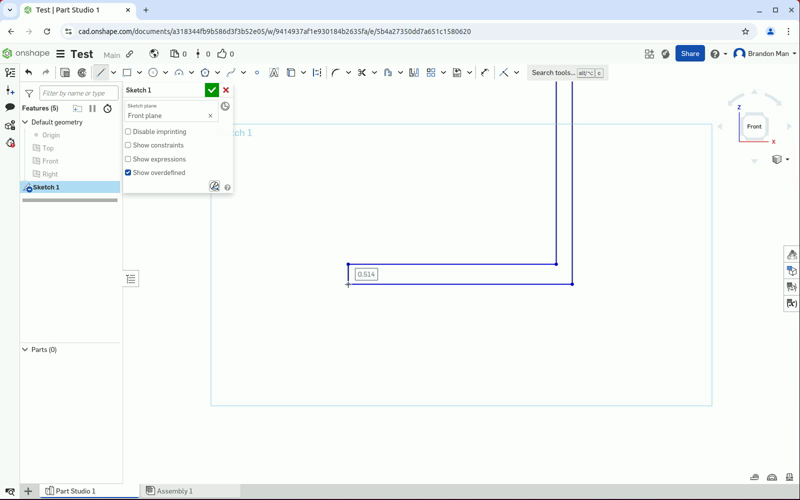
scroll(-6)
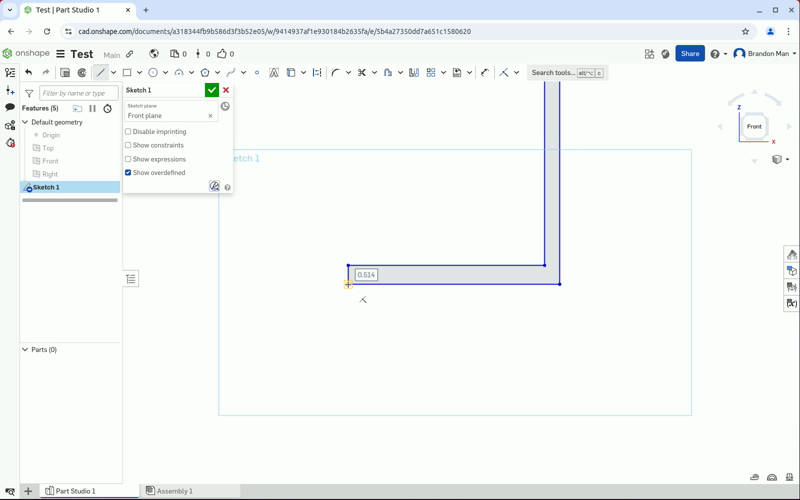
scroll(-6)
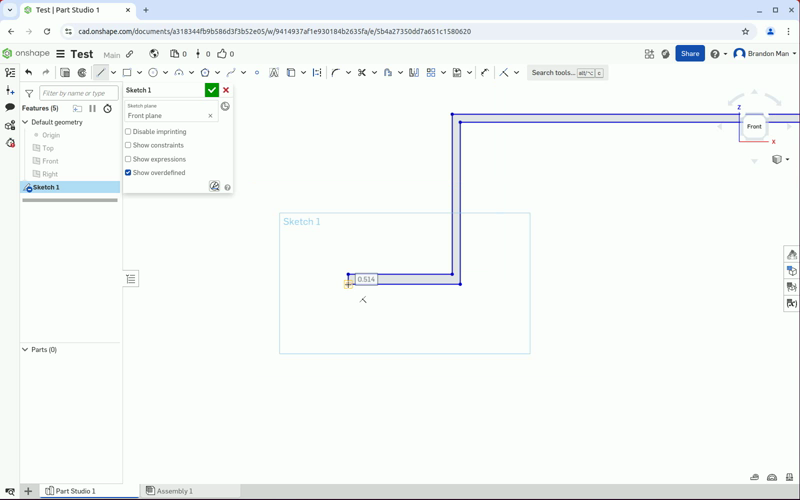
scroll(-6)
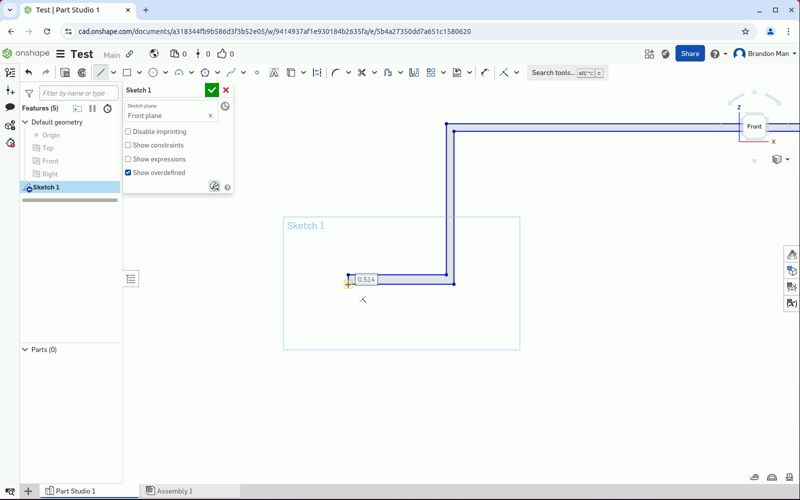
scroll(-6)
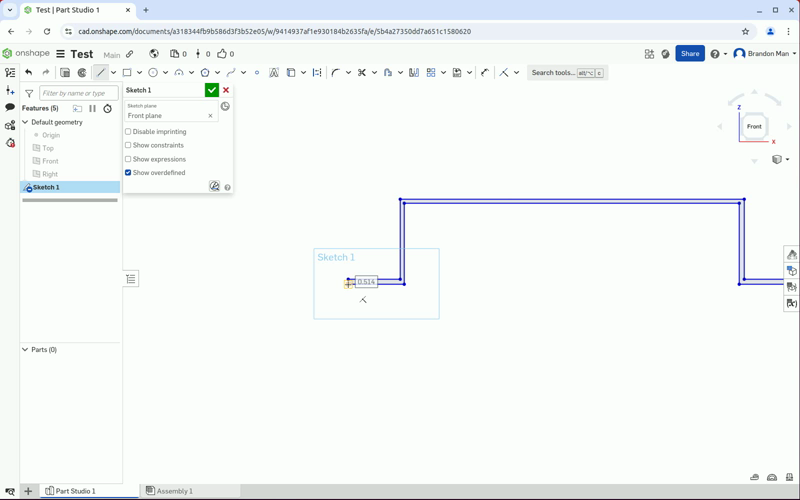
scroll(-6)
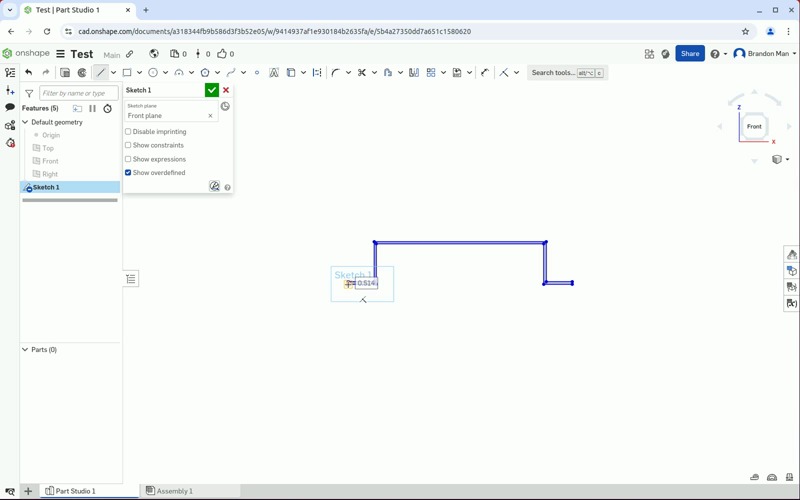
key(esc)
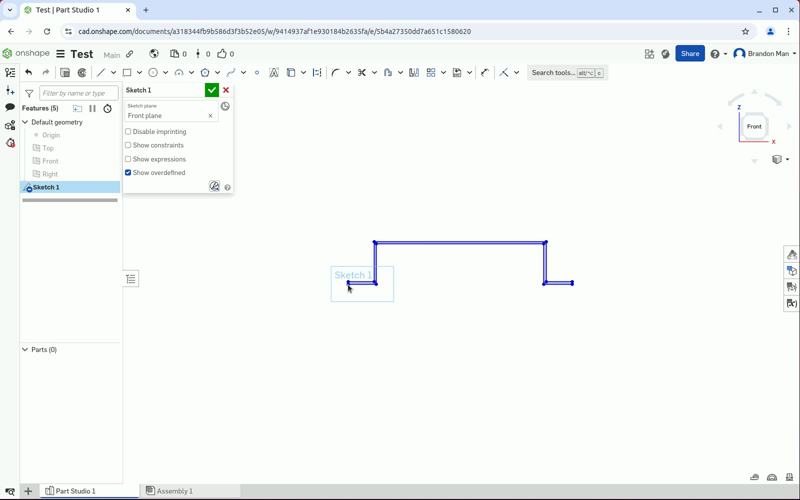
mouse_move(375, 270)
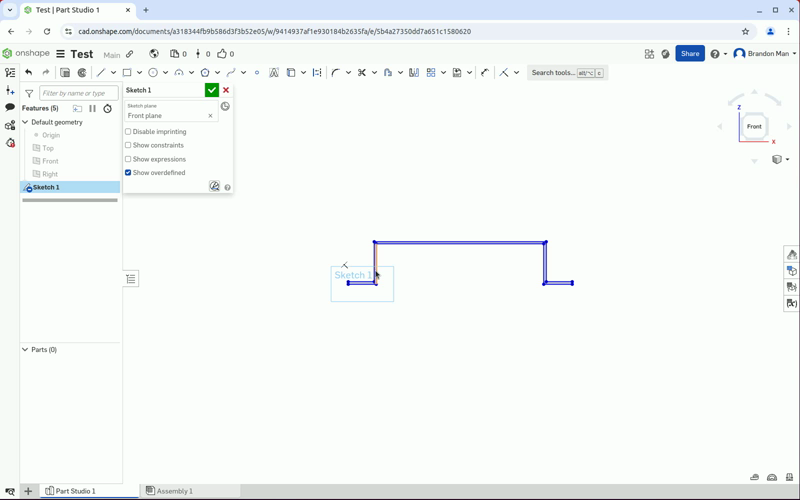
scroll(6)
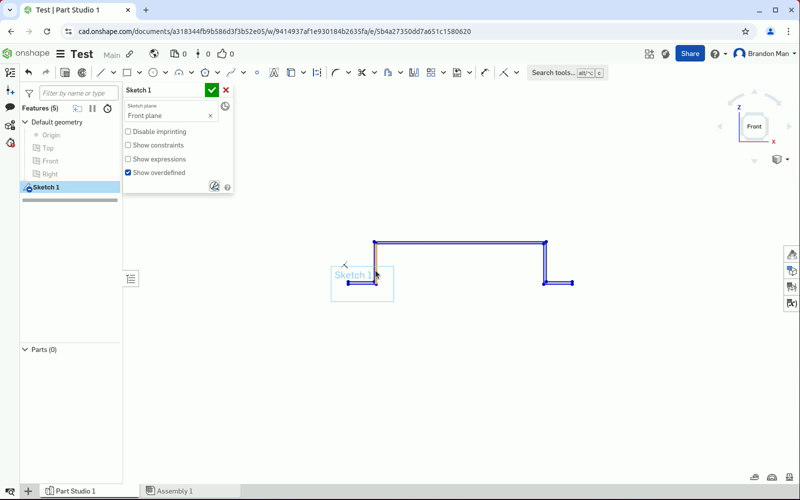
scroll(6)
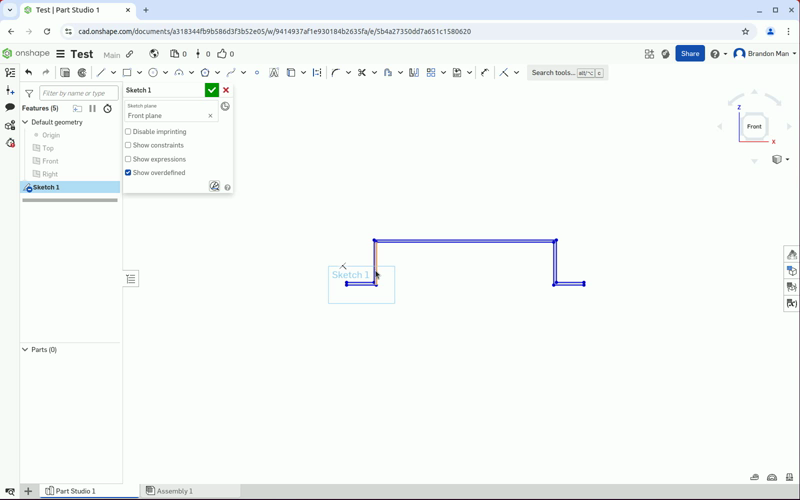
scroll(6)
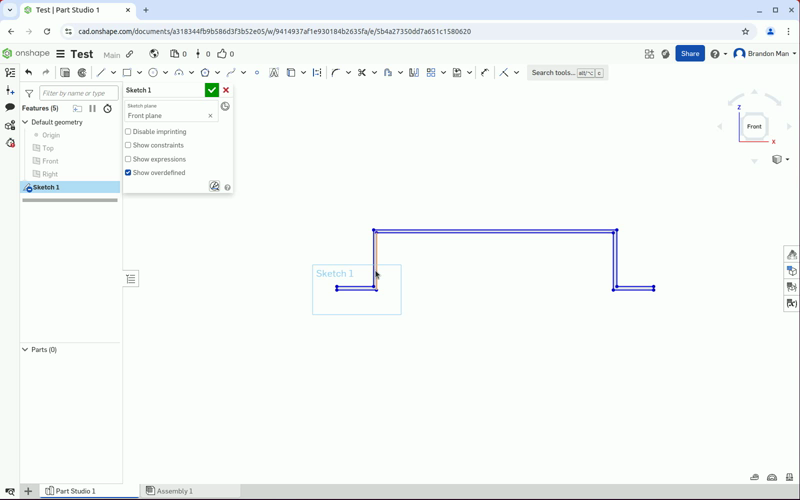
scroll(6)
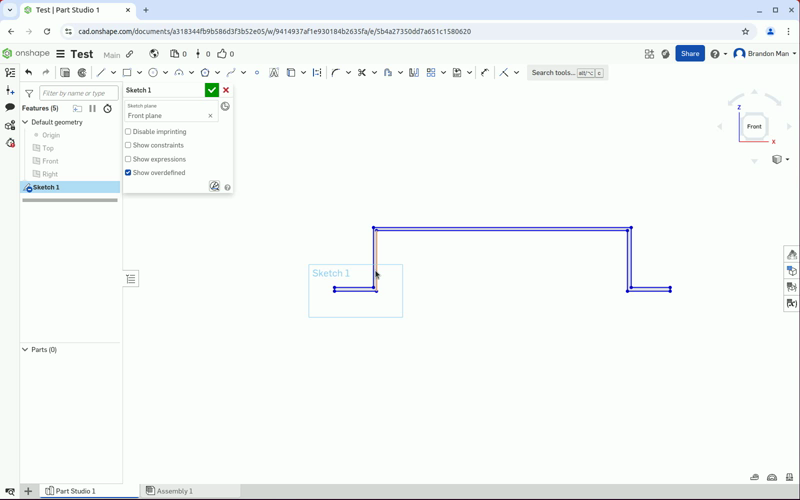
scroll(6)
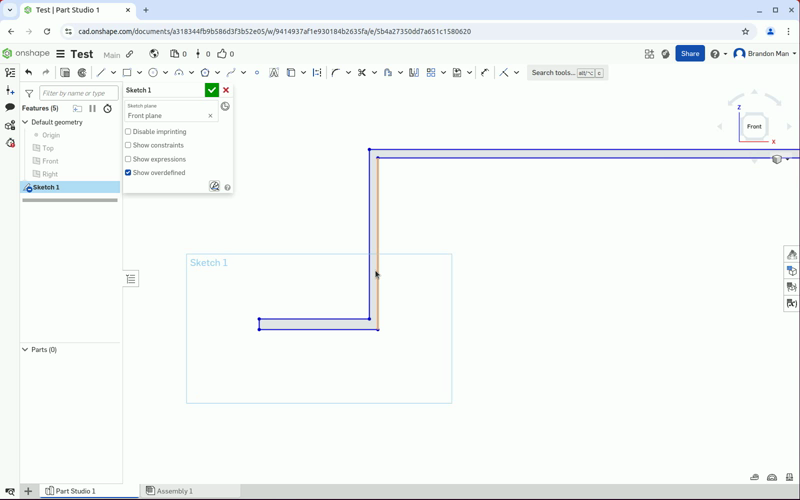
scroll(6)
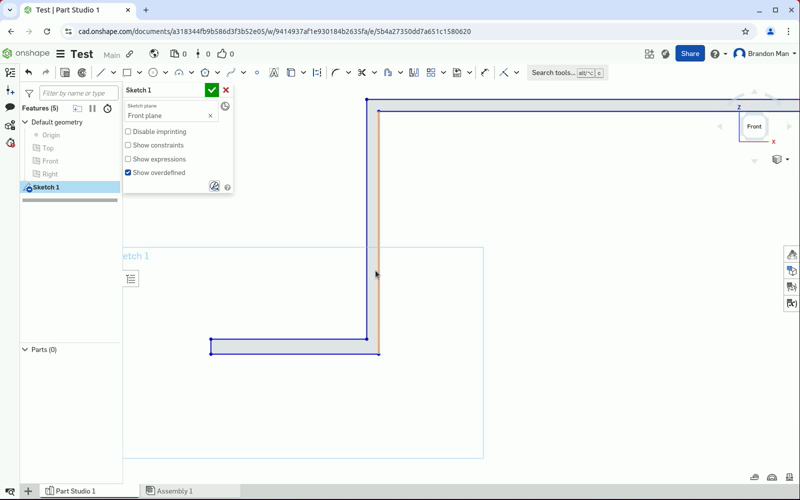
scroll(6)
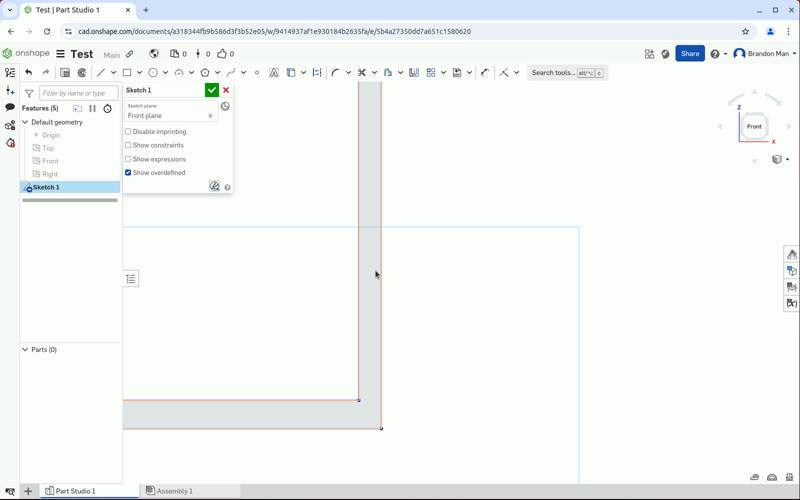
click(375, 270)
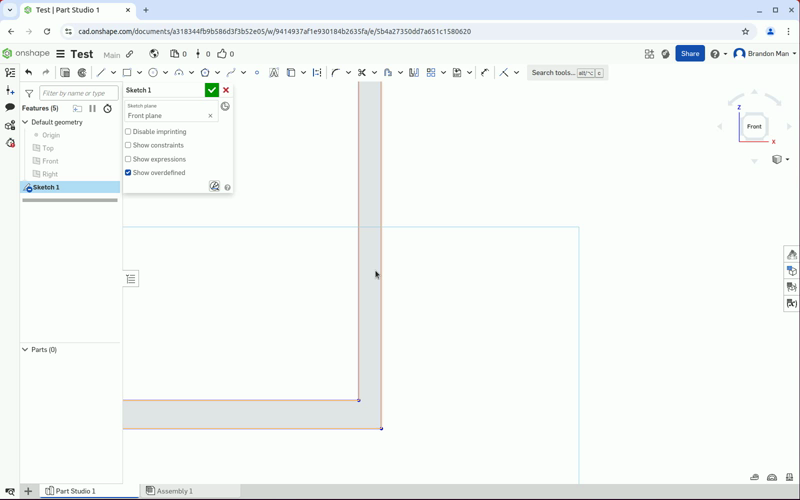
scroll(-6)
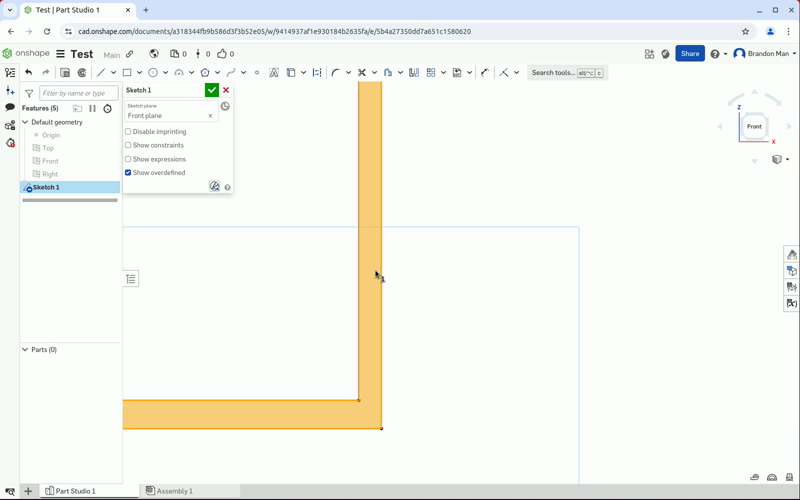
scroll(-6)
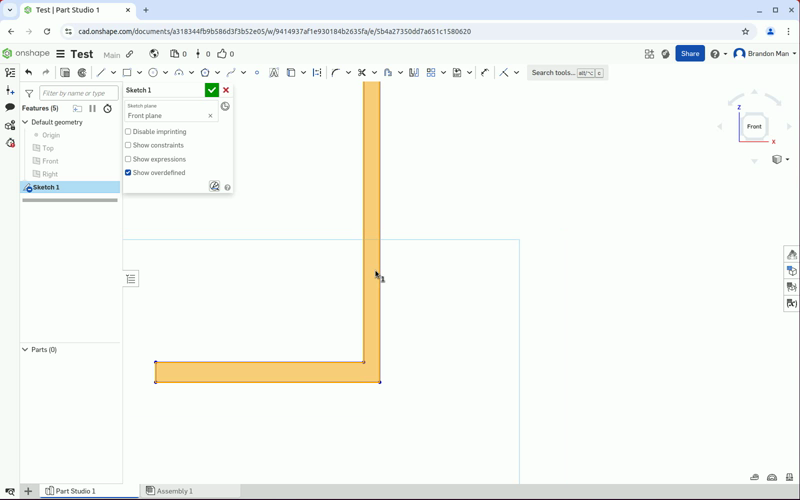
scroll(-6)
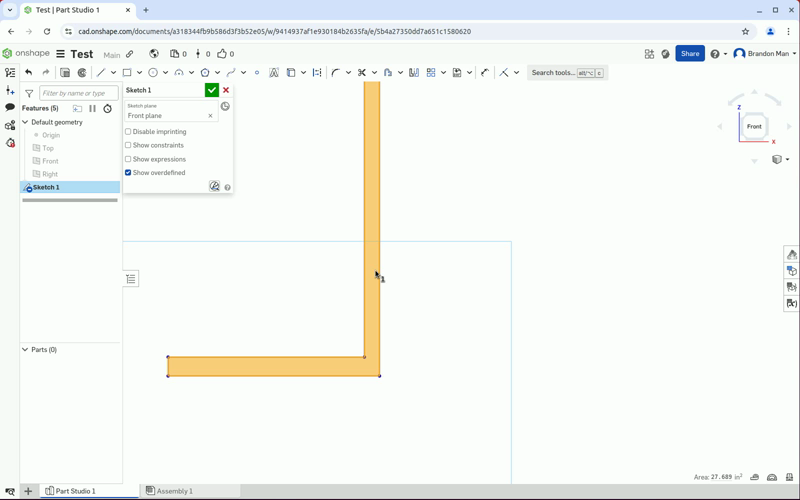
scroll(-6)
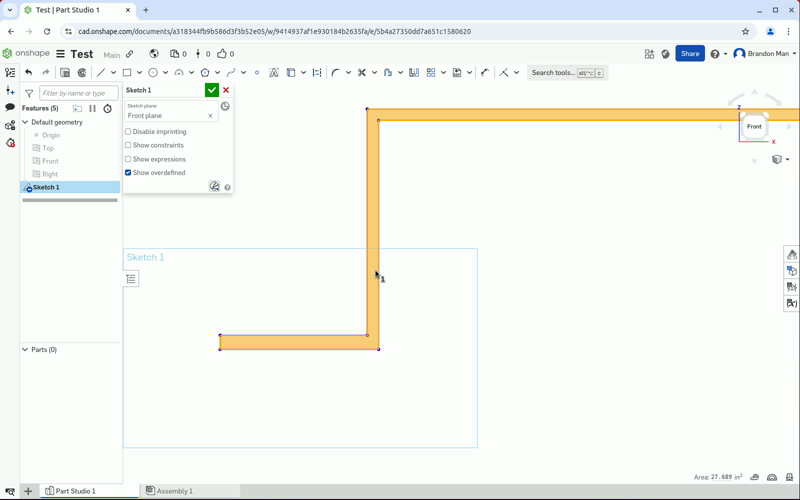
scroll(-6)
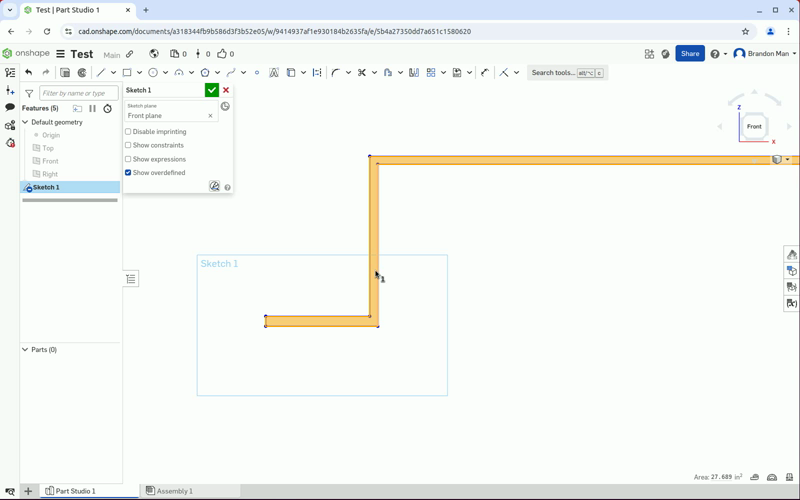
scroll(-6)
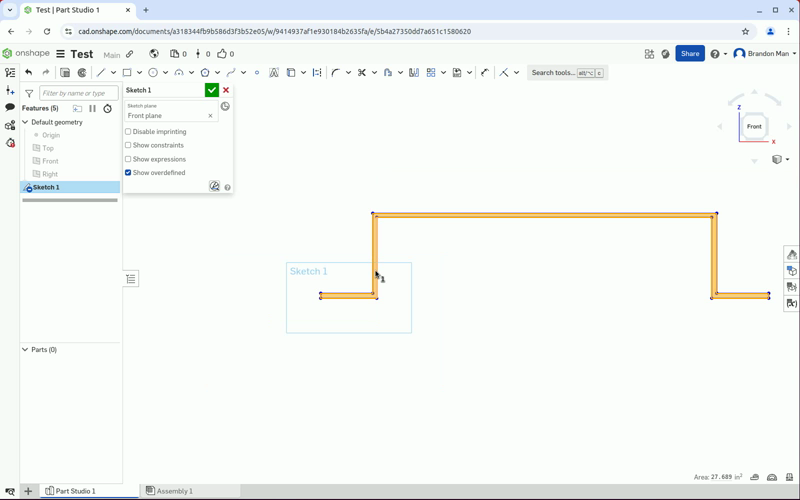
scroll(-6)
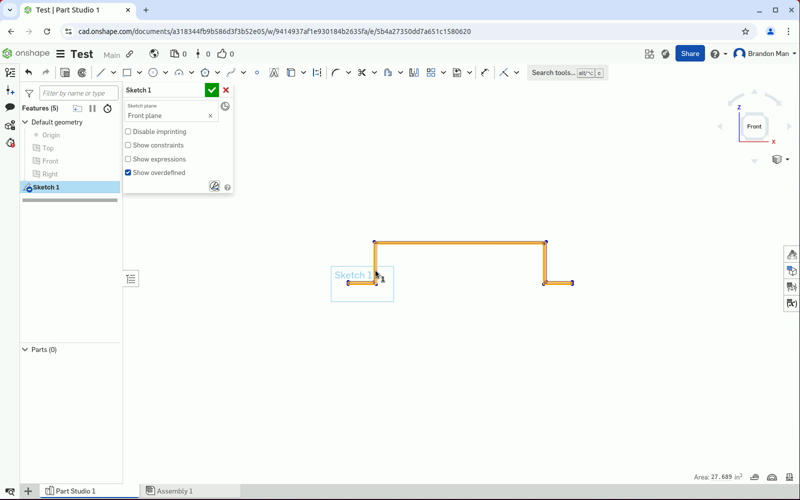
mouse_move(73, 352)
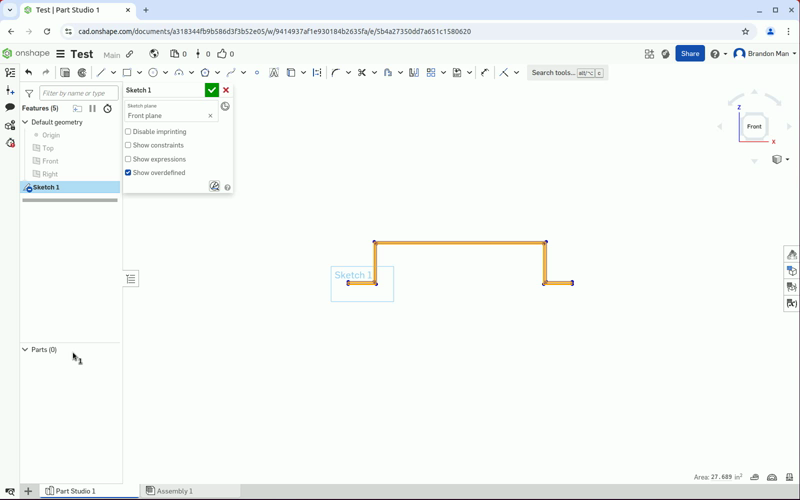
key(shift+y)
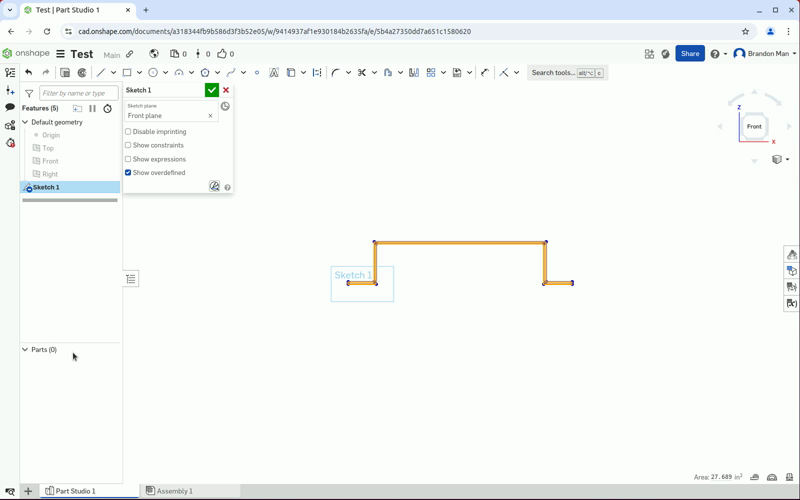
key(shift+e)
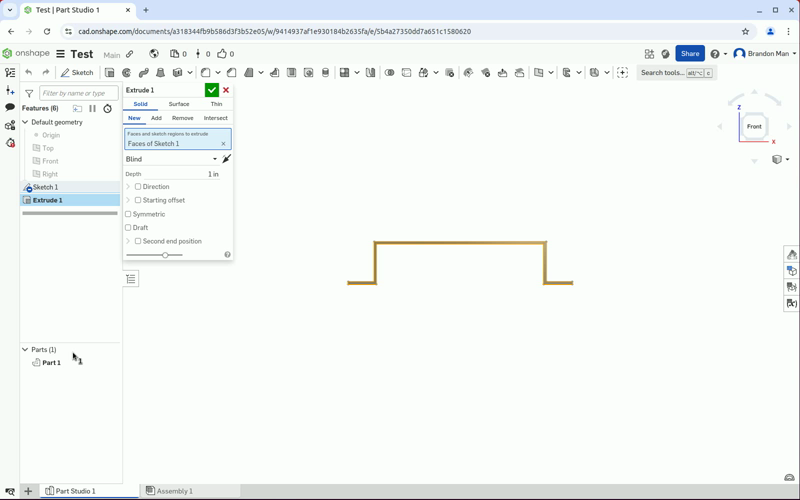
mouse_move(143, 106)
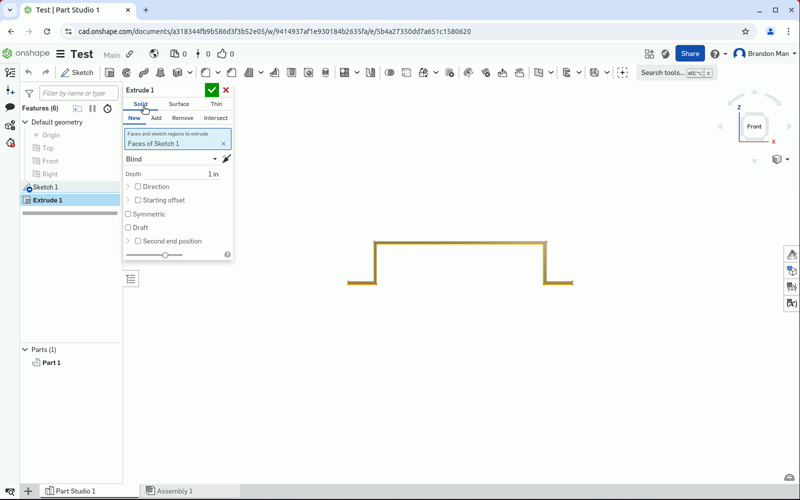
click(143, 106)
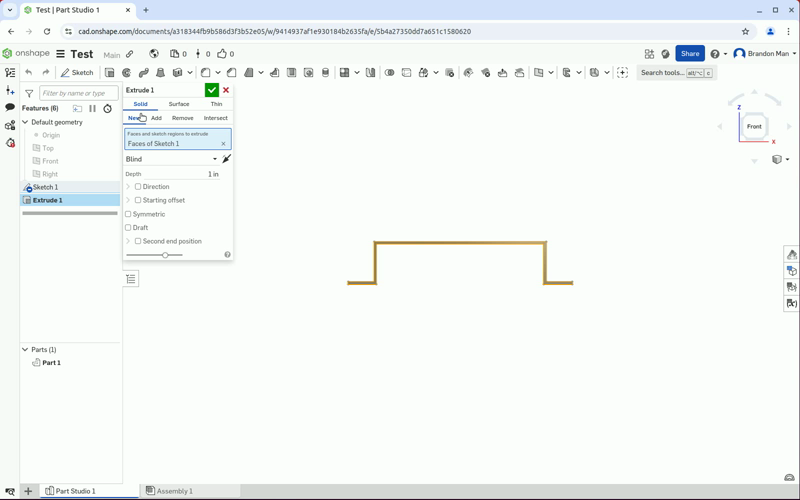
mouse_move(137, 120)
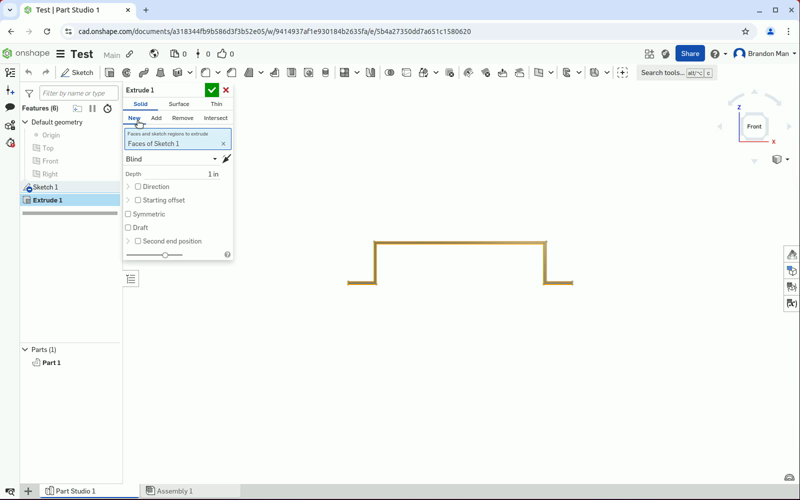
click(137, 120)
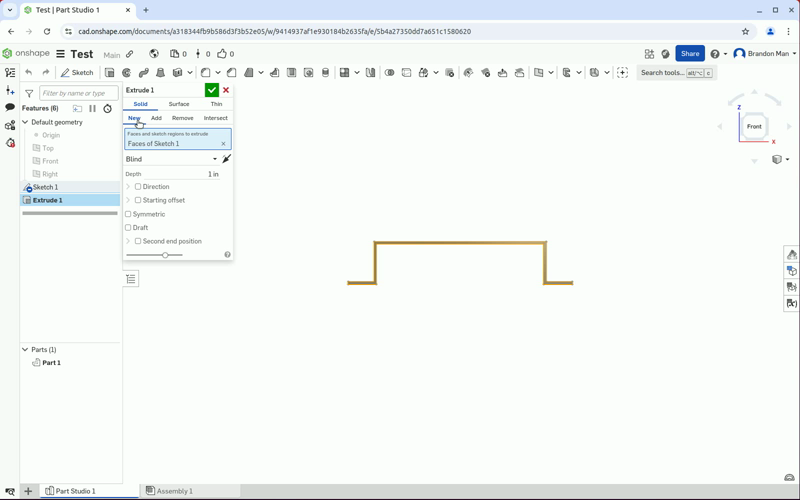
key(tab, 4)
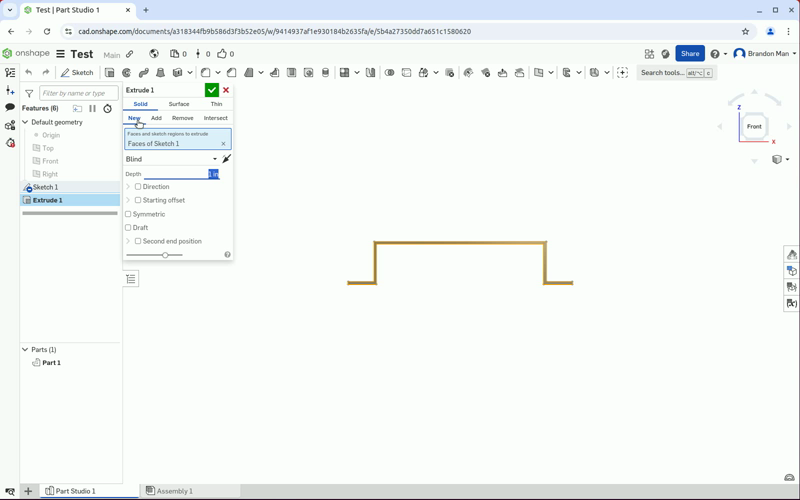
text(7.703)
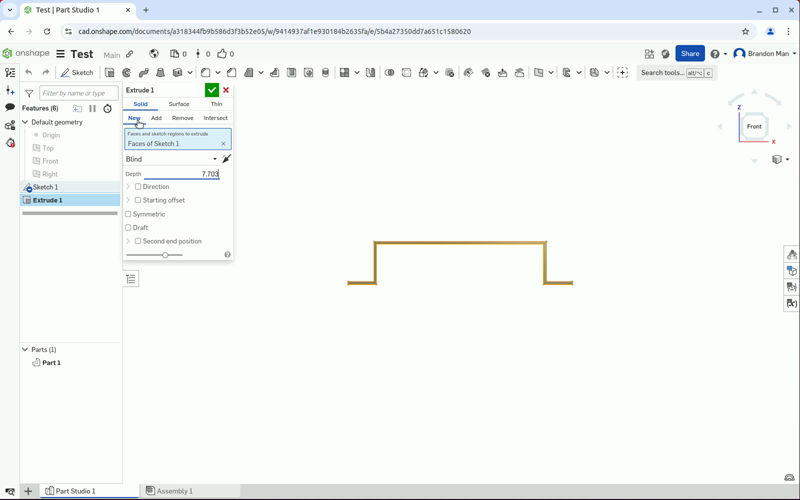
key(enter)
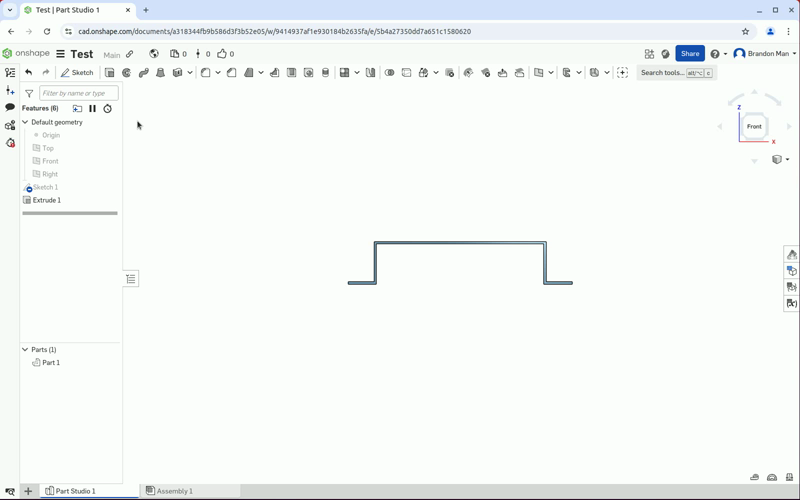
key(shift+h)
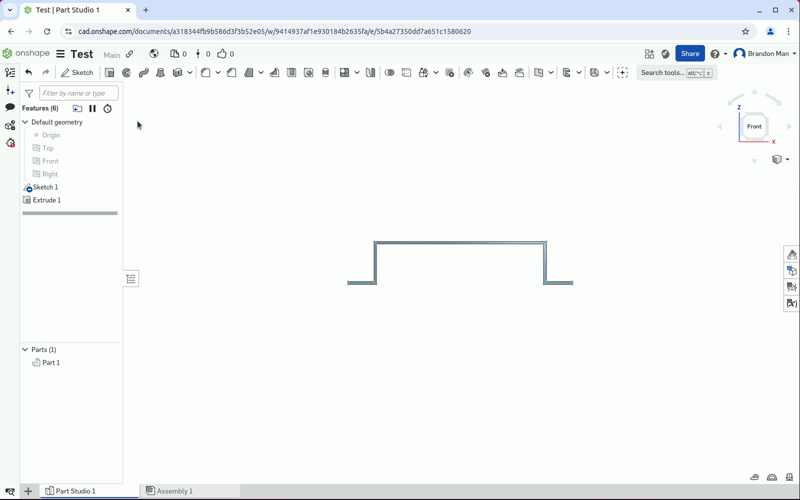
key(shift+h)
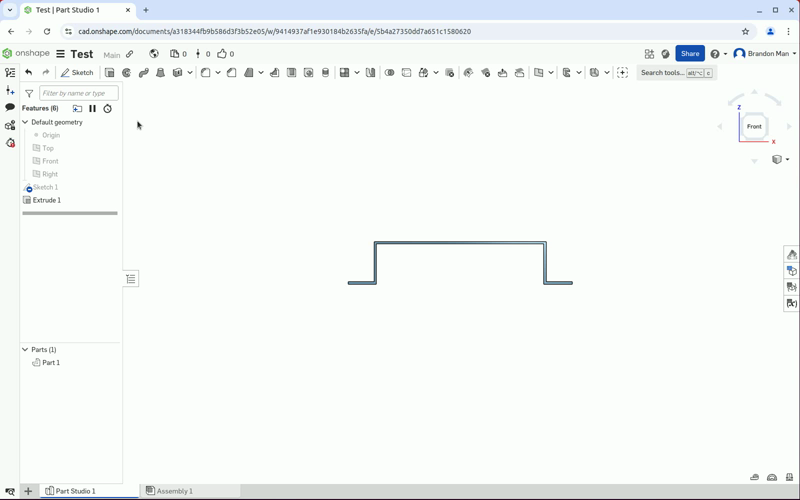
mouse_move(73, 189)
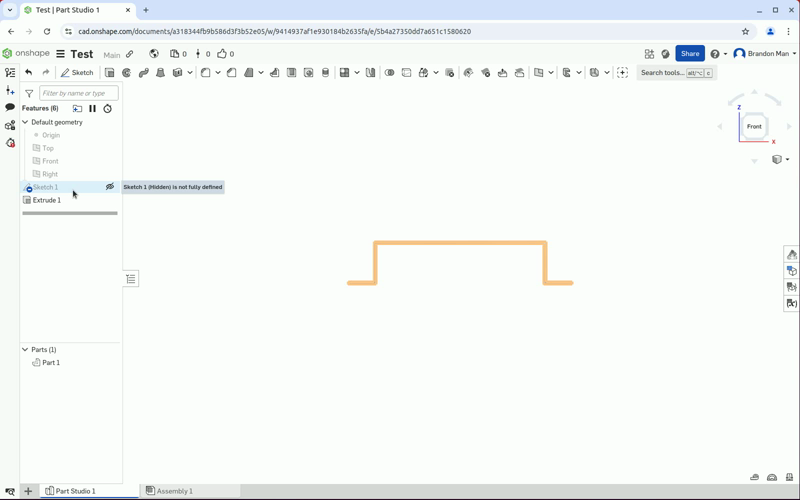
click(73, 189)
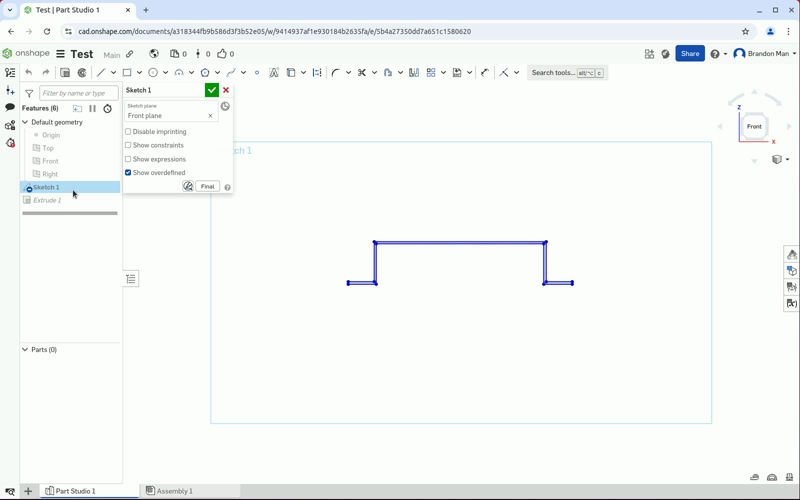
mouse_move(229, 92)
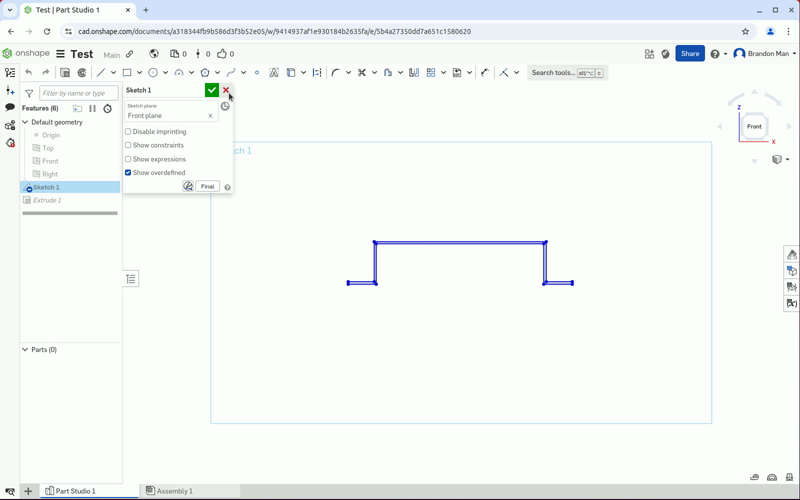
click(229, 92)
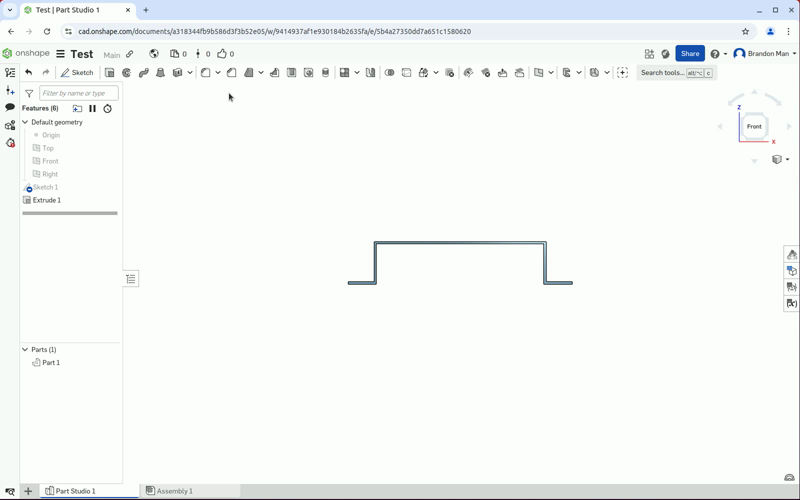
mouse_move(73, 352)
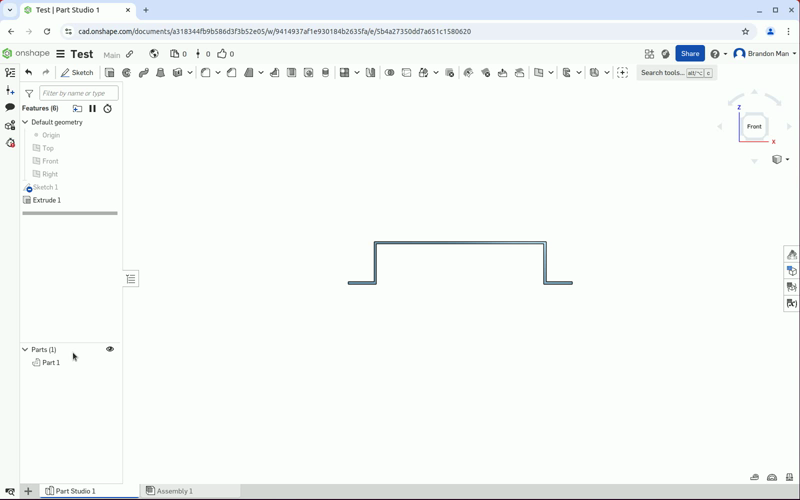
key(y)
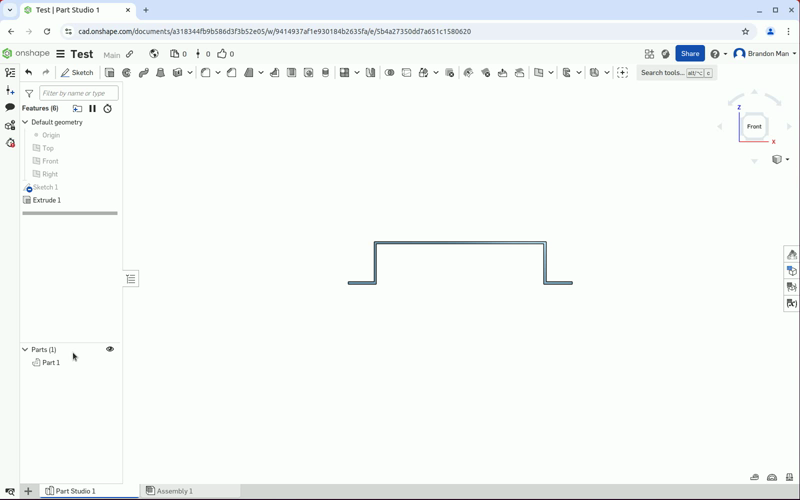
key(shift+p)
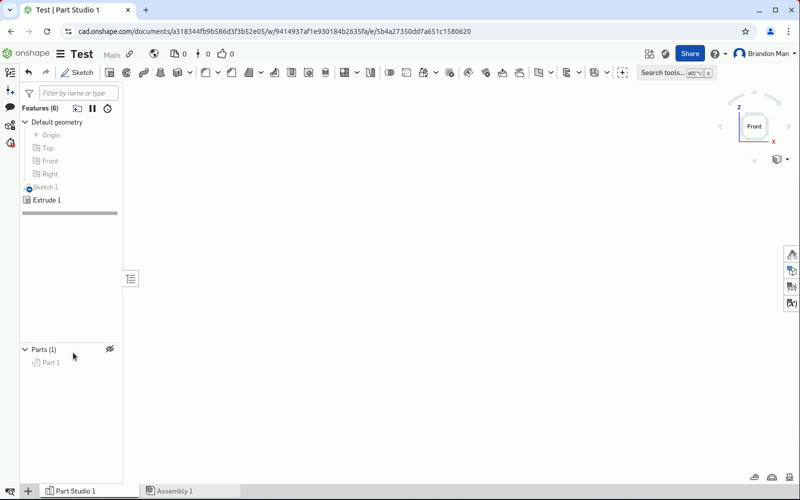
key(space)
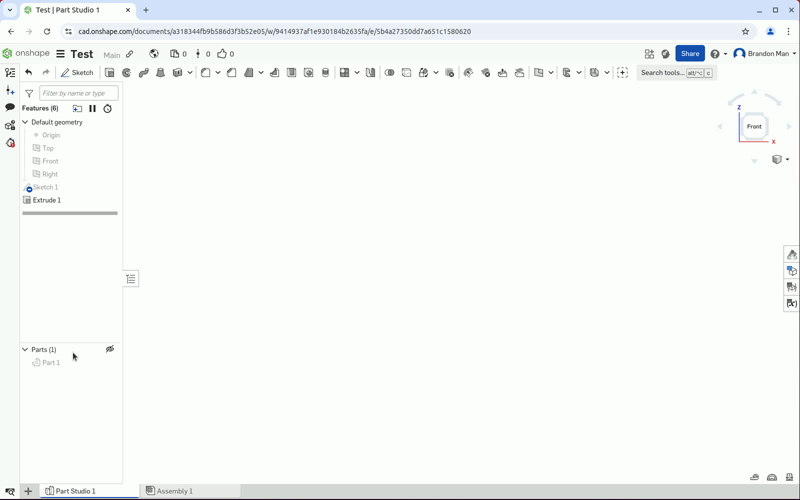
key_down(shift)
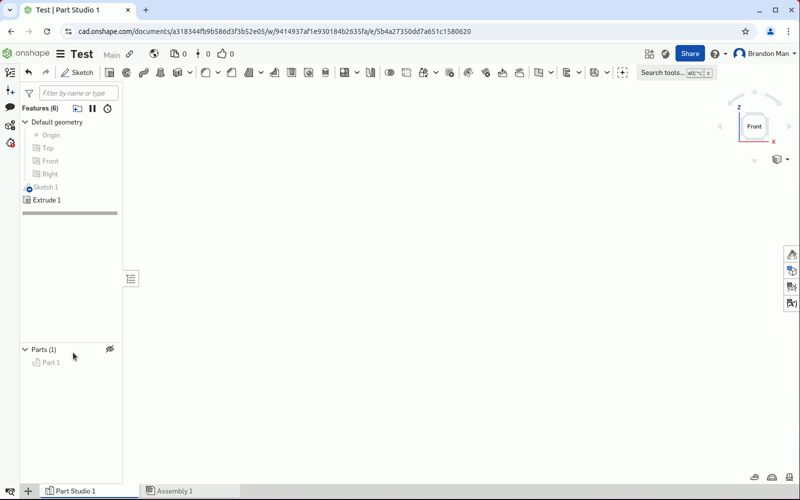
key(down)
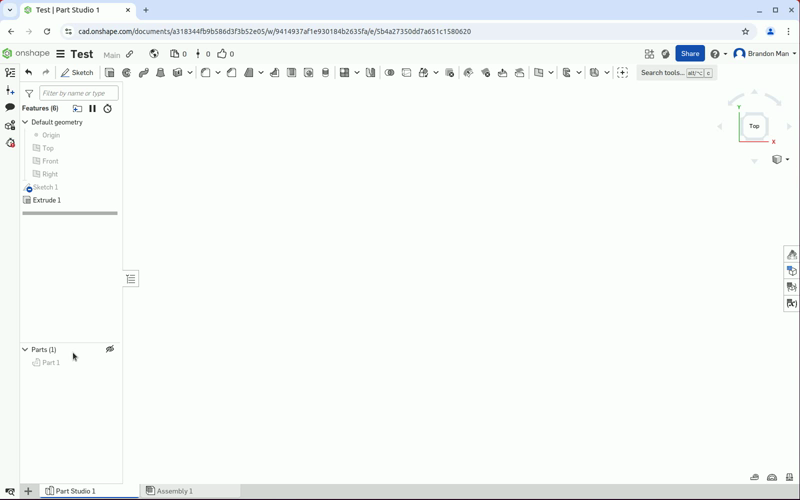
key_up(shift)
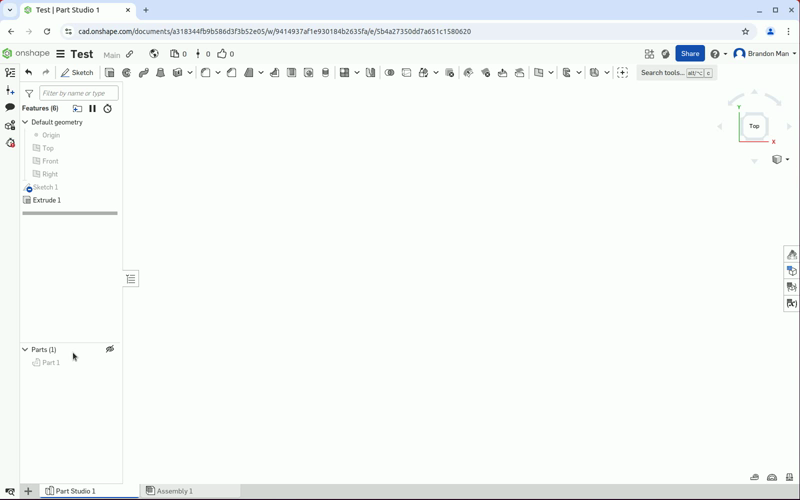
mouse_move(73, 352)
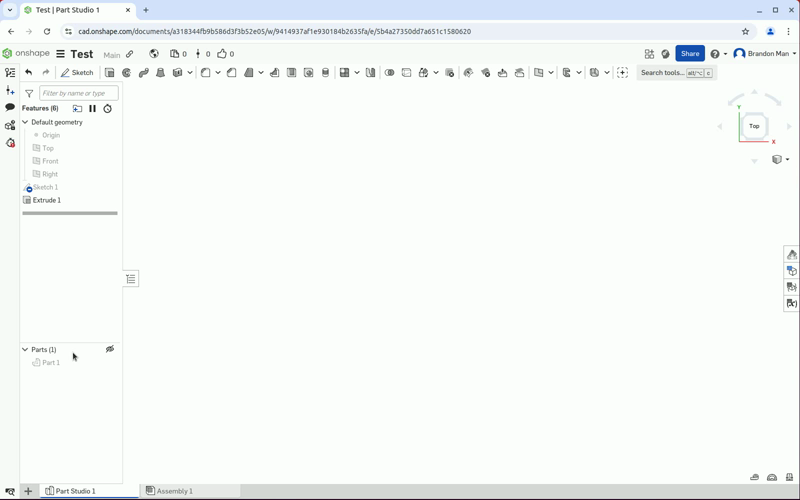
key(shift+y)
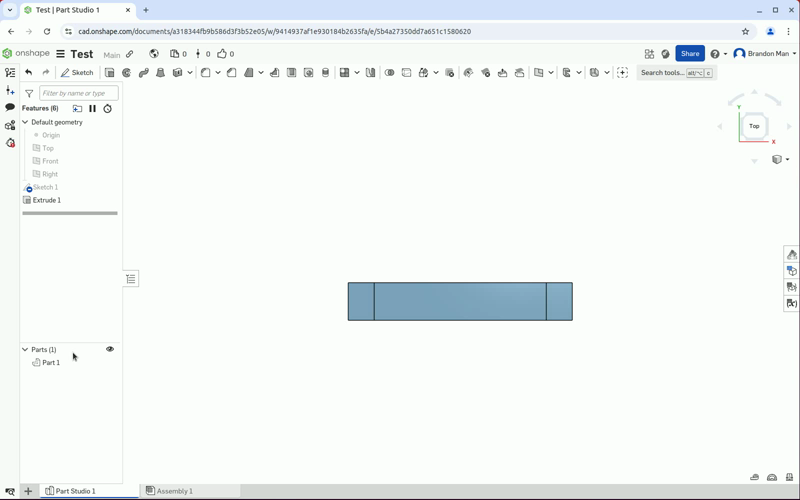
mouse_move(541, 75)
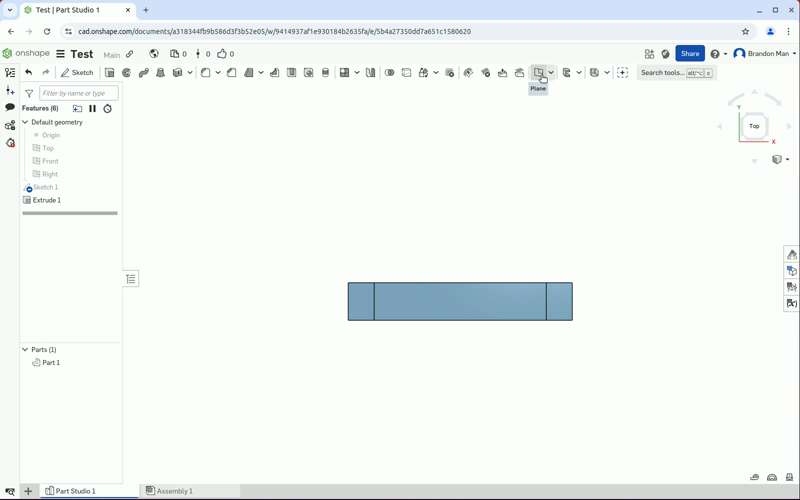
click(541, 75)
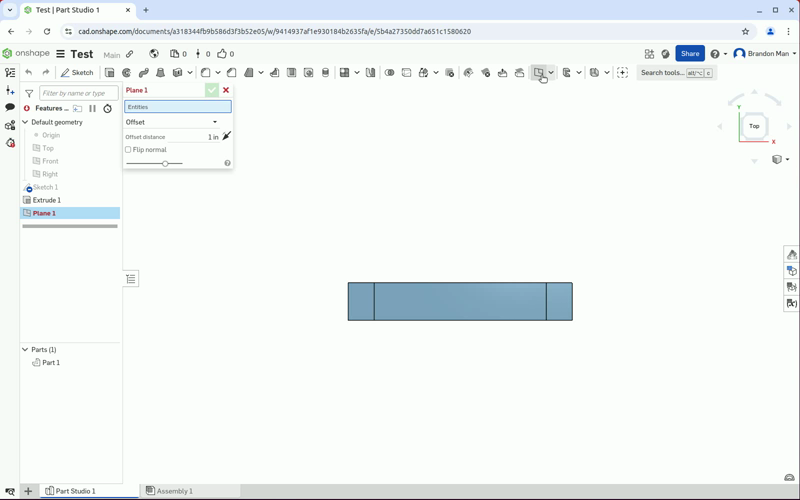
mouse_move(73, 150)
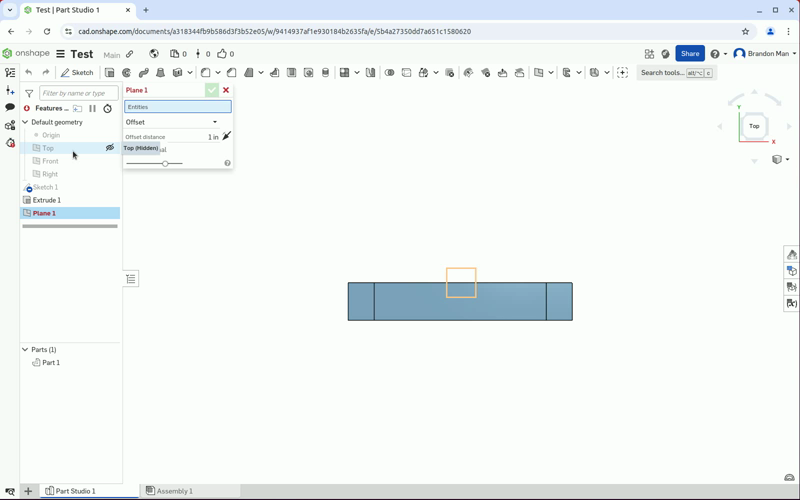
click(73, 150)
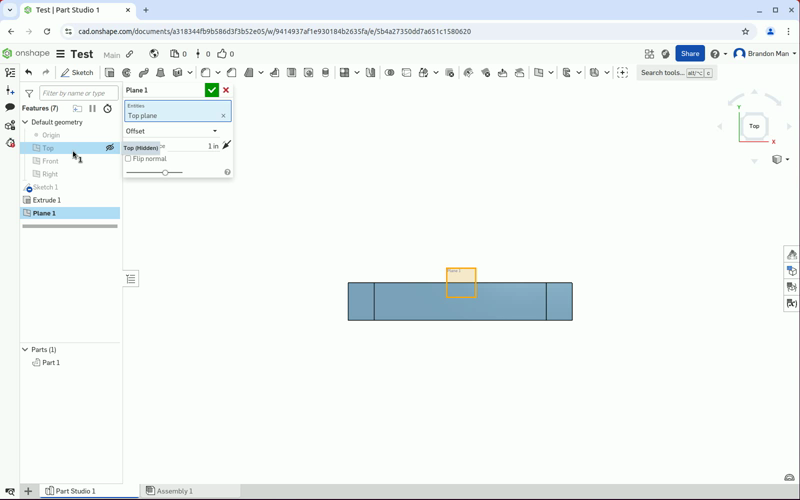
key(tab, 2)
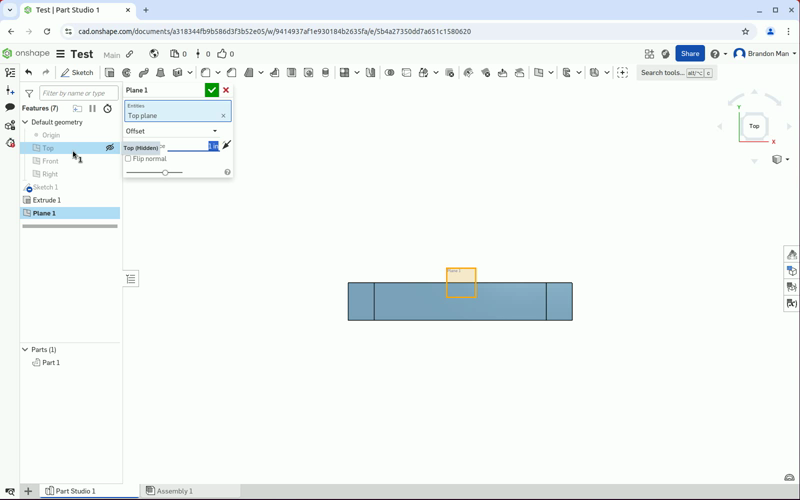
text(0.246)
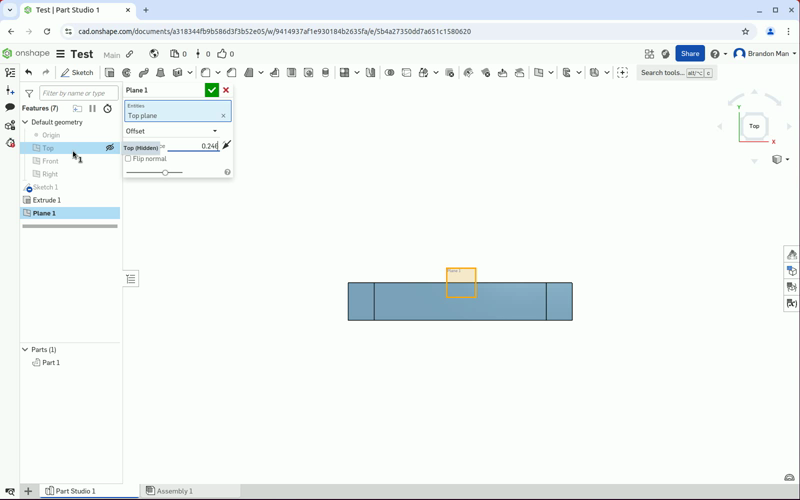
key(enter, 2)
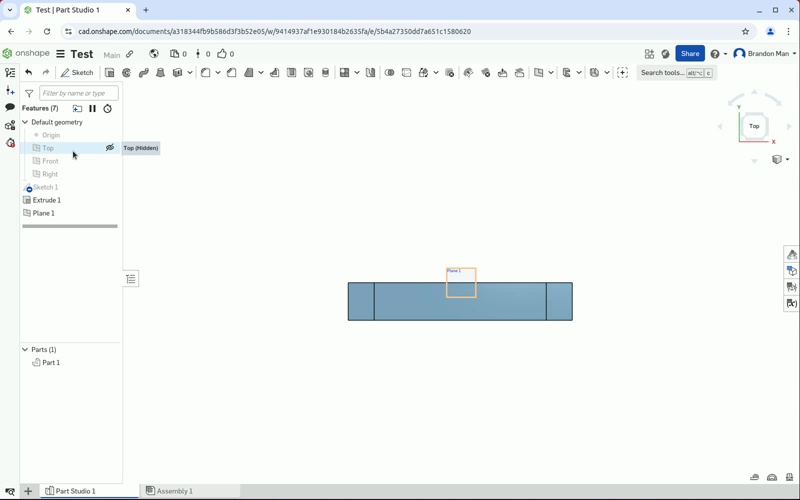
key(shift+s)
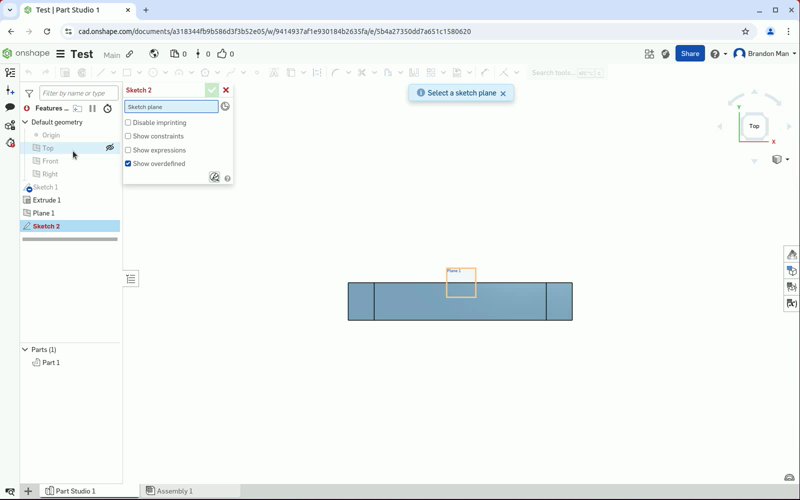
mouse_move(73, 215)
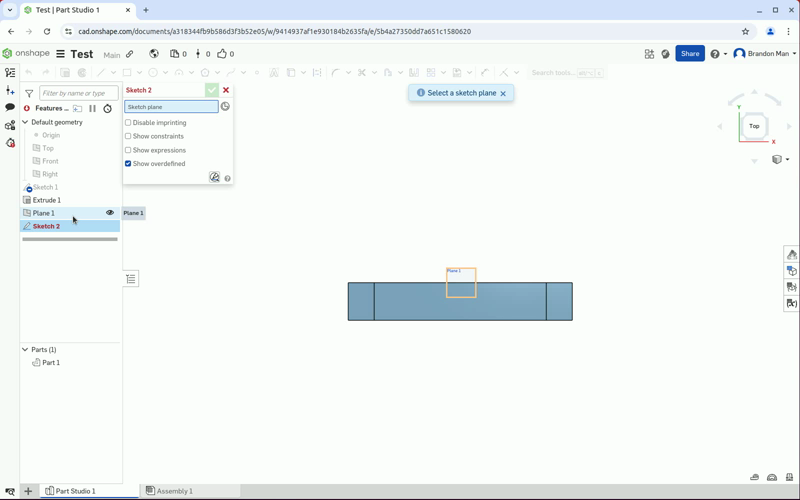
click(73, 215)
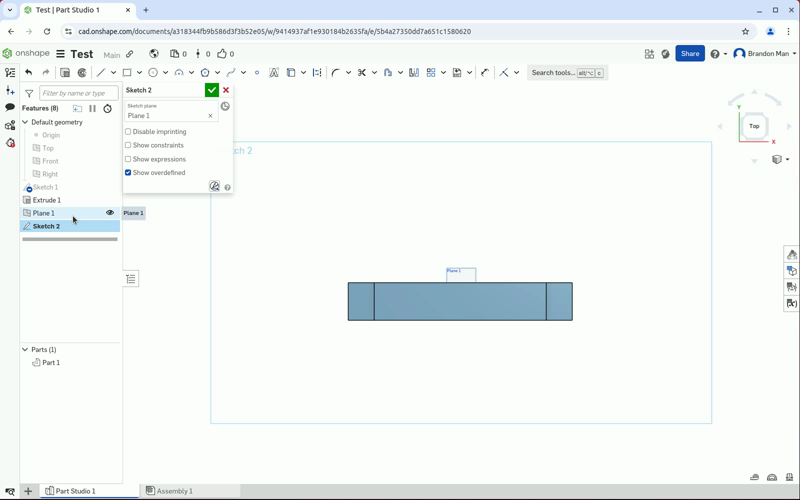
mouse_move(73, 352)
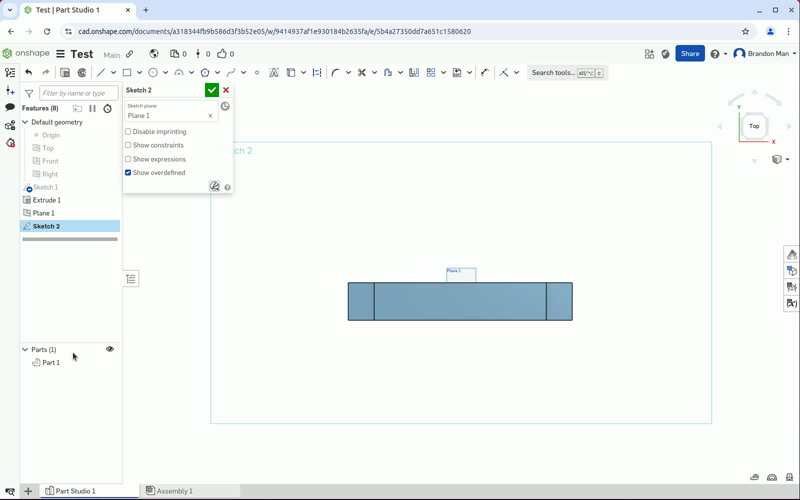
key(y)
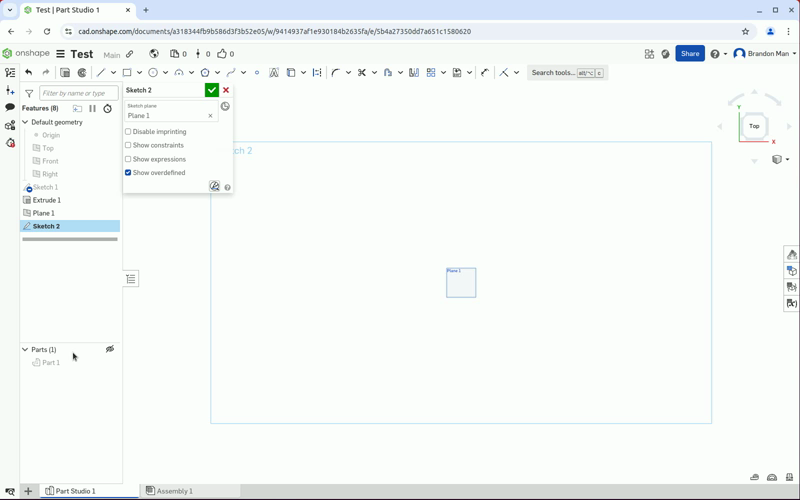
key(c)
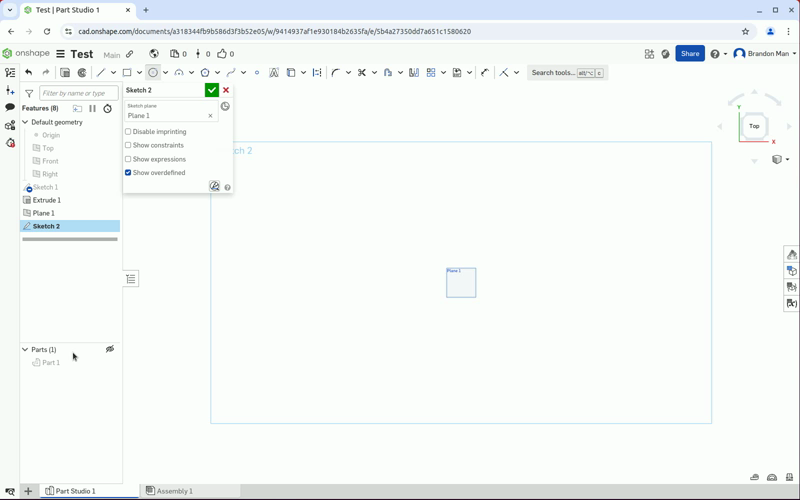
key_down(shift)
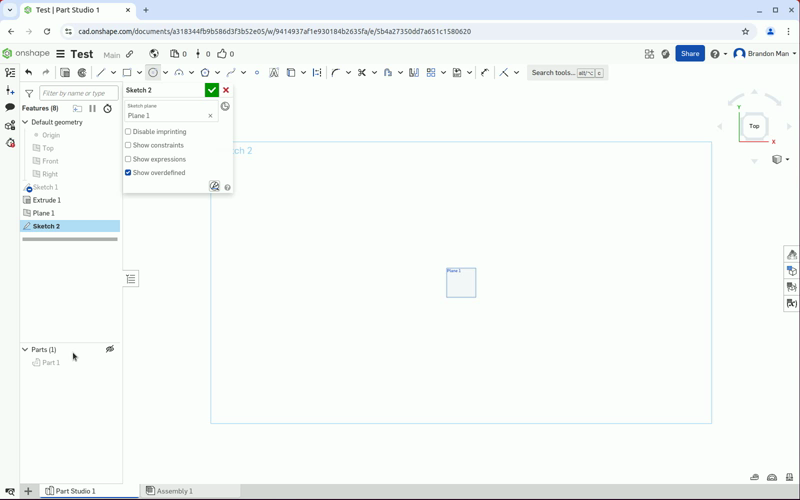
mouse_move(361, 301)
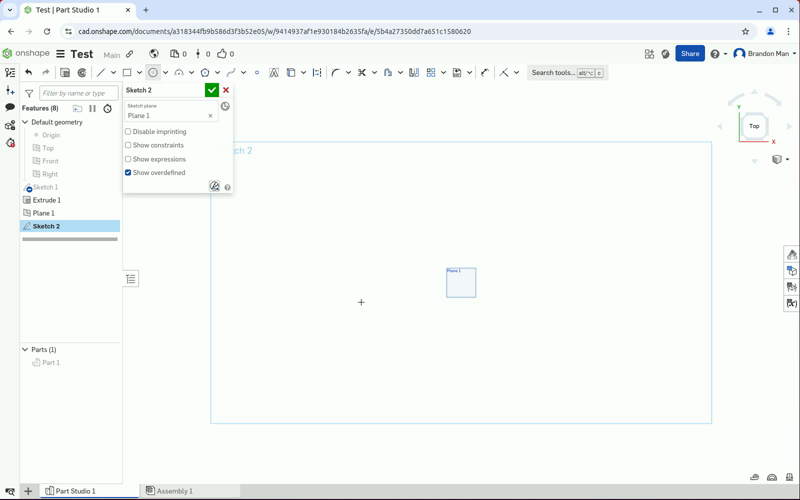
click(361, 301)
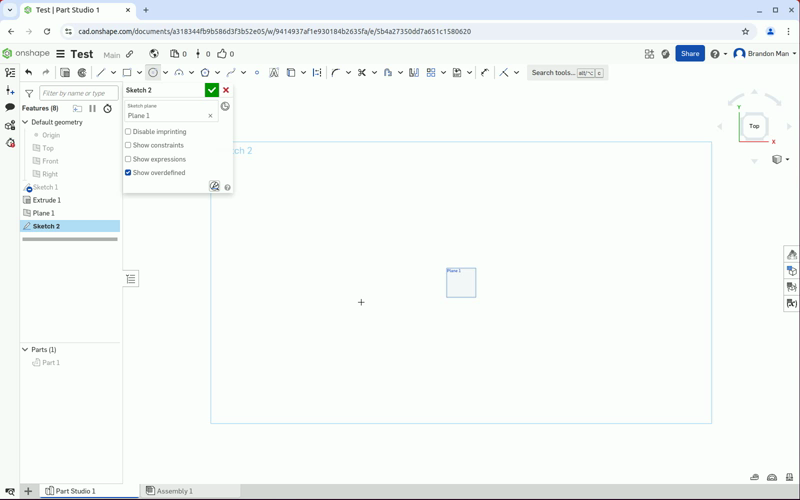
key_up(shift)
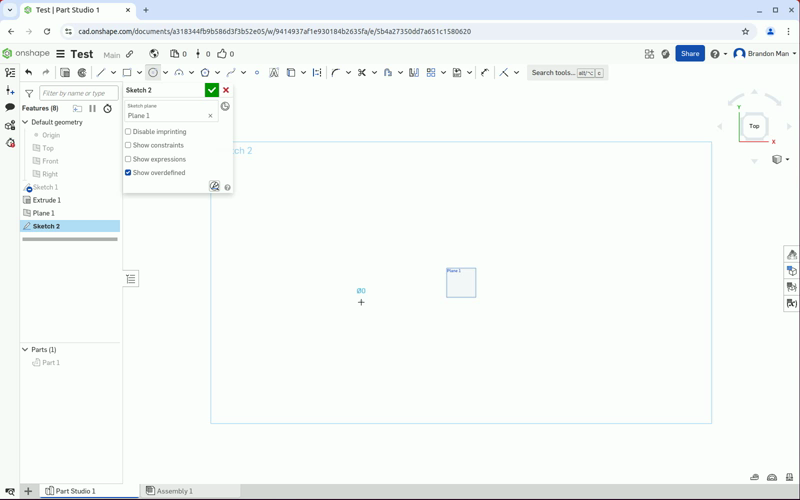
mouse_move(367, 301)
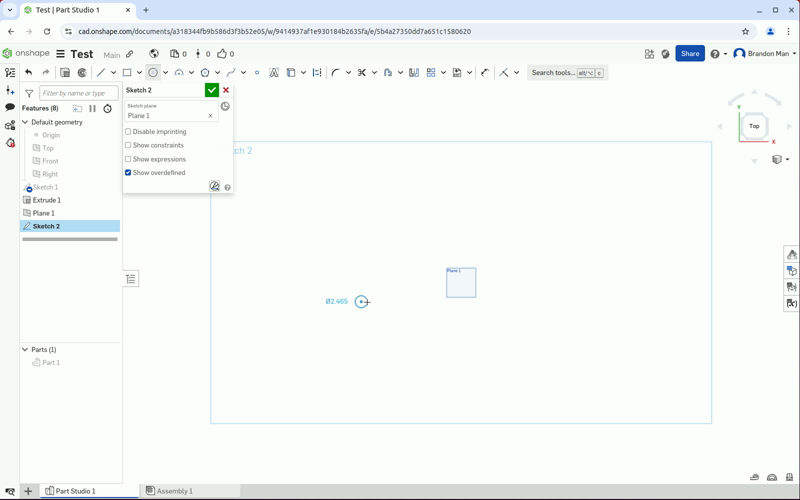
click(367, 301)
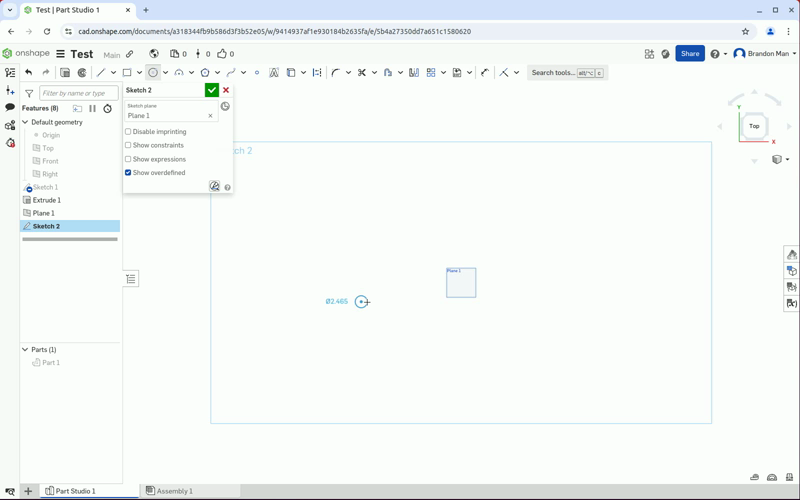
key(esc)
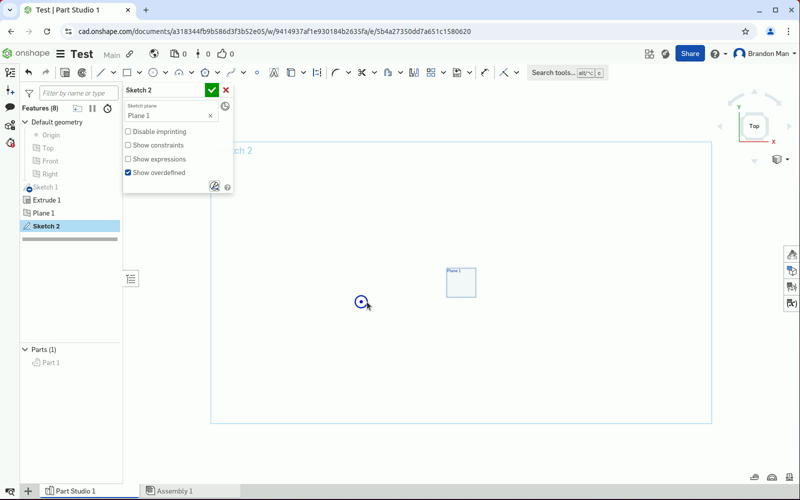
mouse_move(355, 300)
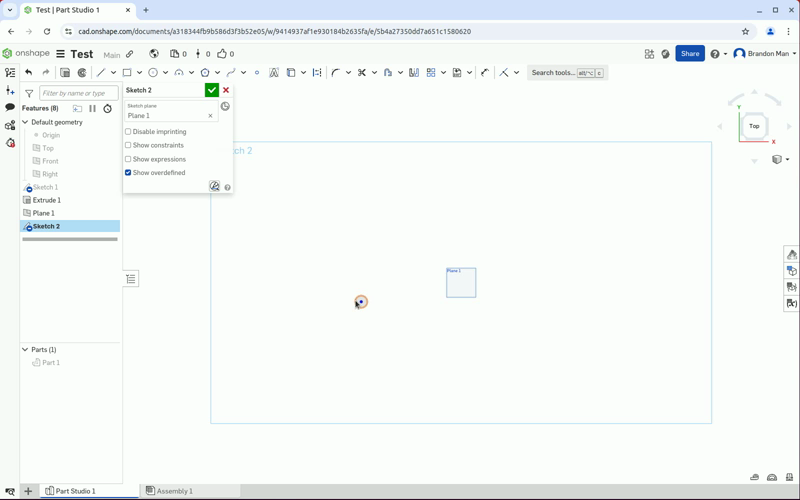
scroll(6)
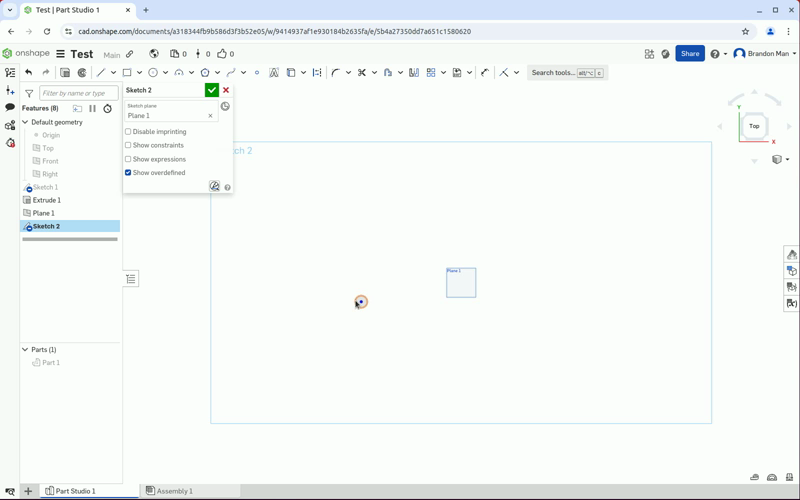
scroll(6)
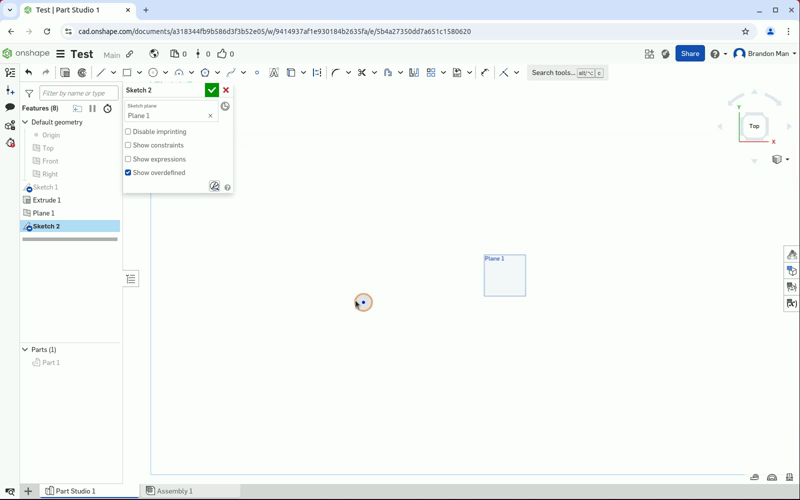
scroll(6)
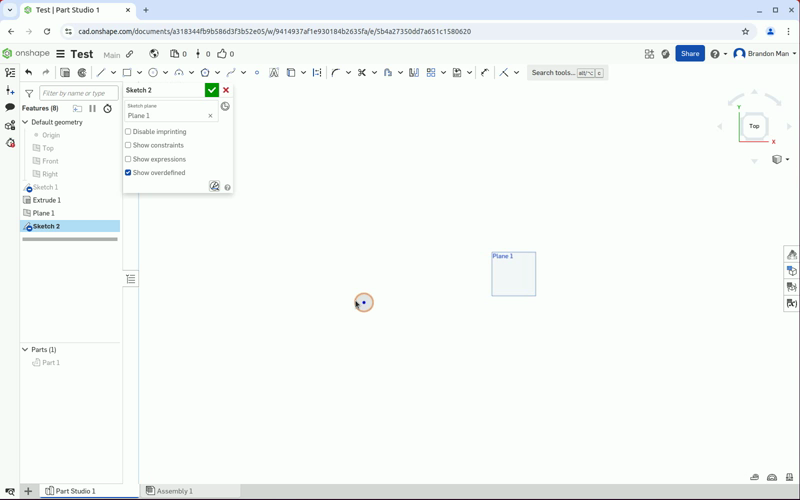
scroll(6)
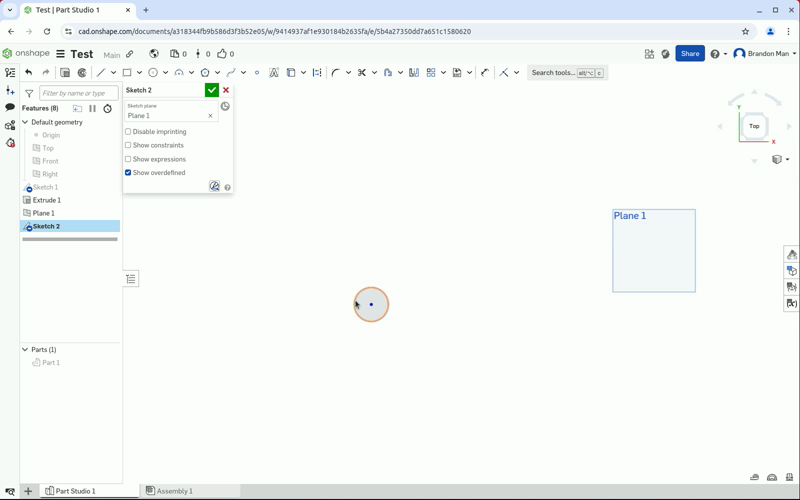
scroll(6)
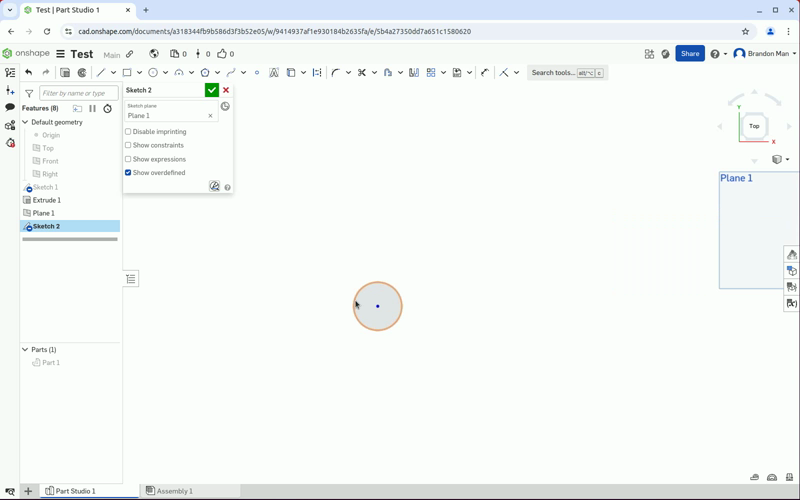
scroll(6)
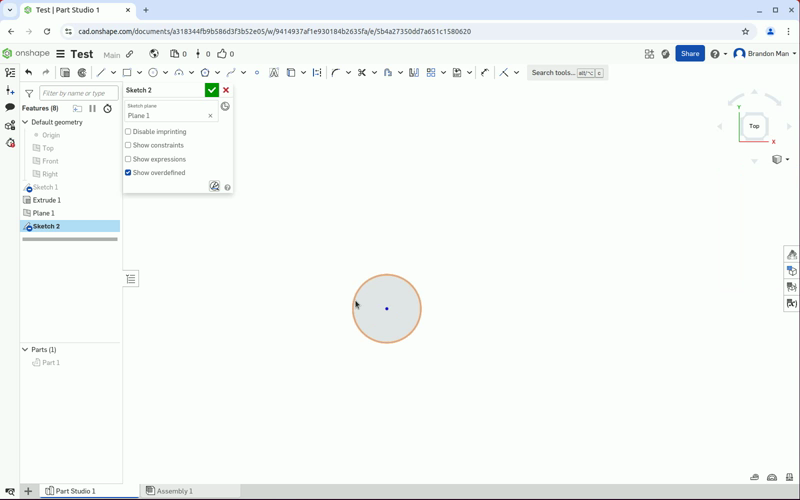
scroll(6)
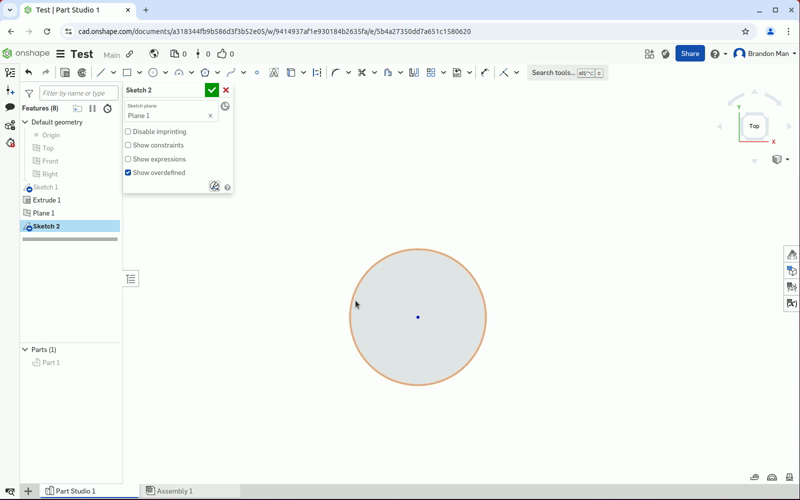
click(355, 300)
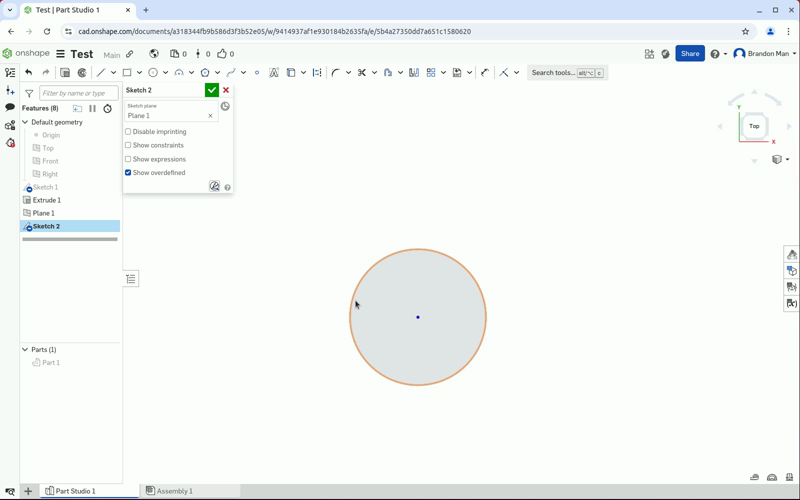
scroll(-6)
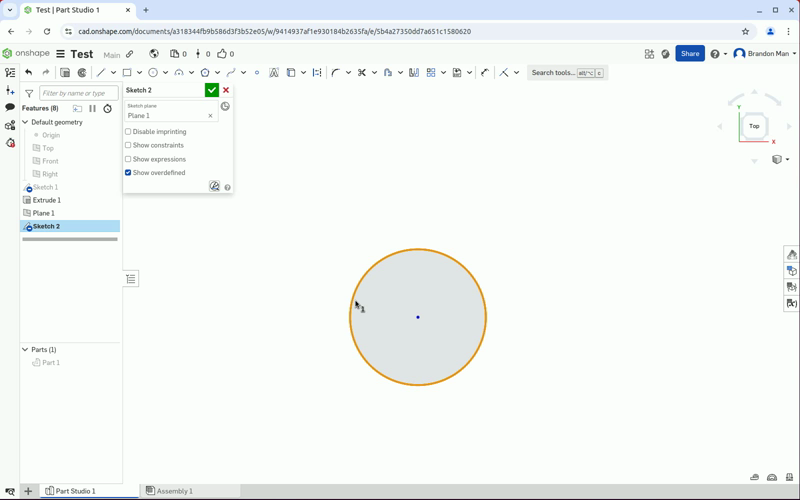
scroll(-6)
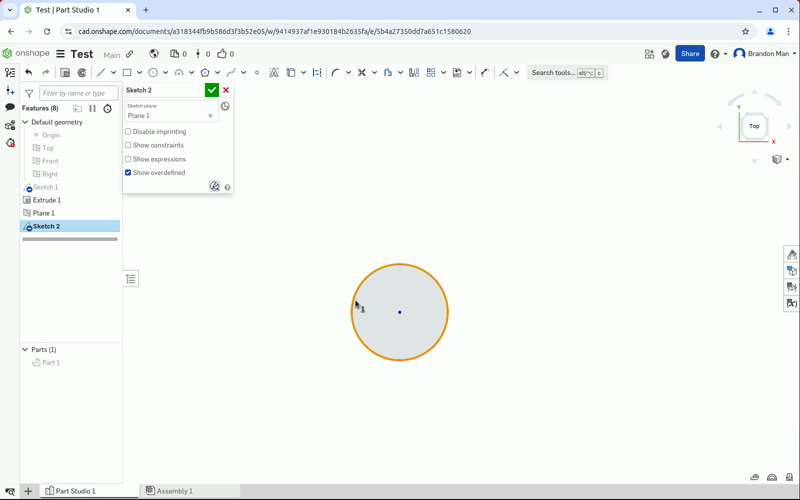
scroll(-6)
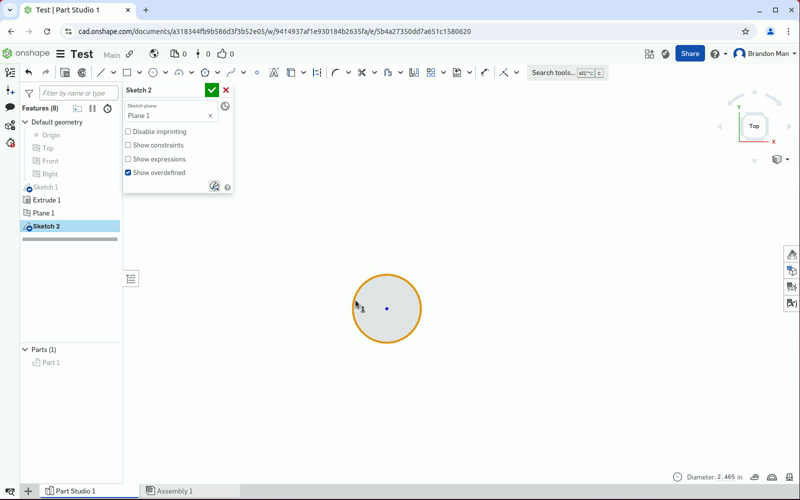
scroll(-6)
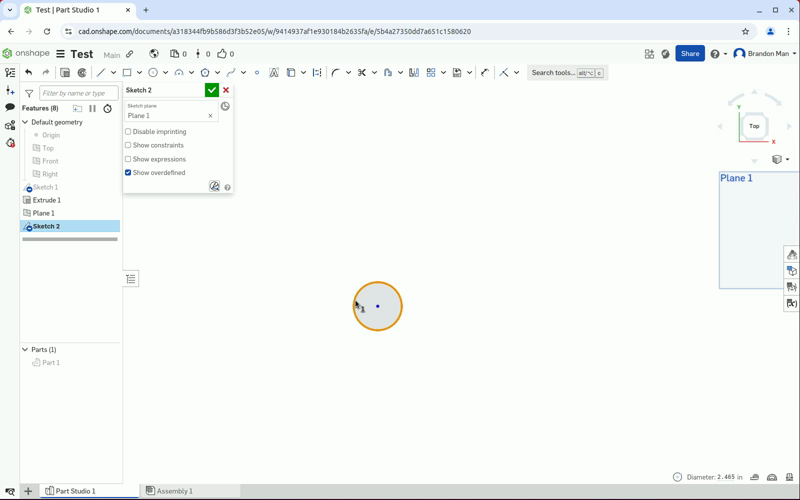
scroll(-6)
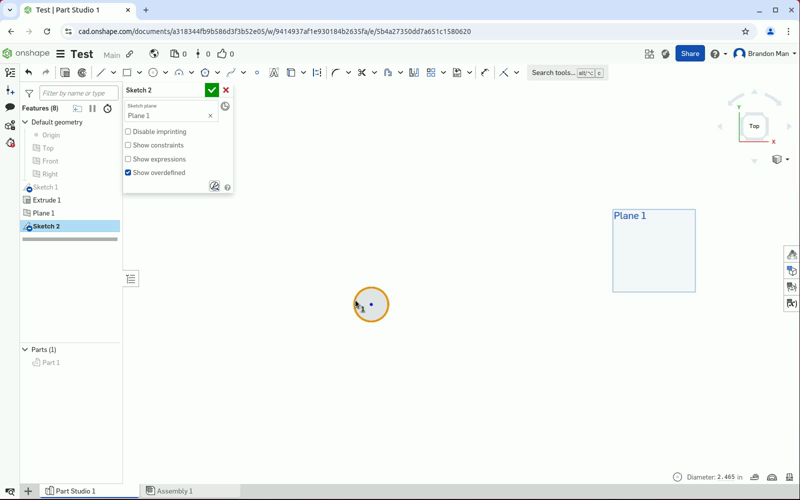
scroll(-6)
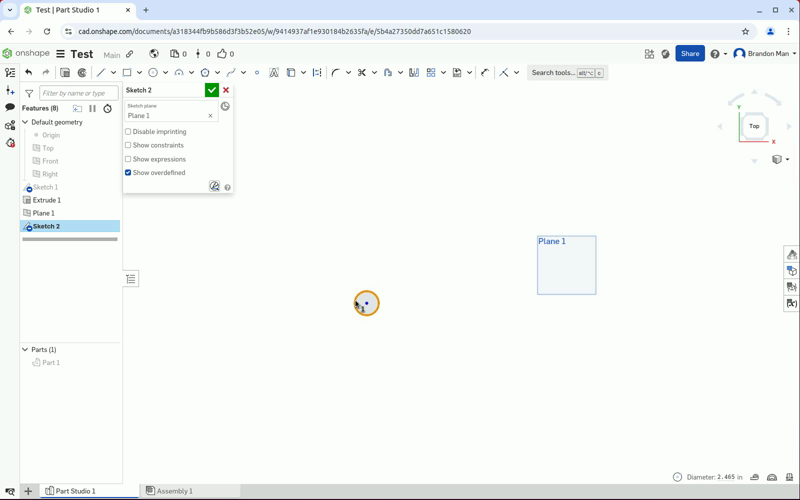
scroll(-6)
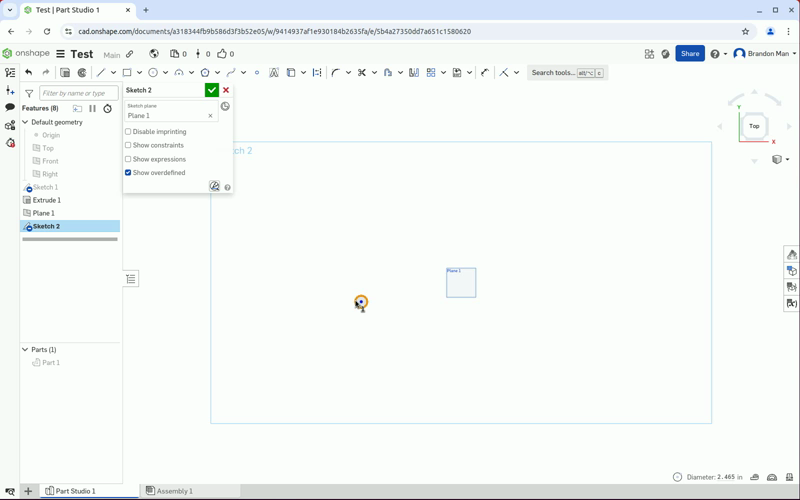
mouse_move(73, 352)
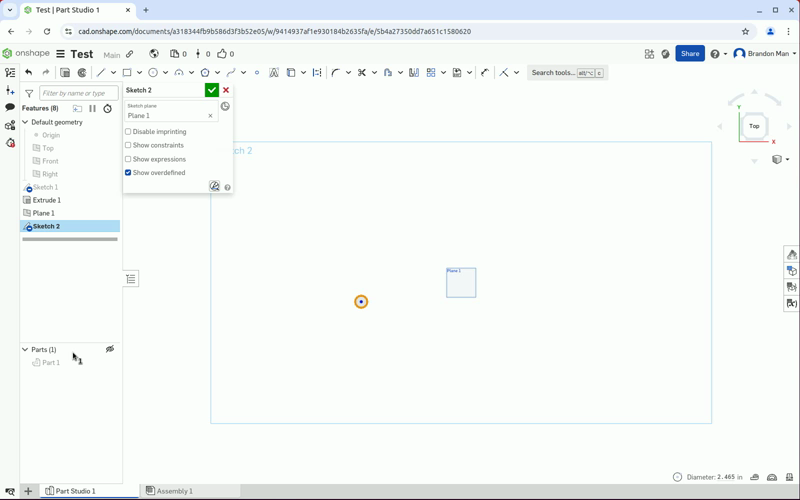
key(shift+y)
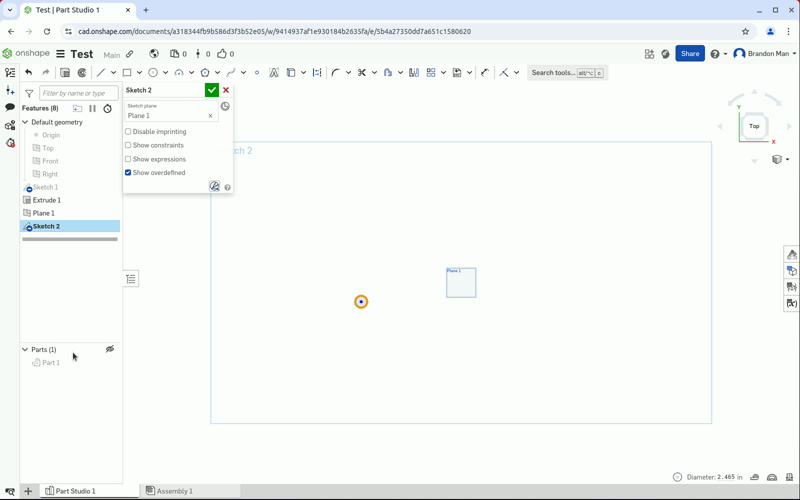
key(shift+e)
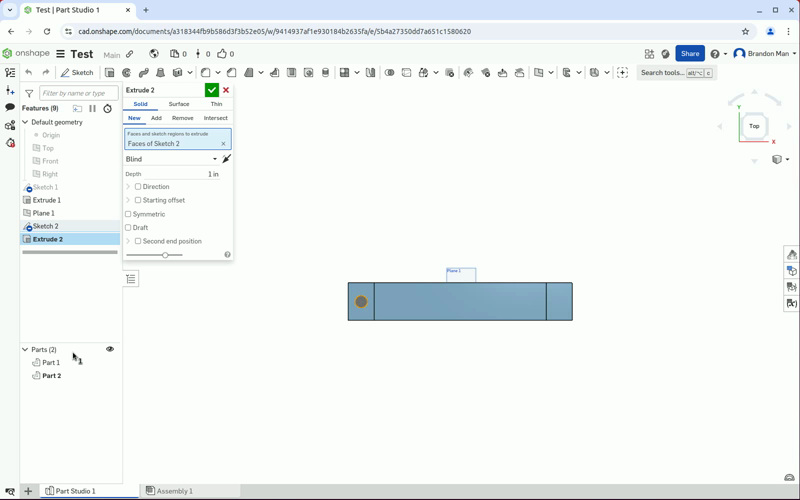
mouse_move(143, 106)
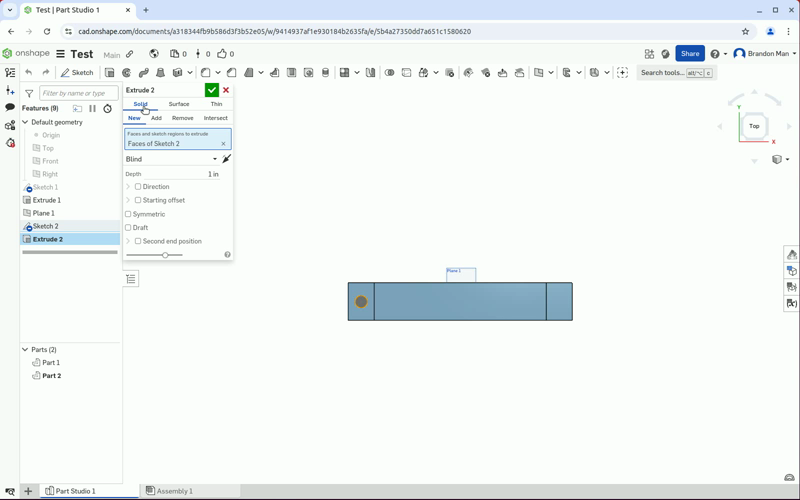
click(143, 106)
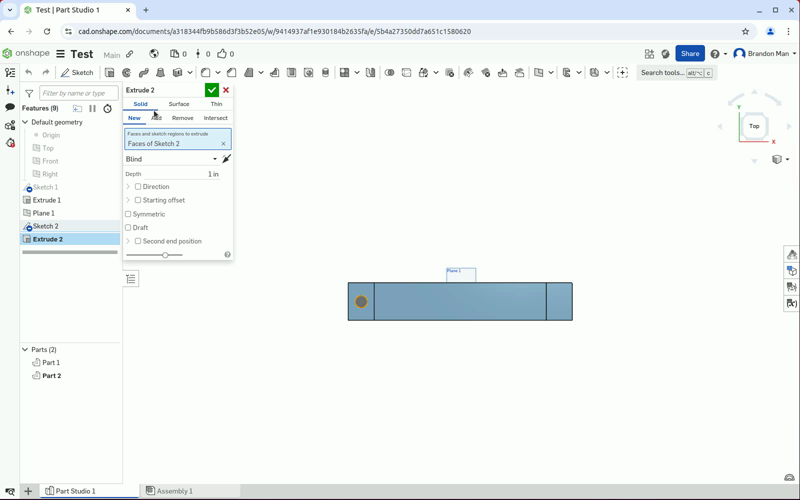
mouse_move(186, 120)
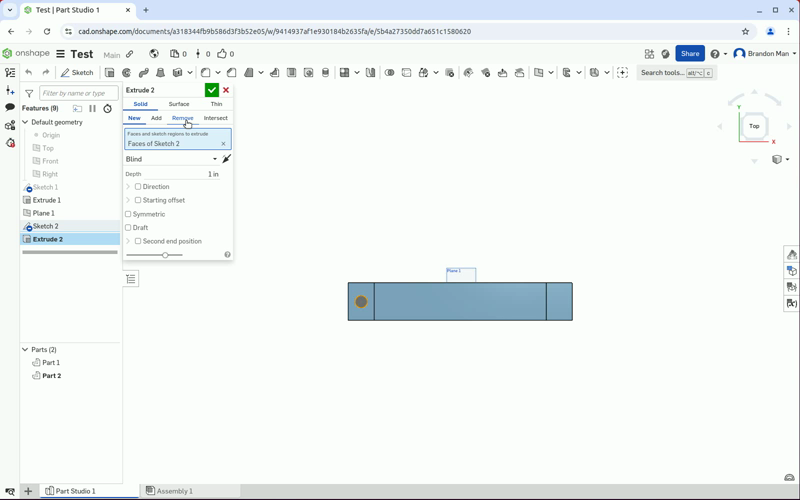
click(186, 120)
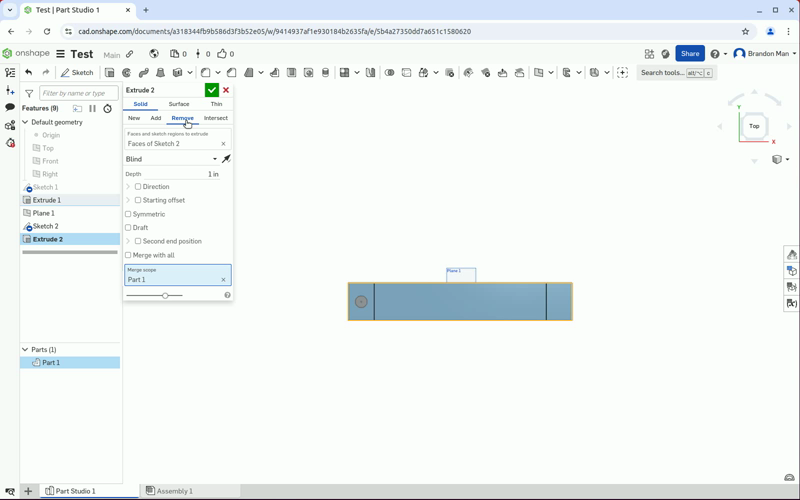
key(tab, 4)
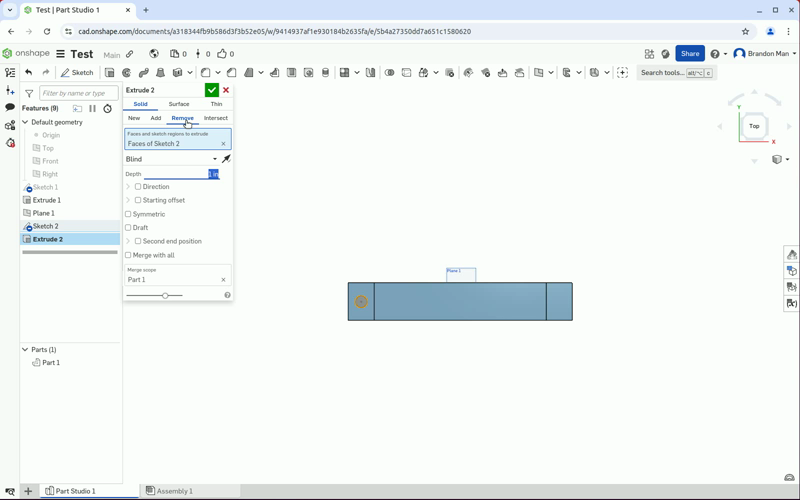
text(6.499)
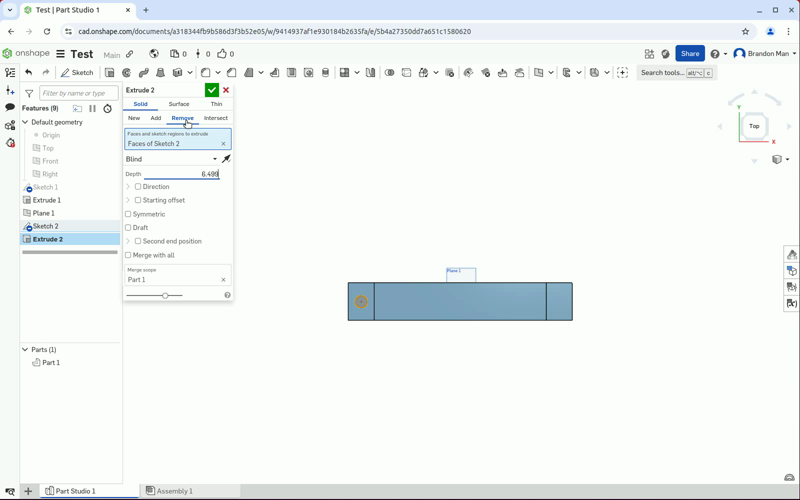
key(tab, 6)
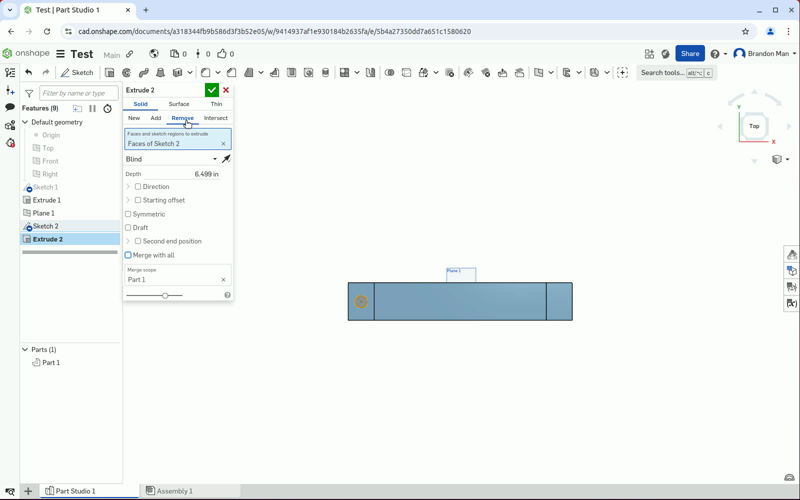
key(space)
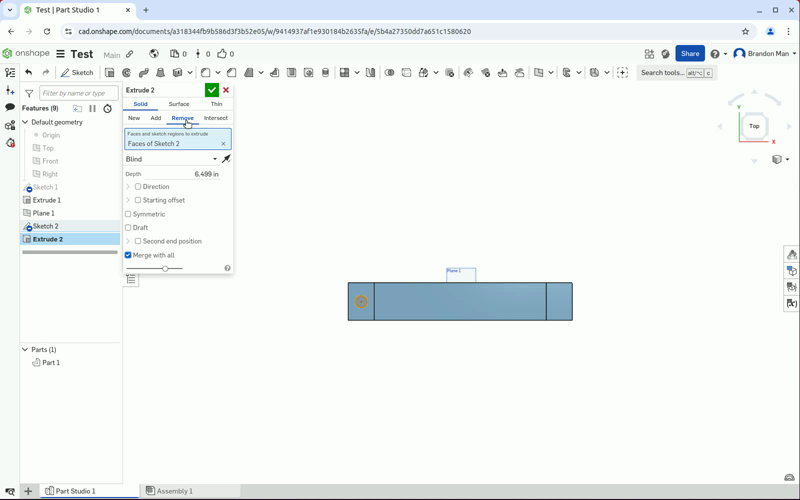
key(enter)
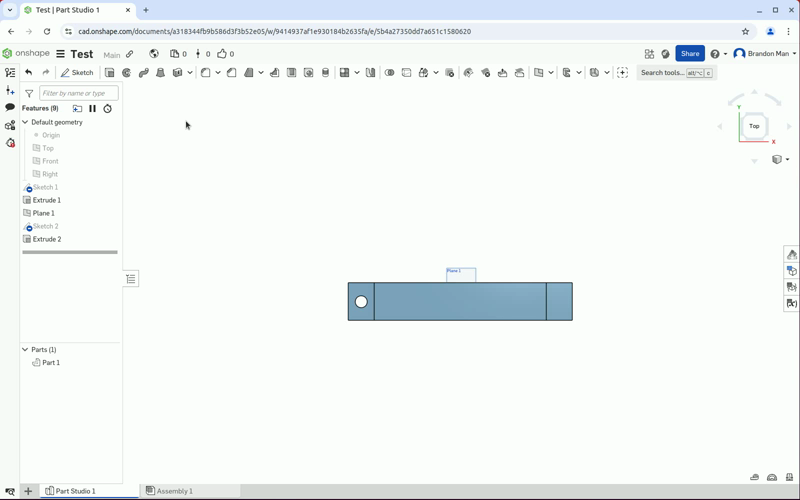
key(shift+h)
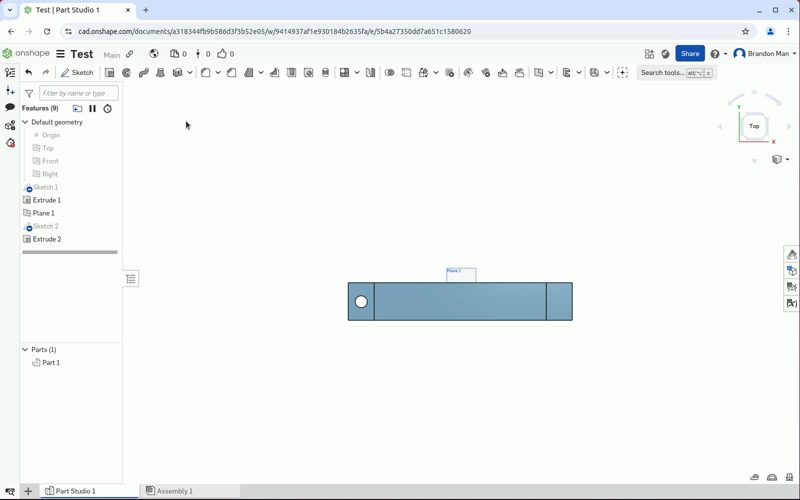
key(shift+h)
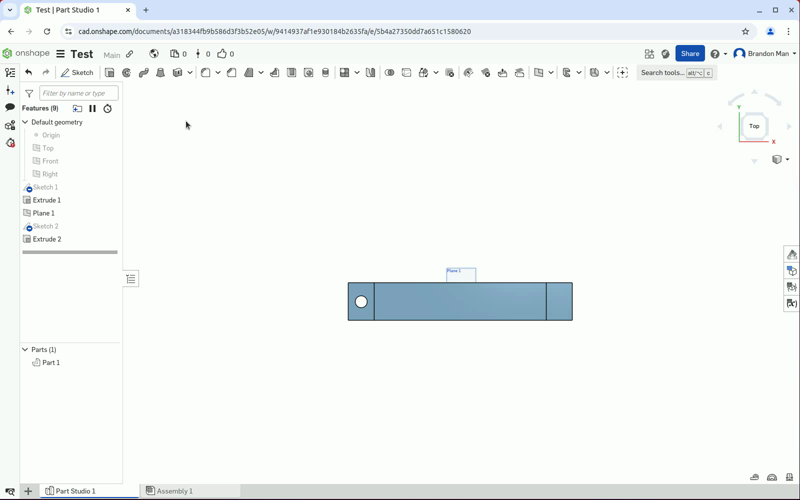
mouse_move(73, 189)
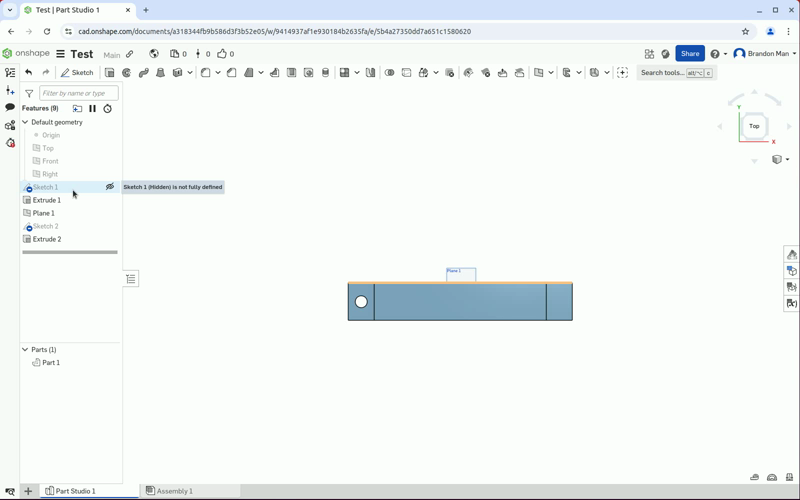
click(73, 189)
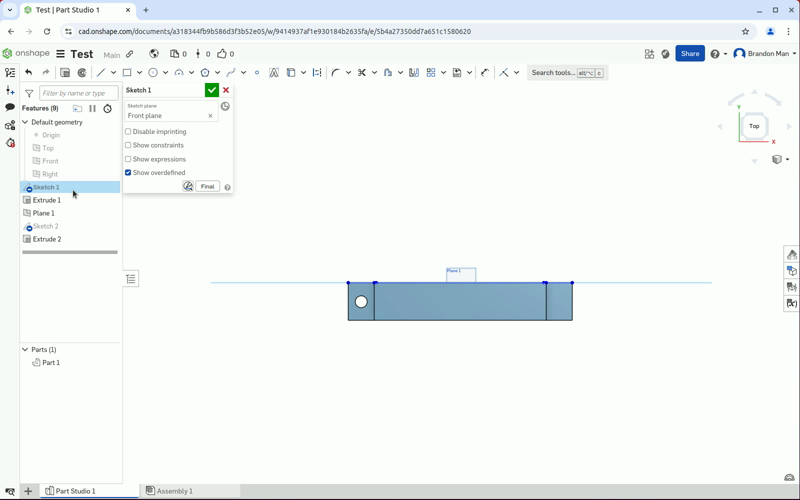
mouse_move(229, 92)
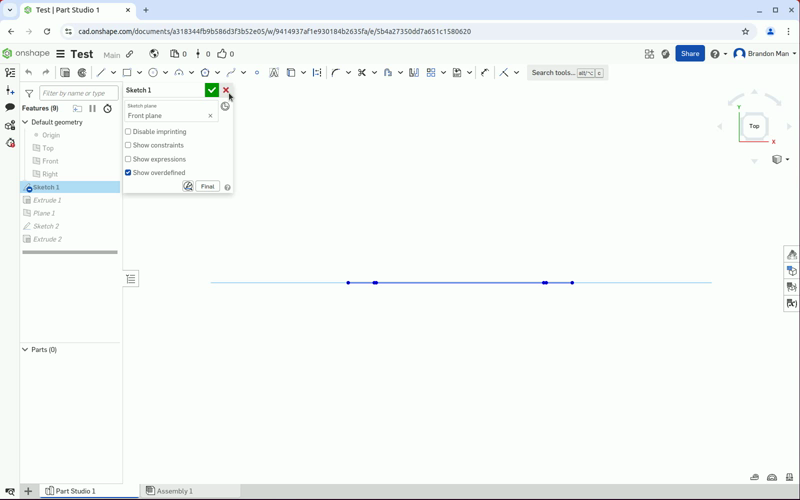
click(229, 92)
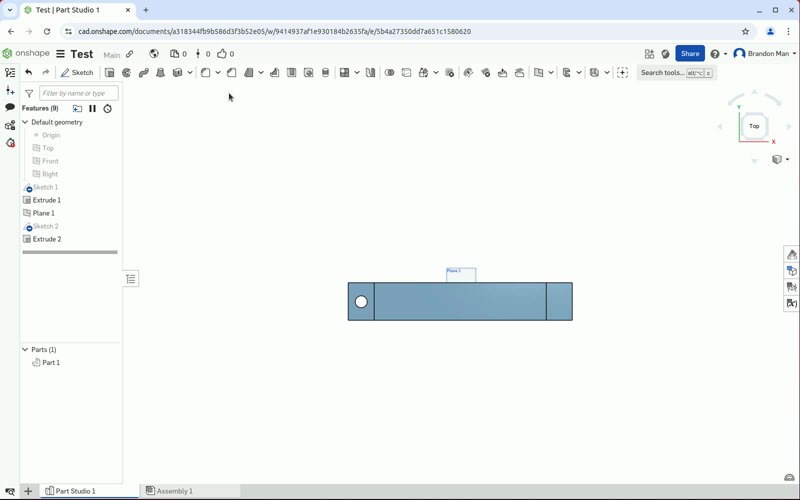
mouse_move(541, 75)
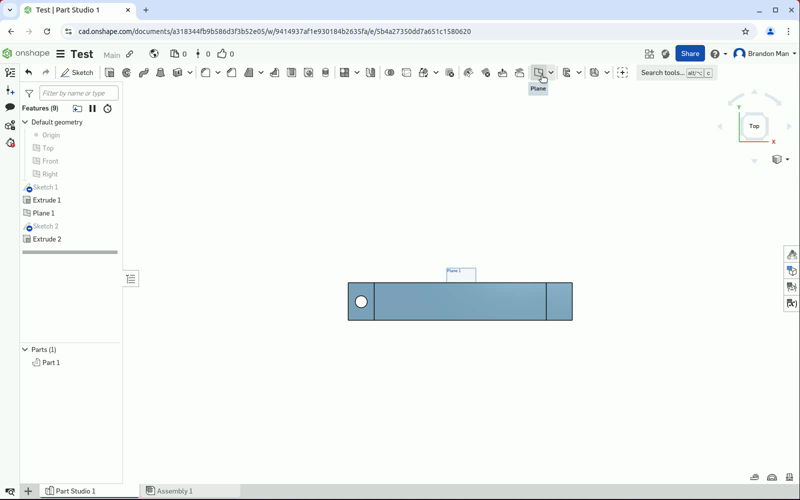
click(541, 75)
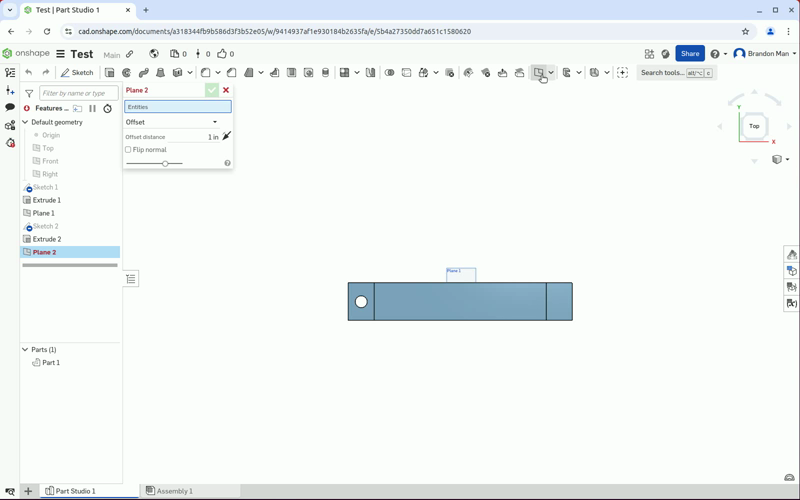
mouse_move(73, 150)
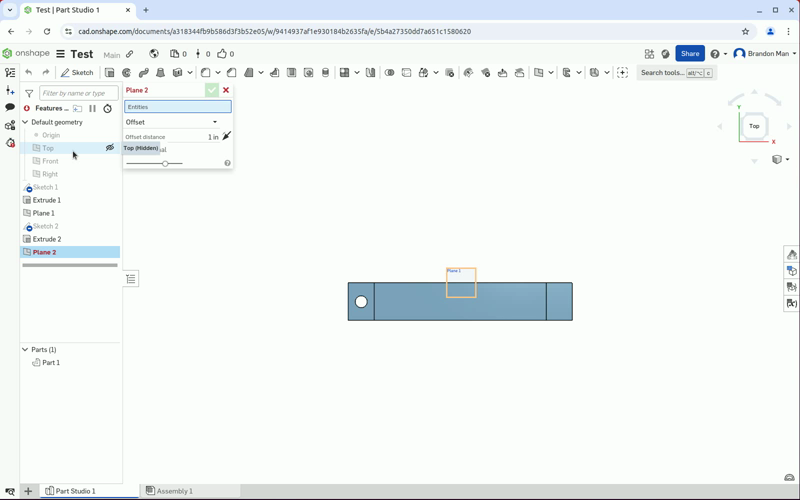
click(73, 150)
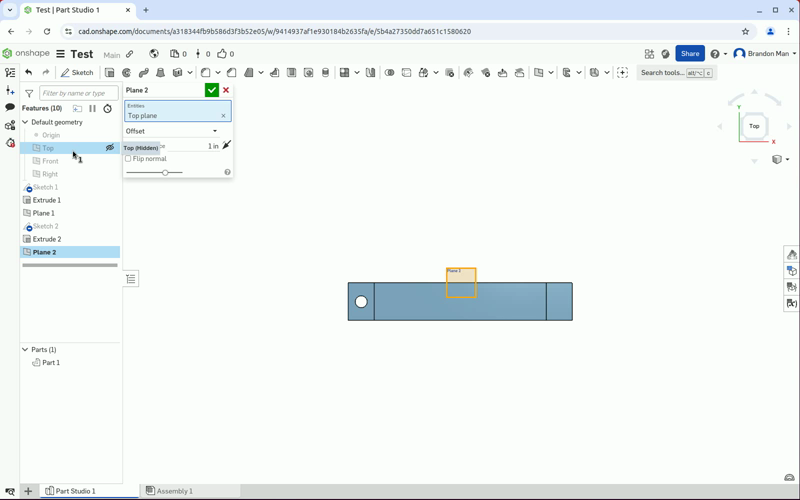
key(tab, 2)
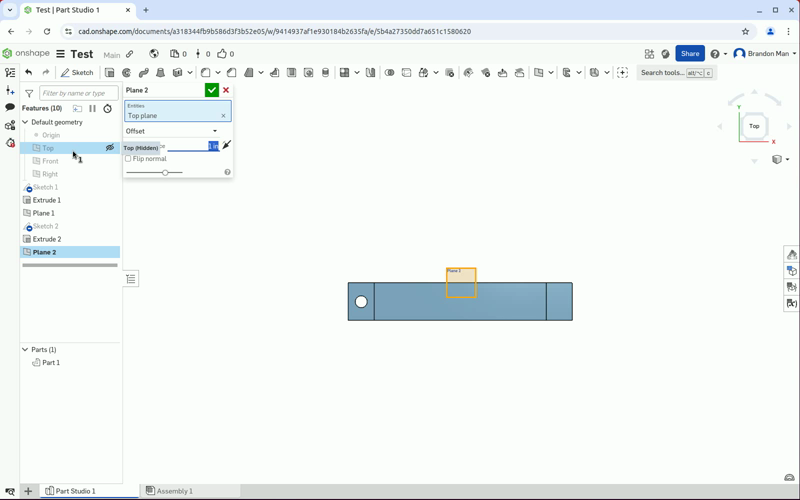
text(8.658)
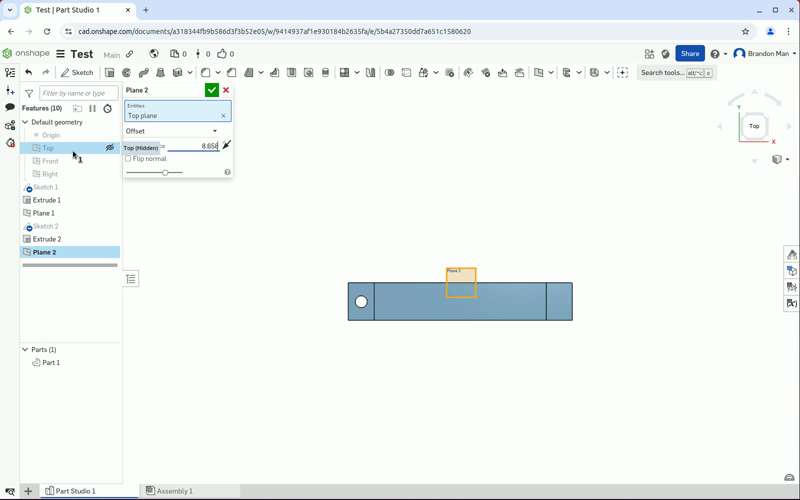
key(enter, 2)
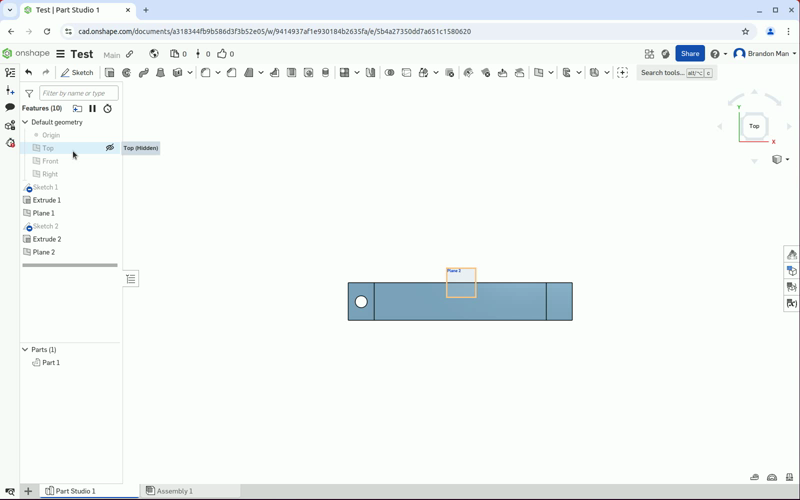
key(shift+s)
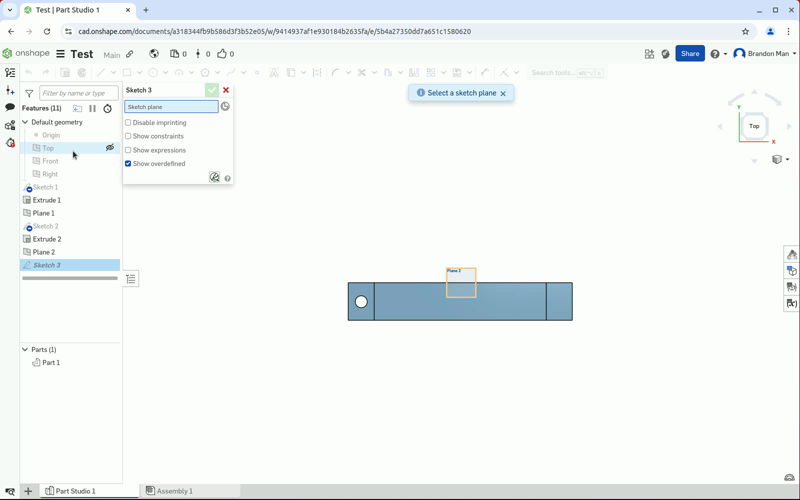
mouse_move(73, 254)
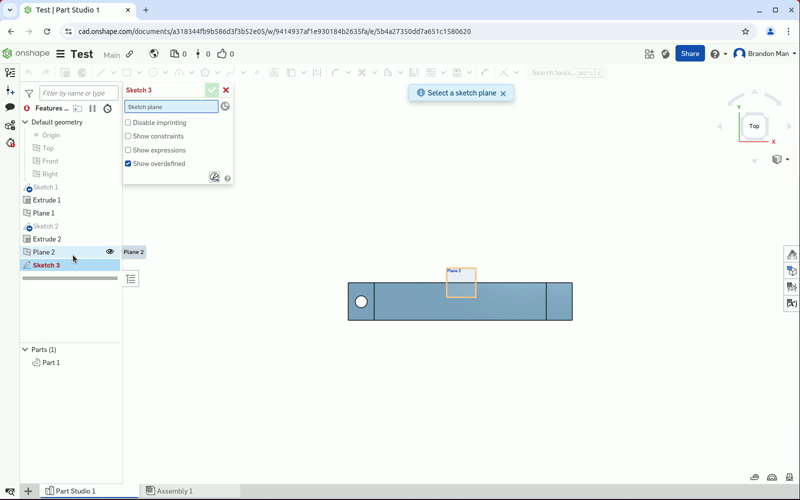
click(73, 254)
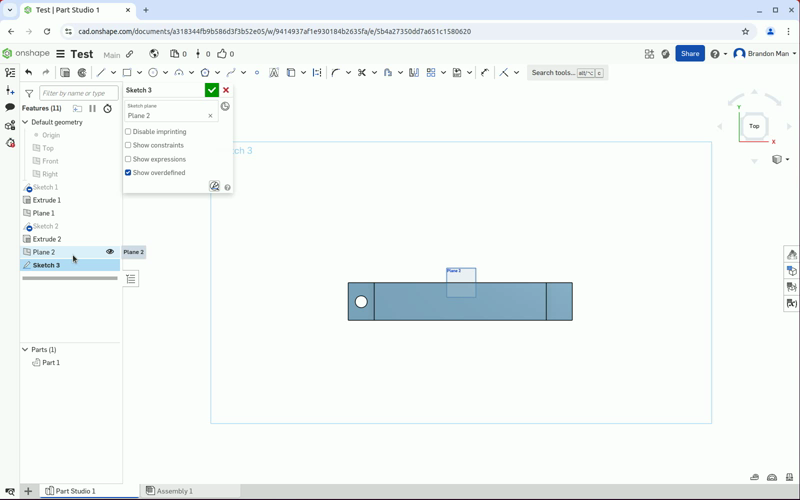
mouse_move(73, 352)
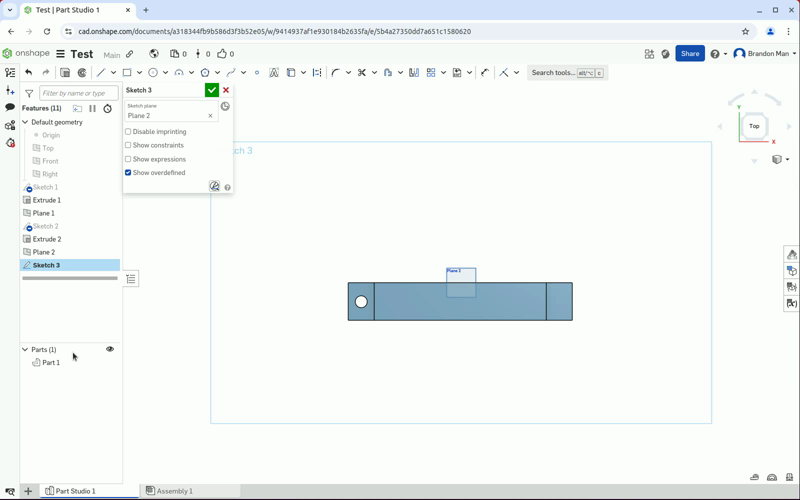
key(y)
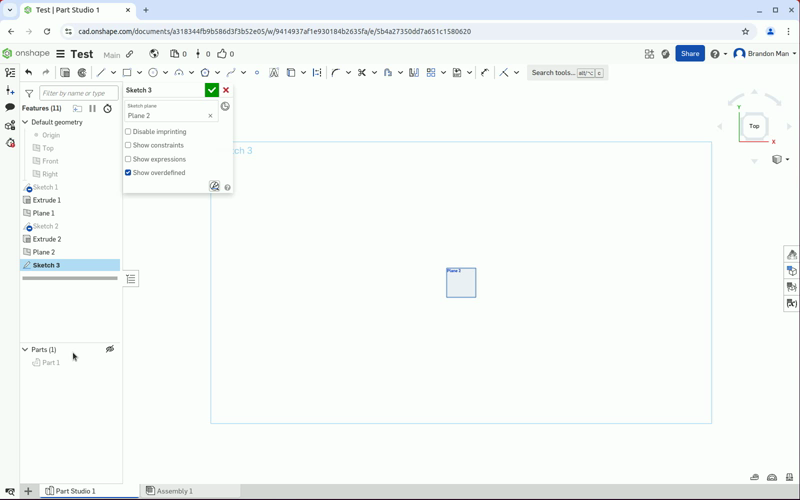
key(c)
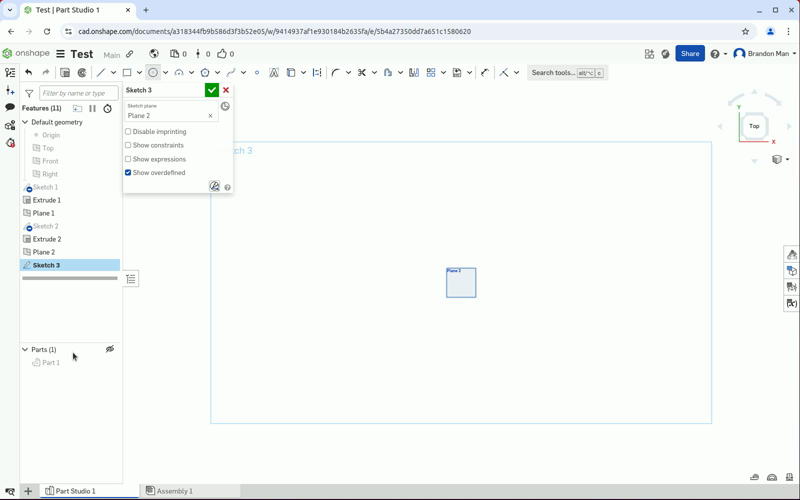
key_down(shift)
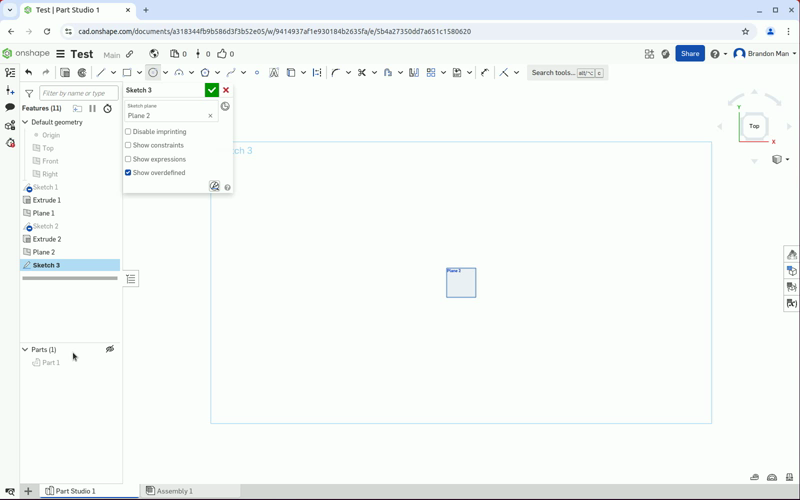
mouse_move(413, 301)
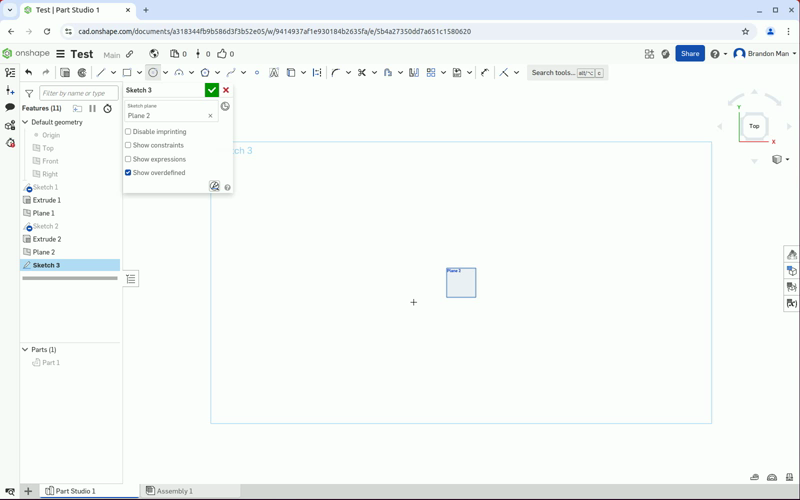
click(413, 301)
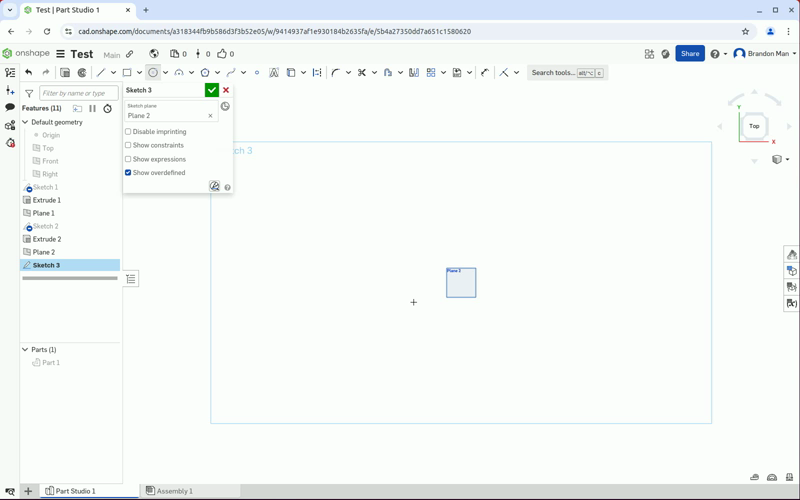
key_up(shift)
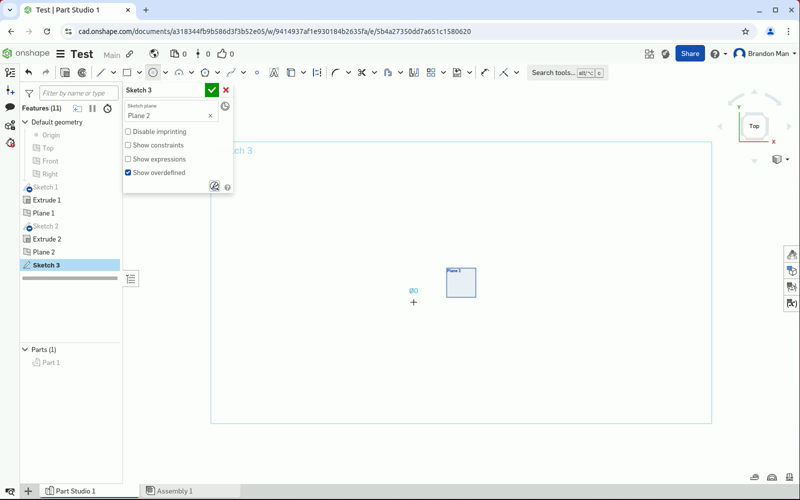
mouse_move(419, 301)
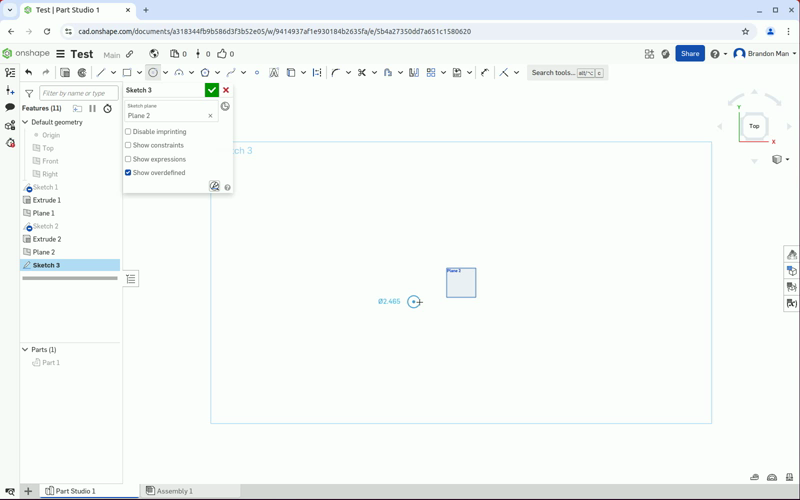
click(419, 301)
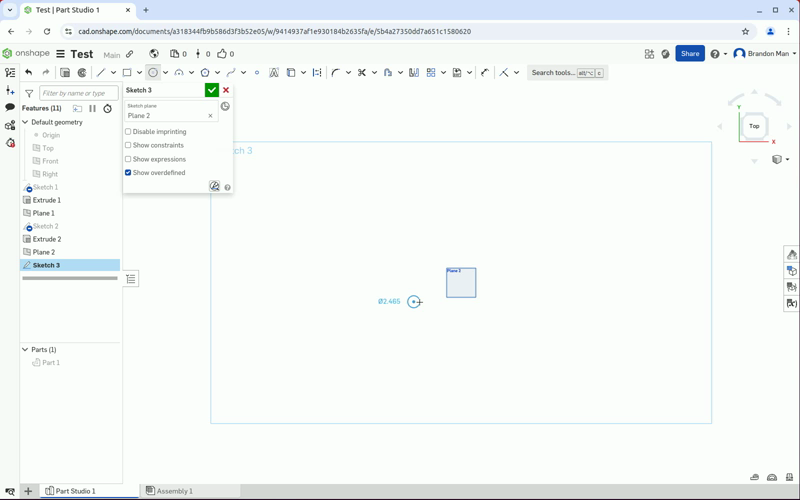
key(esc)
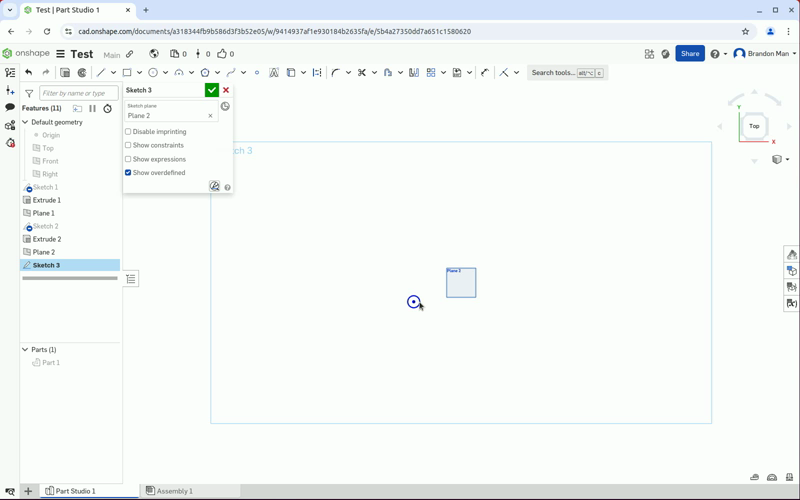
mouse_move(412, 300)
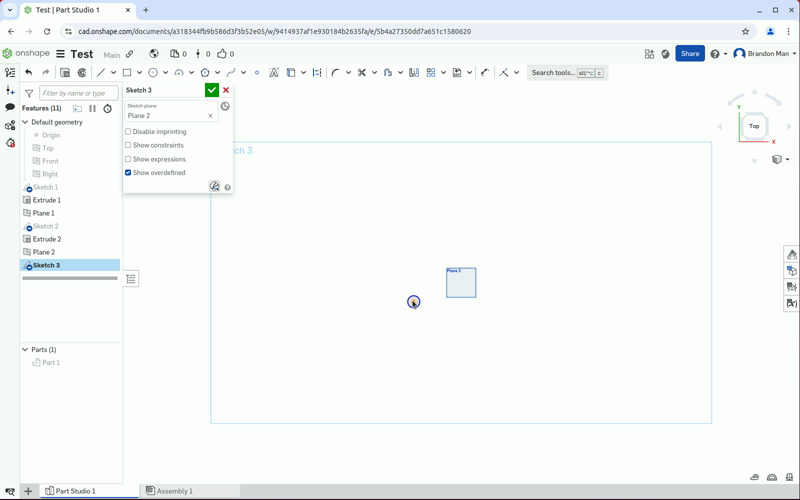
scroll(6)
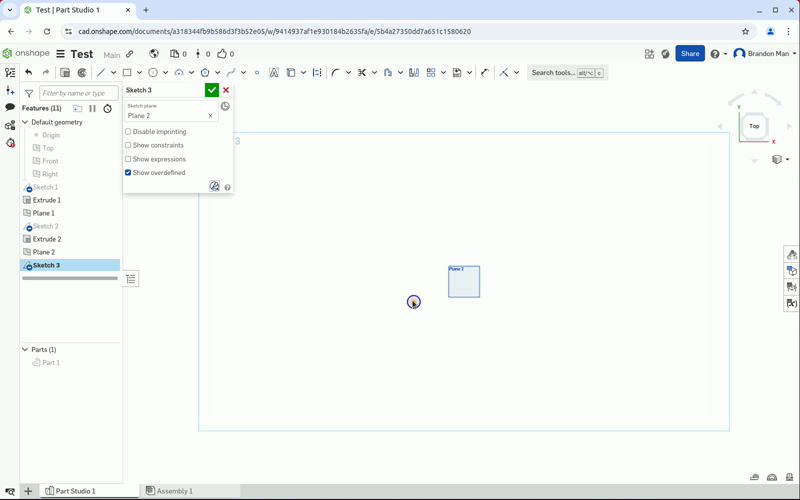
scroll(6)
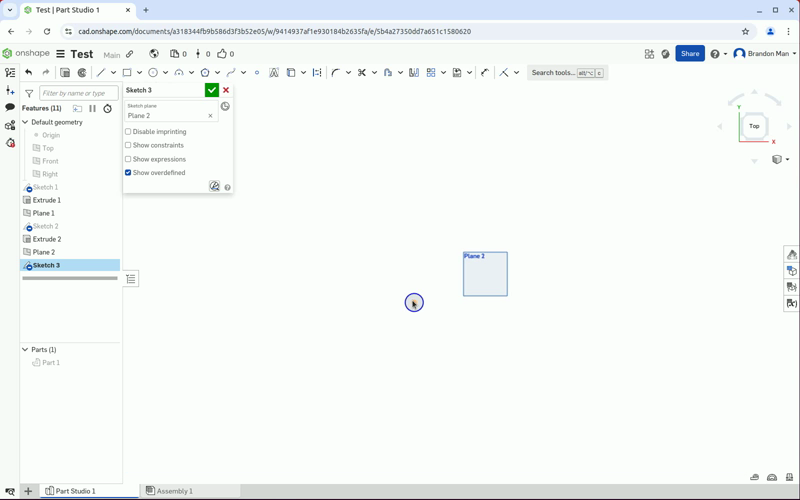
scroll(6)
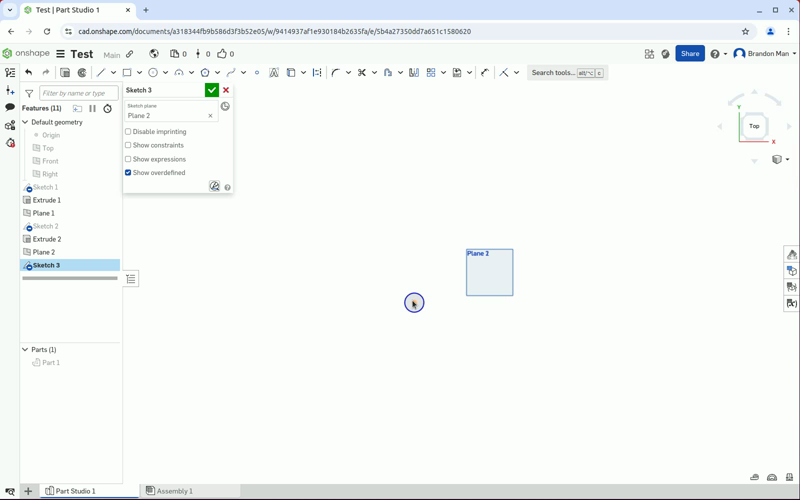
scroll(6)
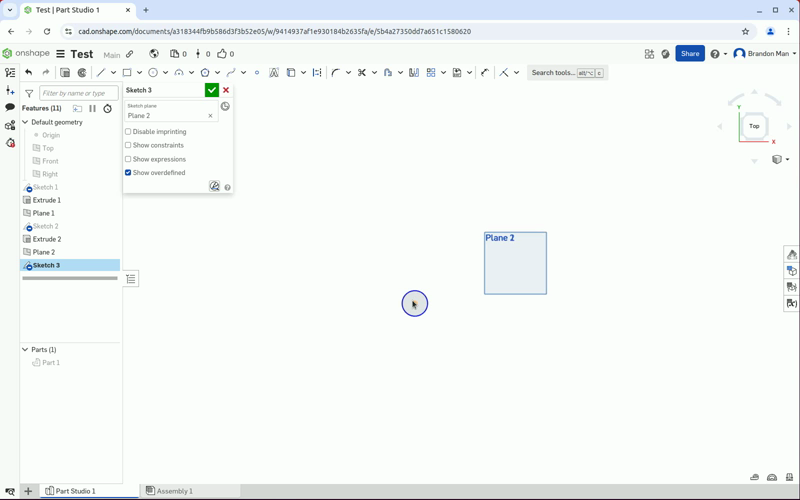
scroll(6)
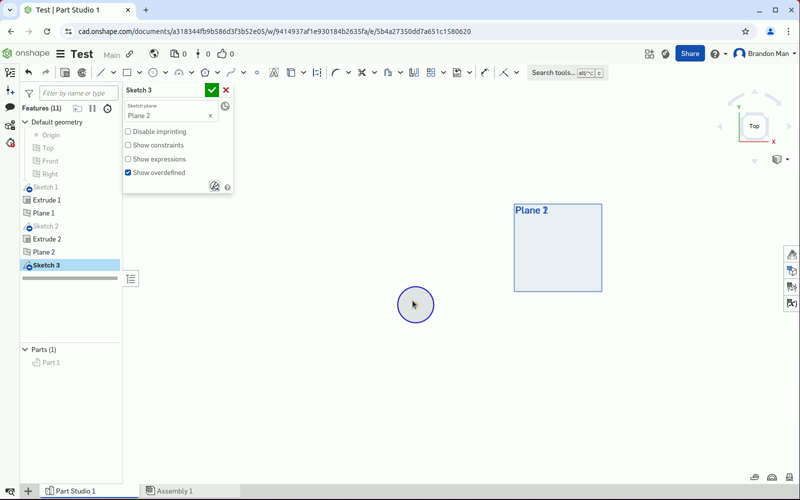
scroll(6)
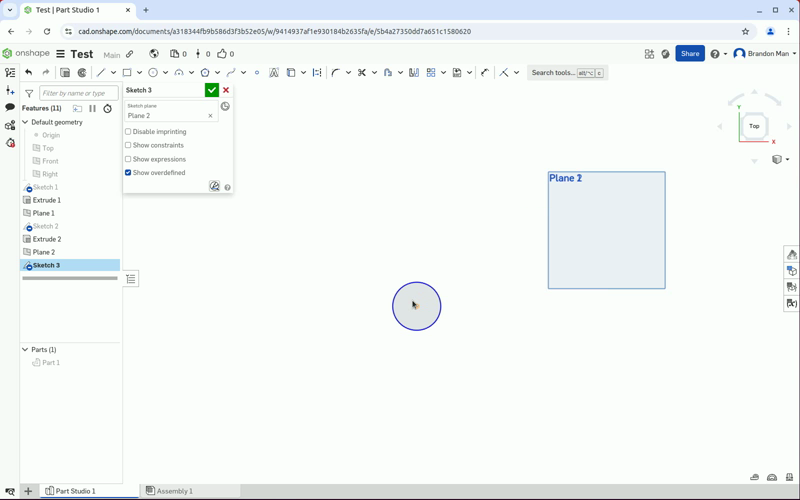
scroll(6)
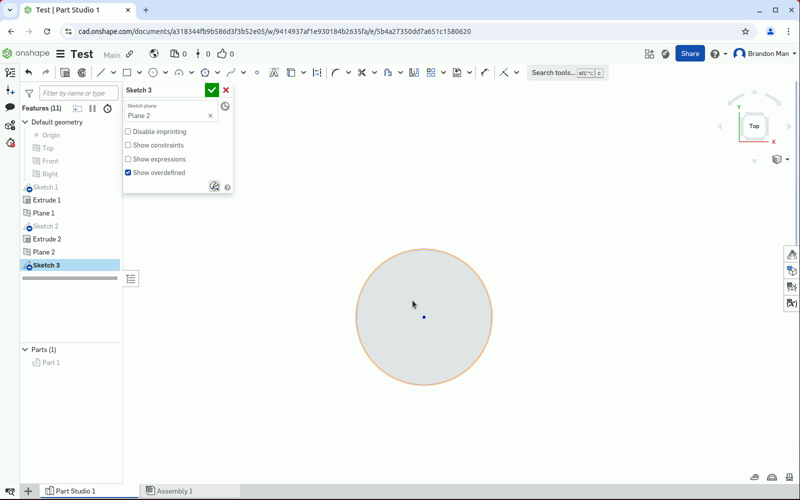
click(412, 300)
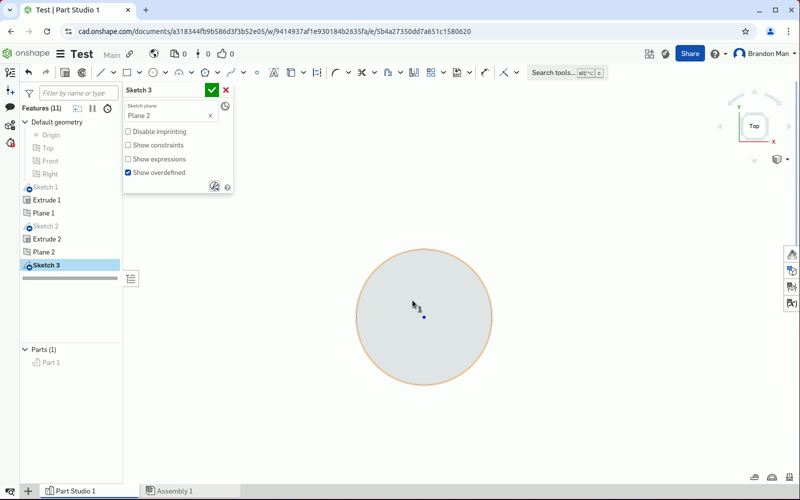
scroll(-6)
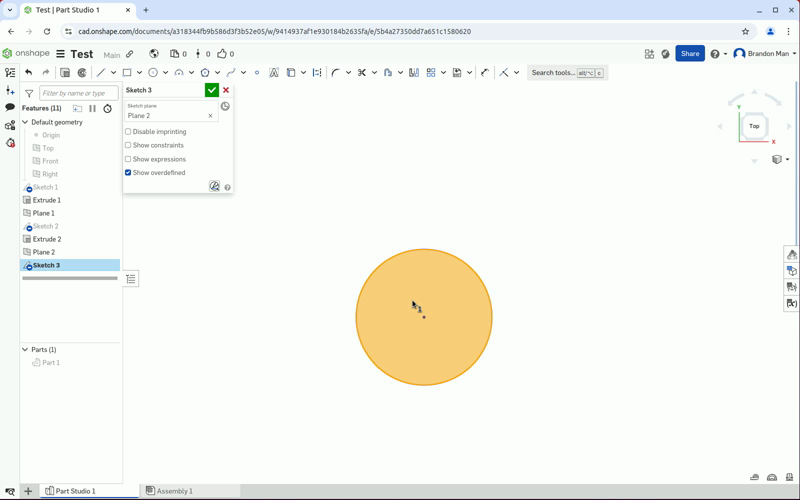
scroll(-6)
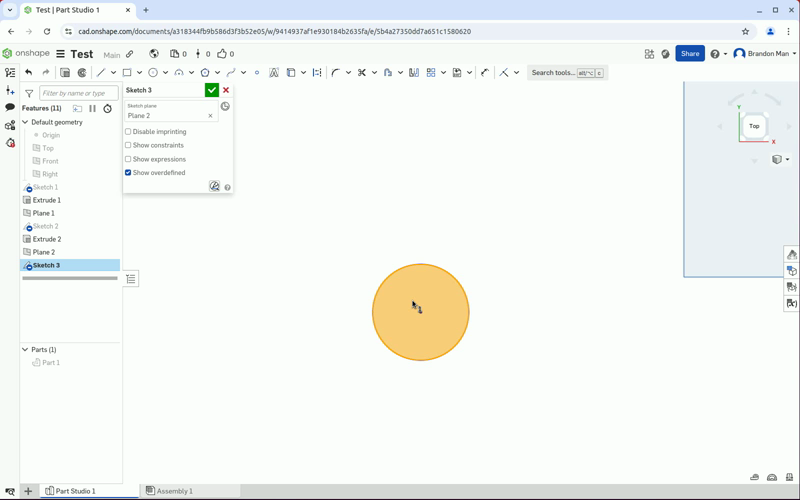
scroll(-6)
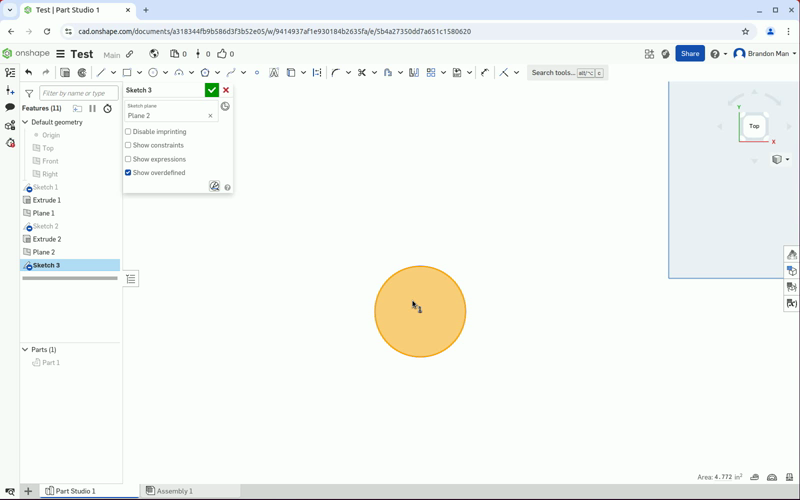
scroll(-6)
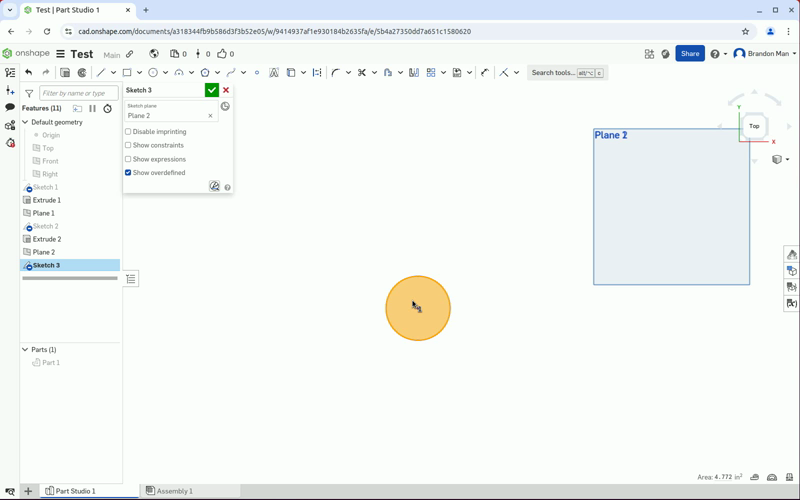
scroll(-6)
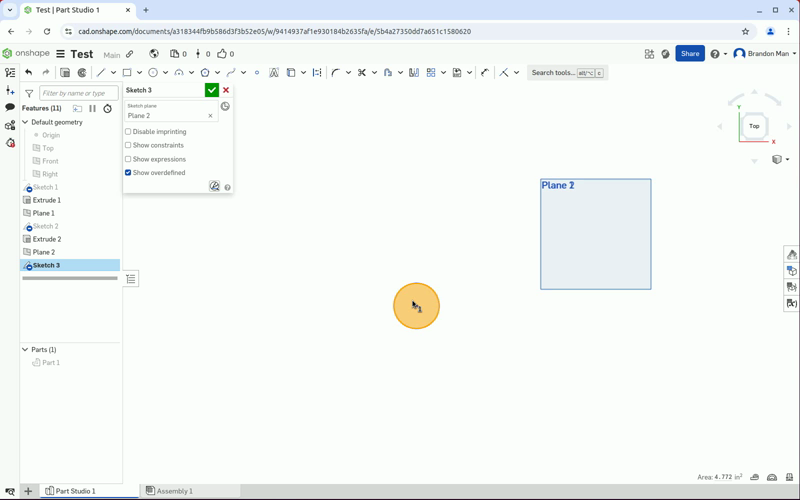
scroll(-6)
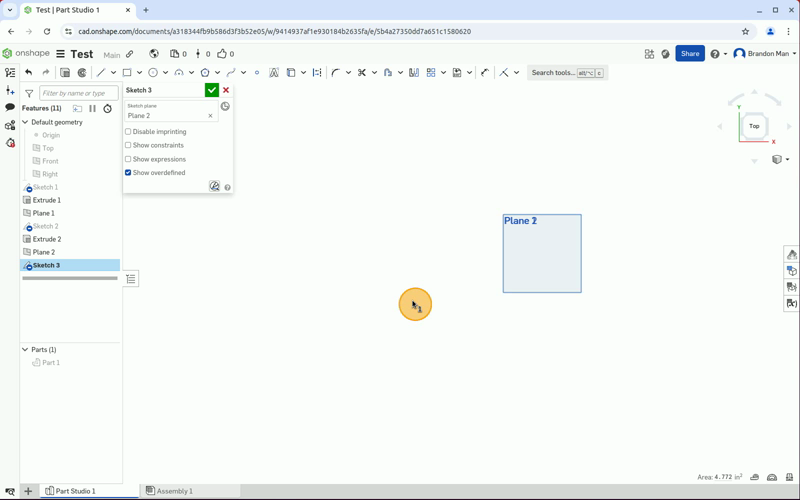
scroll(-6)
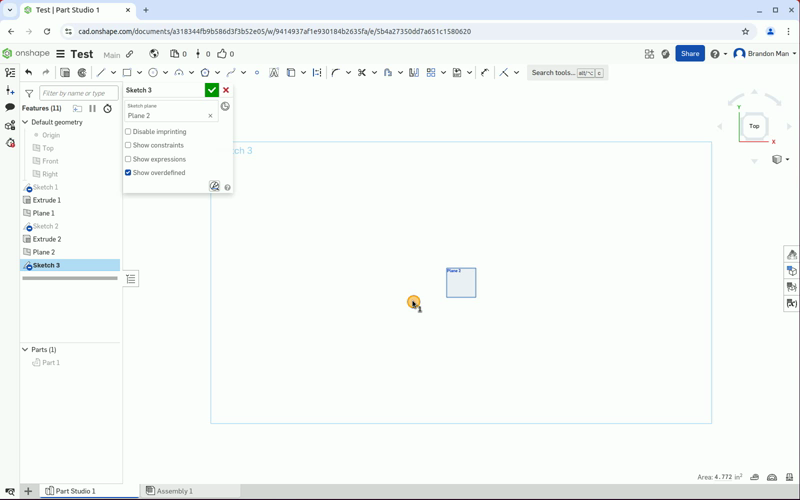
mouse_move(73, 352)
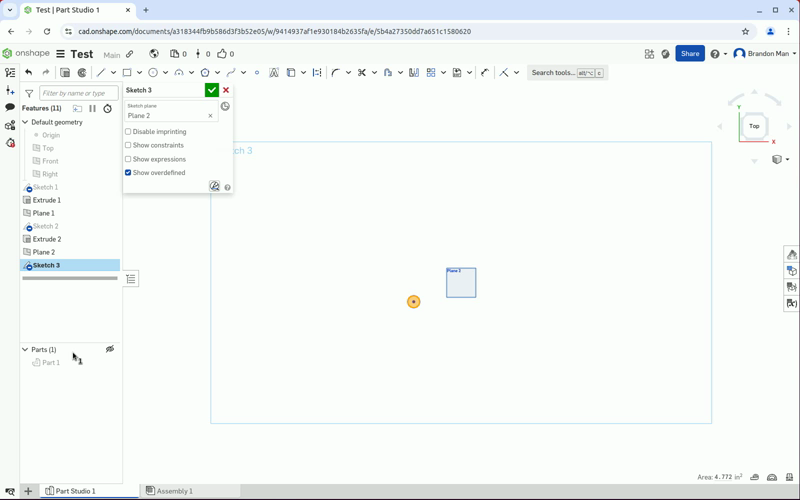
key(shift+y)
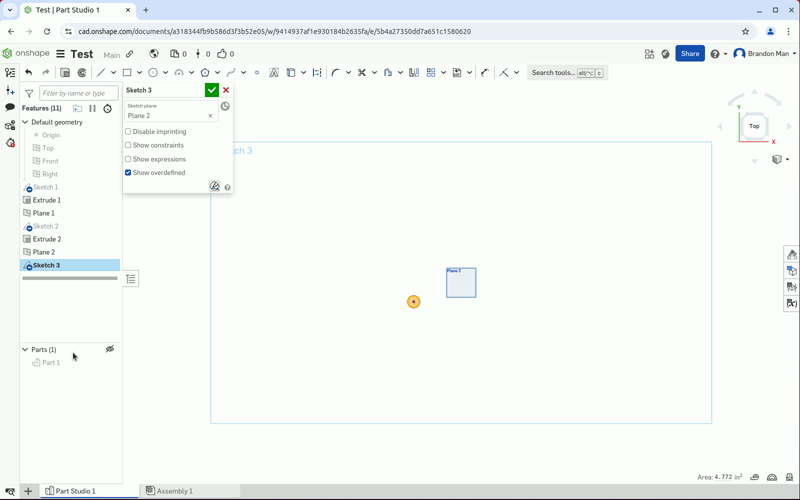
key(shift+e)
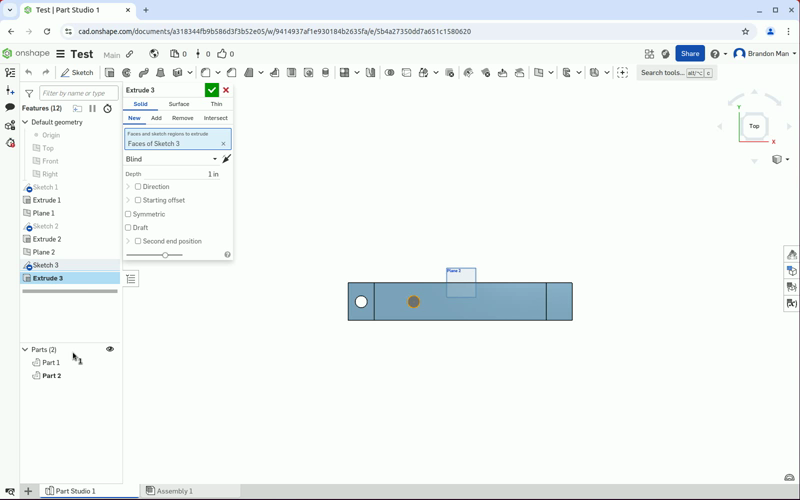
mouse_move(143, 106)
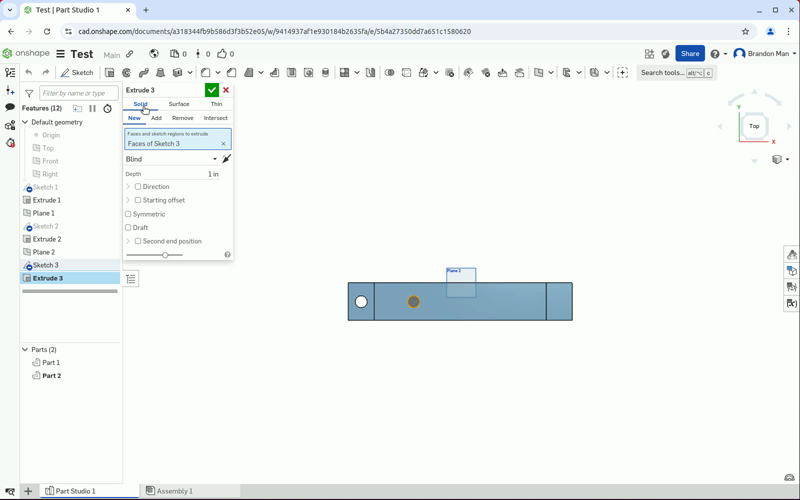
click(143, 106)
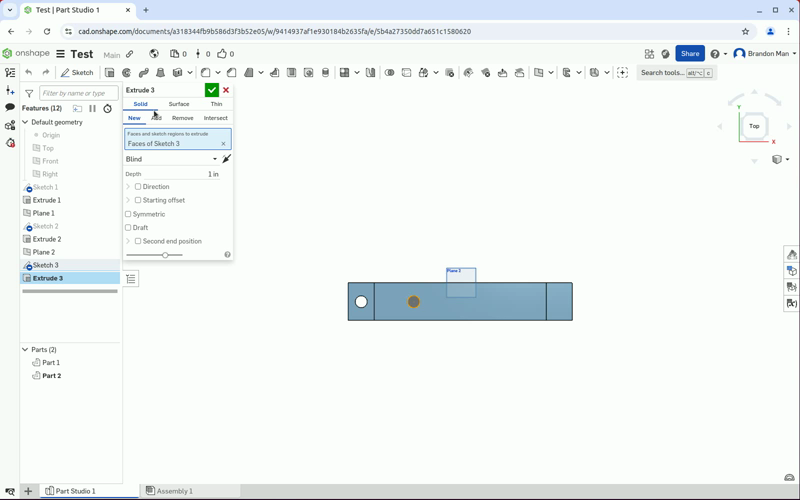
mouse_move(186, 120)
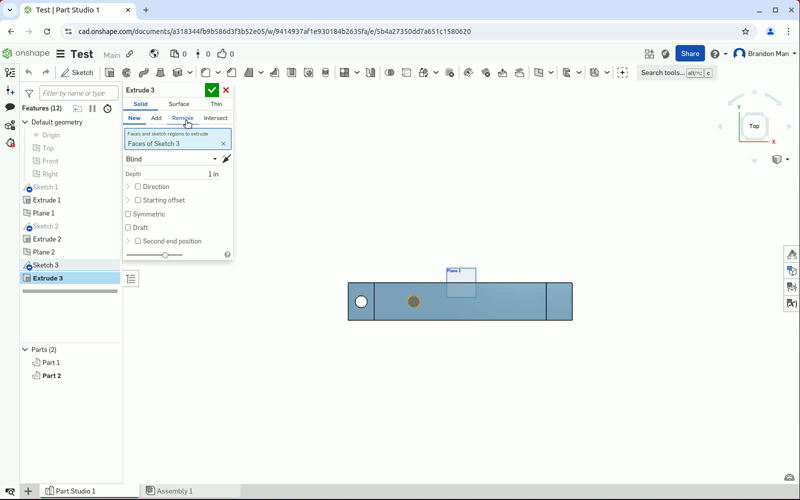
click(186, 120)
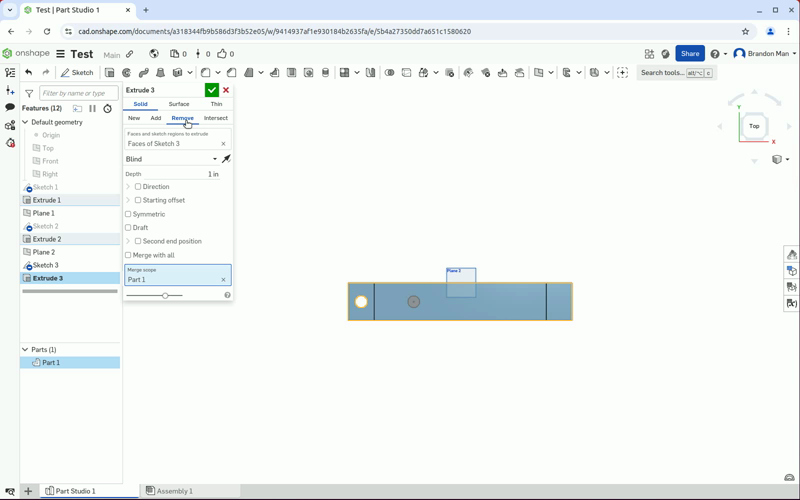
key(tab, 4)
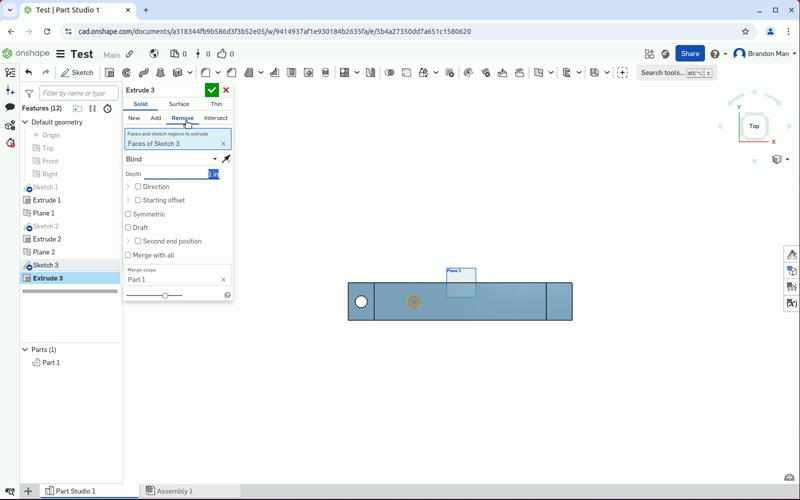
text(6.499)
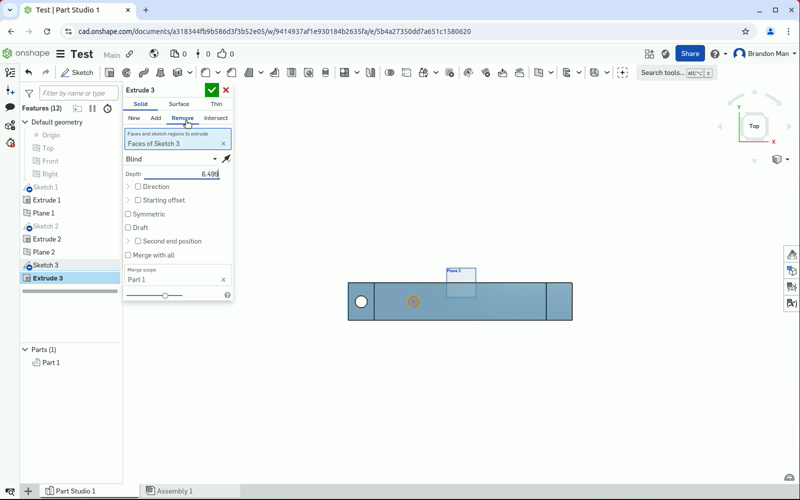
key(tab, 6)
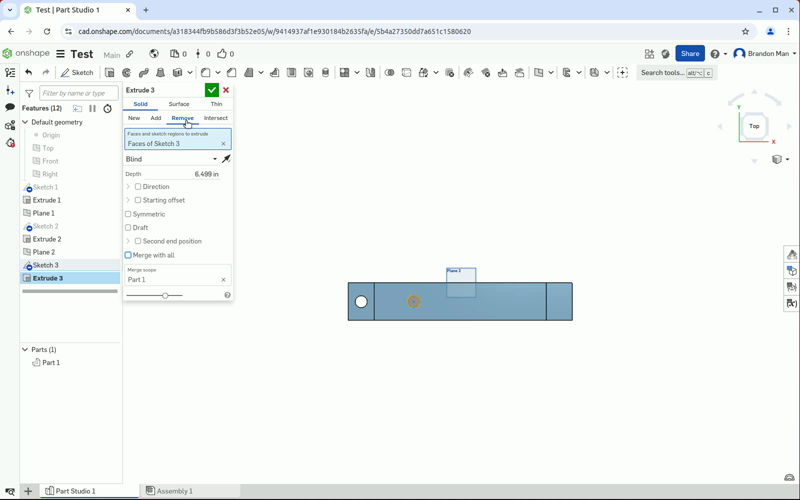
key(space)
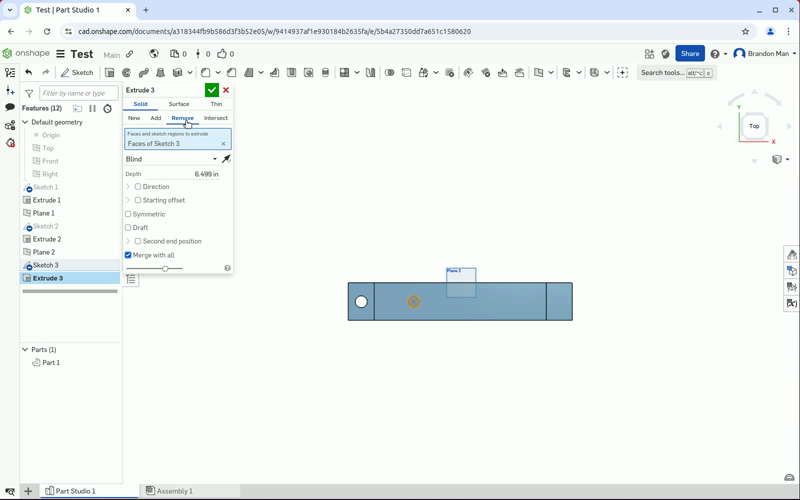
key(enter)
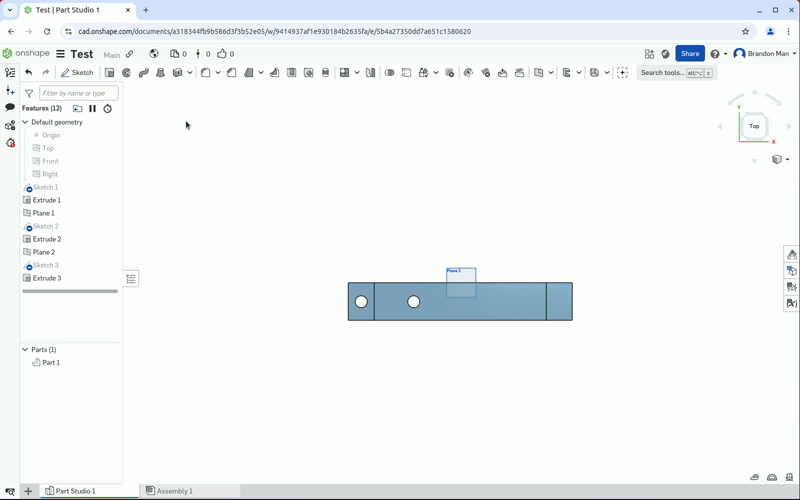
key(shift+h)
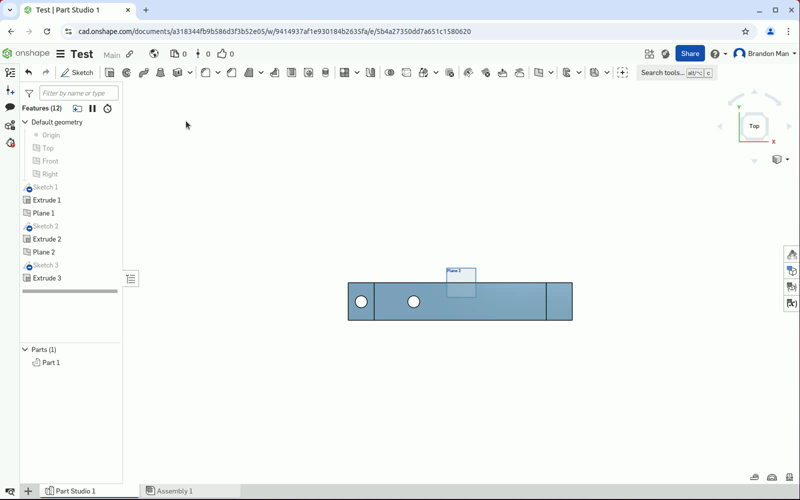
key(shift+h)
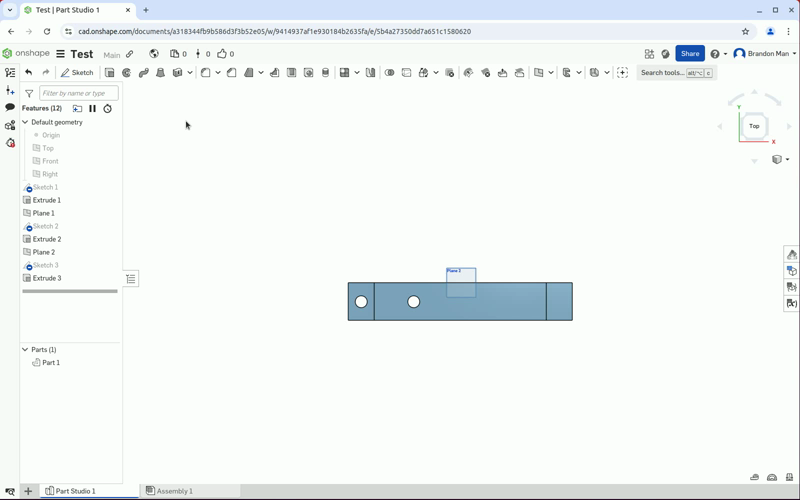
mouse_move(73, 189)
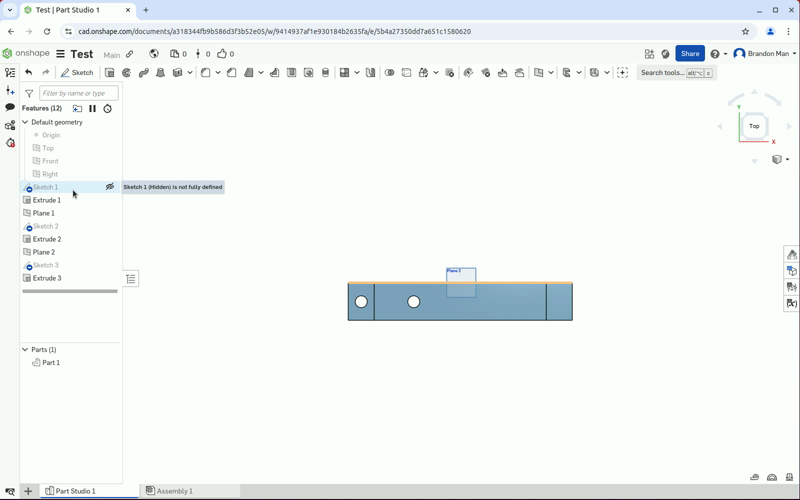
click(73, 189)
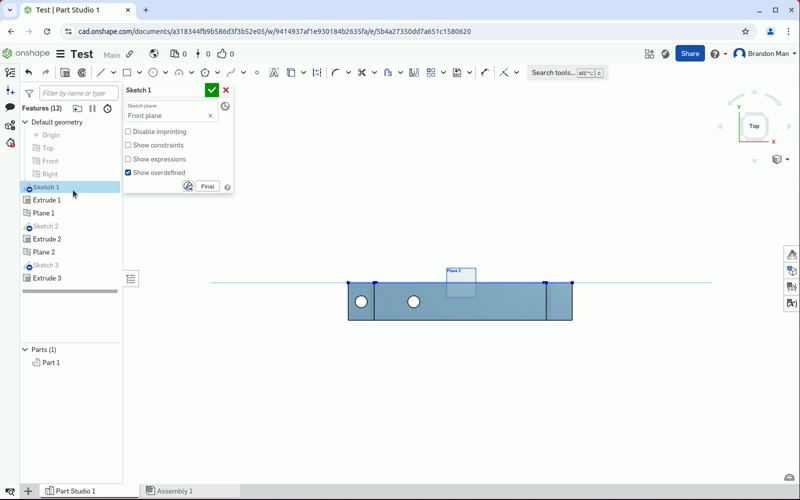
mouse_move(229, 92)
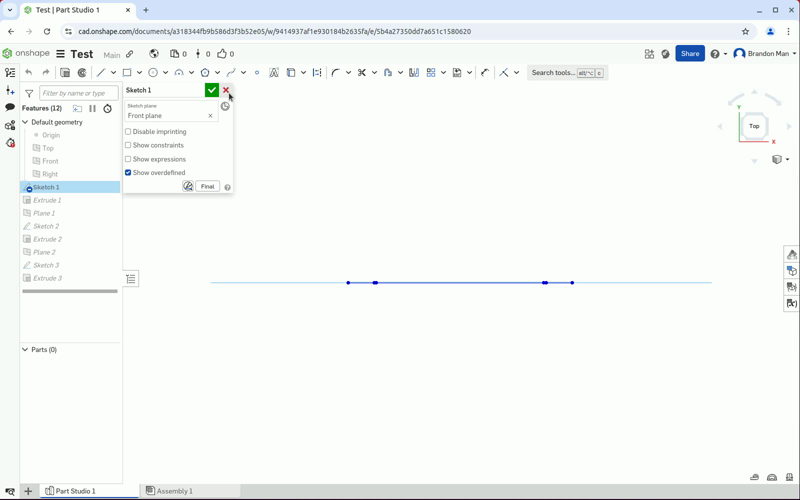
click(229, 92)
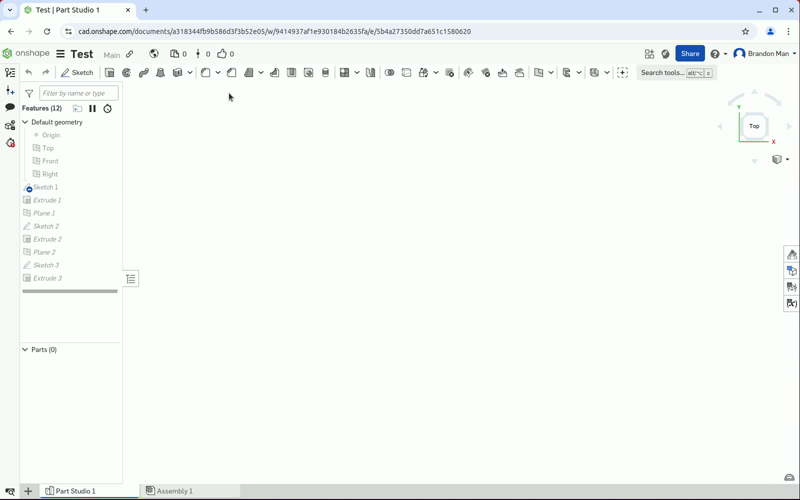
key(shift+s)
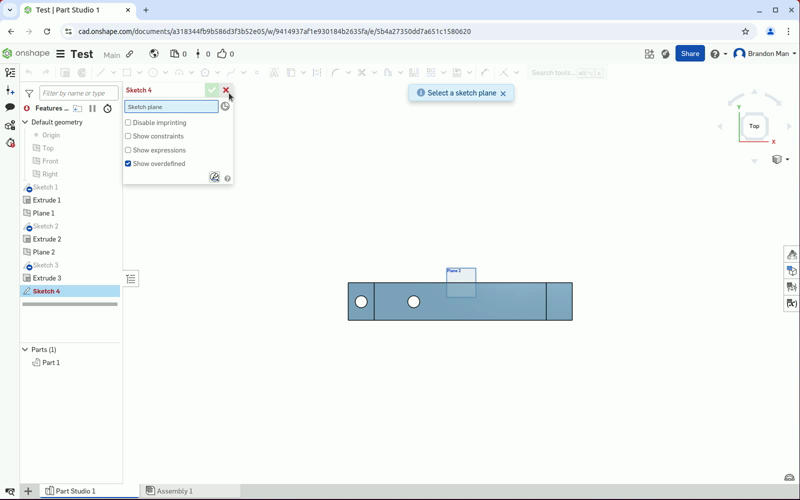
mouse_move(73, 254)
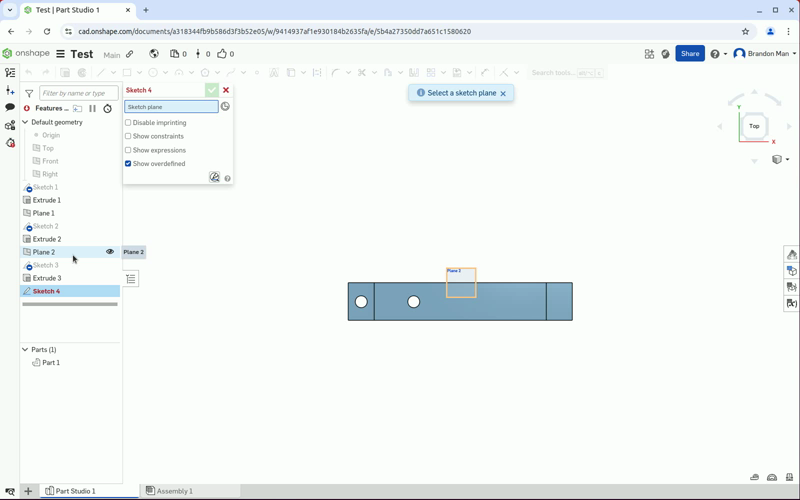
click(73, 254)
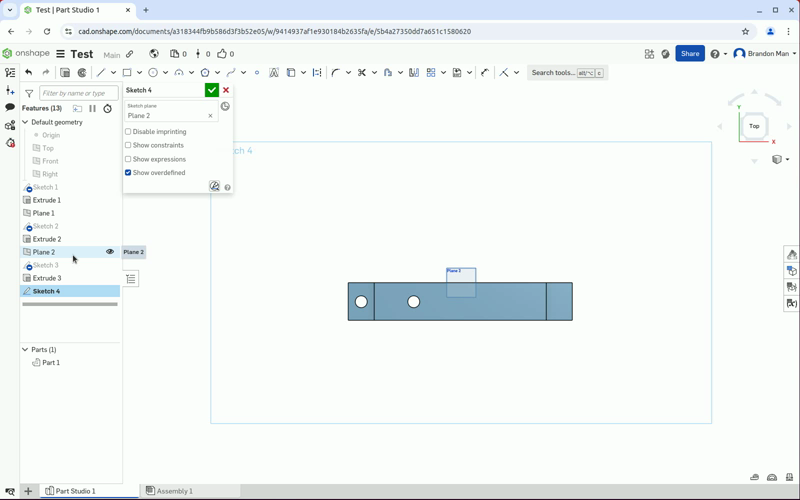
mouse_move(73, 352)
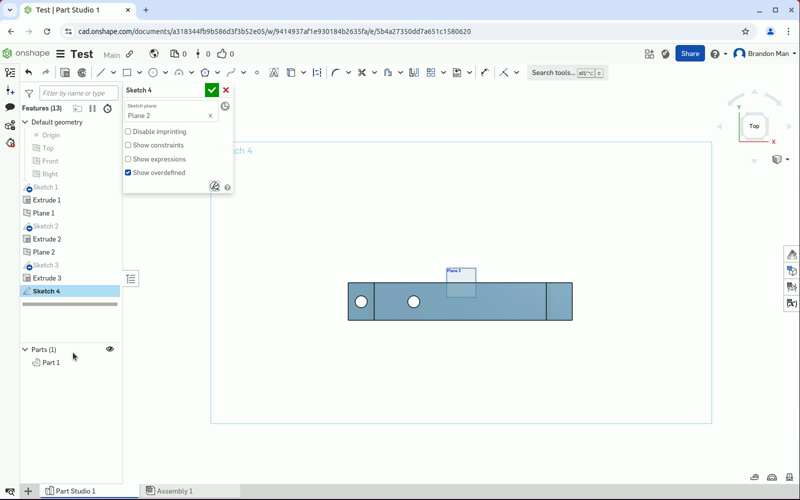
key(y)
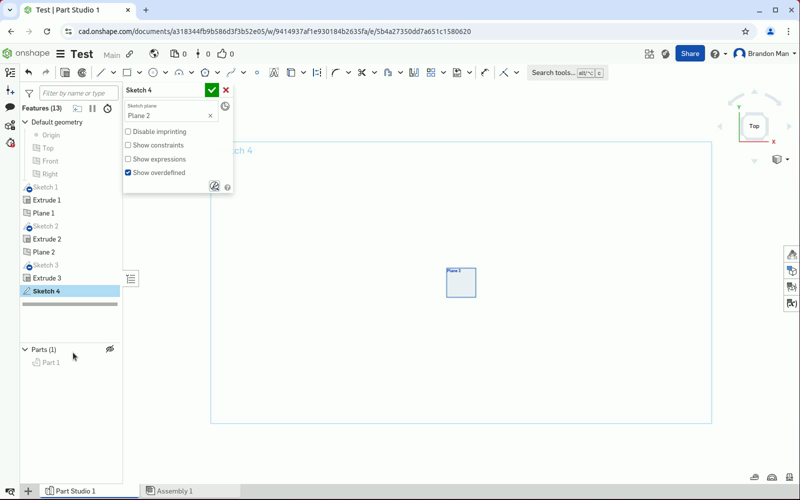
key(c)
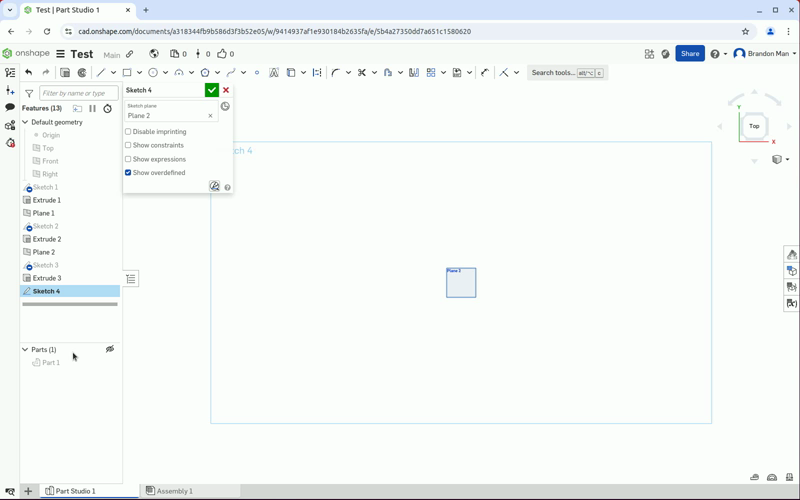
key_down(shift)
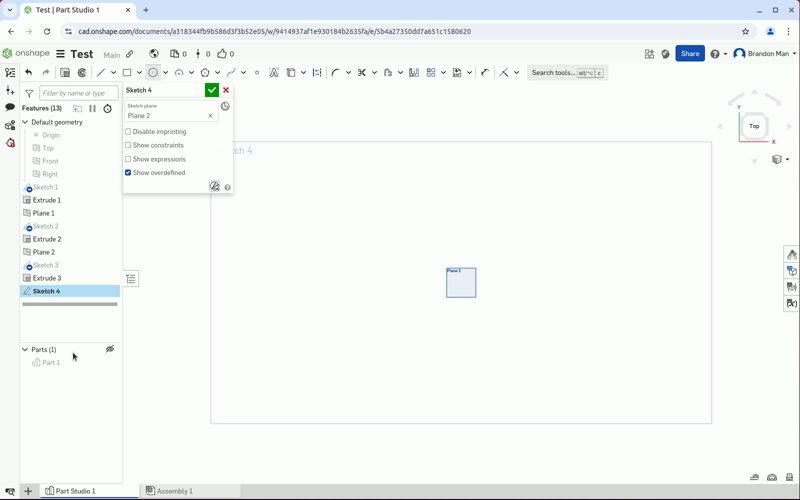
mouse_move(507, 301)
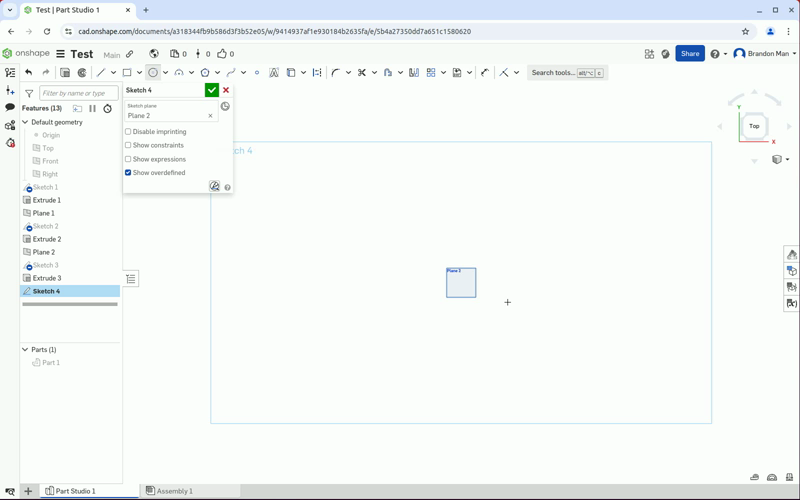
click(507, 301)
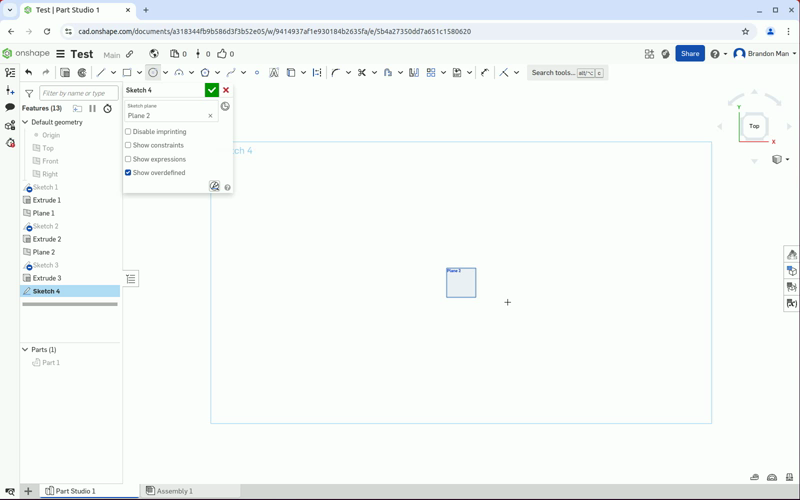
key_up(shift)
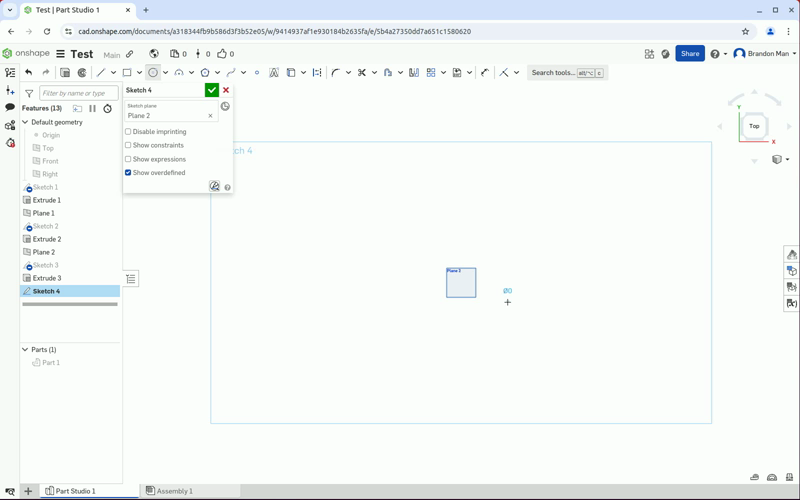
mouse_move(513, 301)
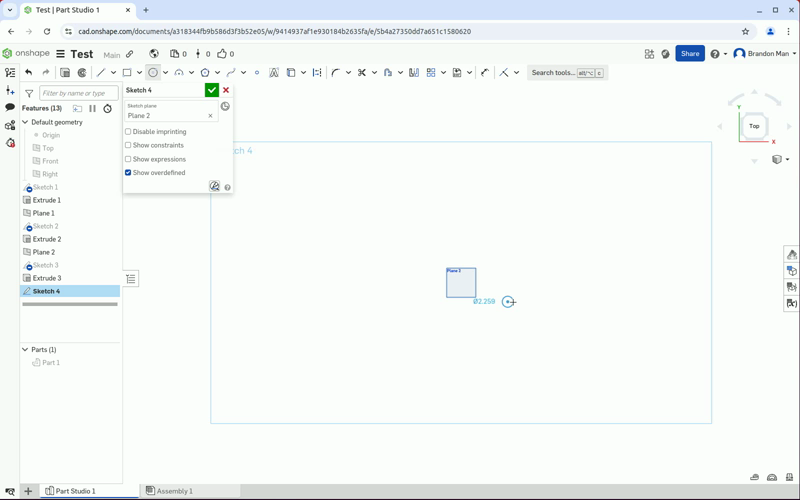
click(513, 301)
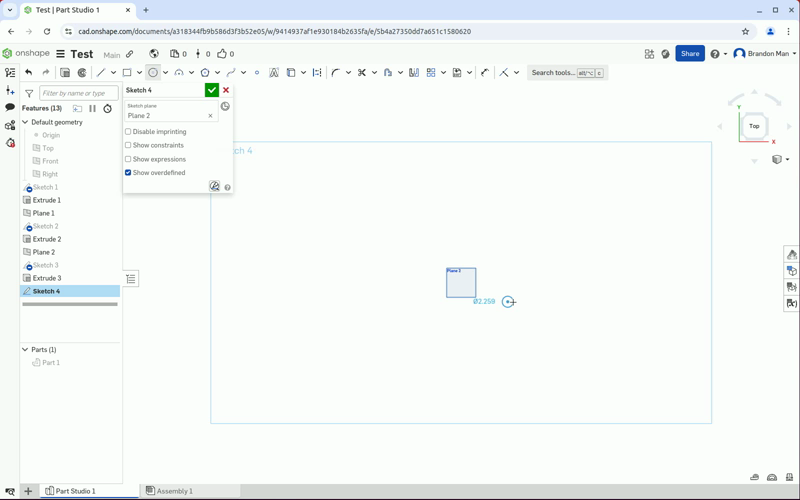
key(esc)
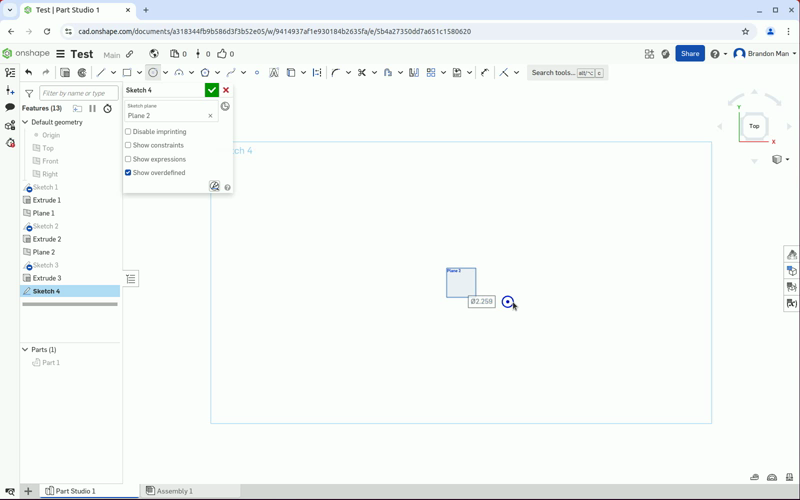
mouse_move(512, 300)
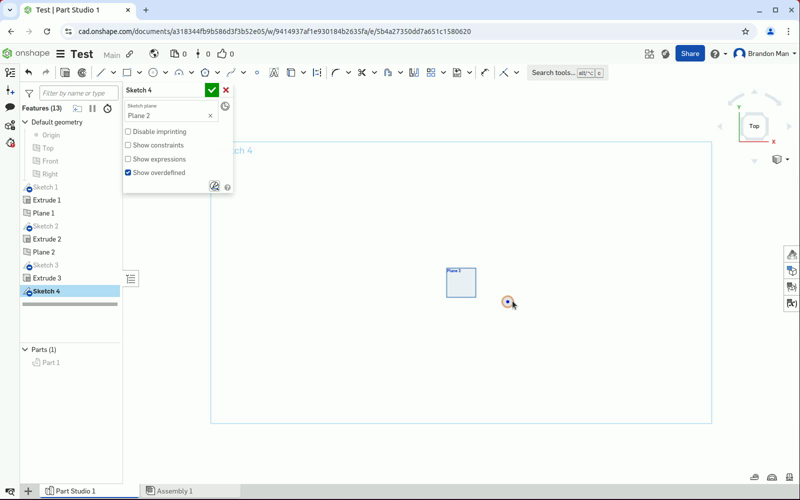
scroll(6)
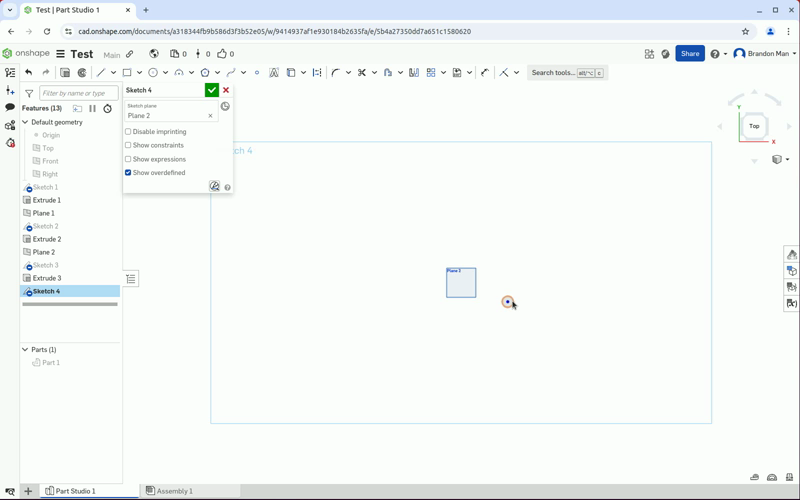
scroll(6)
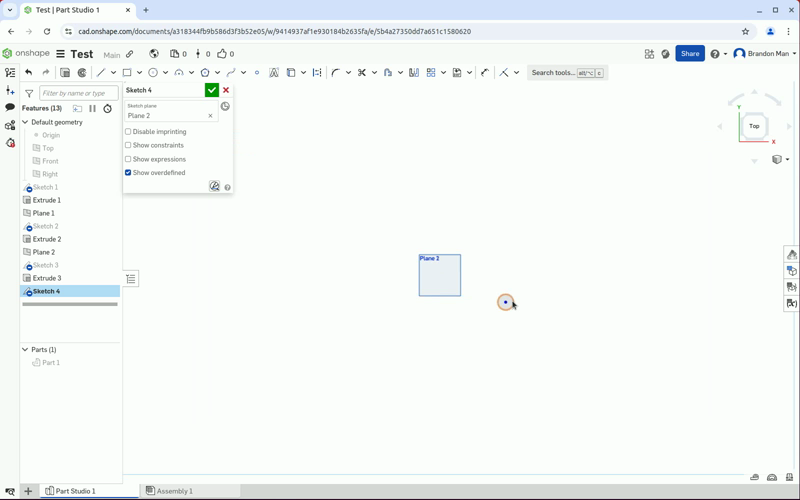
scroll(6)
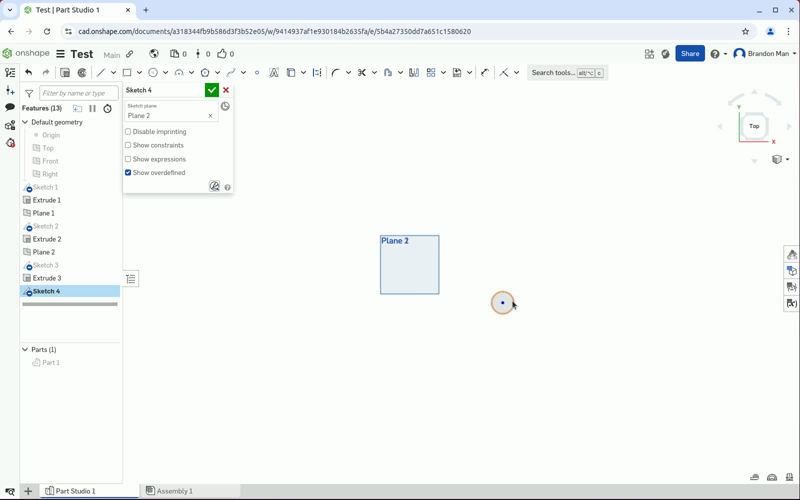
scroll(6)
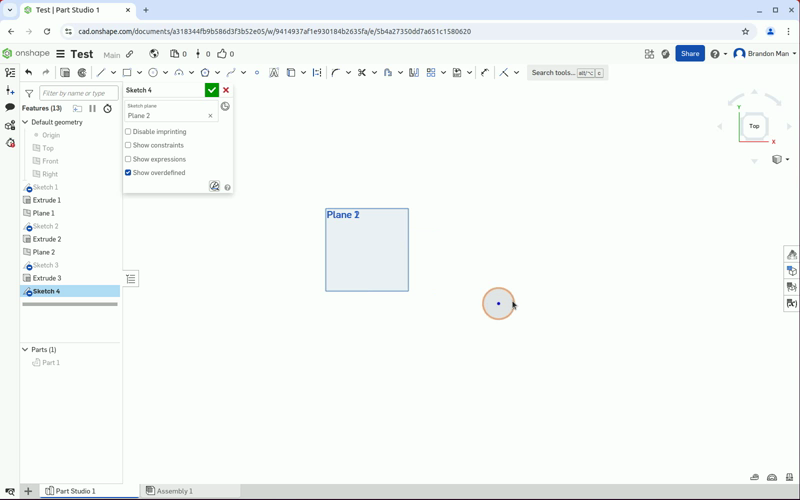
scroll(6)
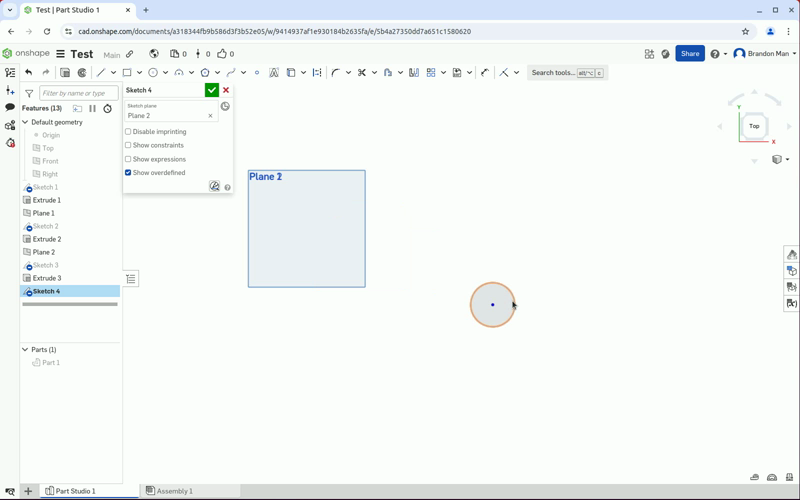
scroll(6)
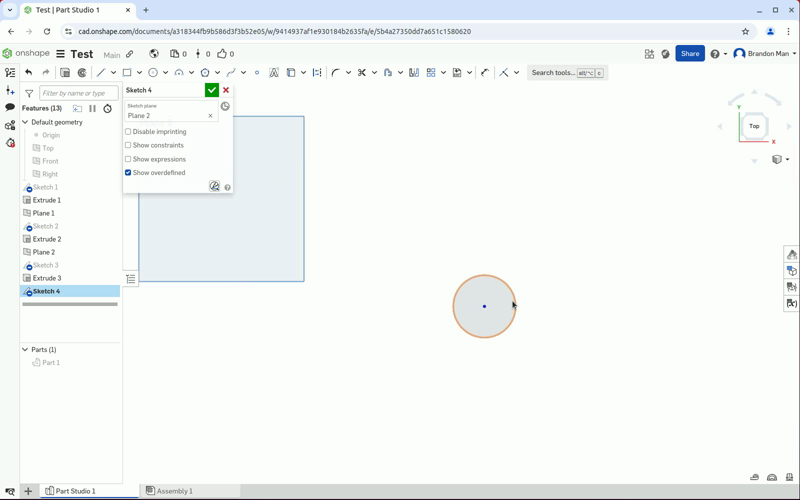
scroll(6)
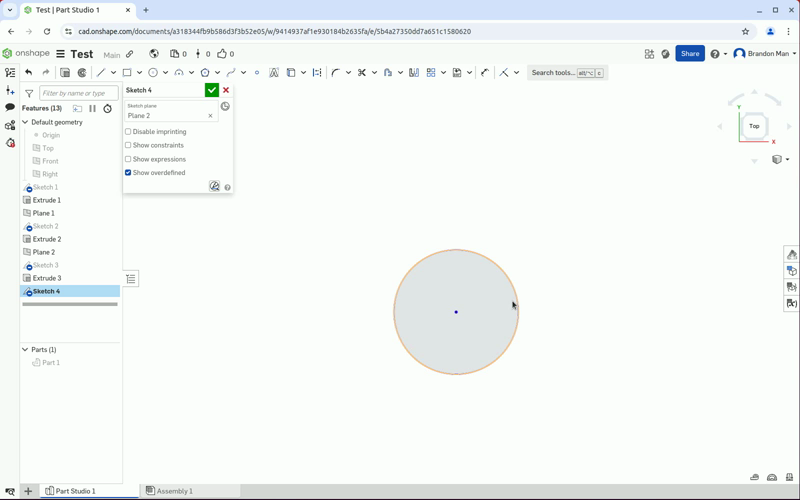
click(512, 300)
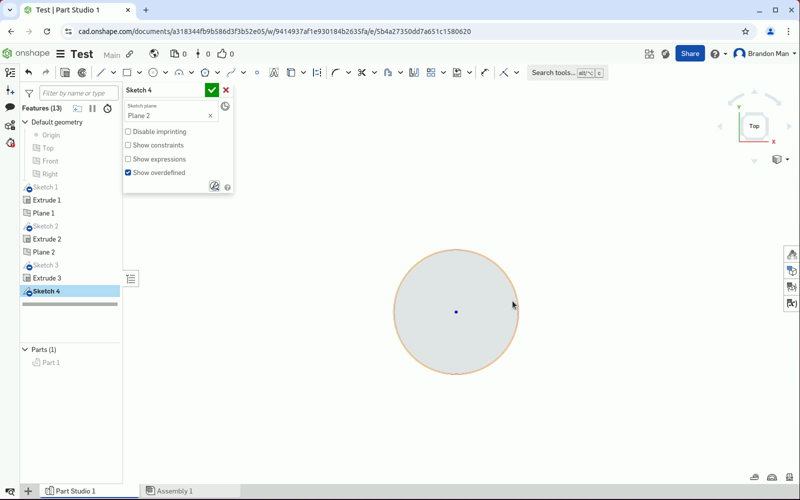
scroll(-6)
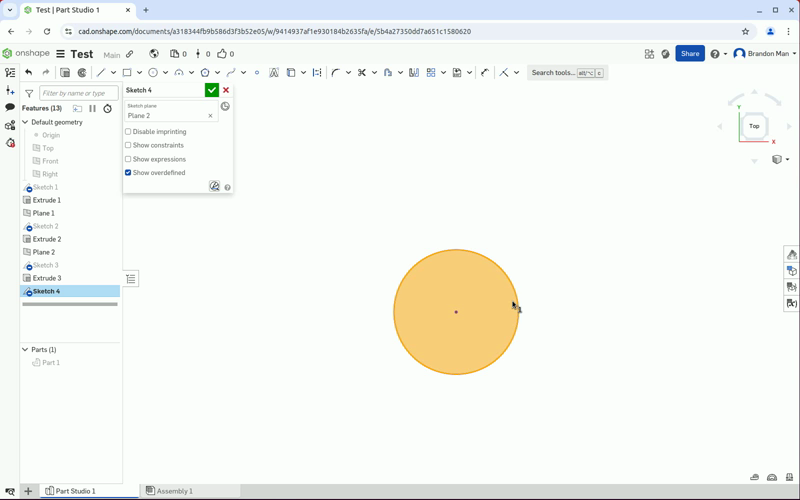
scroll(-6)
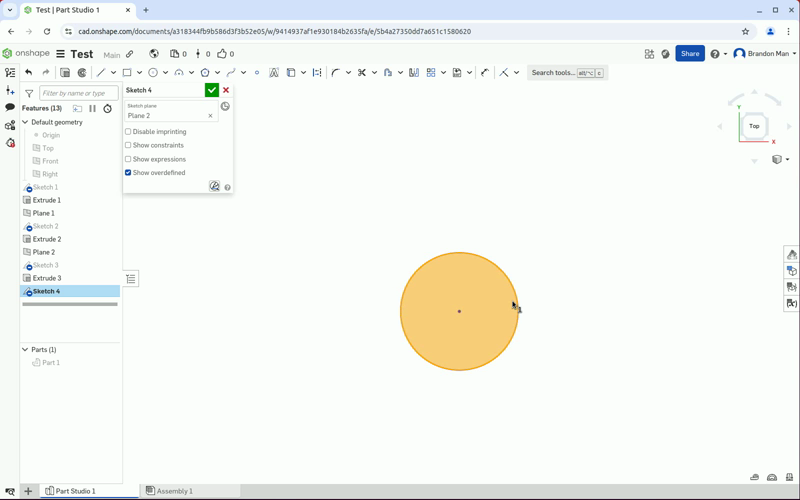
scroll(-6)
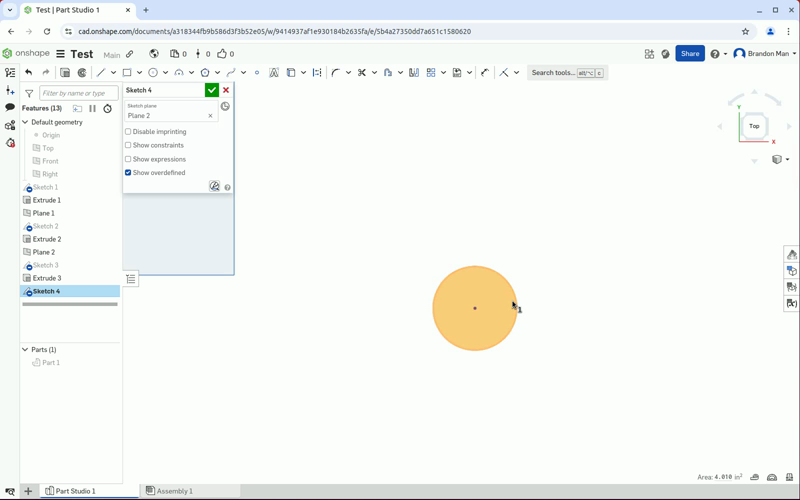
scroll(-6)
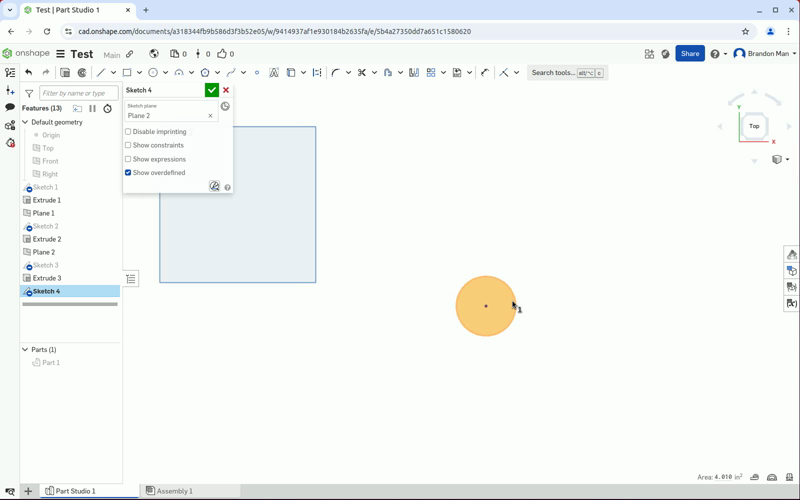
scroll(-6)
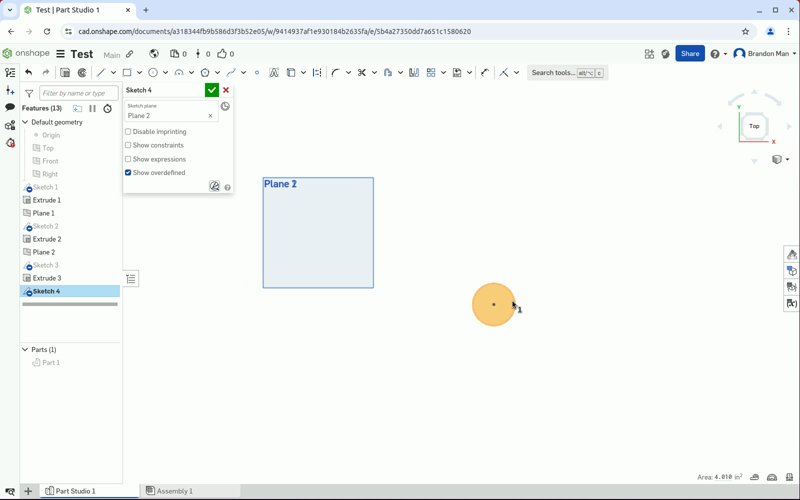
scroll(-6)
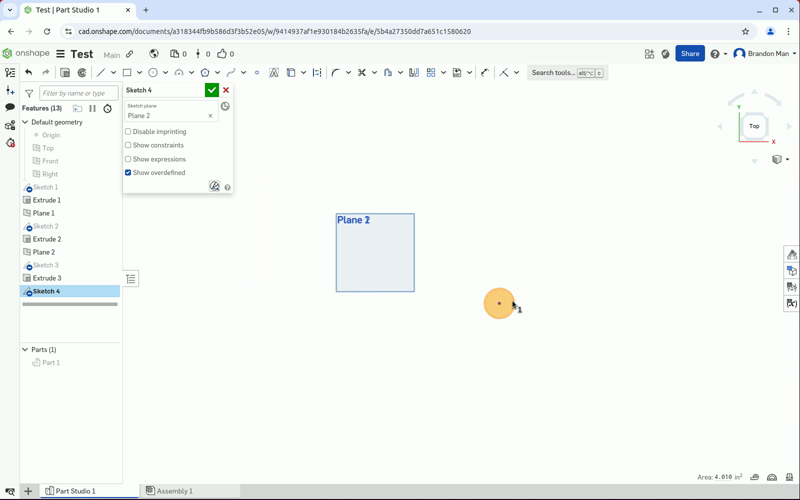
scroll(-6)
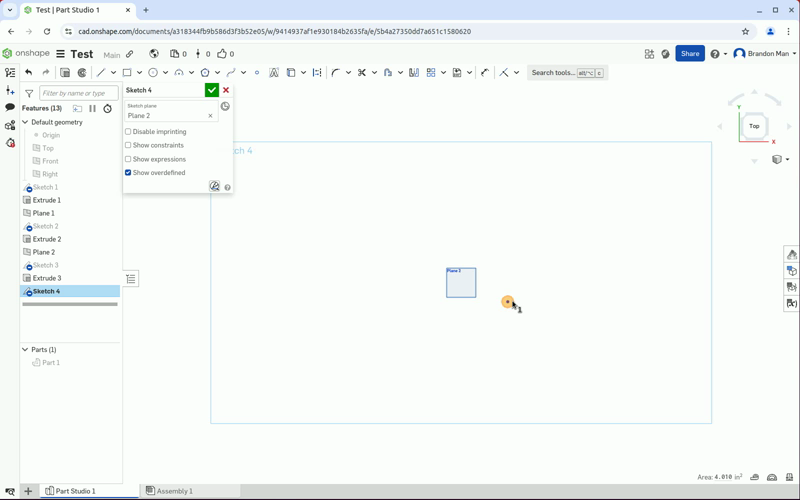
mouse_move(73, 352)
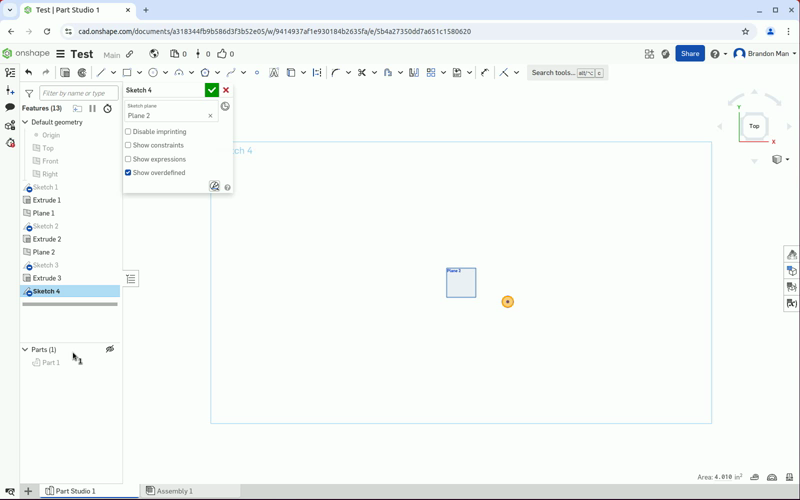
key(shift+y)
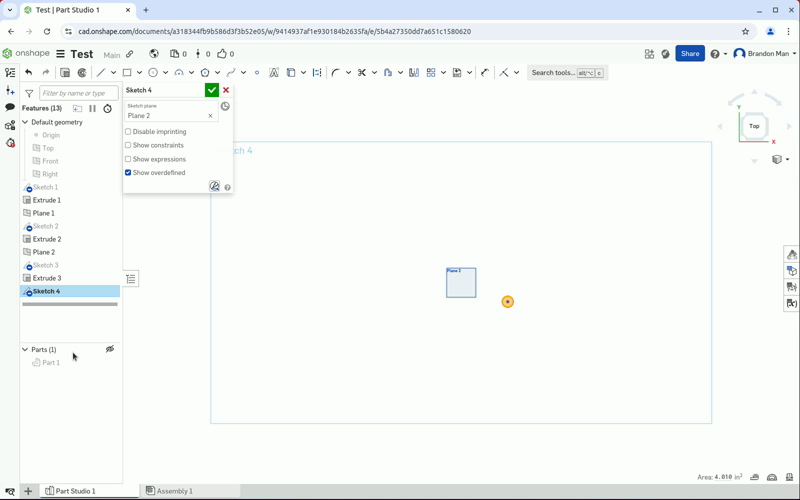
key(shift+e)
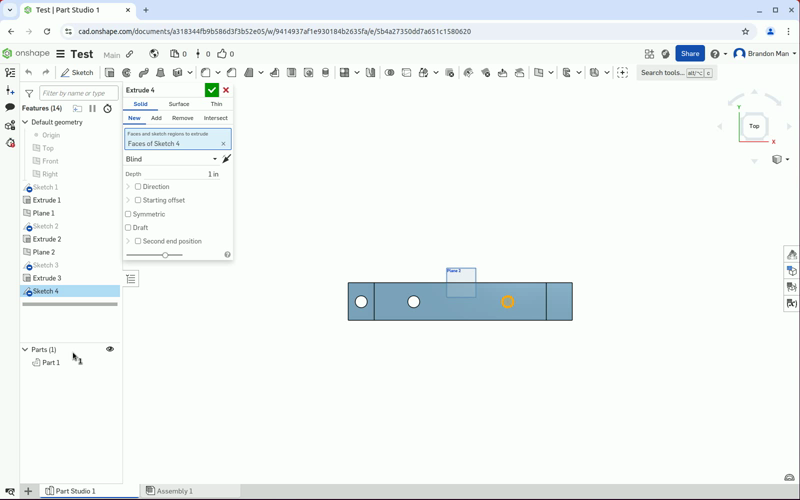
mouse_move(143, 106)
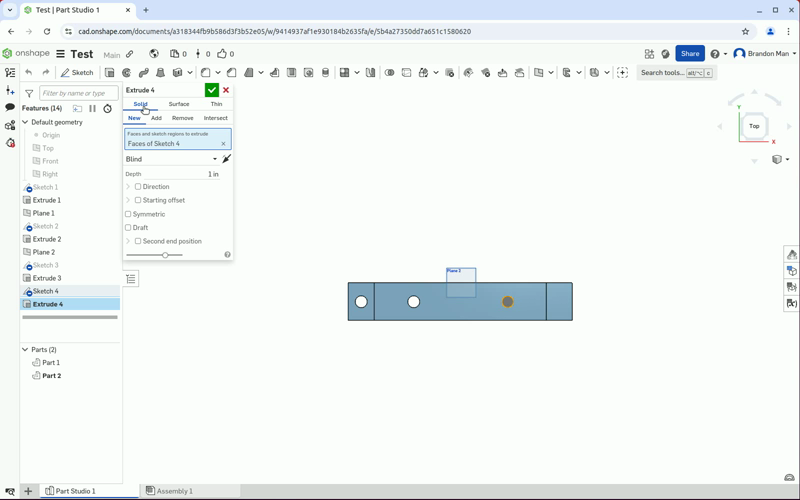
click(143, 106)
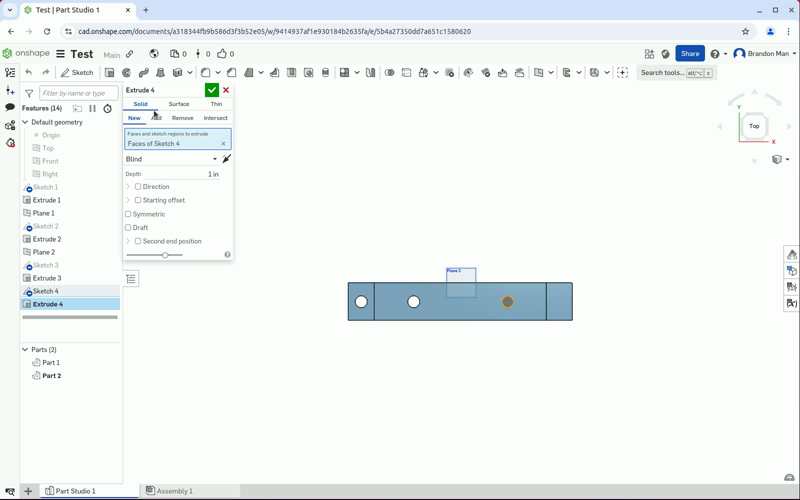
mouse_move(186, 120)
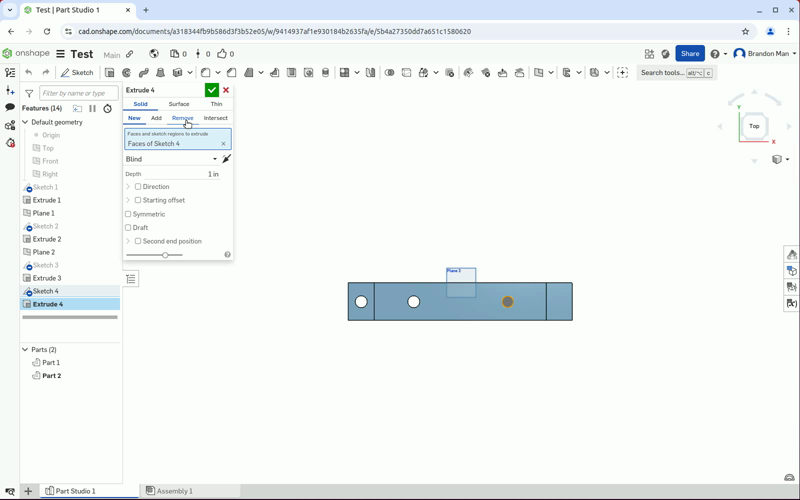
click(186, 120)
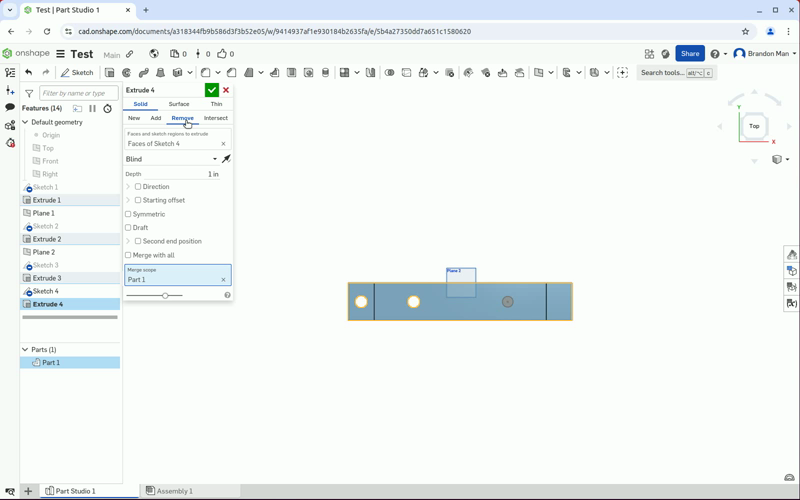
key(tab, 4)
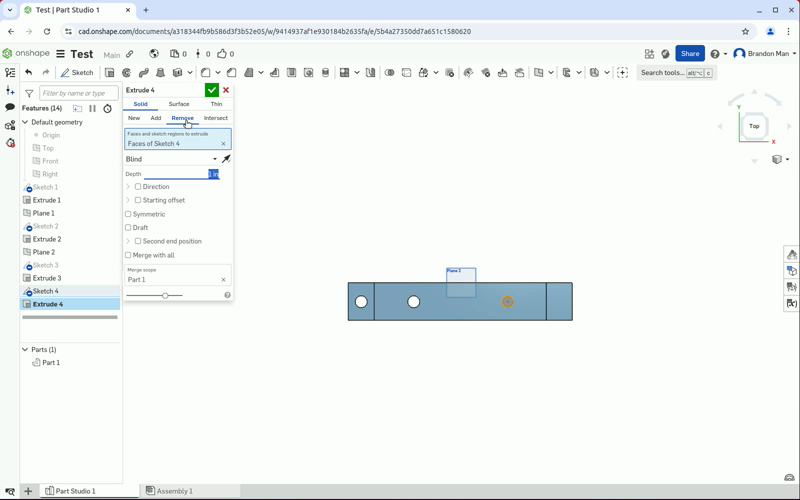
text(6.499)
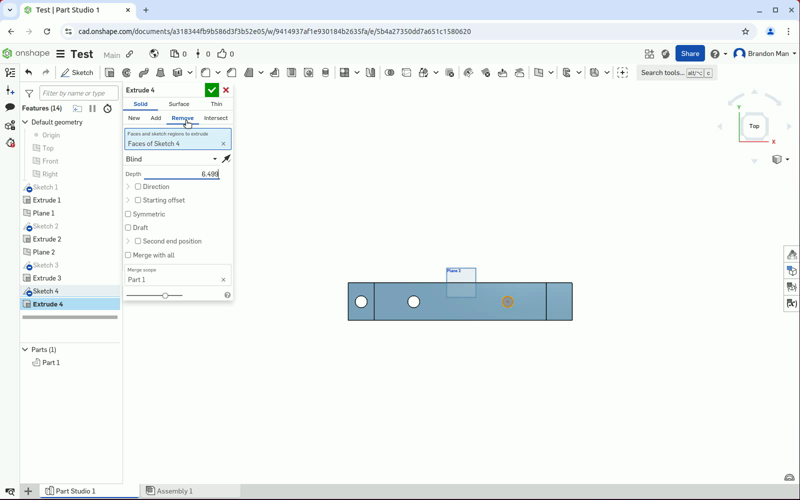
key(tab, 6)
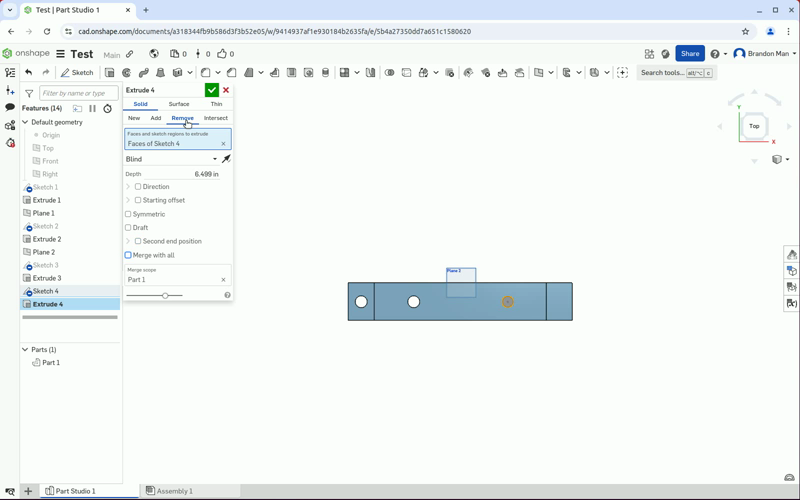
key(space)
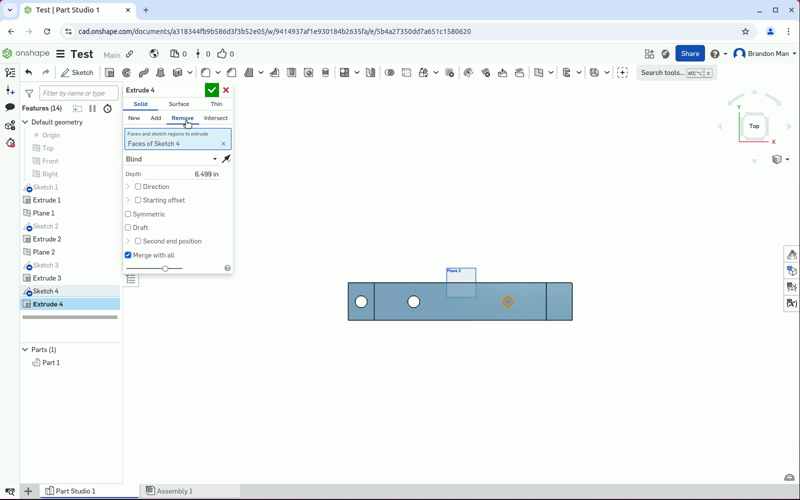
key(enter)
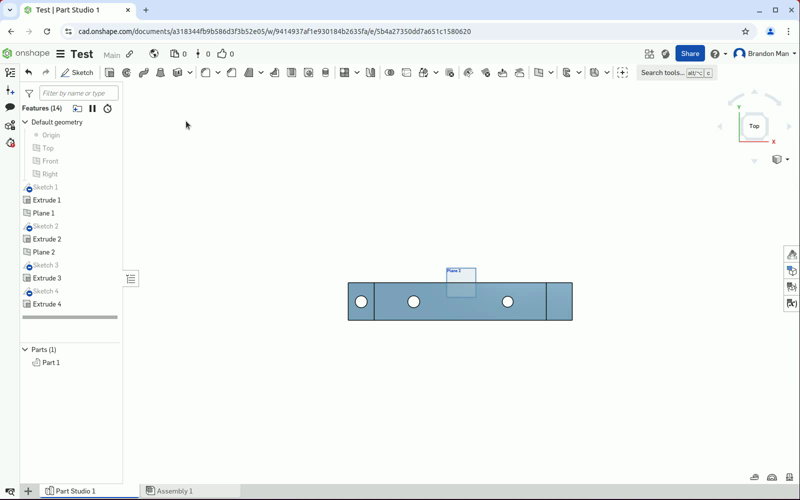
key(shift+h)
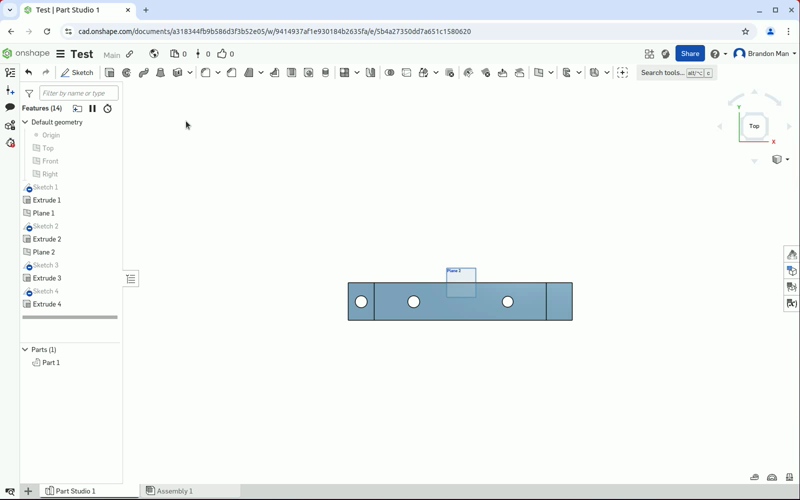
key(shift+h)
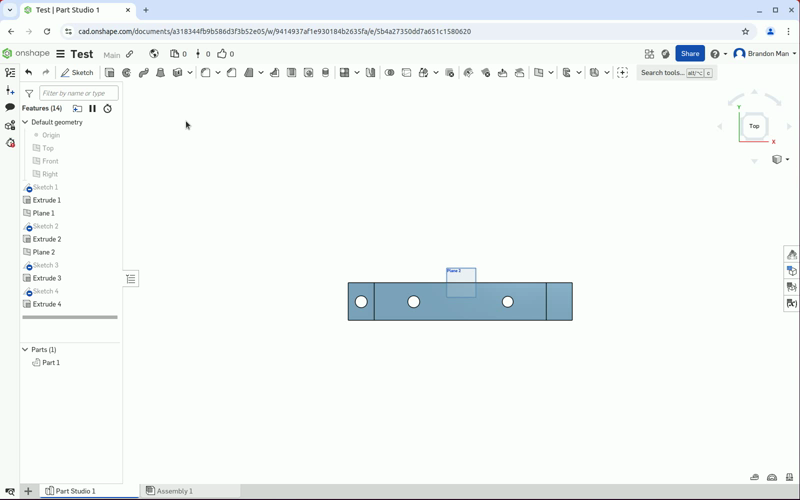
mouse_move(73, 189)
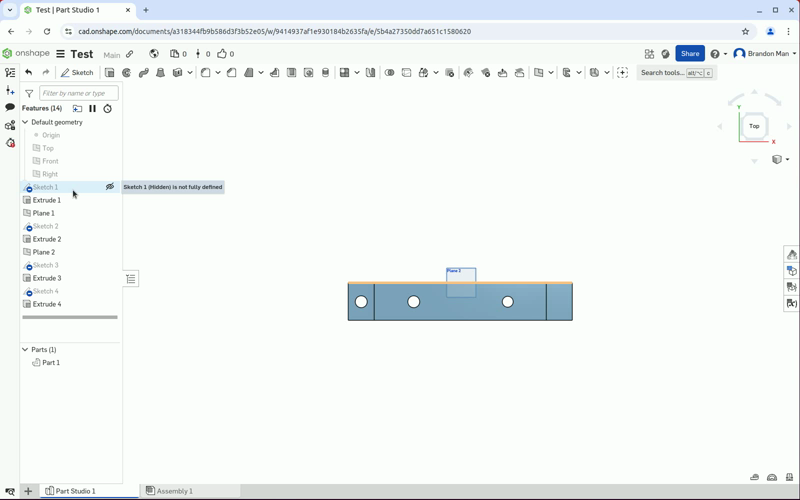
click(73, 189)
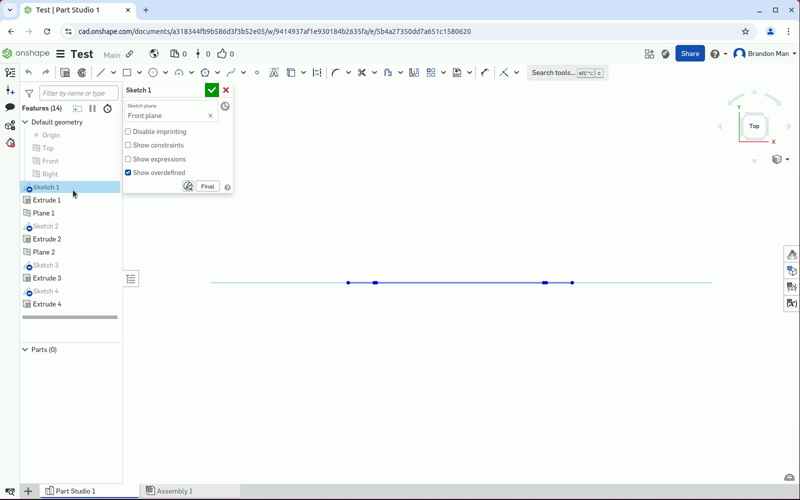
mouse_move(229, 92)
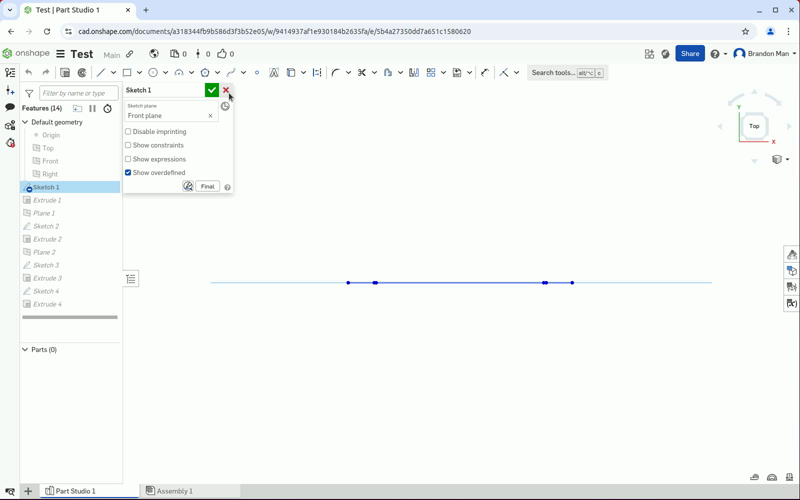
click(229, 92)
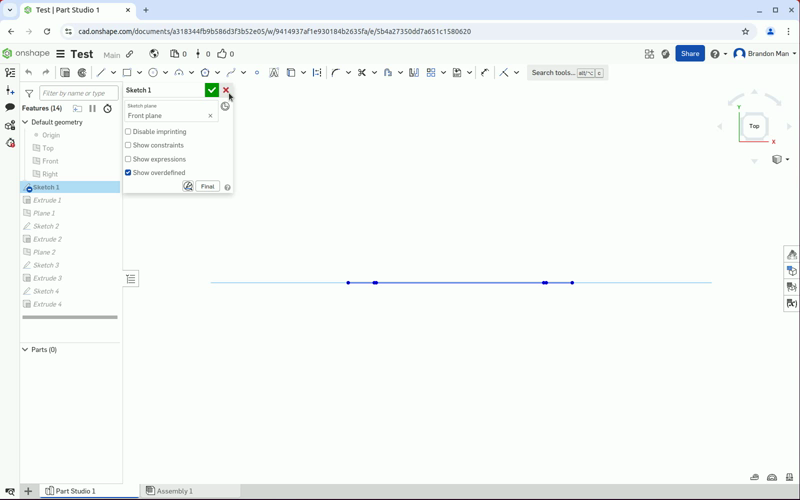
key(shift+s)
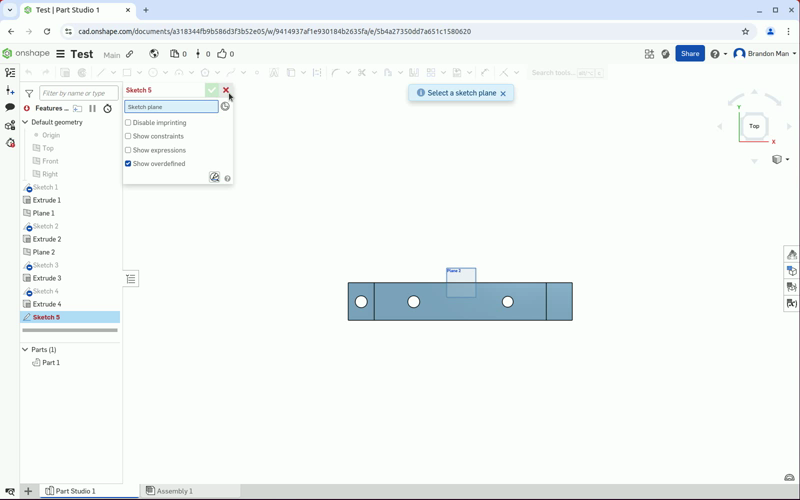
mouse_move(73, 215)
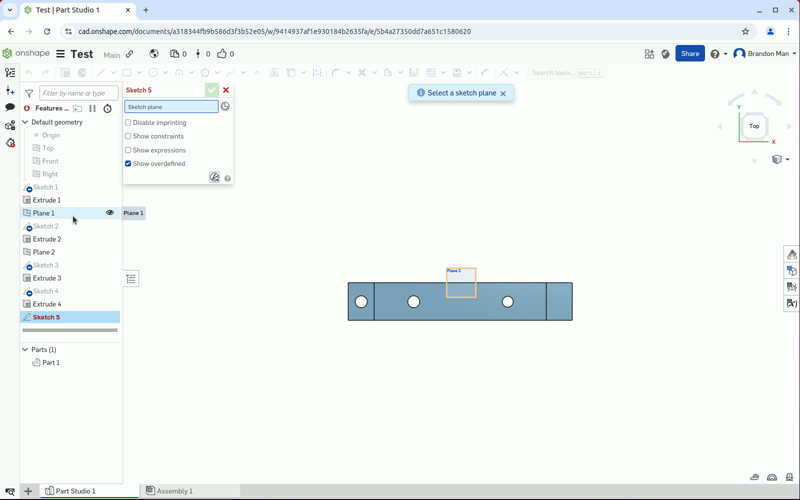
click(73, 215)
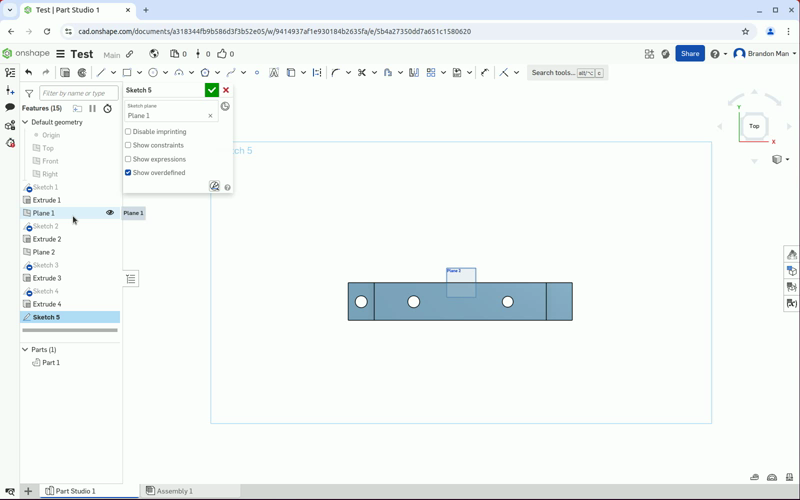
mouse_move(73, 352)
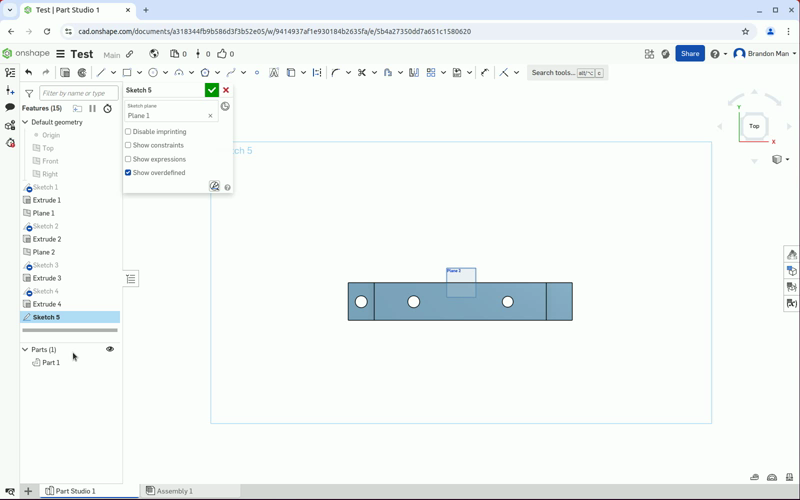
key(y)
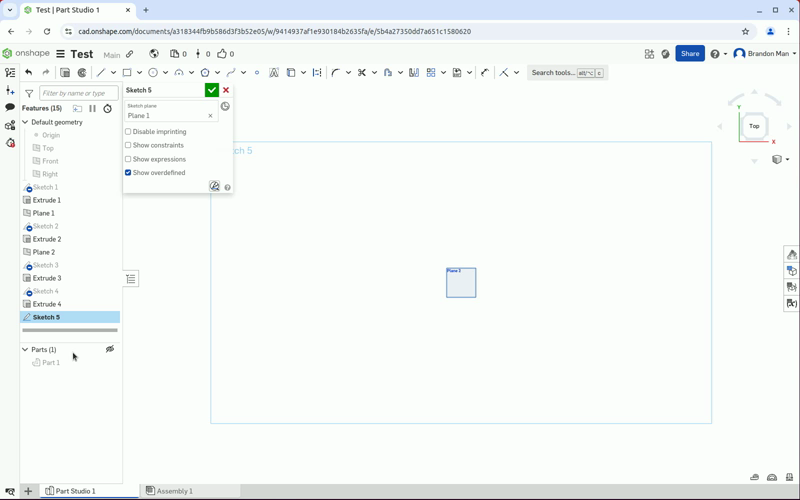
key(c)
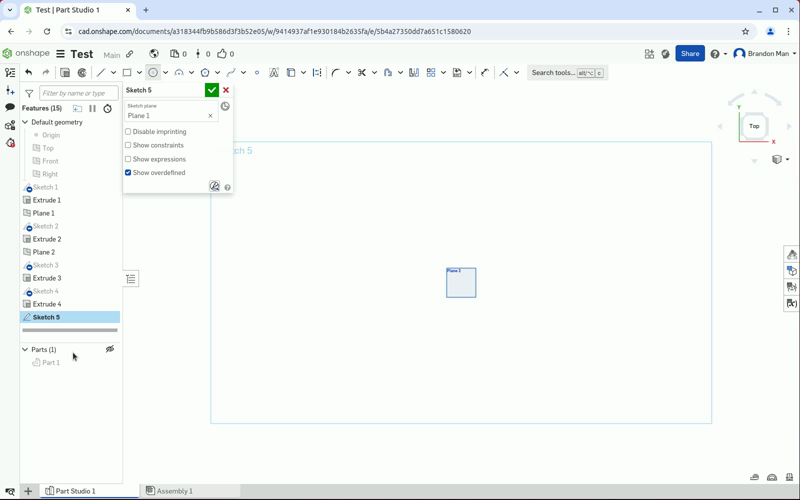
key_down(shift)
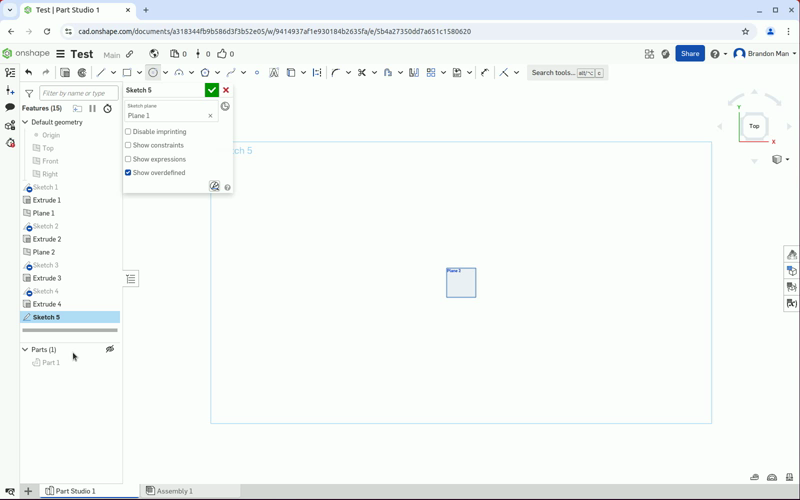
mouse_move(561, 301)
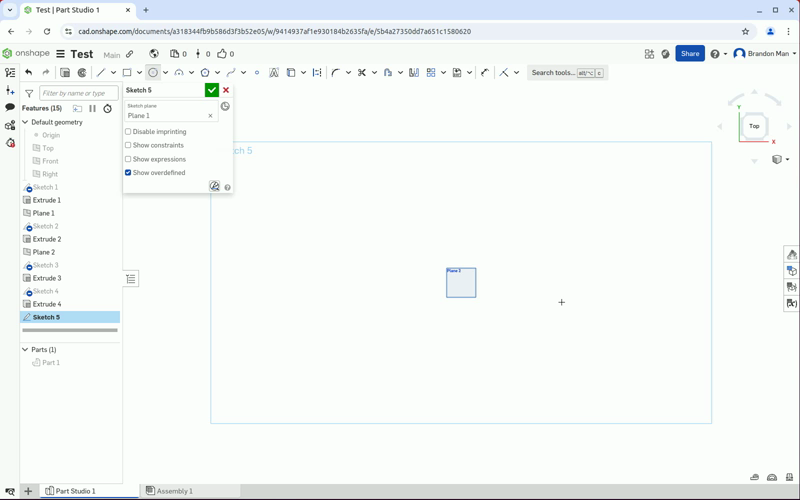
click(561, 301)
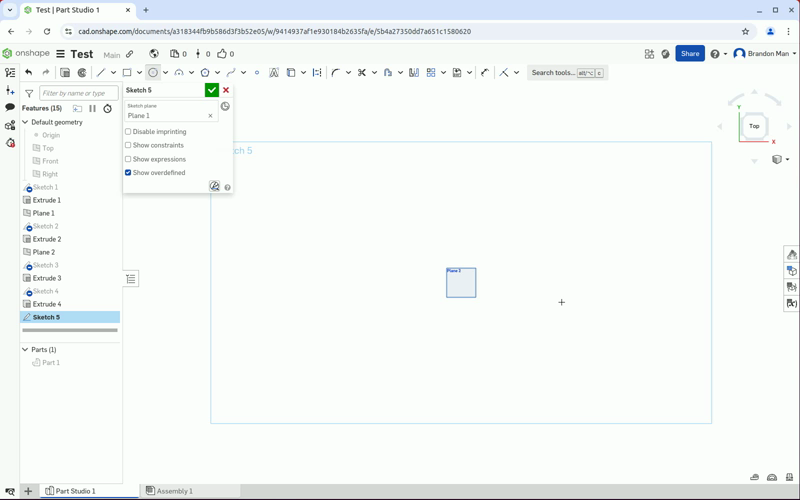
key_up(shift)
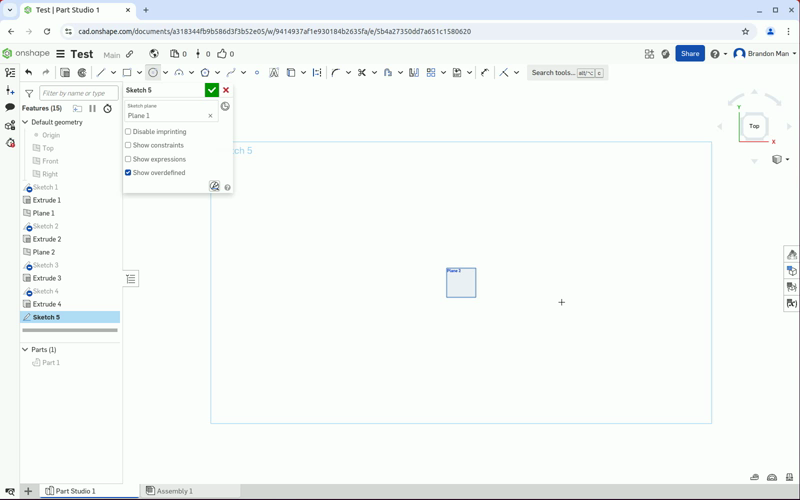
mouse_move(567, 301)
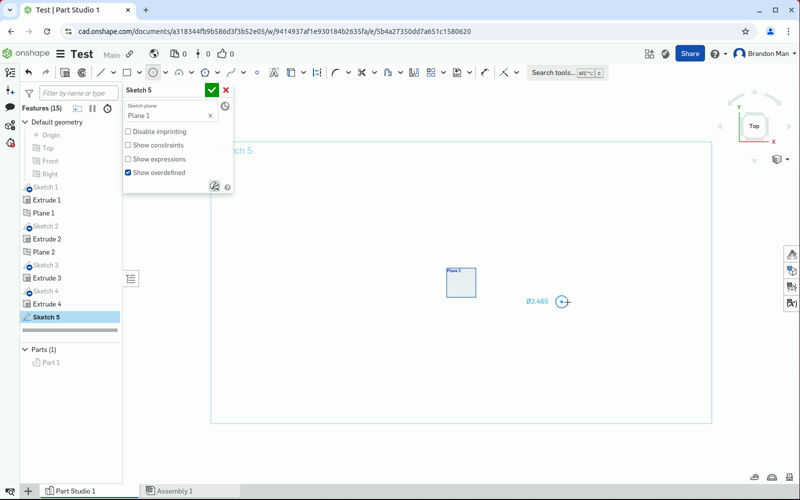
click(567, 301)
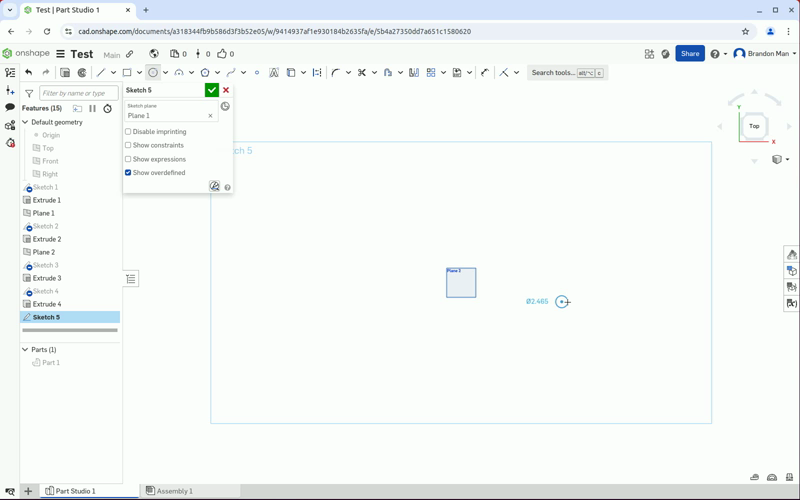
key(esc)
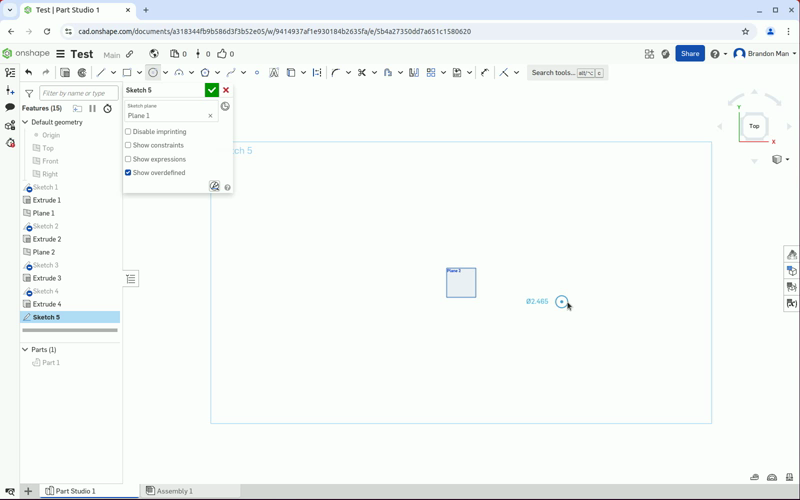
mouse_move(556, 303)
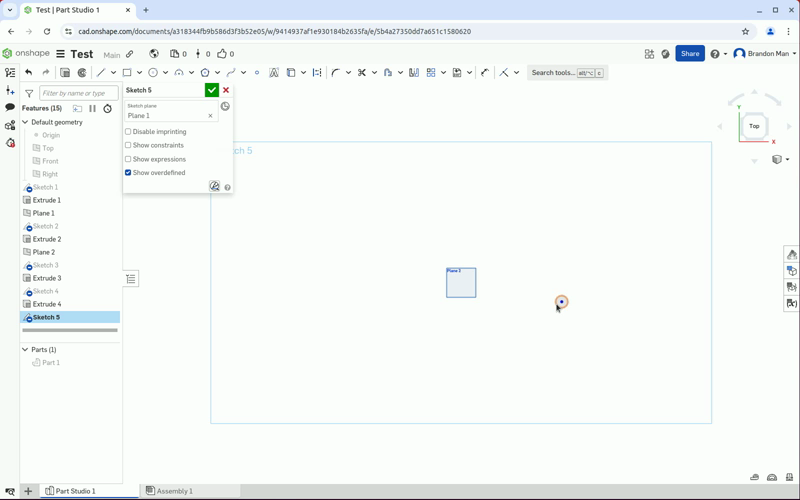
scroll(6)
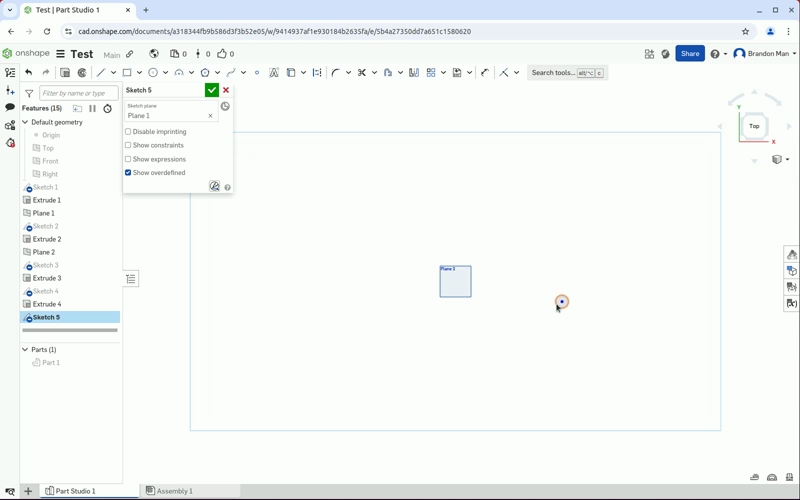
scroll(6)
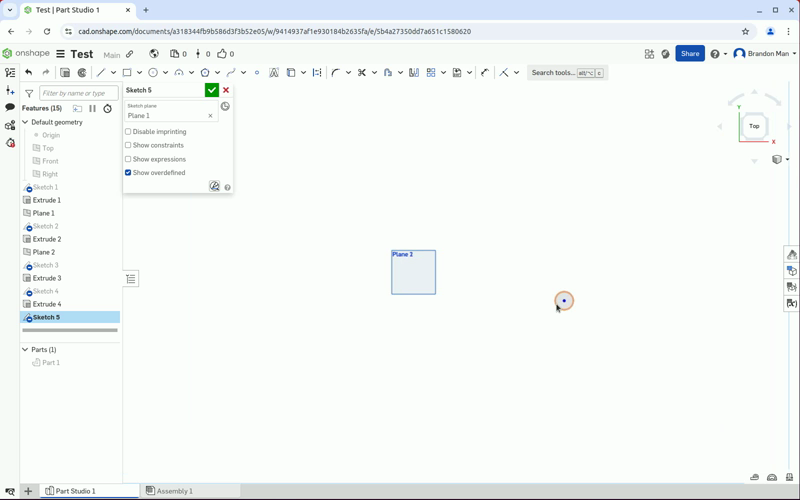
scroll(6)
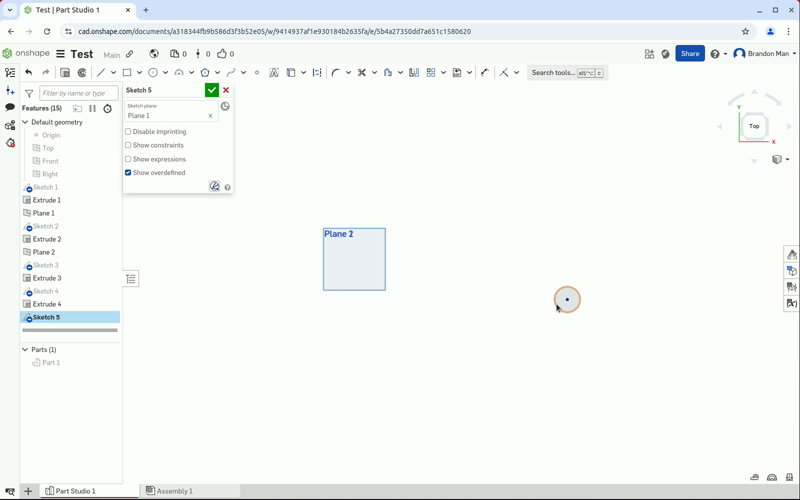
scroll(6)
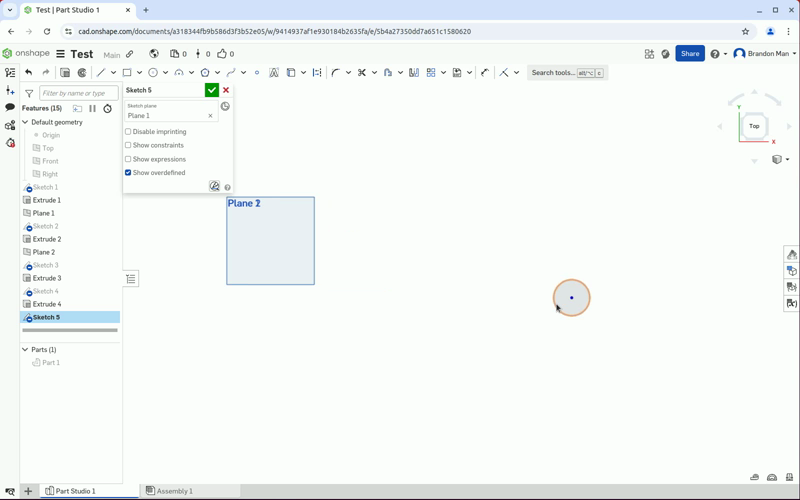
scroll(6)
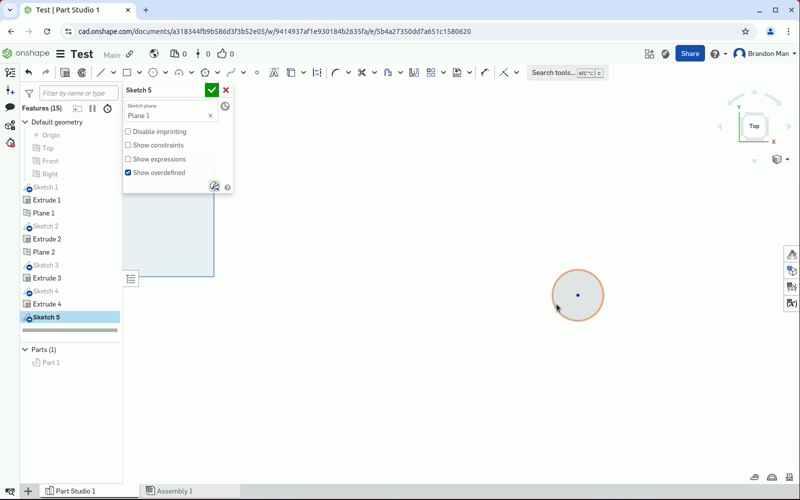
scroll(6)
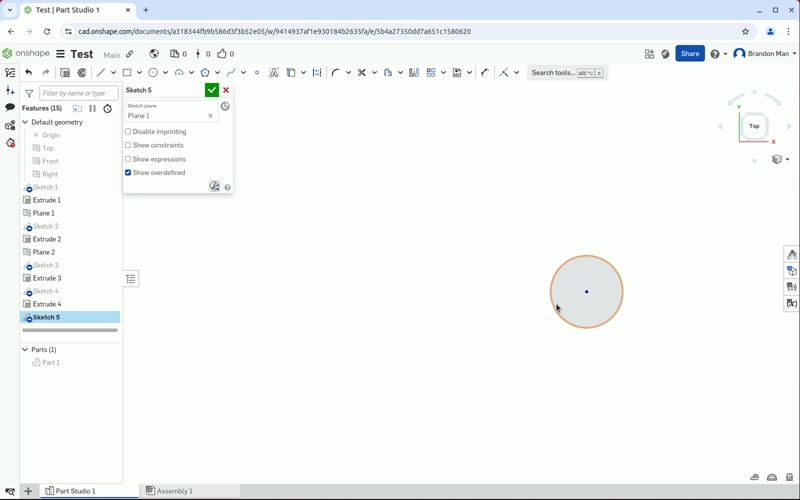
scroll(6)
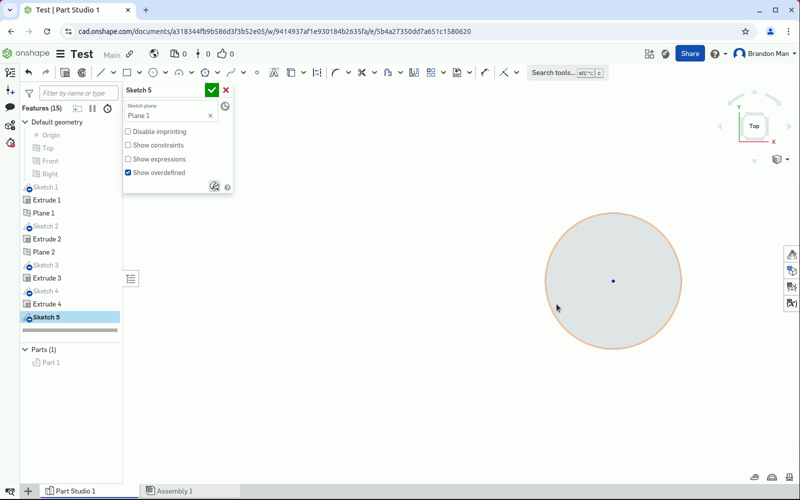
click(556, 303)
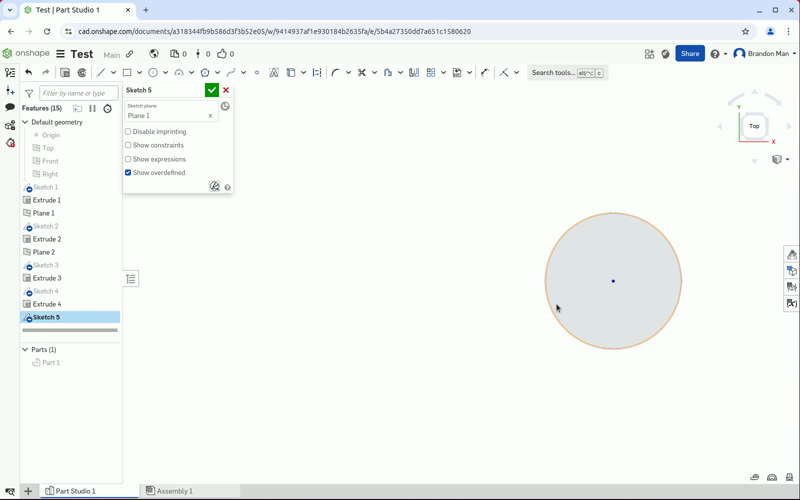
scroll(-6)
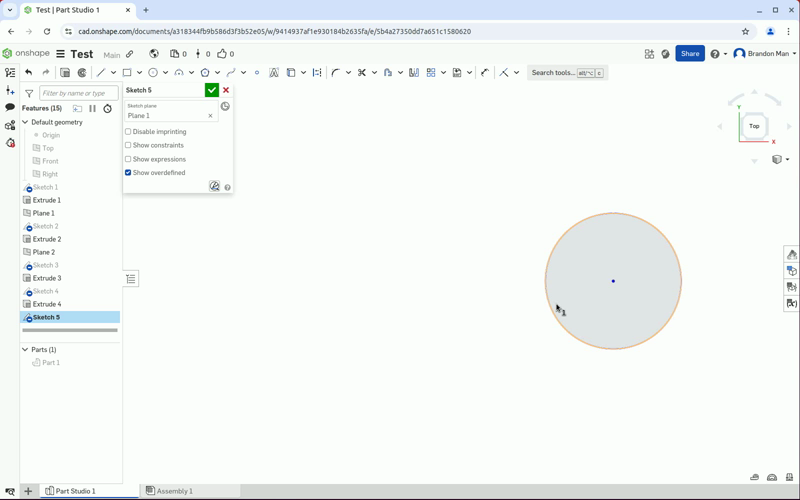
scroll(-6)
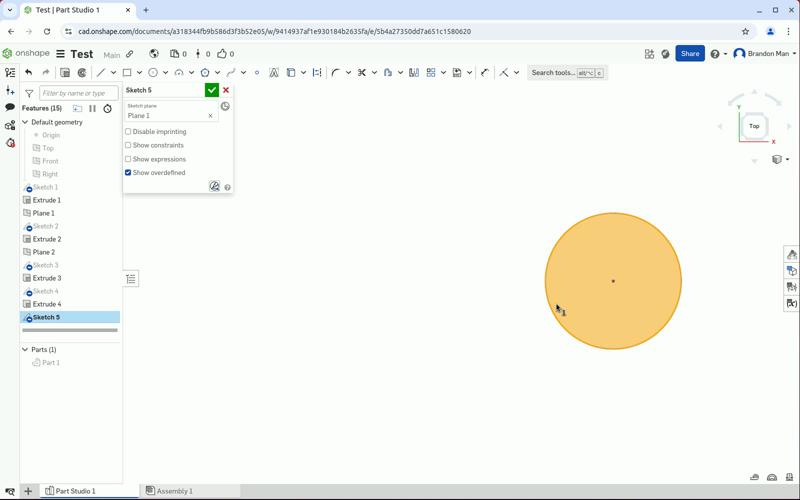
scroll(-6)
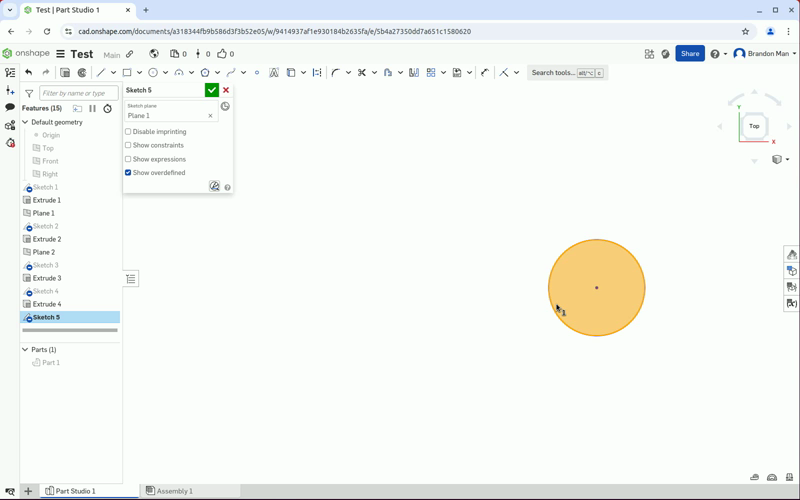
scroll(-6)
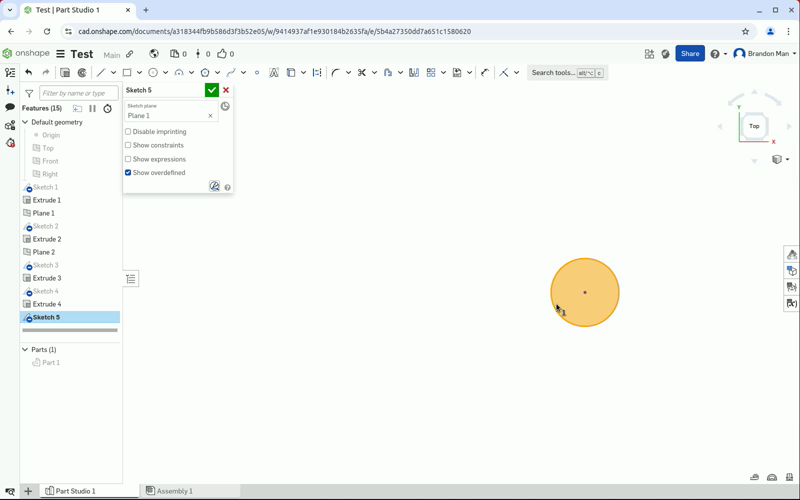
scroll(-6)
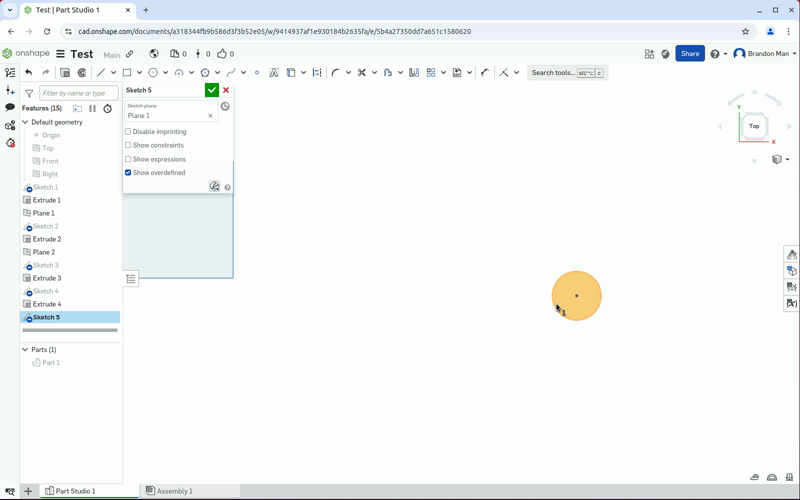
scroll(-6)
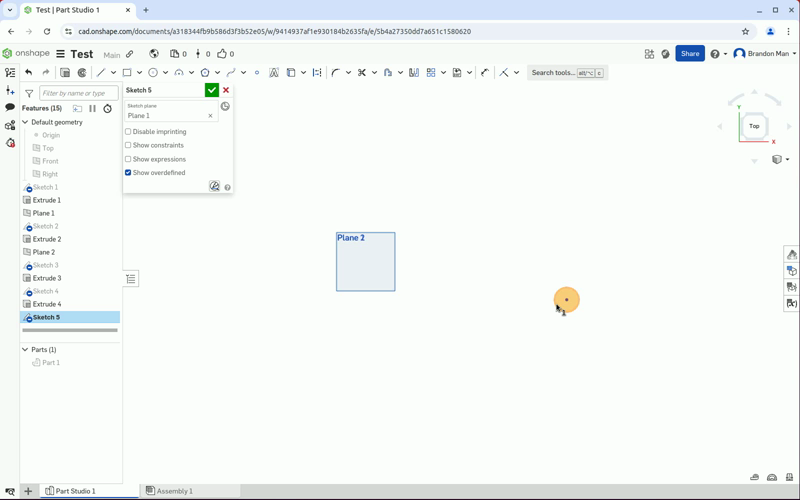
scroll(-6)
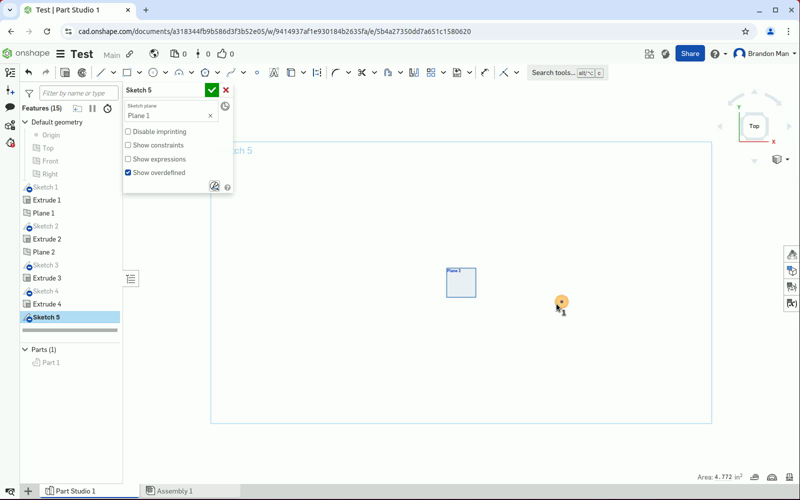
mouse_move(73, 352)
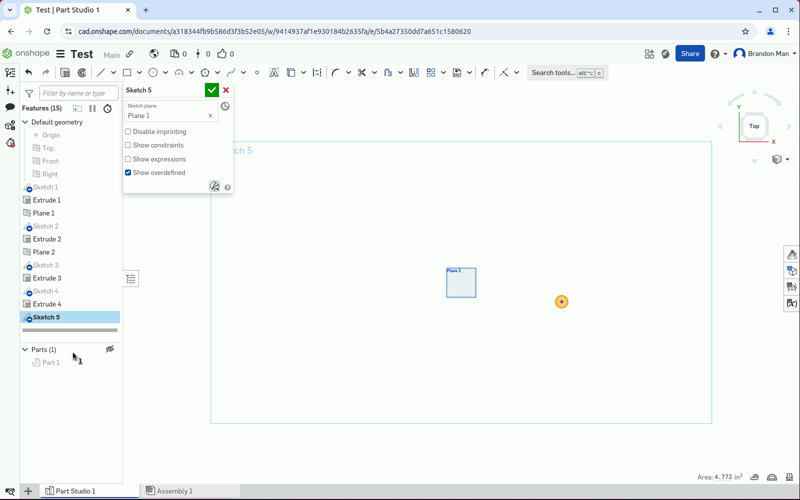
key(shift+y)
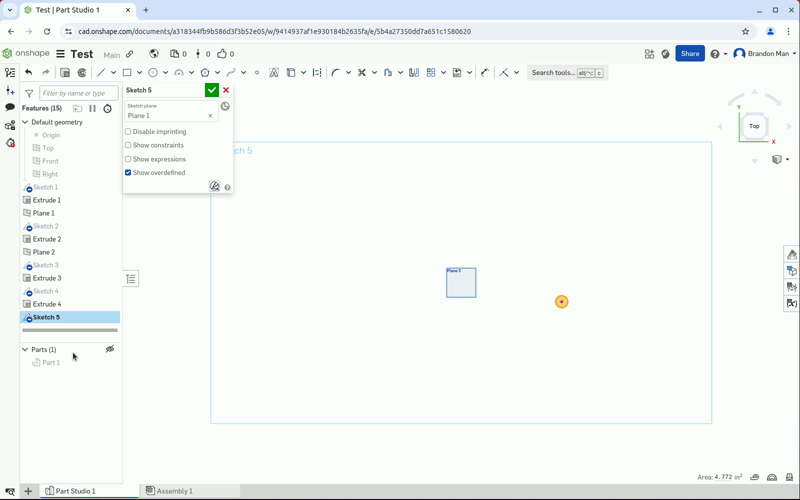
key(shift+e)
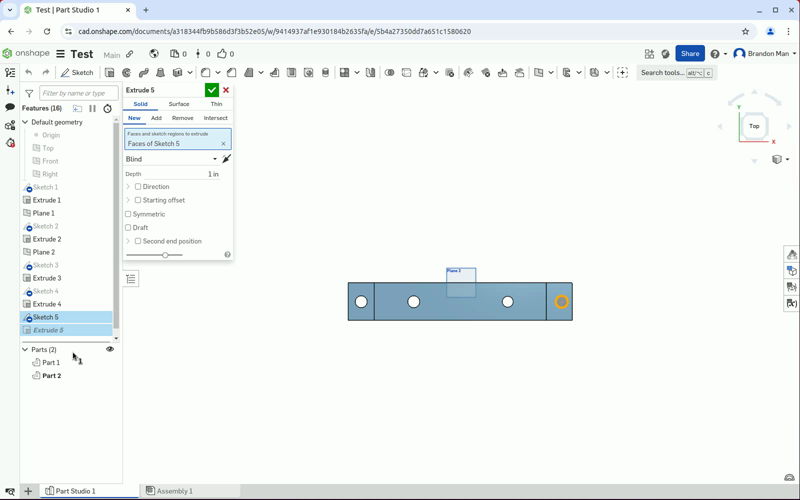
mouse_move(143, 106)
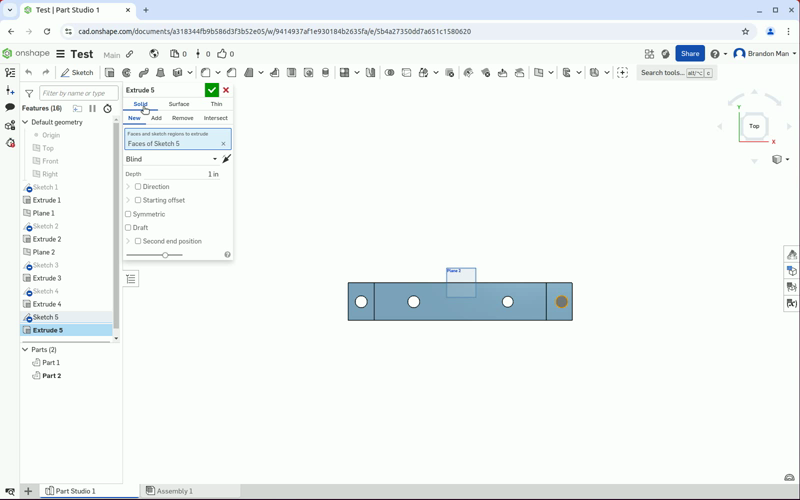
click(143, 106)
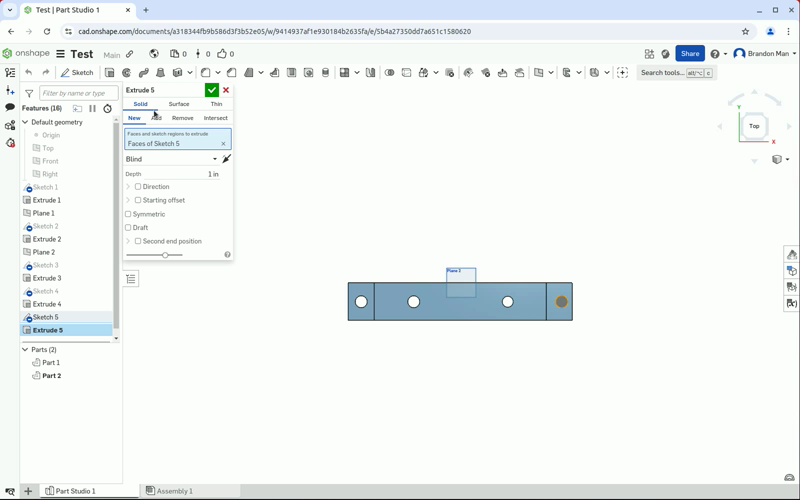
mouse_move(186, 120)
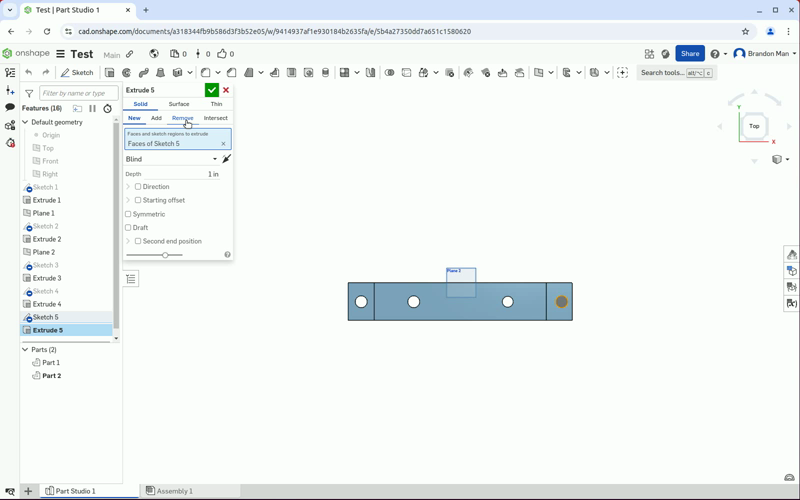
click(186, 120)
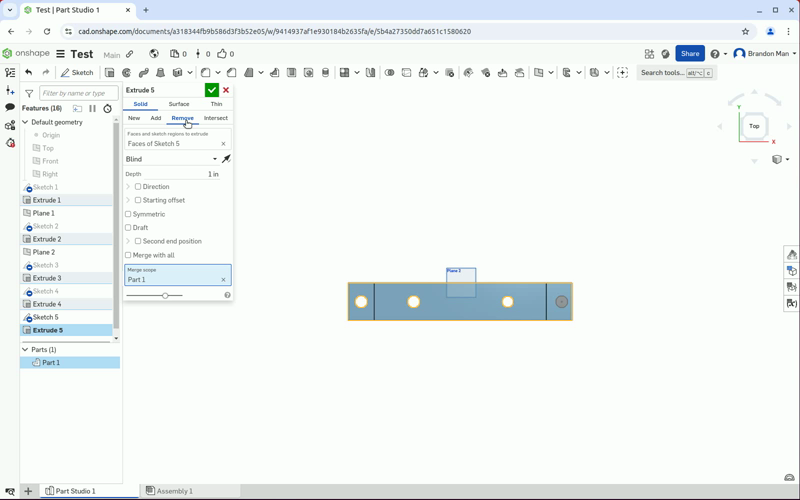
key(tab, 4)
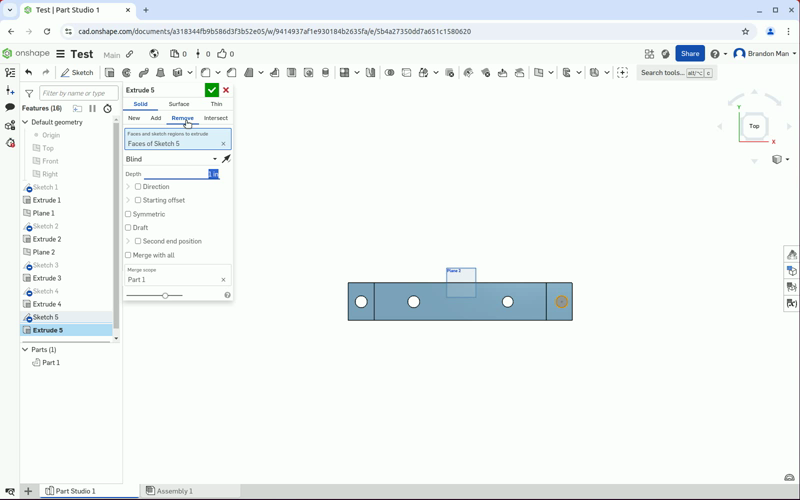
text(6.499)
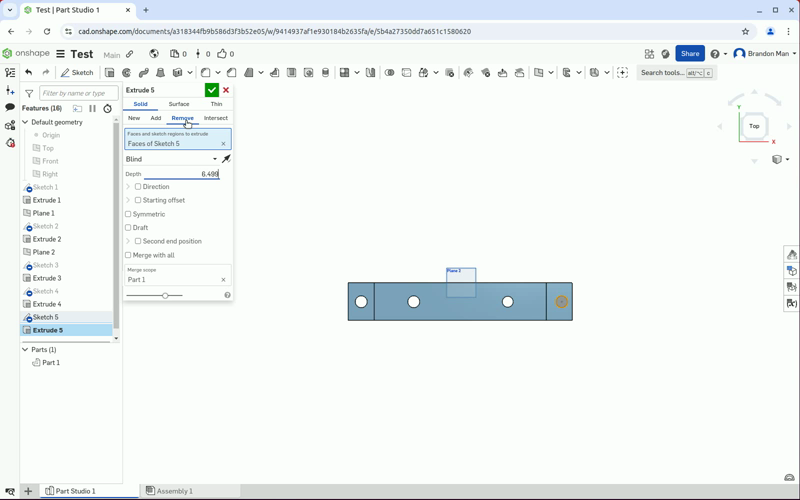
key(tab, 6)
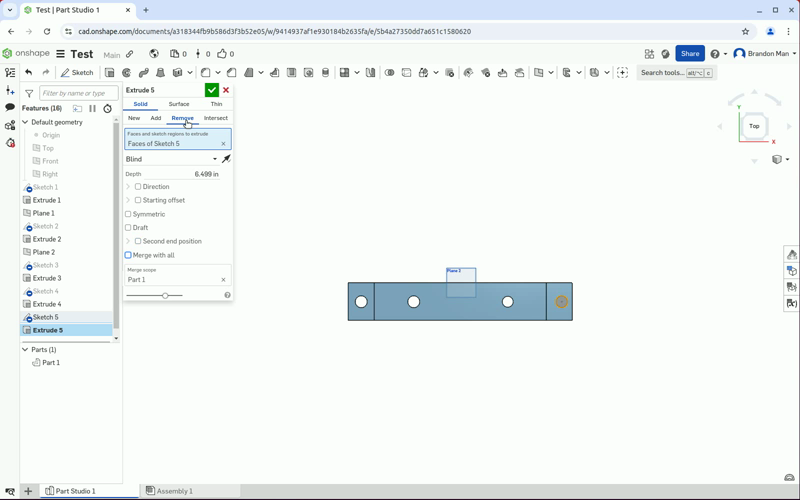
key(space)
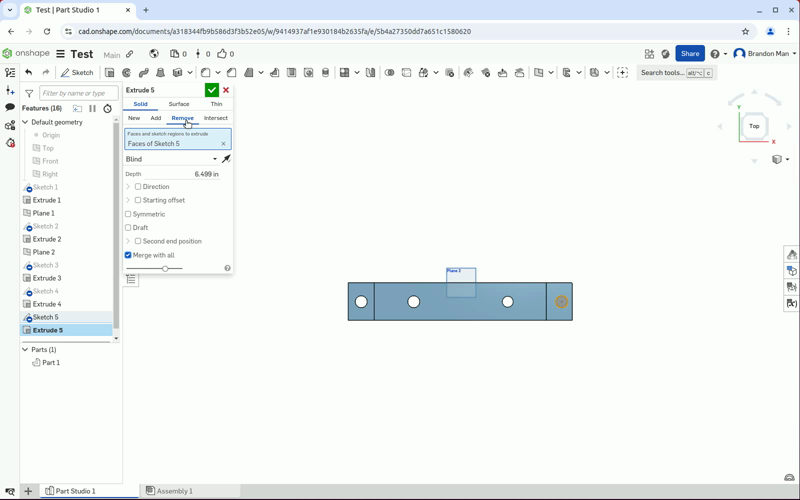
key(enter)
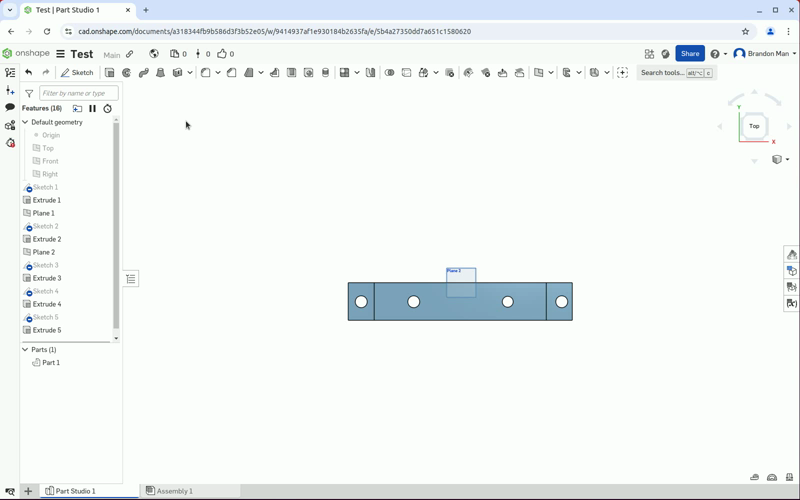
key(shift+h)
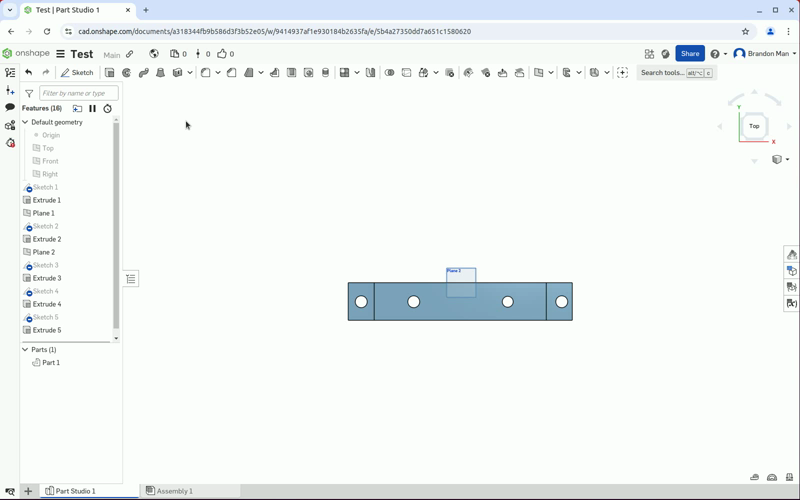
key(shift+h)
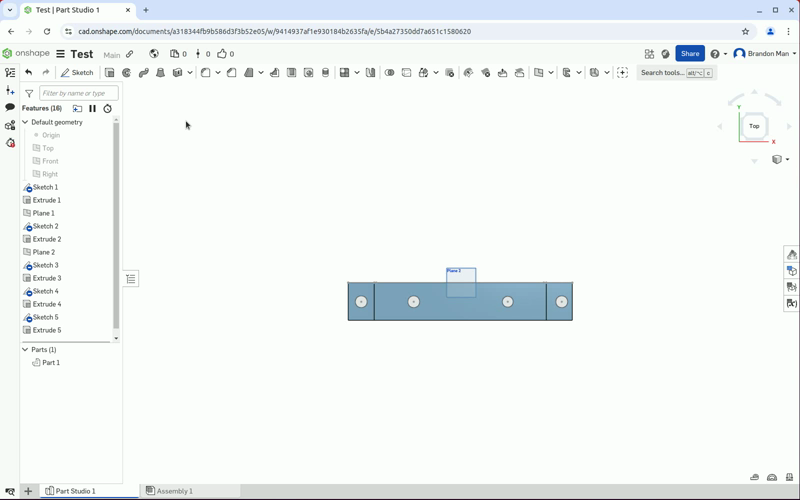
key(shift+7)
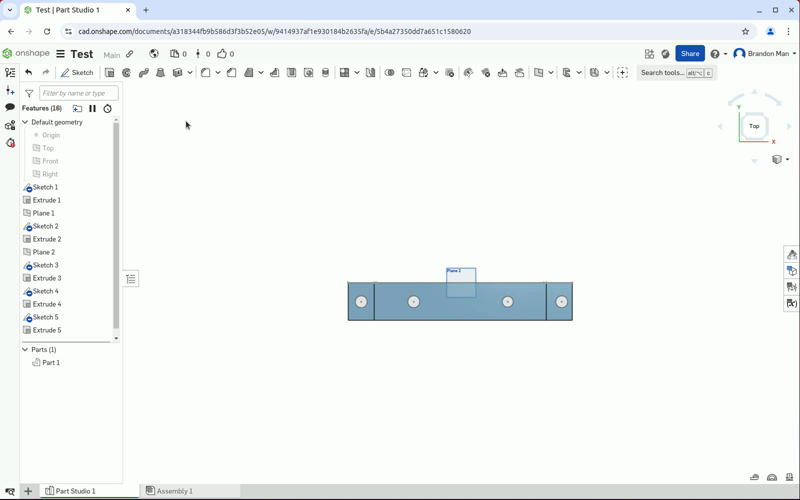
key(up, 3)
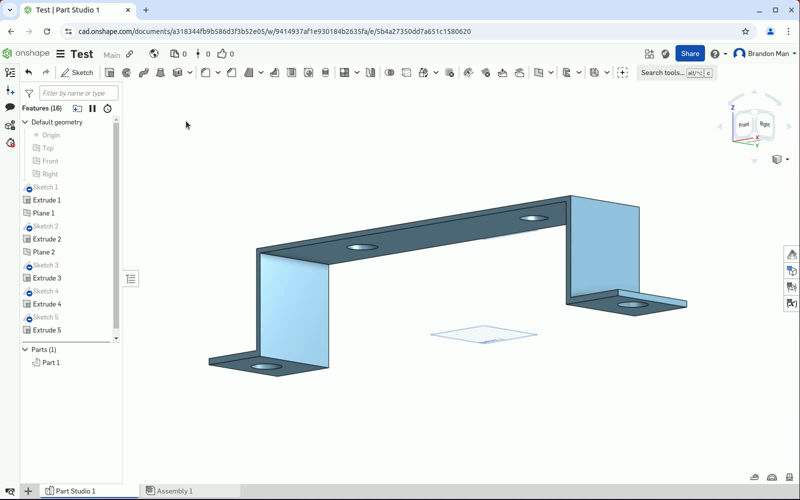
key(left, 3)
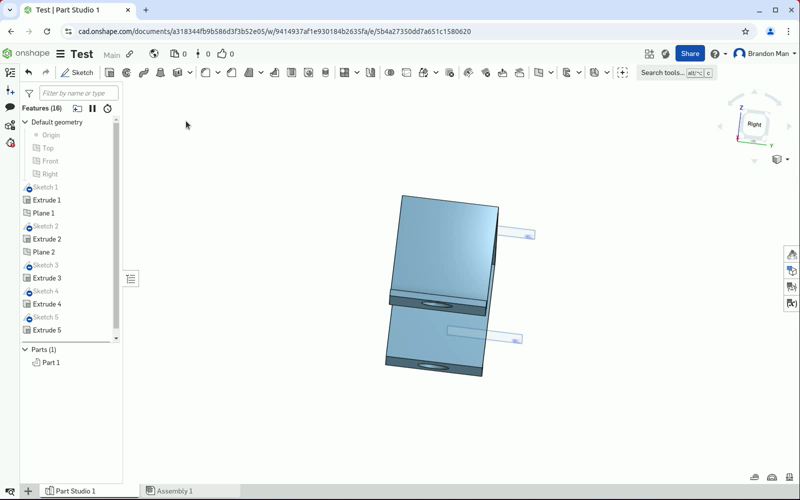
key(right, 3)
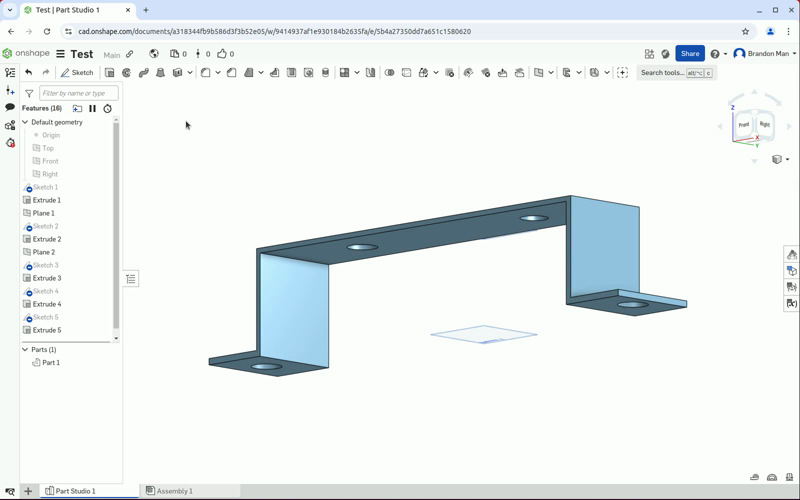
key(down, 3)
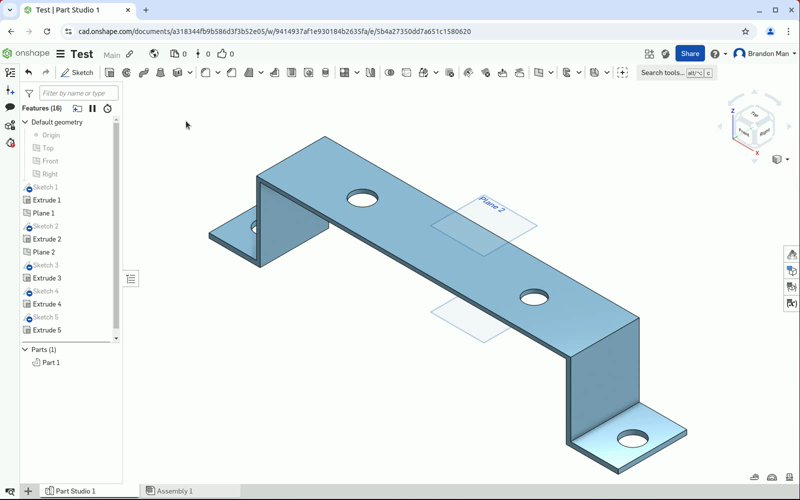
mouse_move(69, 189)
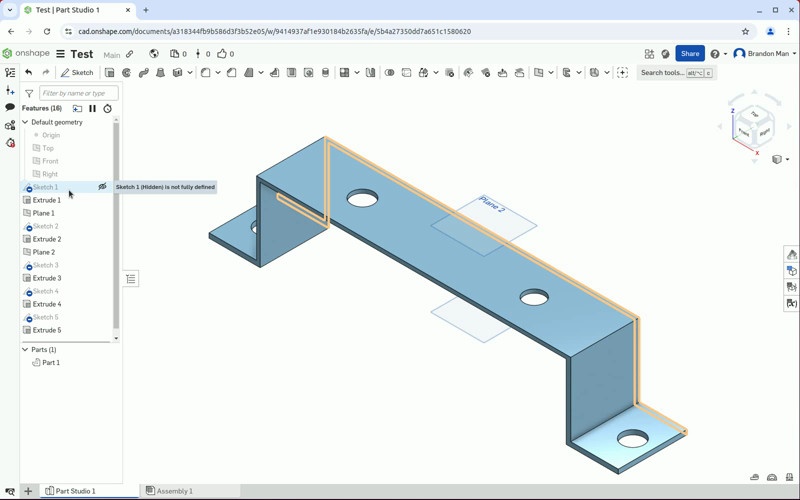
click(69, 189)